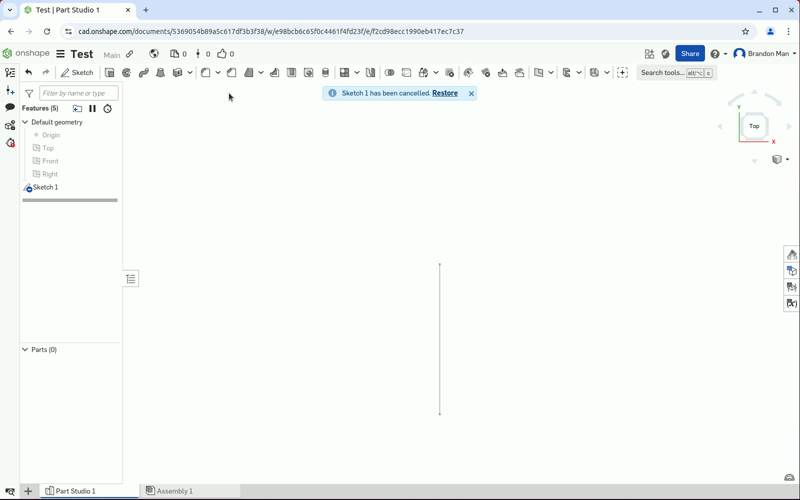
key(shift+h)
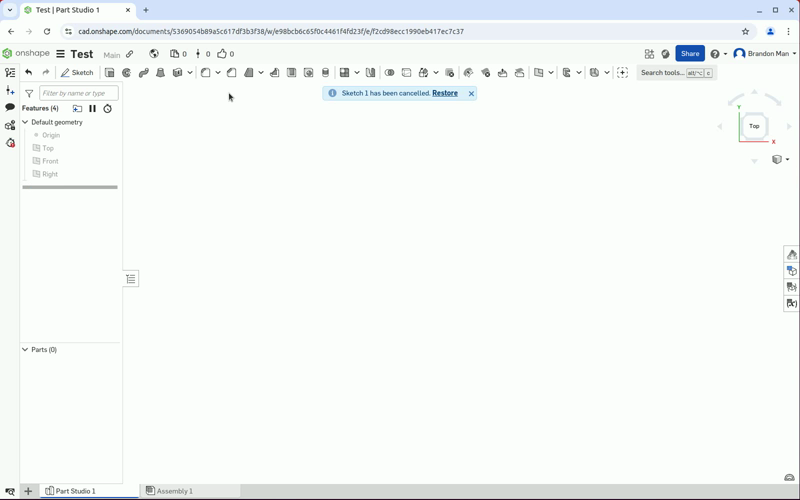
key(shift+s)
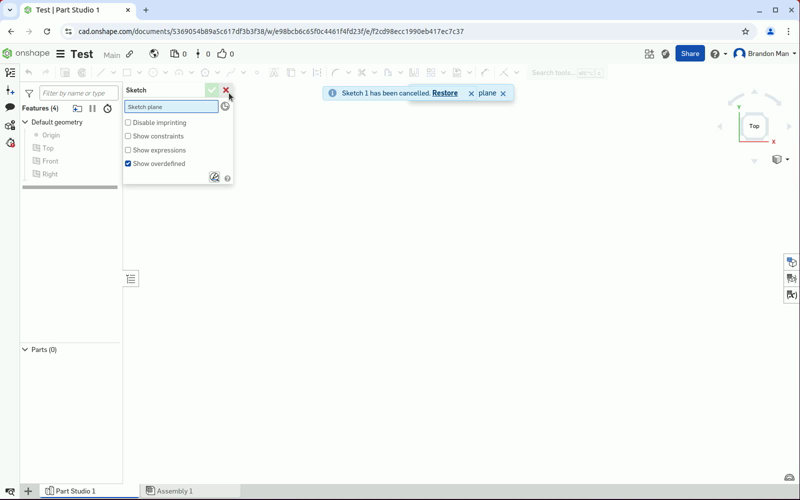
mouse_move(73, 150)
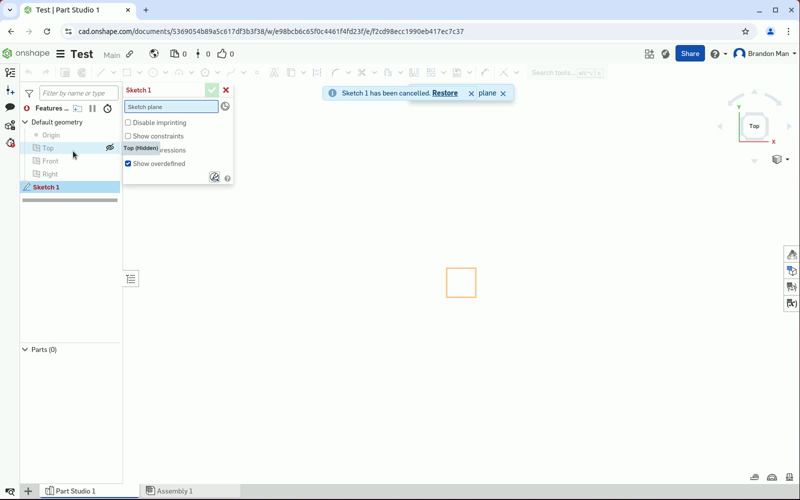
click(73, 150)
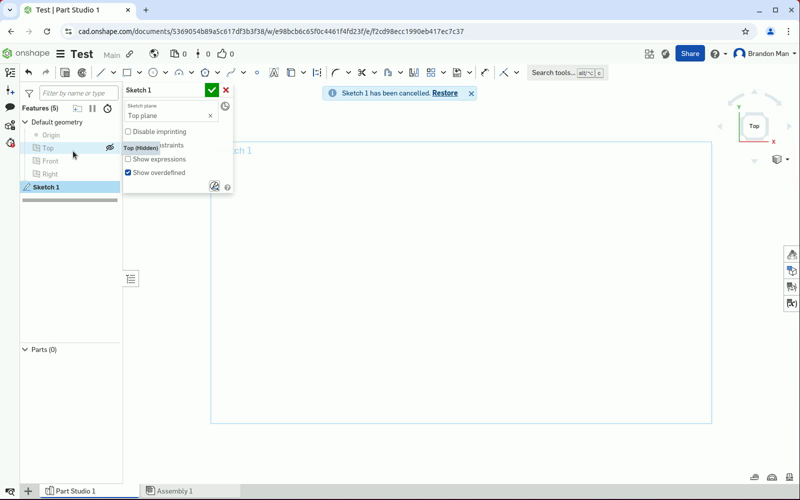
mouse_move(73, 352)
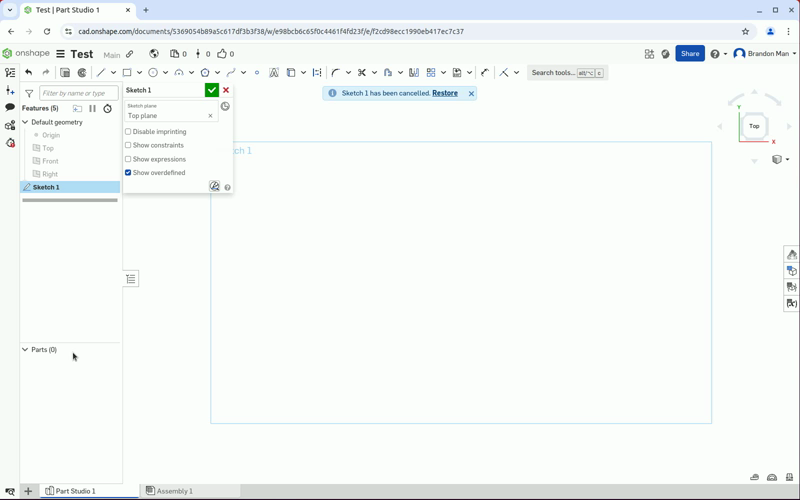
key(y)
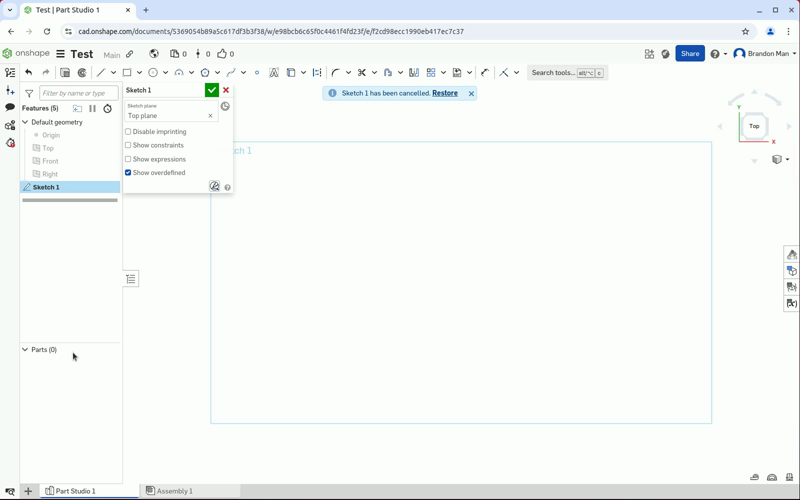
key(l)
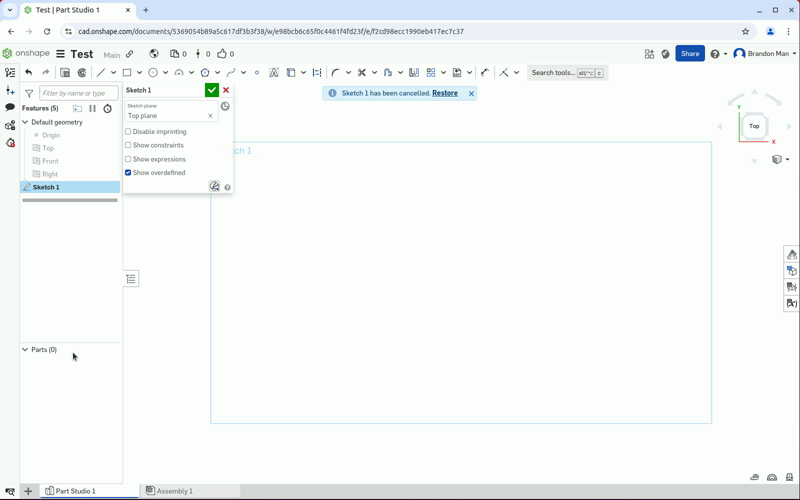
key_down(shift)
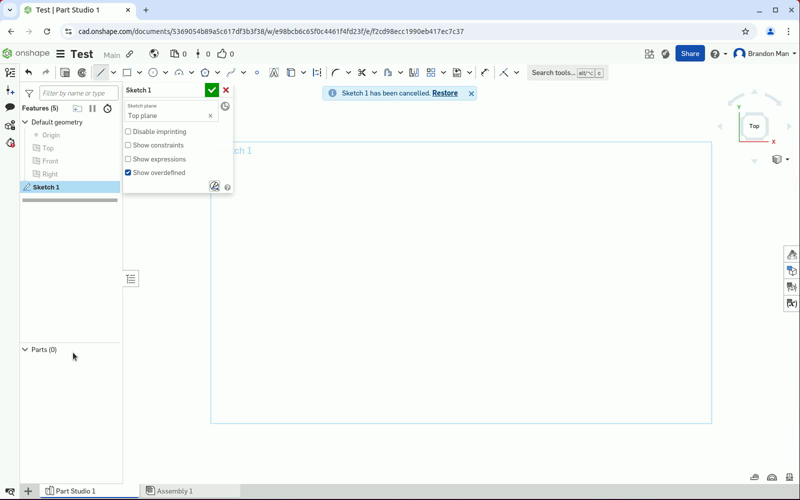
mouse_move(460, 282)
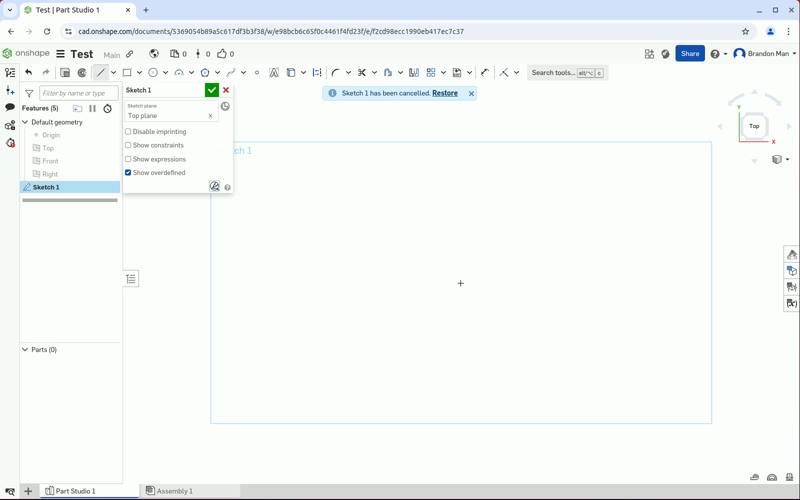
click(460, 282)
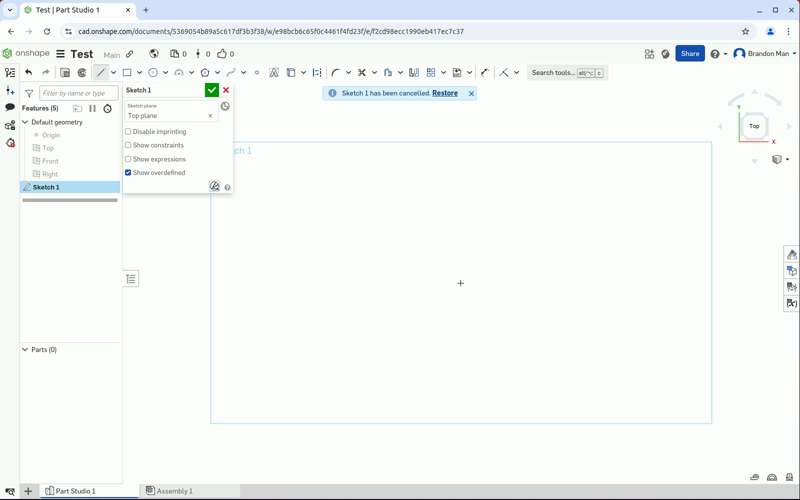
key_up(shift)
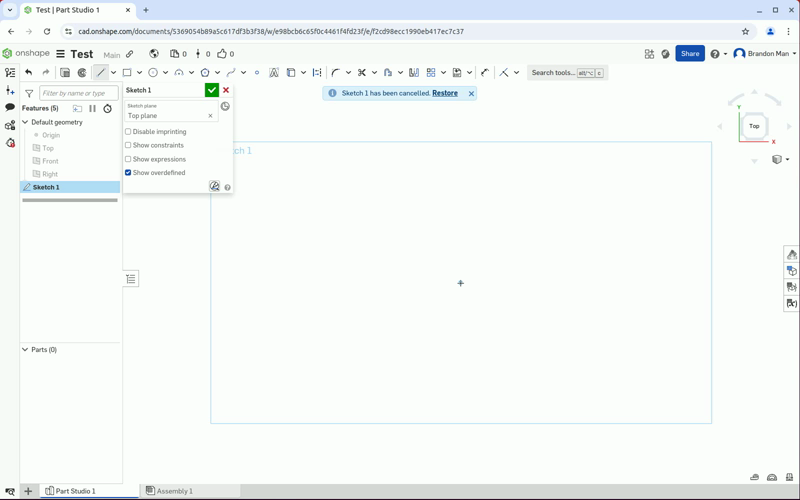
key_down(shift)
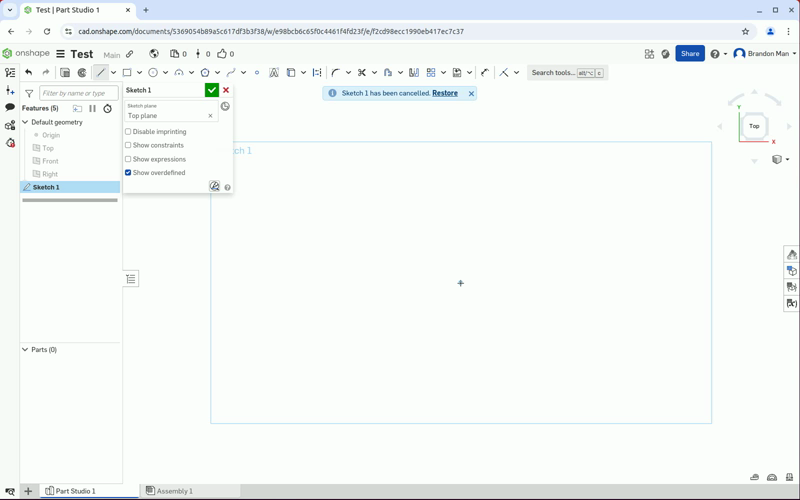
mouse_move(490, 282)
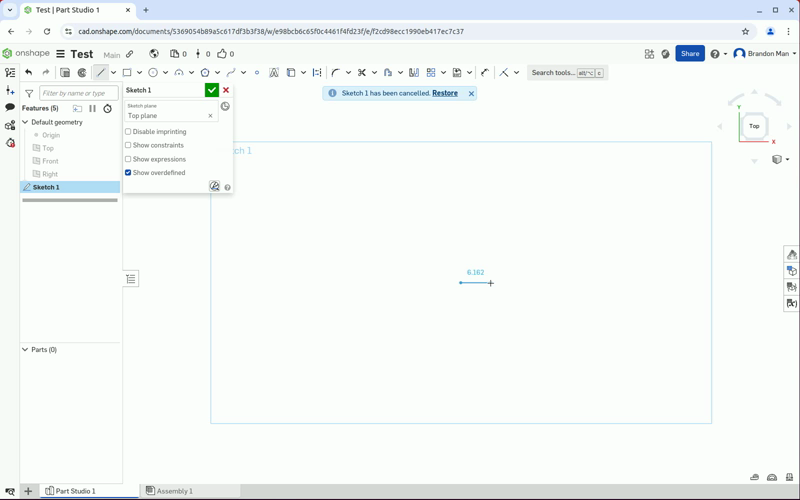
mouse_move(512, 282)
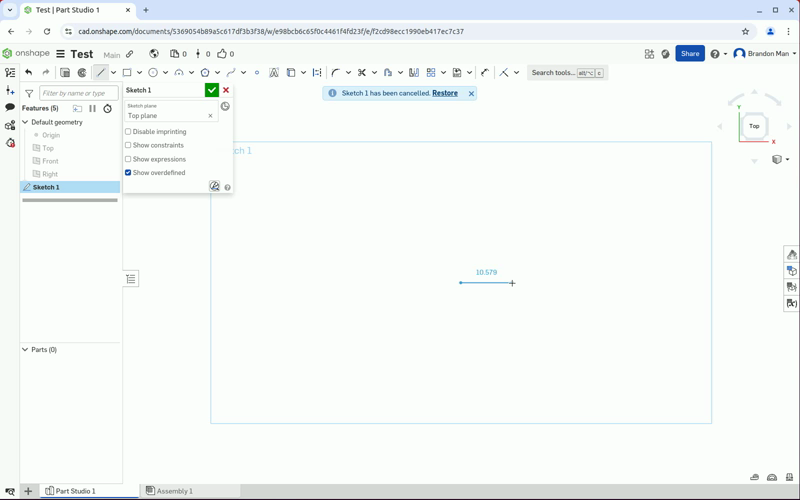
click(512, 282)
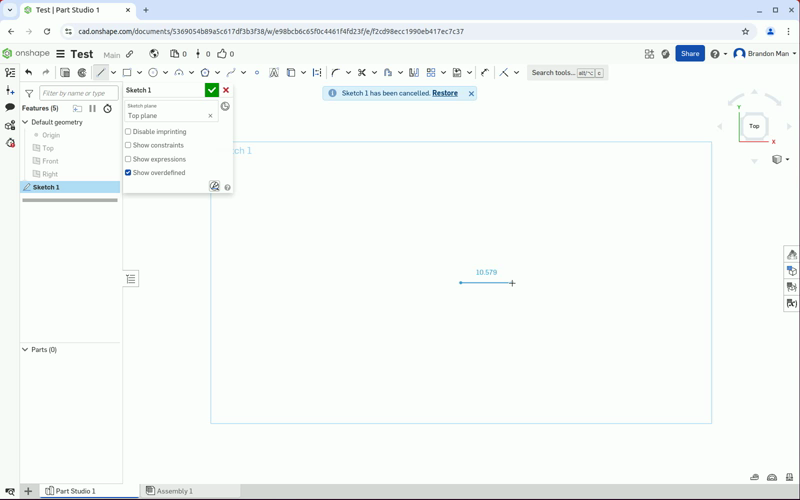
key_up(shift)
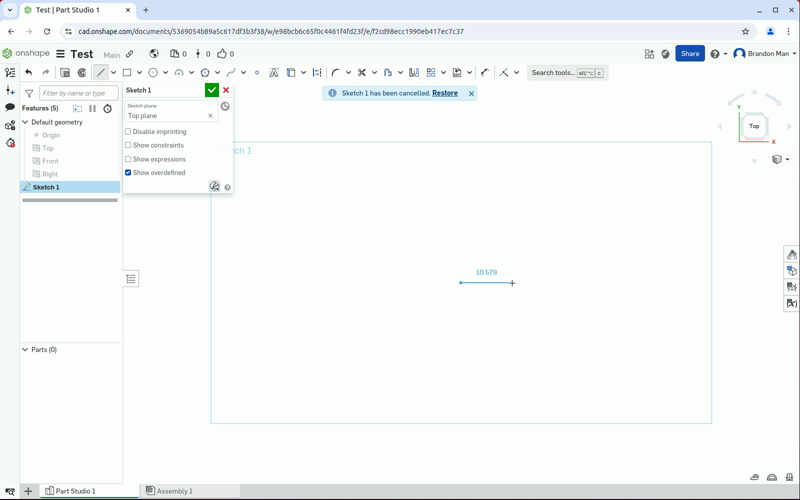
key(esc)
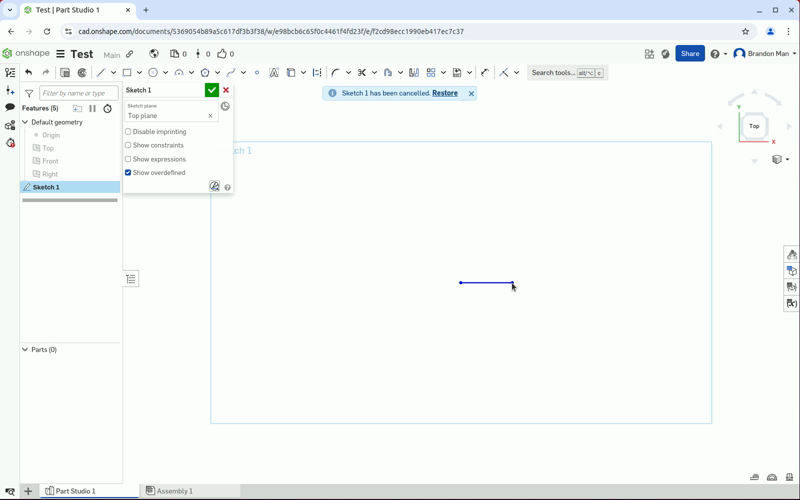
key(a)
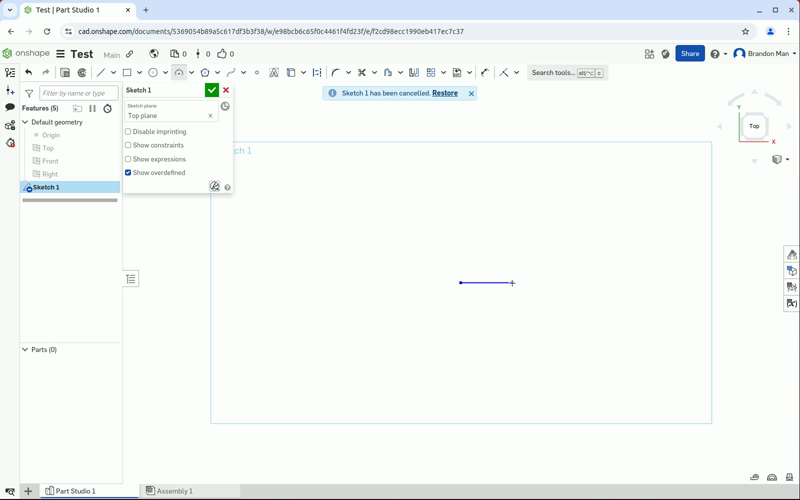
mouse_move(512, 282)
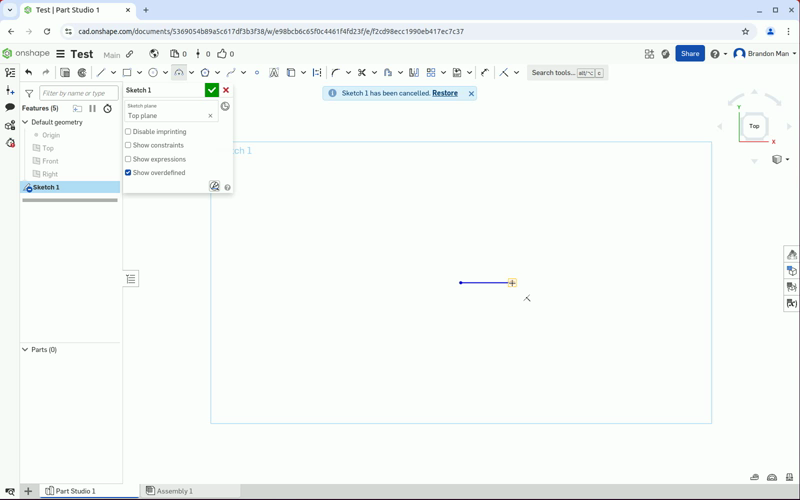
click(512, 282)
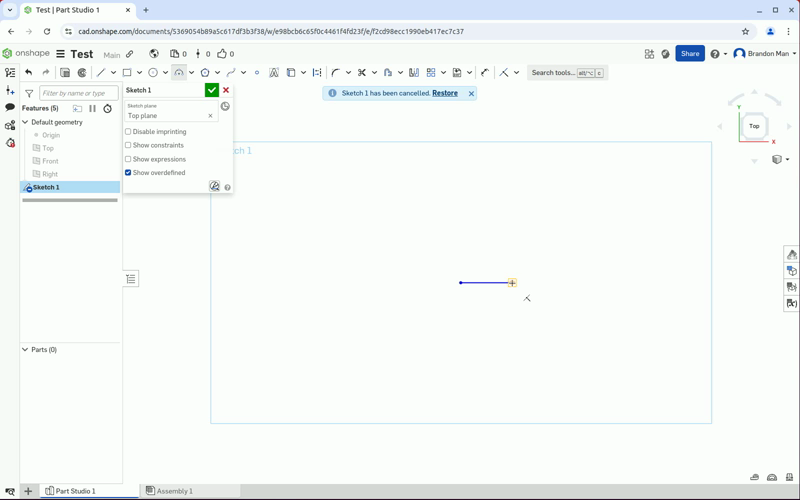
key_down(shift)
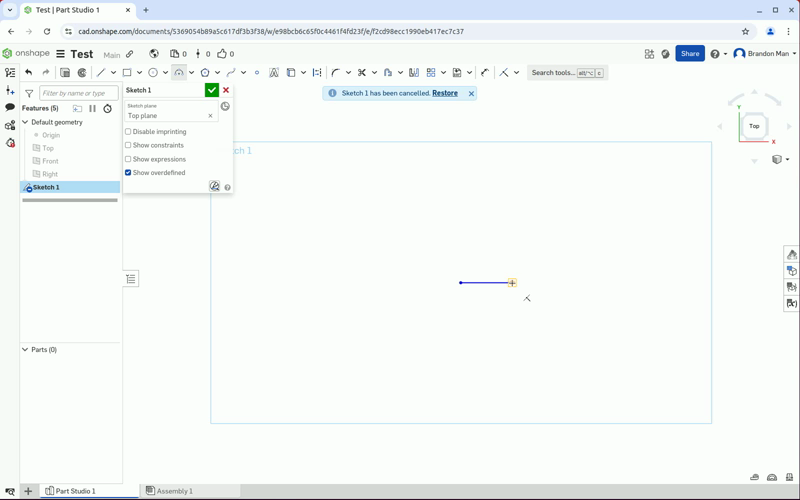
mouse_move(534, 260)
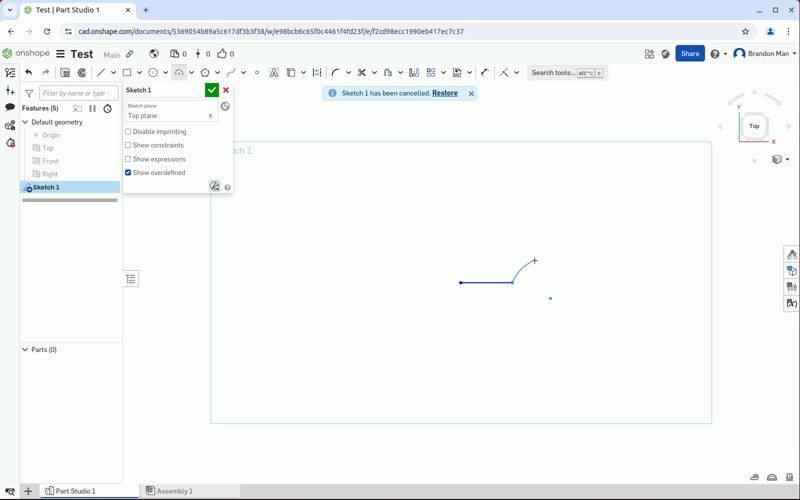
click(534, 260)
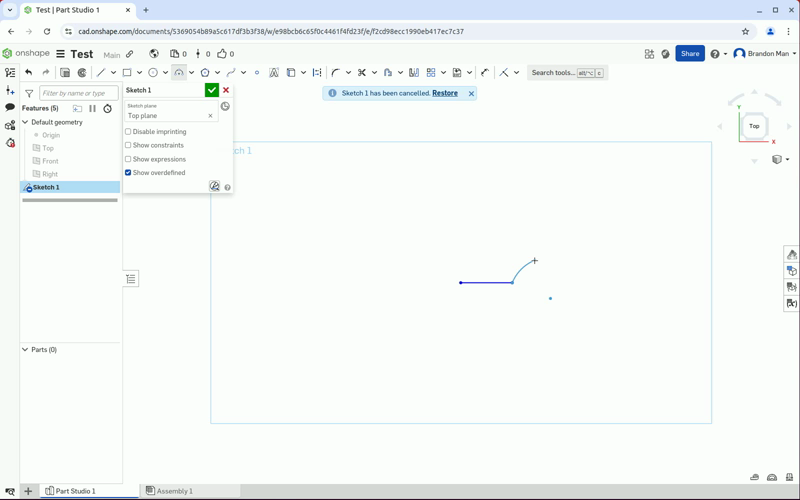
mouse_move(528, 276)
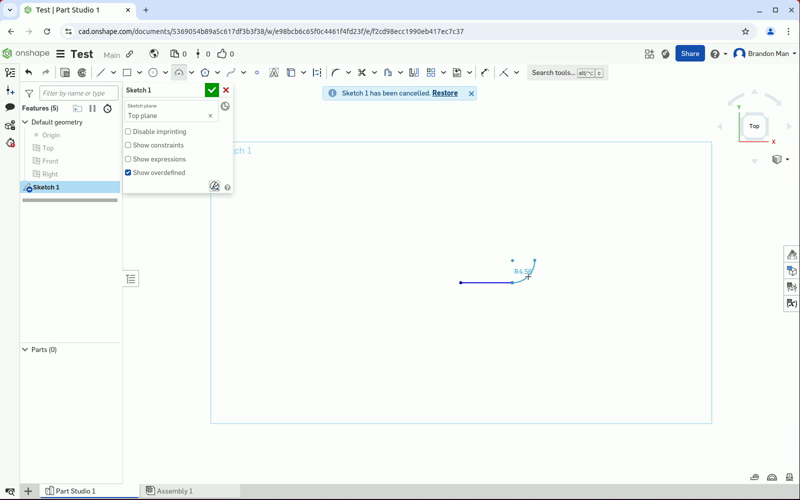
click(528, 276)
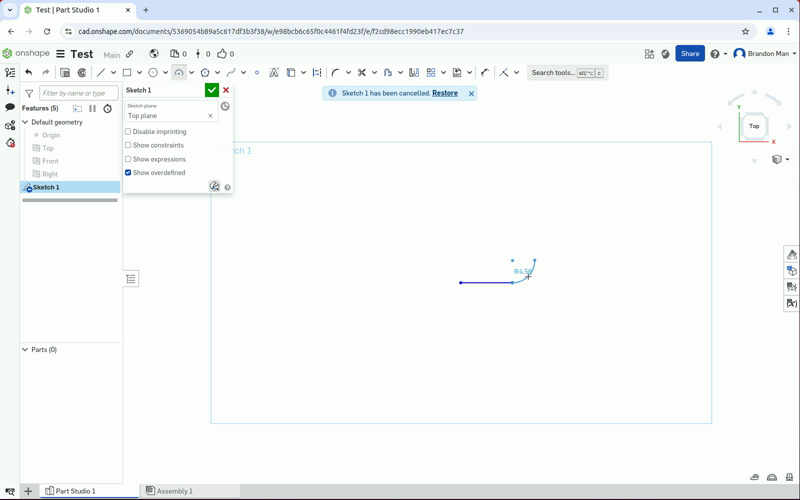
key_up(shift)
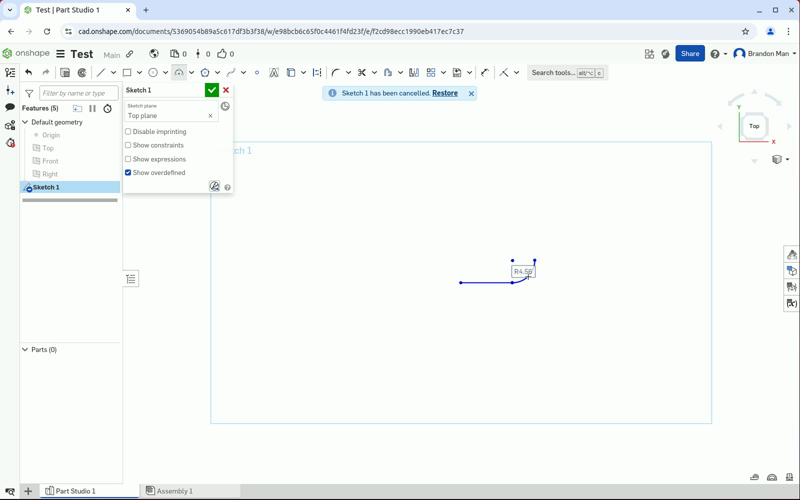
key(esc)
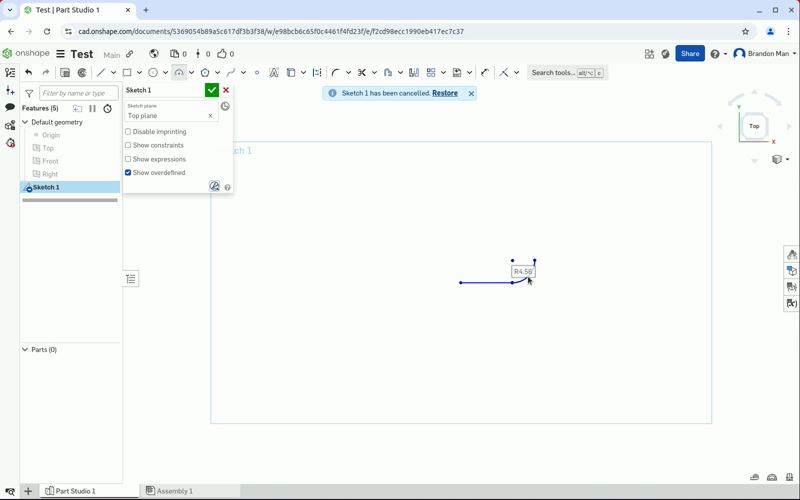
key(l)
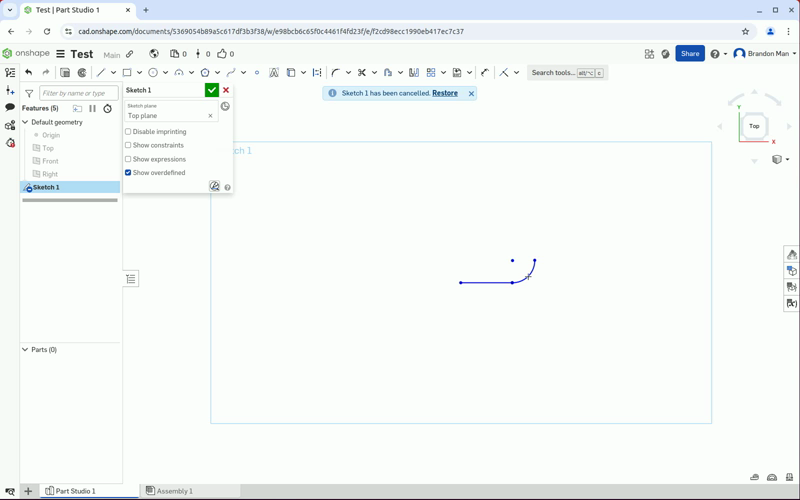
mouse_move(534, 260)
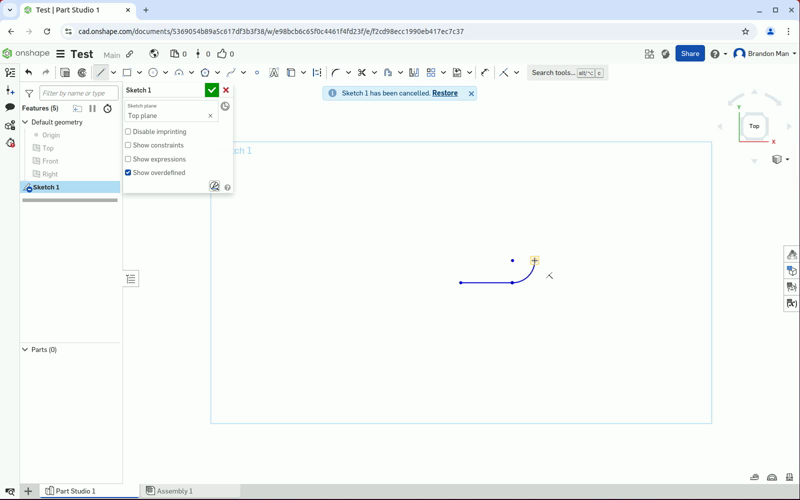
click(534, 260)
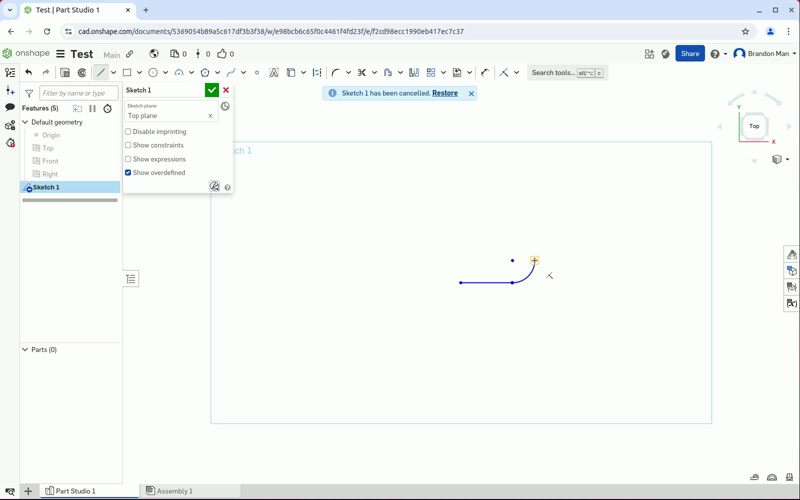
key_down(shift)
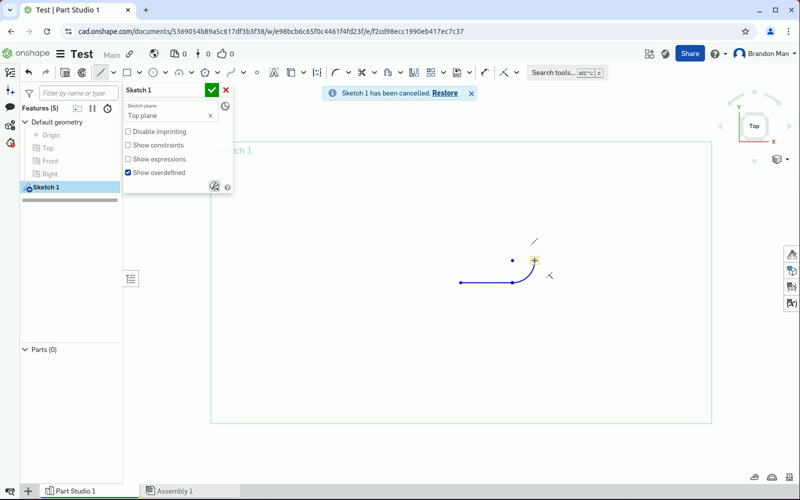
mouse_move(564, 260)
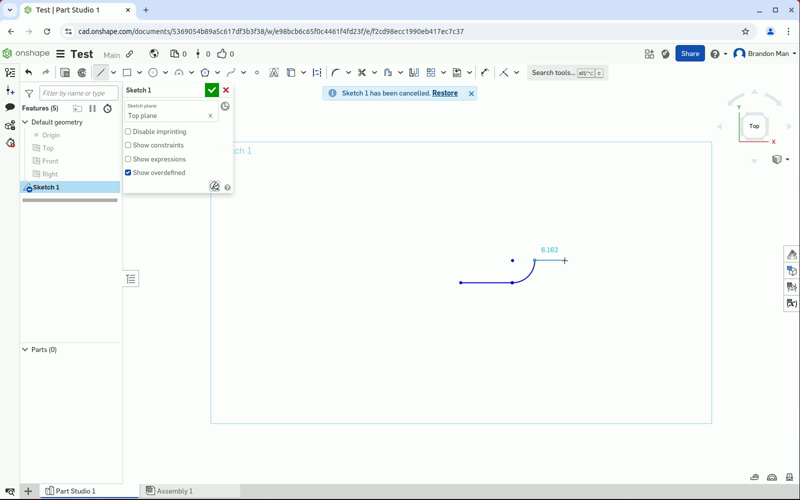
mouse_move(528, 260)
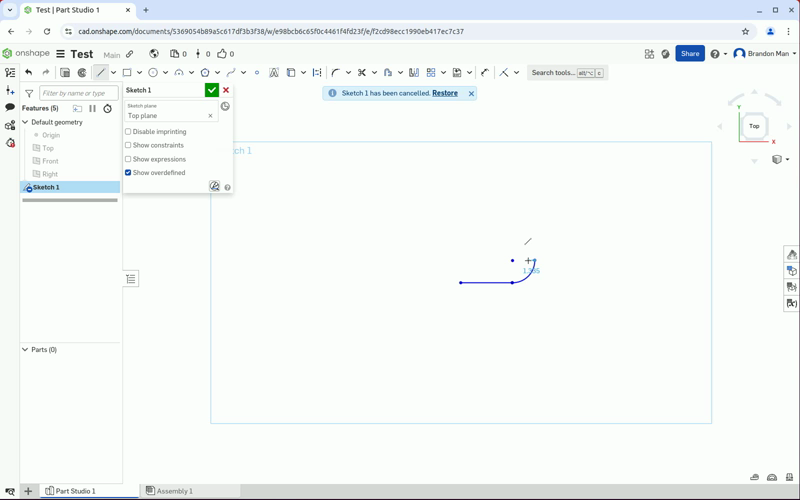
scroll(6)
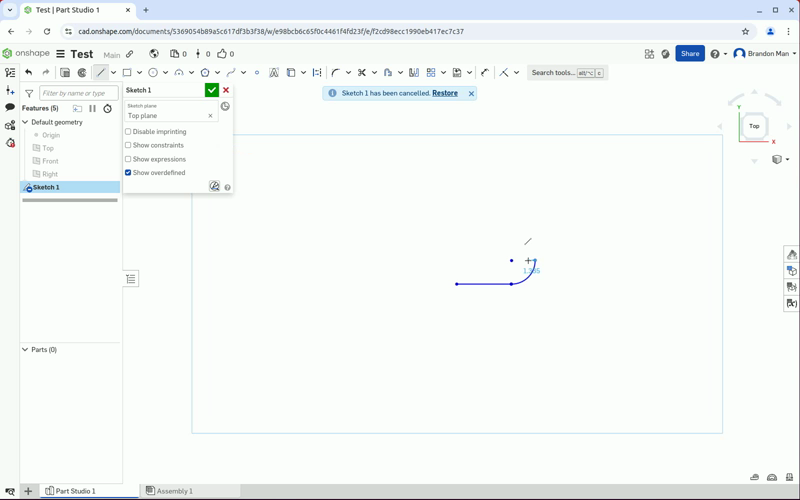
scroll(6)
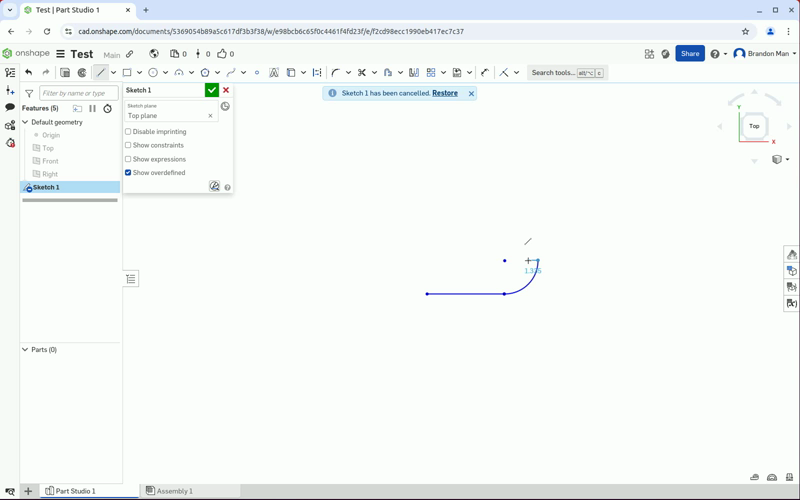
scroll(6)
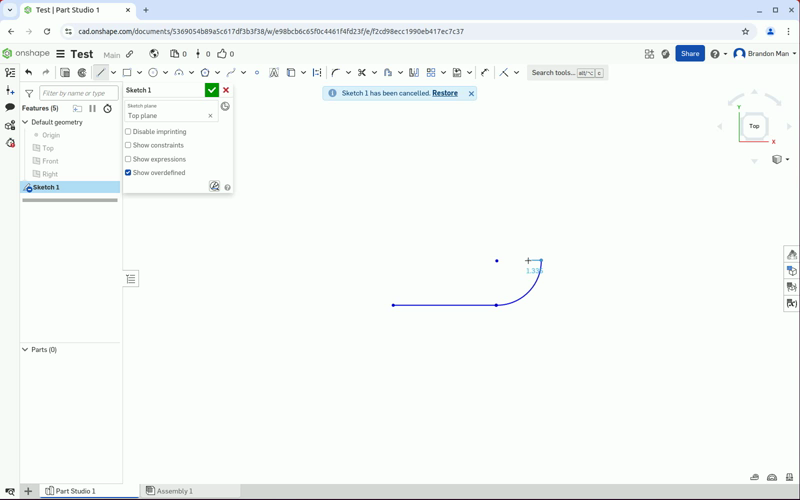
scroll(6)
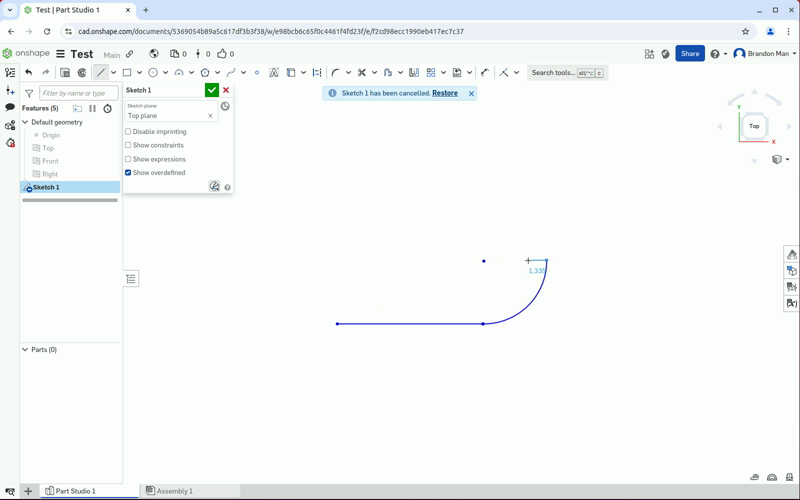
scroll(6)
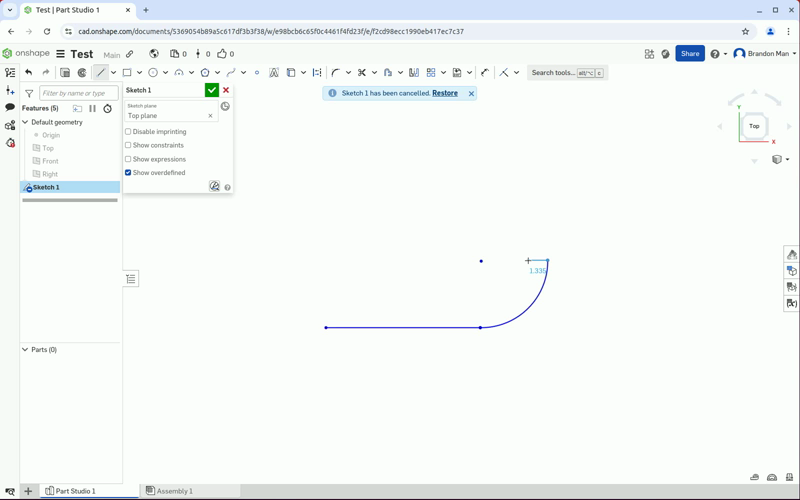
scroll(6)
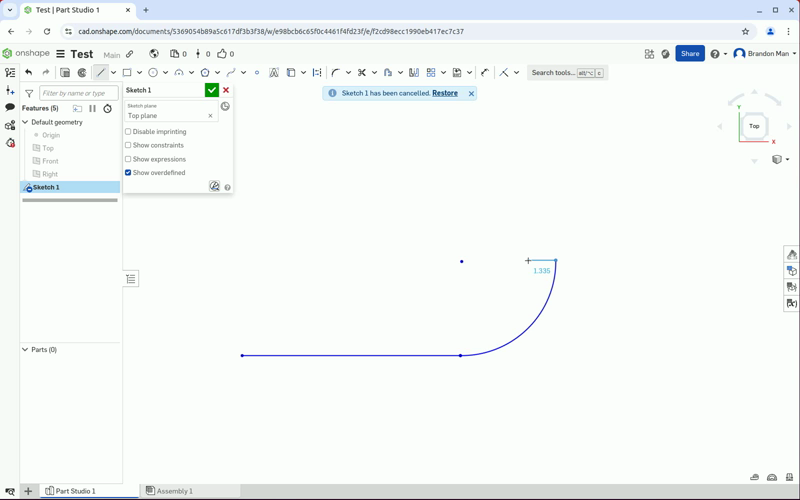
scroll(6)
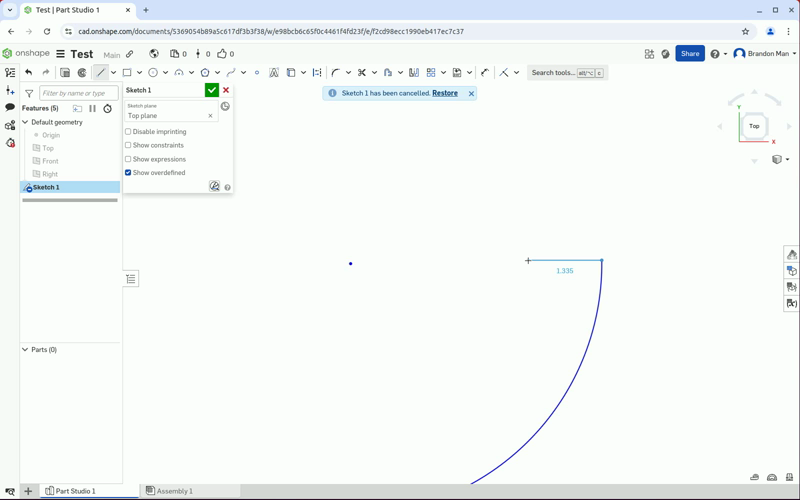
click(528, 260)
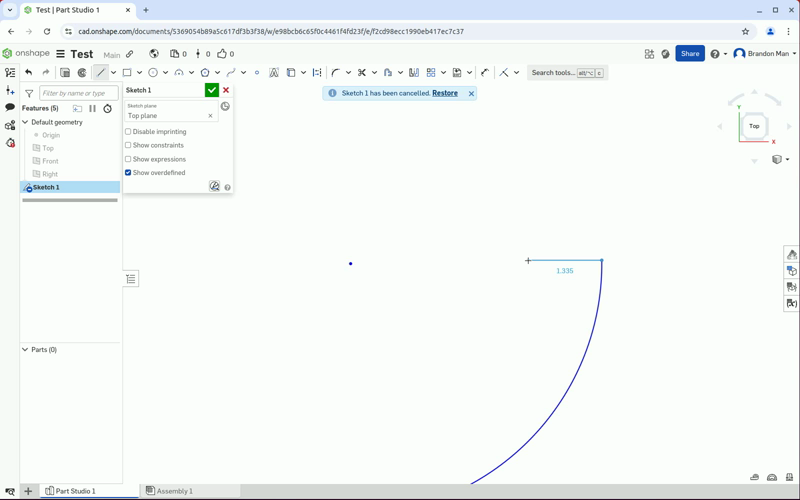
scroll(-6)
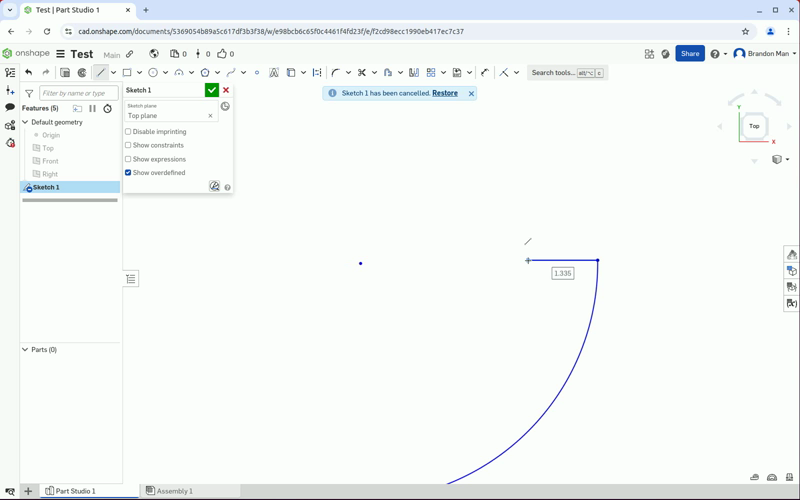
scroll(-6)
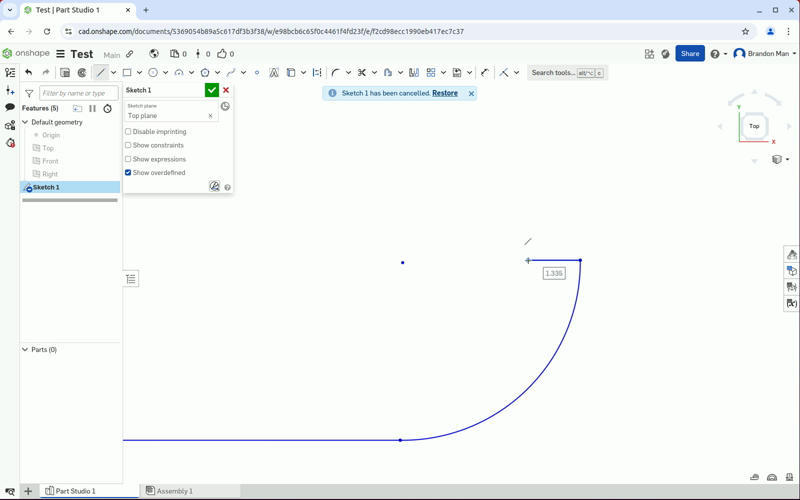
scroll(-6)
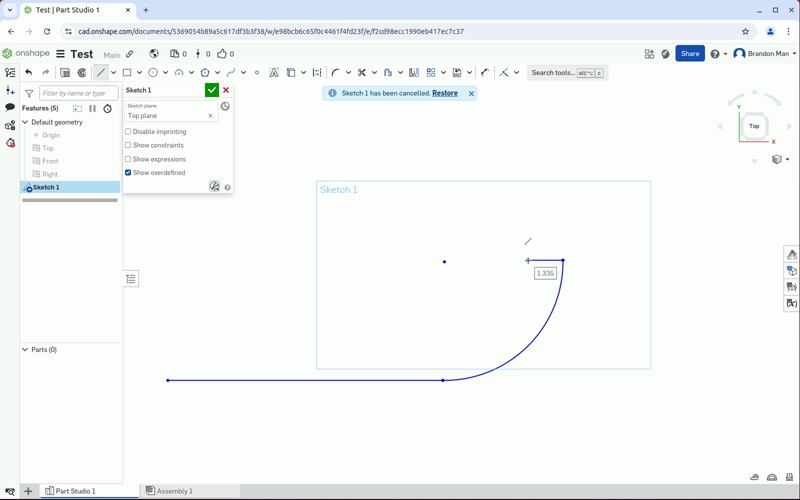
scroll(-6)
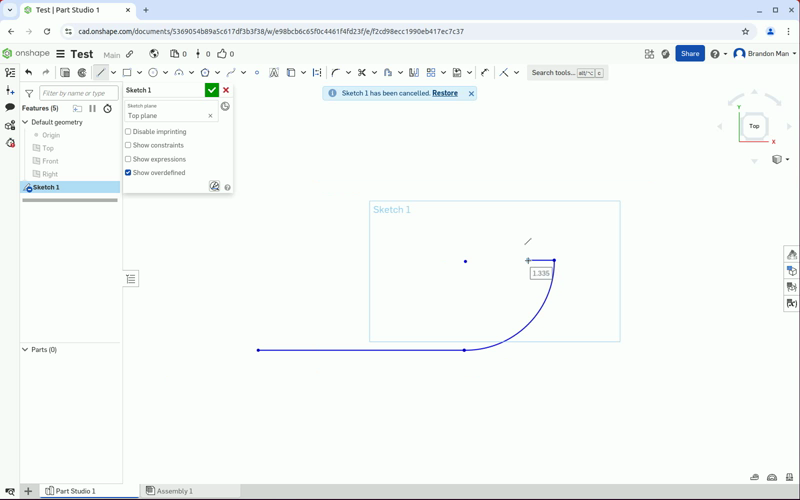
scroll(-6)
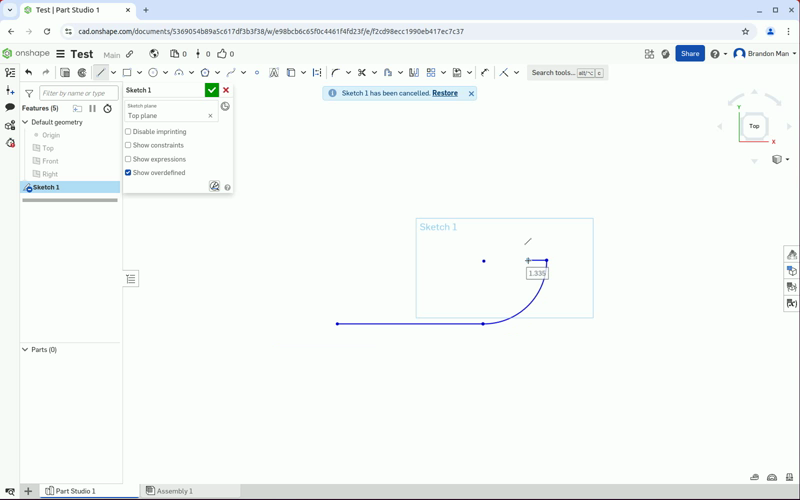
scroll(-6)
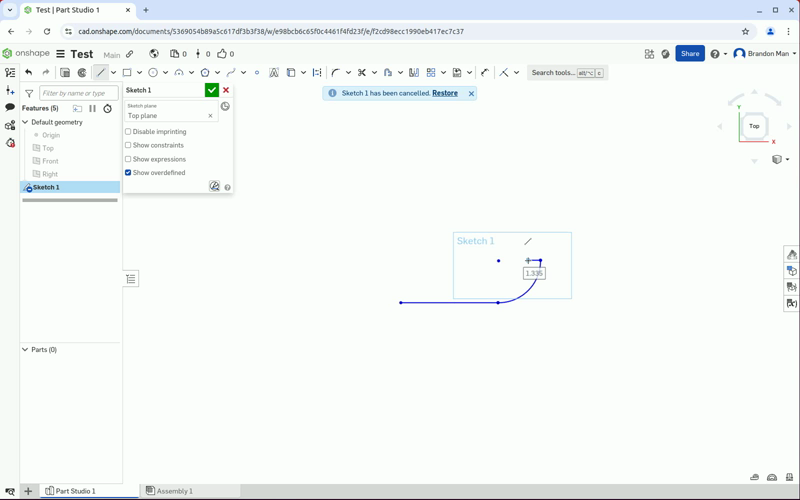
scroll(-6)
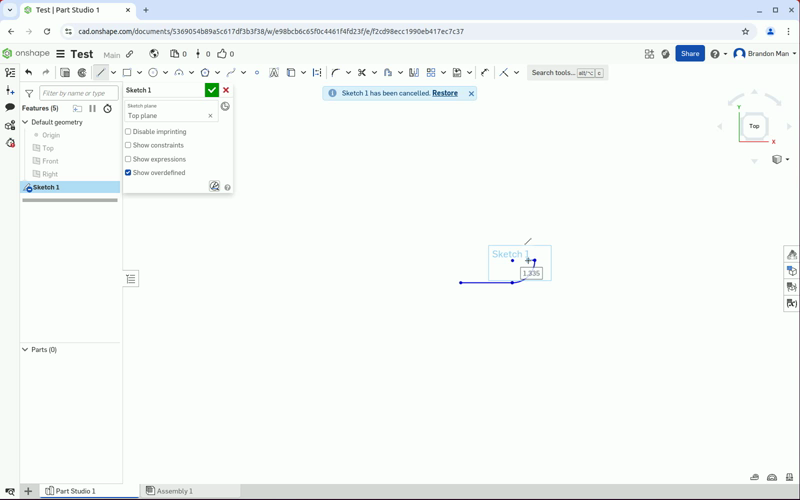
key_up(shift)
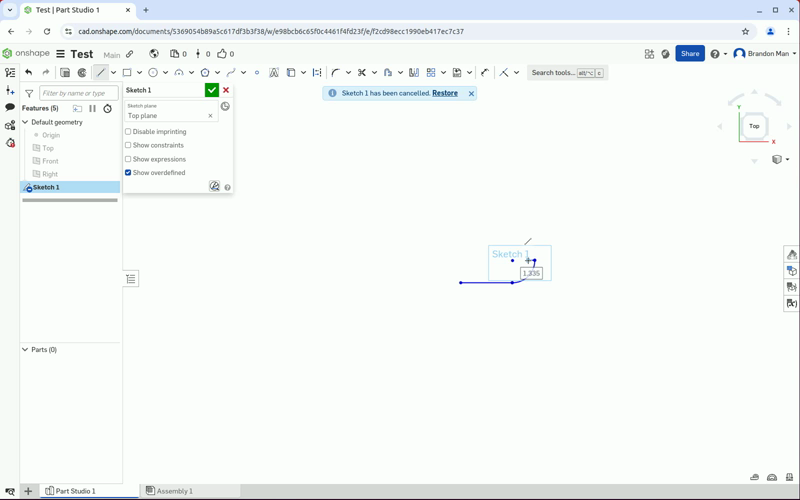
key_down(shift)
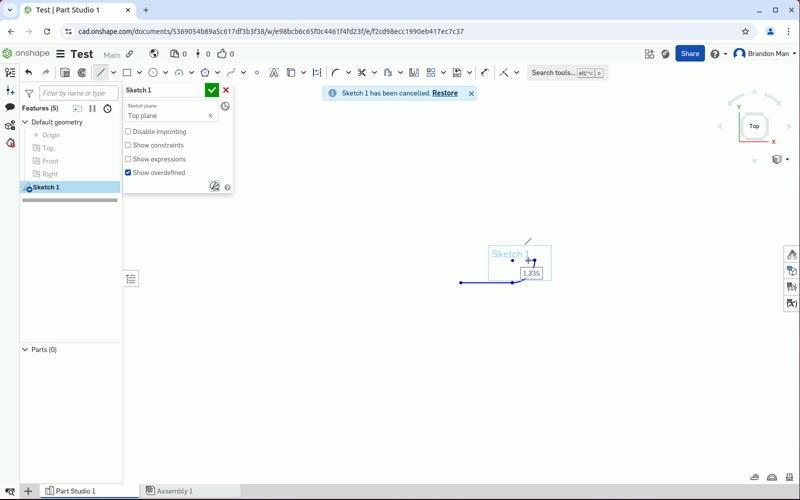
mouse_move(558, 260)
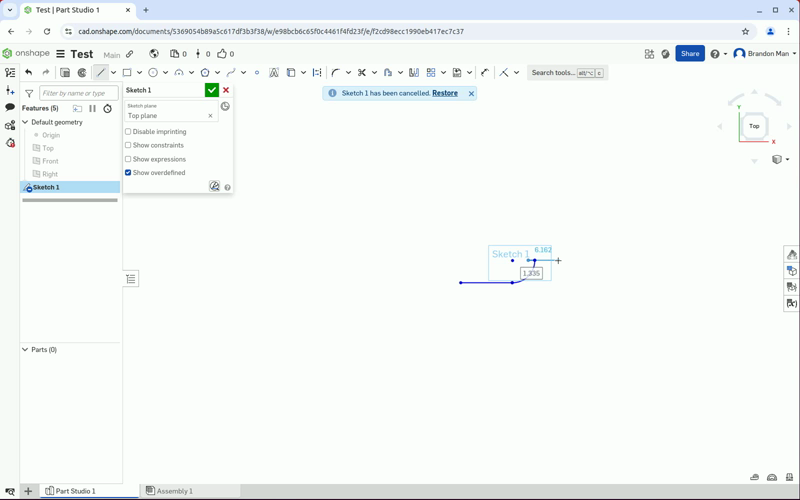
mouse_move(521, 260)
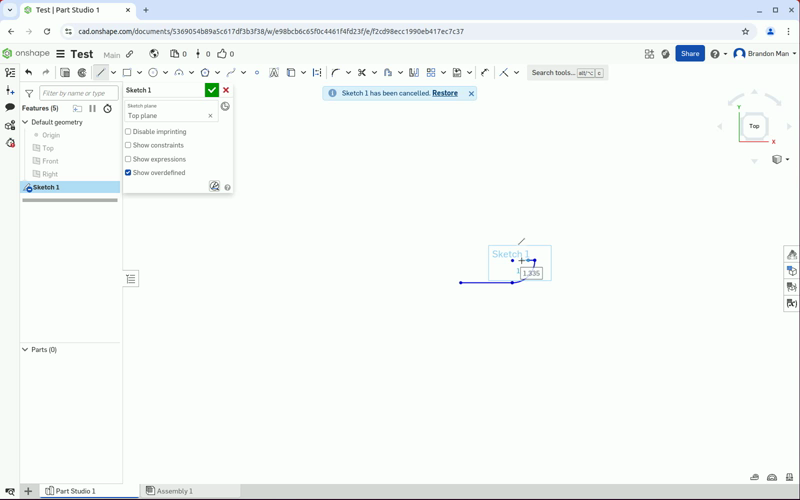
scroll(6)
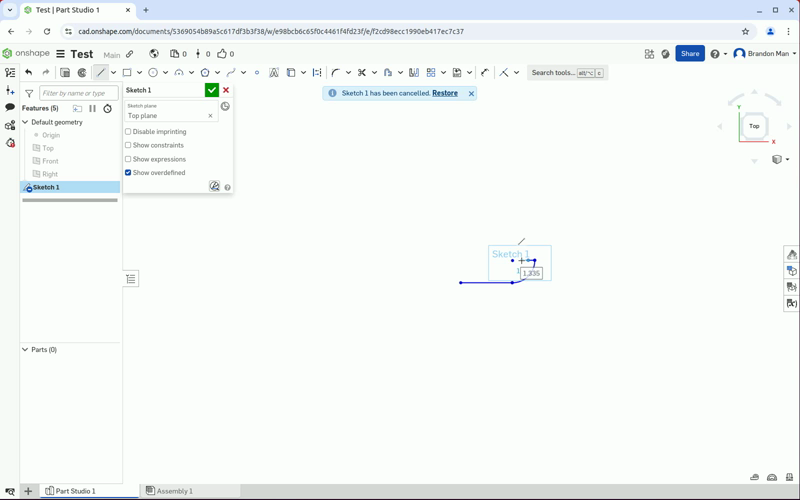
scroll(6)
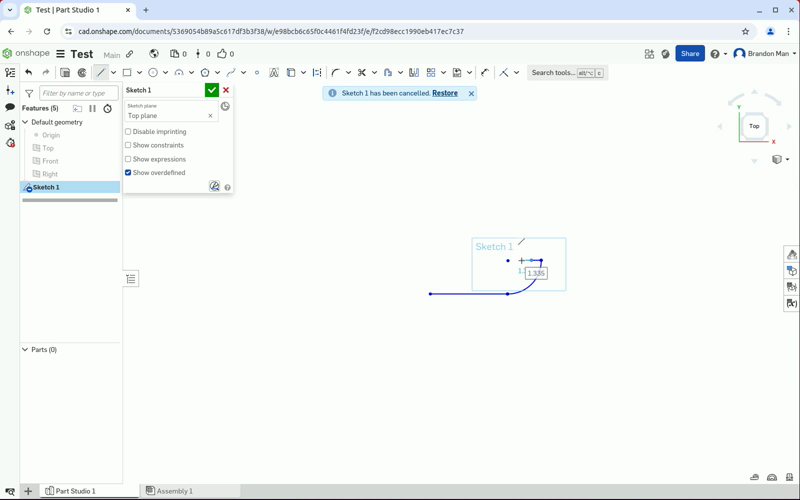
scroll(6)
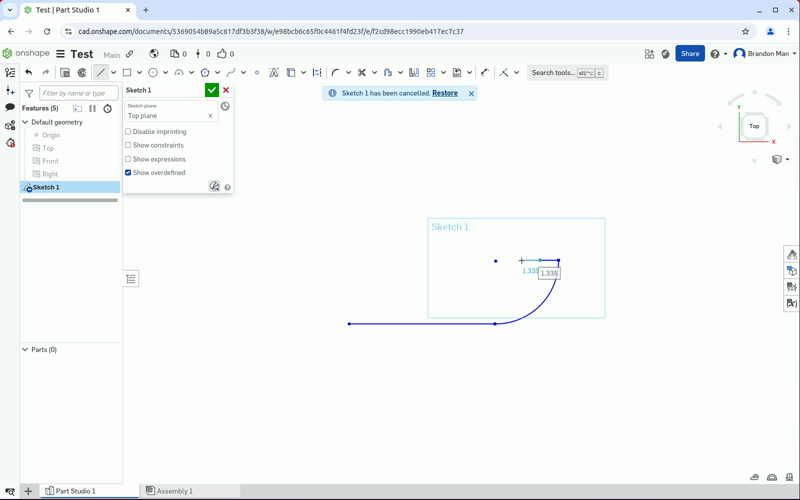
scroll(6)
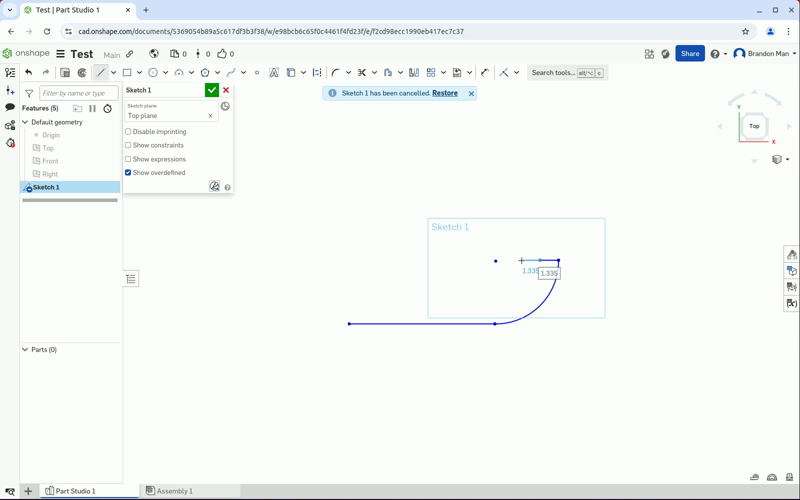
scroll(6)
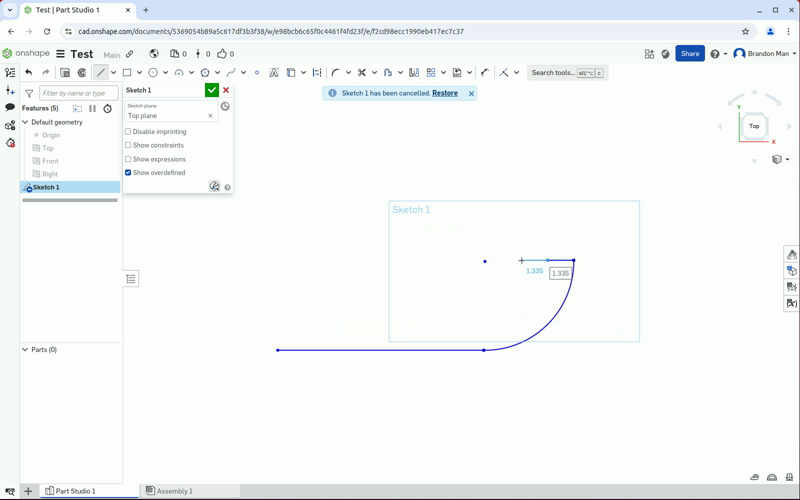
scroll(6)
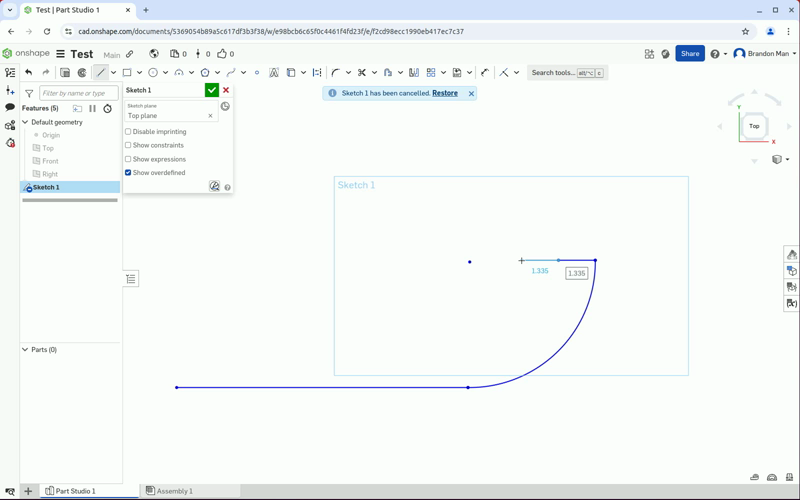
scroll(6)
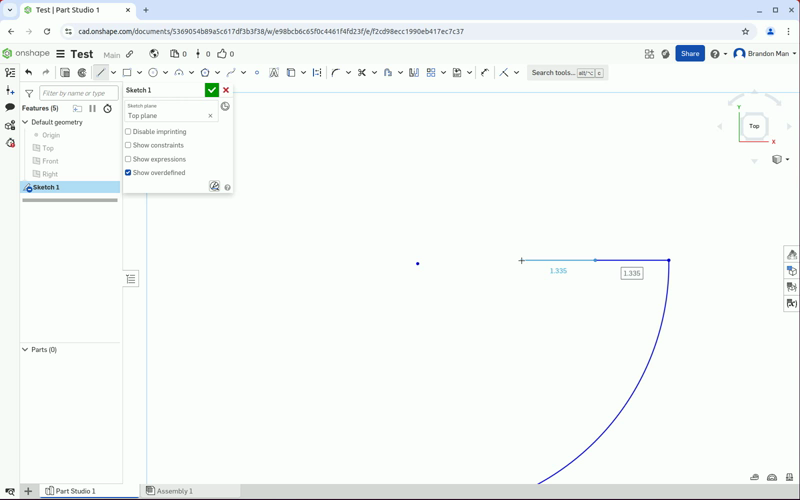
click(521, 260)
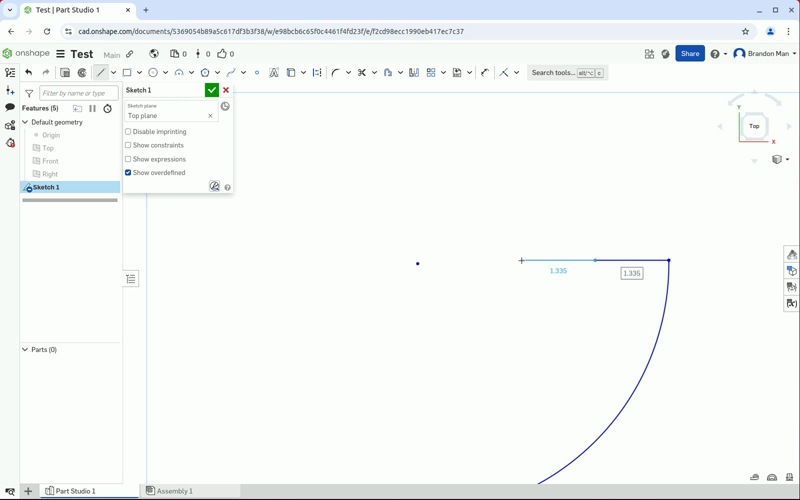
scroll(-6)
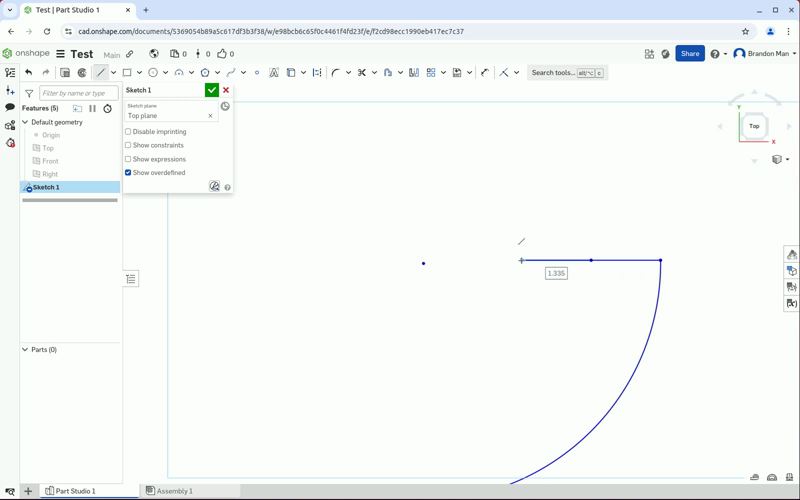
scroll(-6)
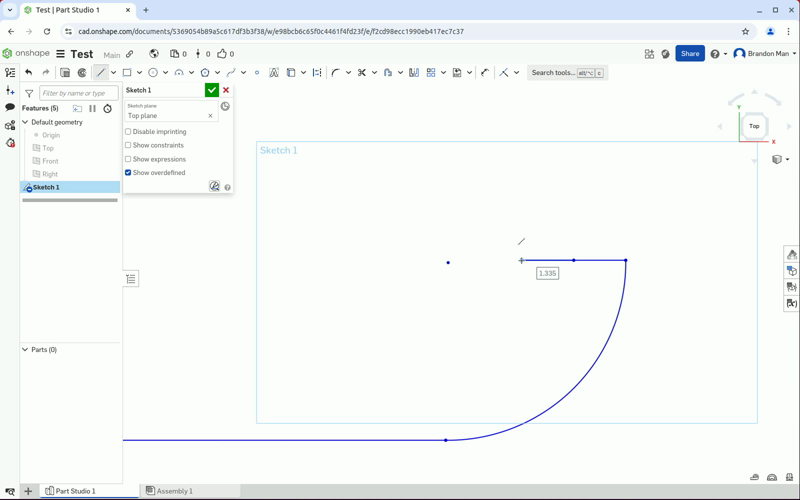
scroll(-6)
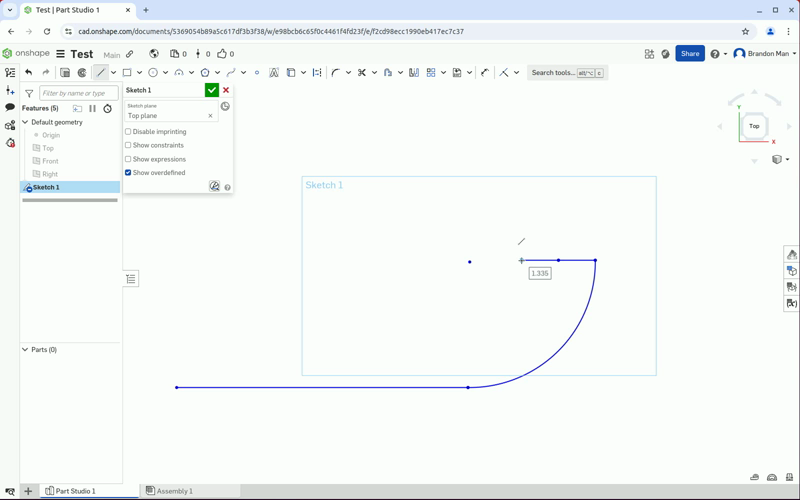
scroll(-6)
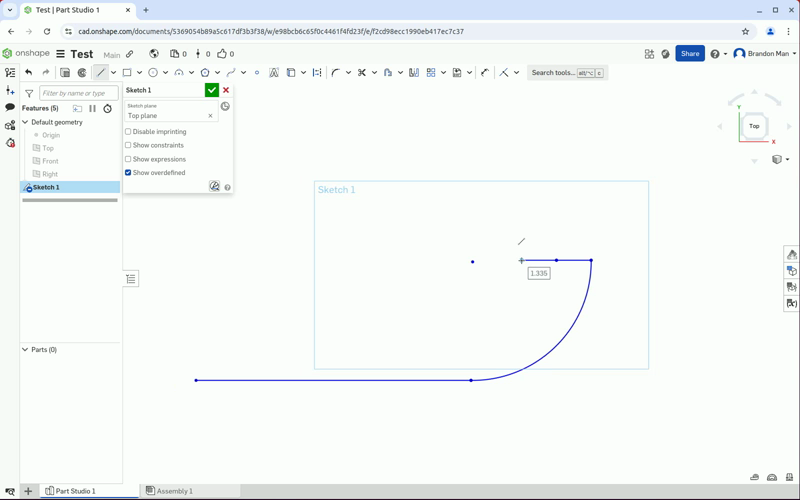
scroll(-6)
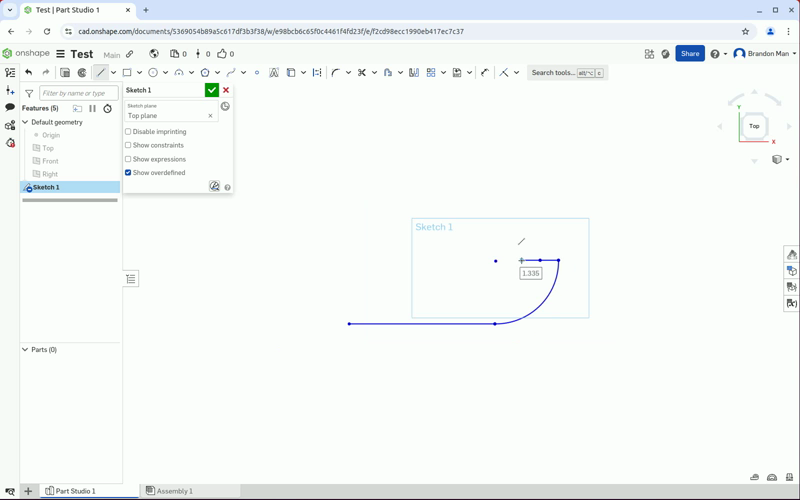
scroll(-6)
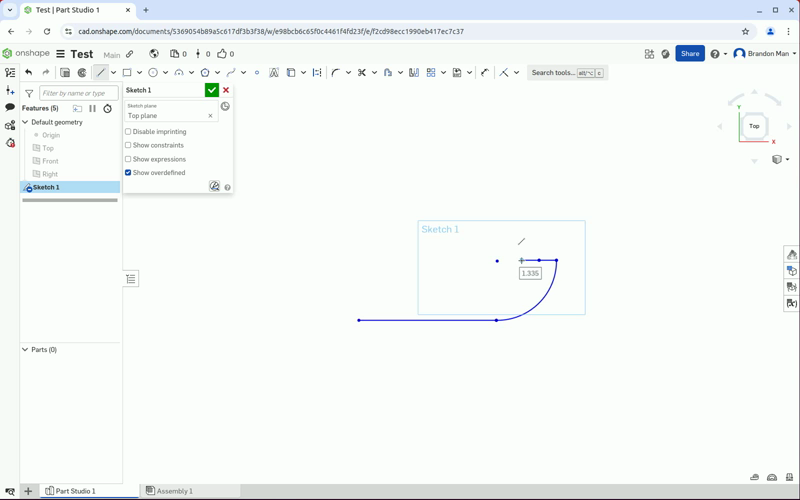
scroll(-6)
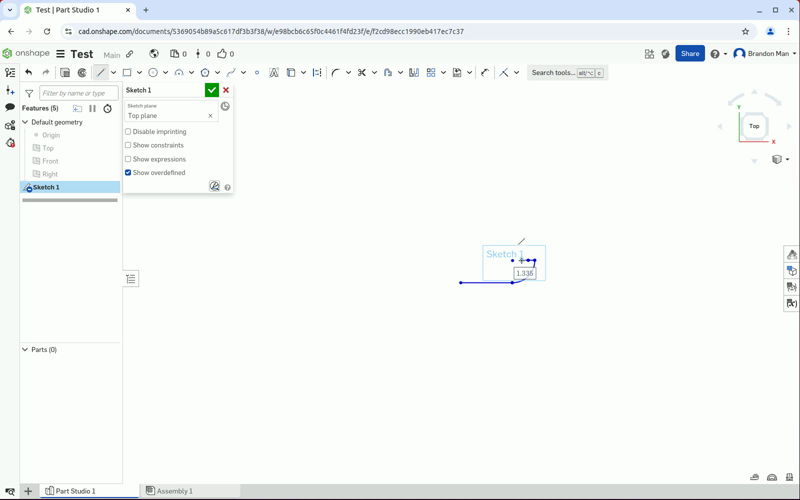
key_up(shift)
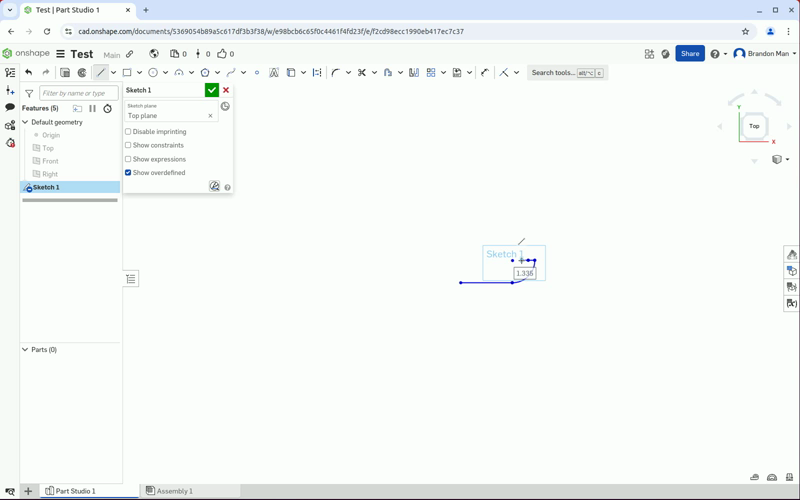
key_down(shift)
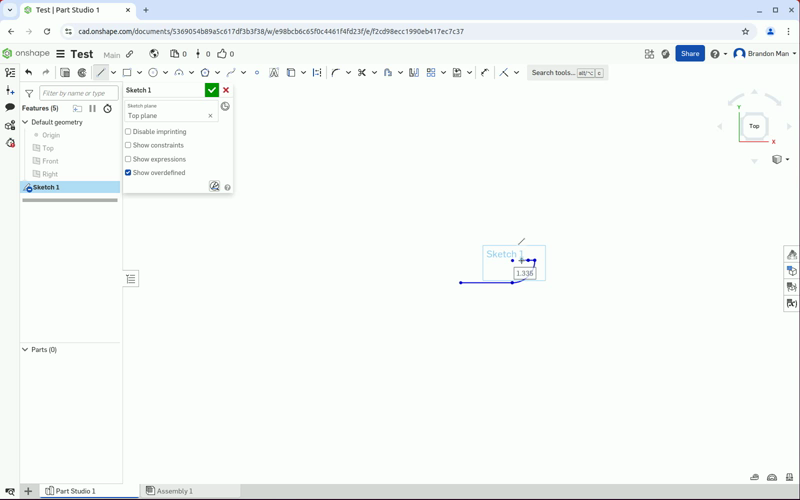
mouse_move(551, 260)
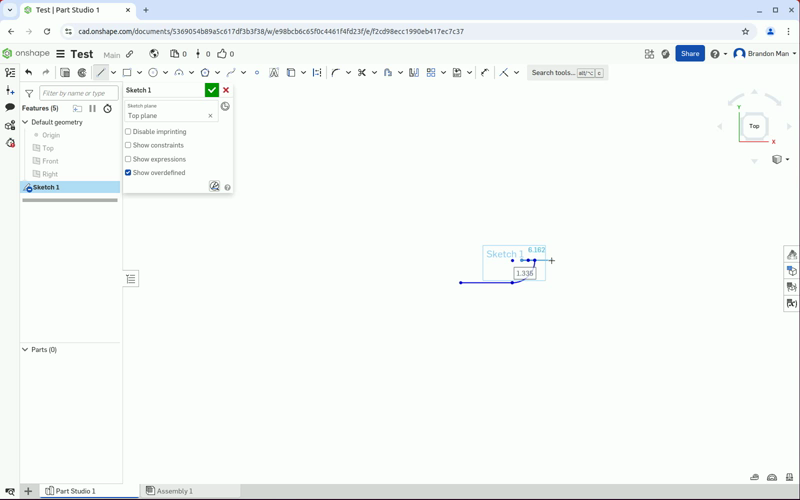
mouse_move(521, 267)
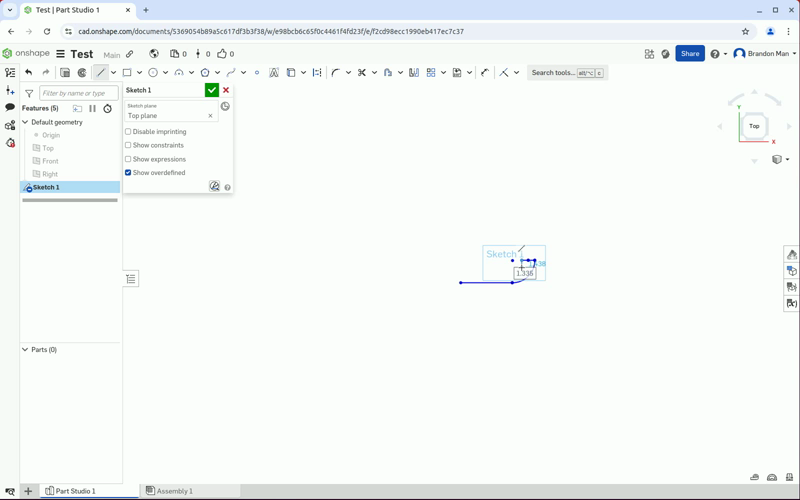
scroll(6)
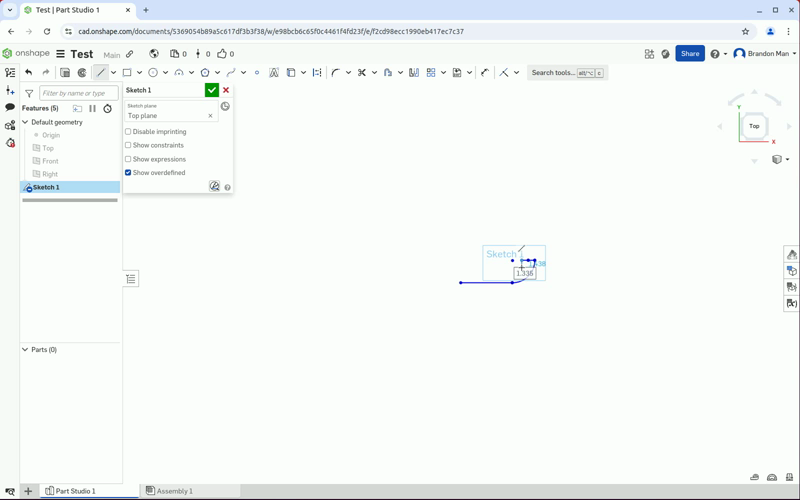
scroll(6)
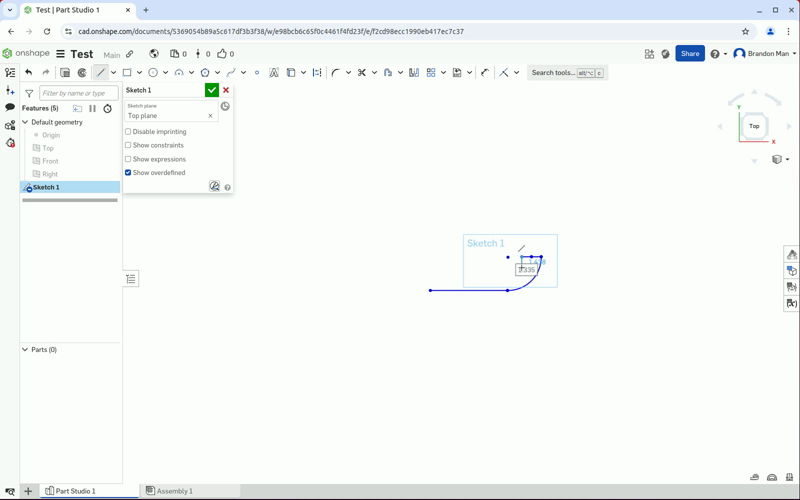
scroll(6)
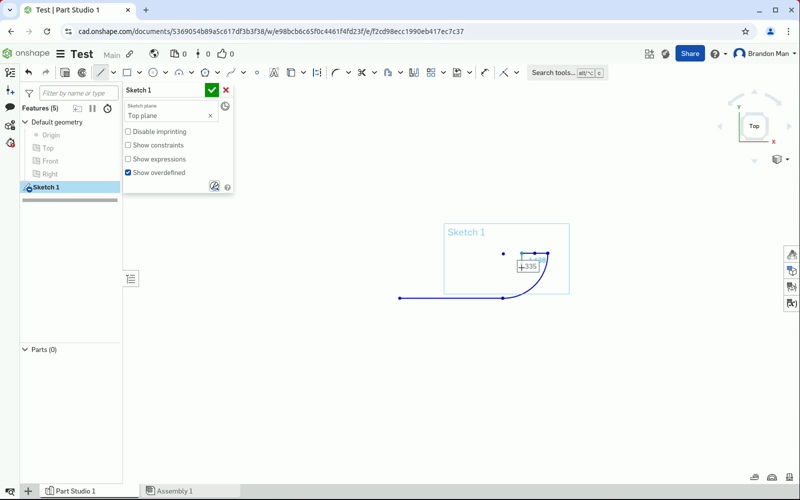
scroll(6)
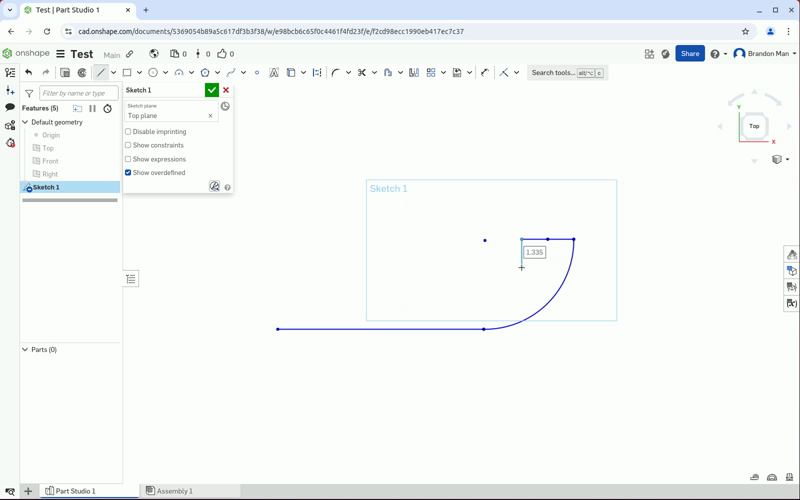
scroll(6)
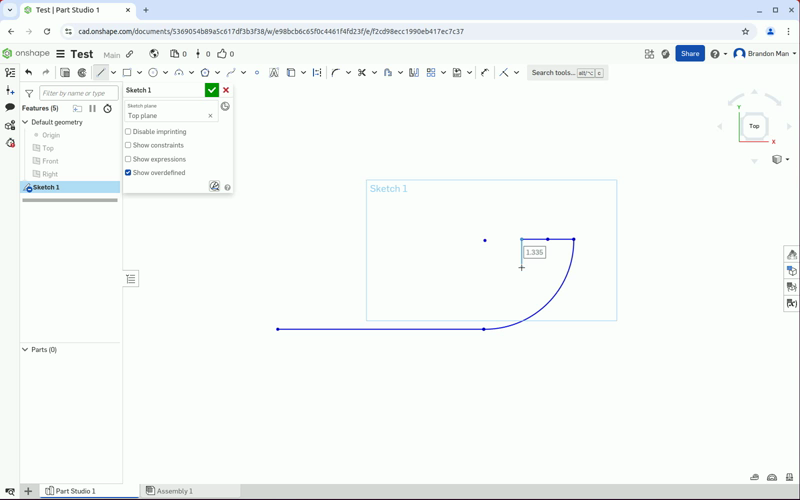
scroll(6)
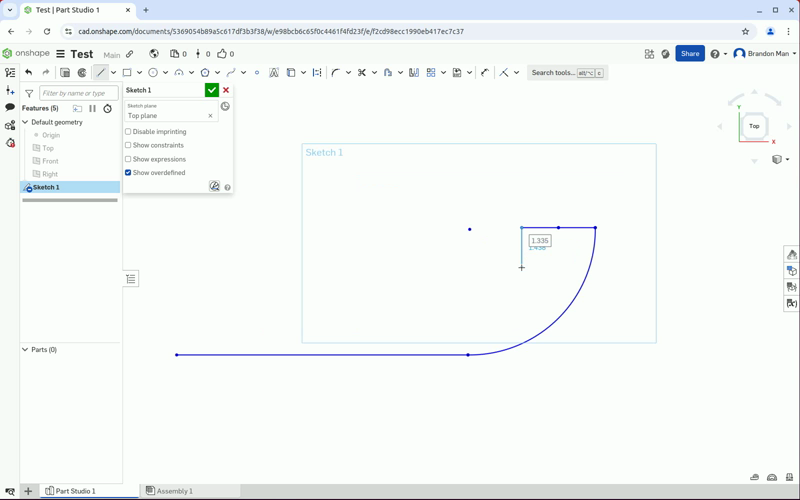
scroll(6)
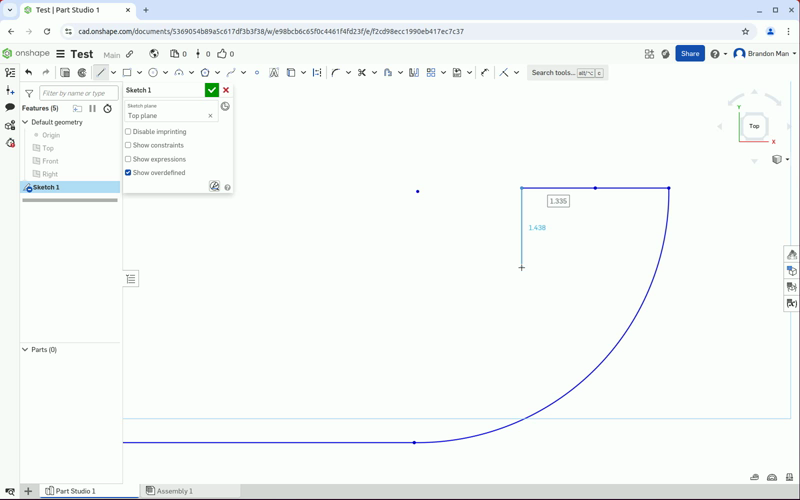
click(521, 267)
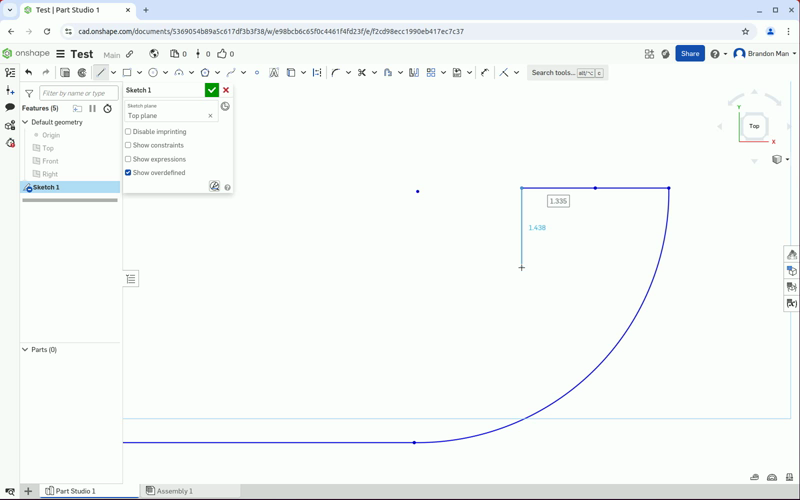
scroll(-6)
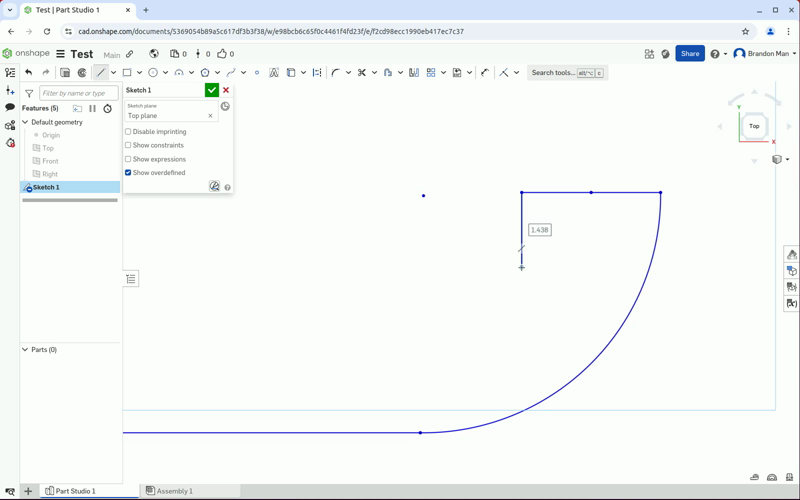
scroll(-6)
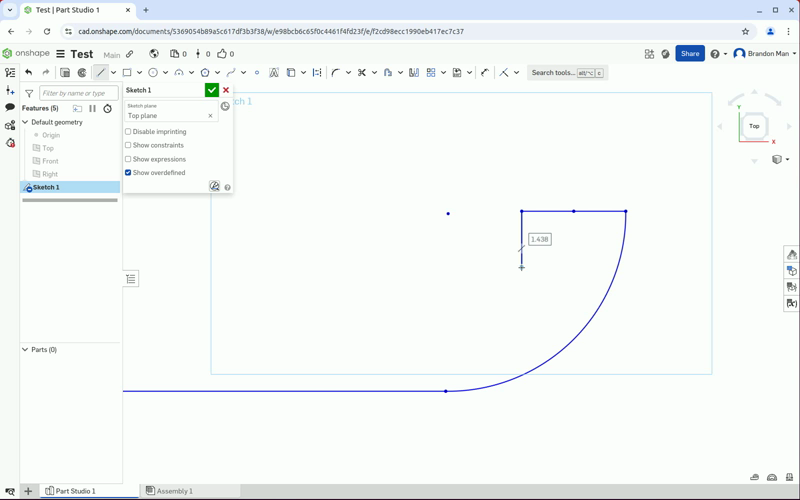
scroll(-6)
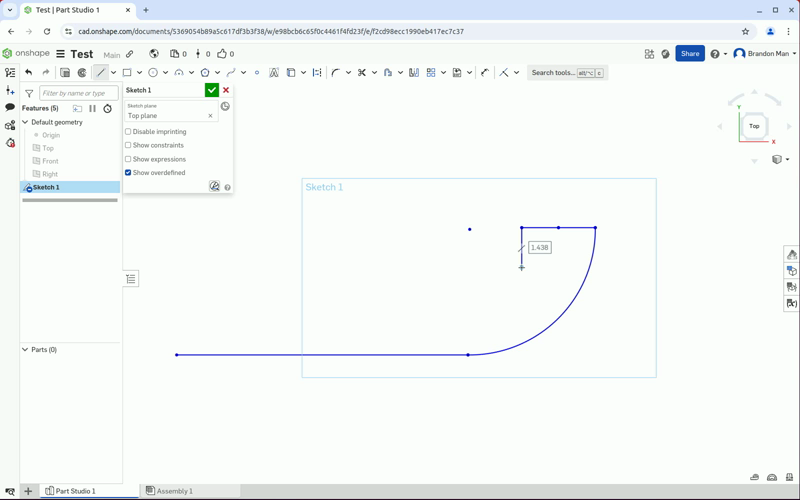
scroll(-6)
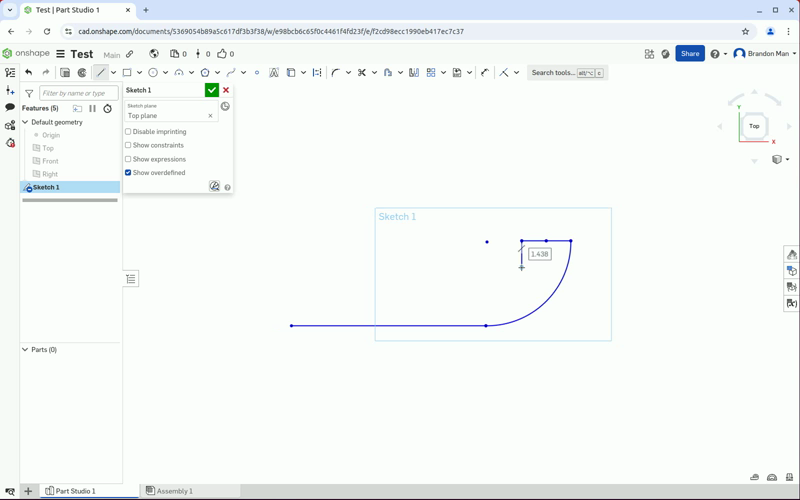
scroll(-6)
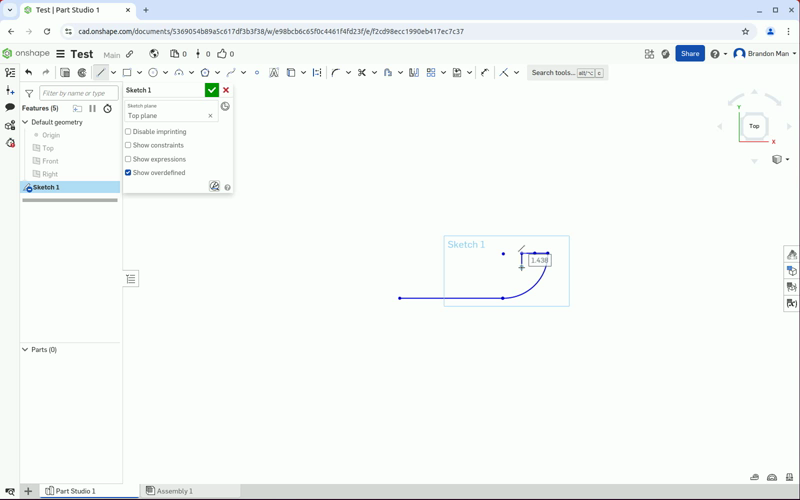
scroll(-6)
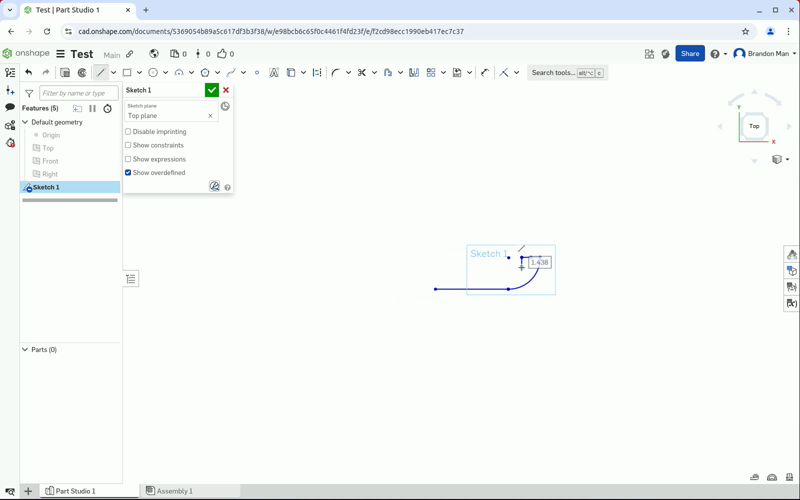
scroll(-6)
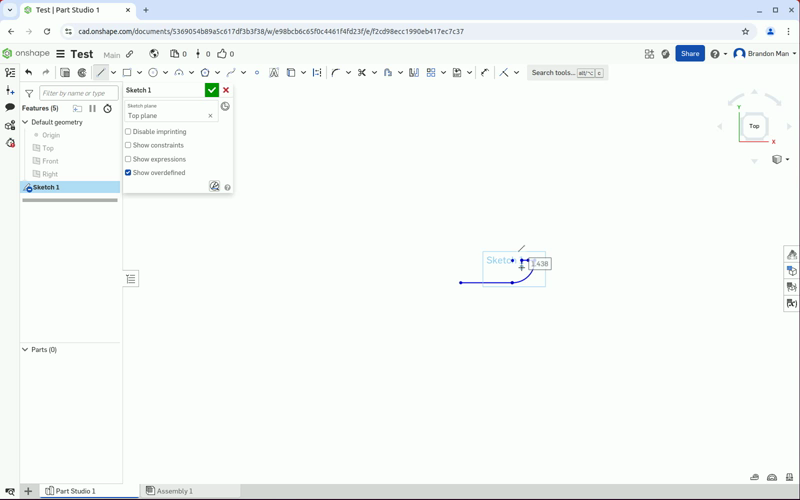
key_up(shift)
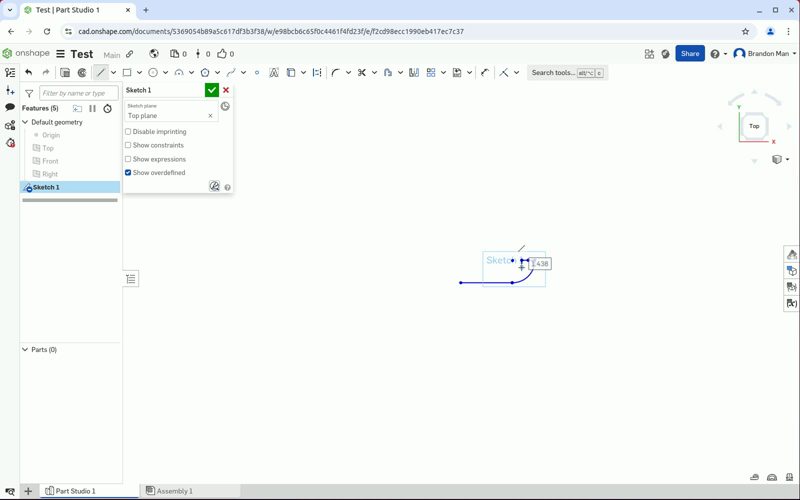
key(esc)
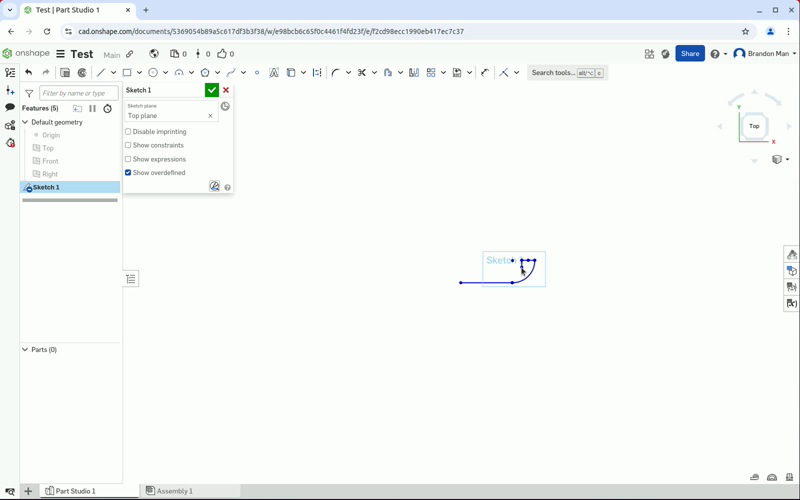
key(a)
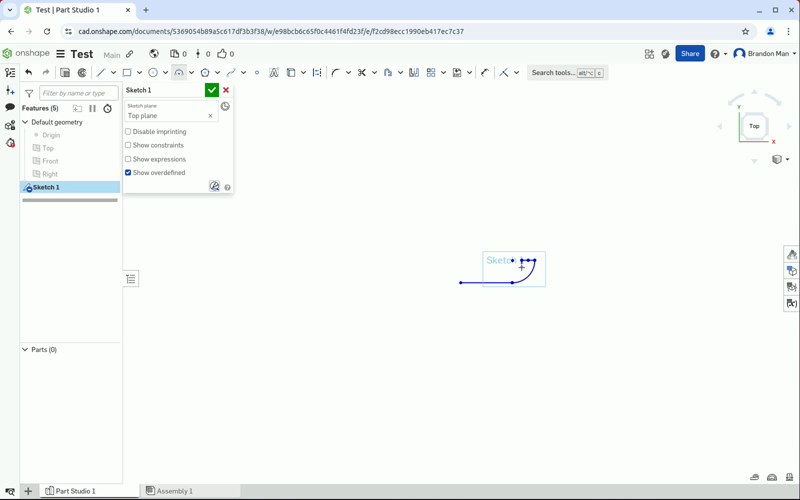
mouse_move(521, 267)
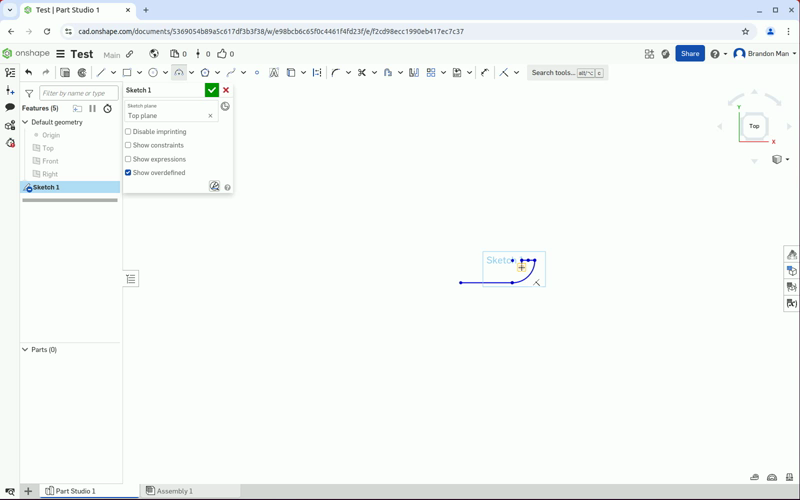
click(521, 267)
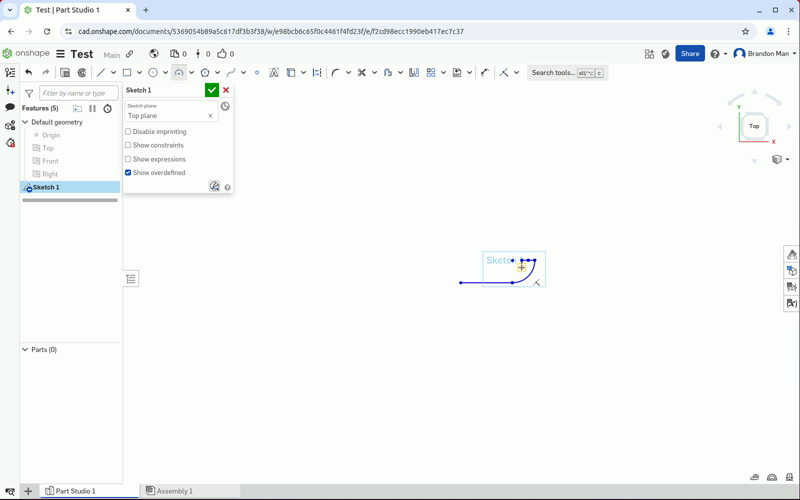
key_down(shift)
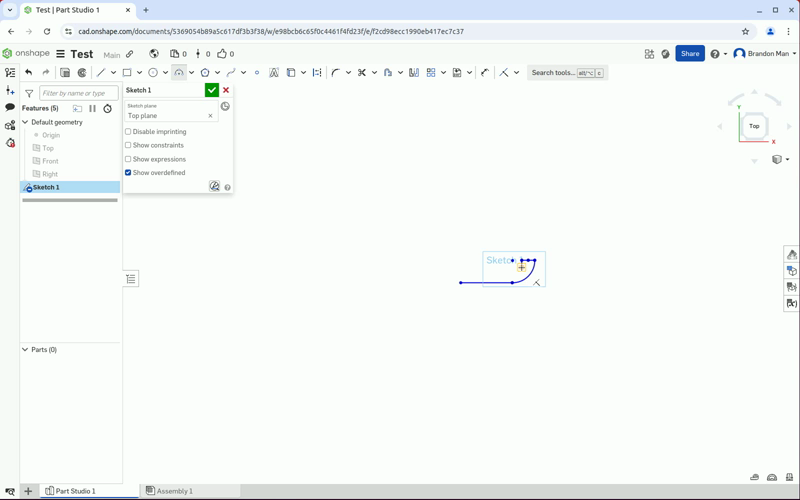
mouse_move(512, 276)
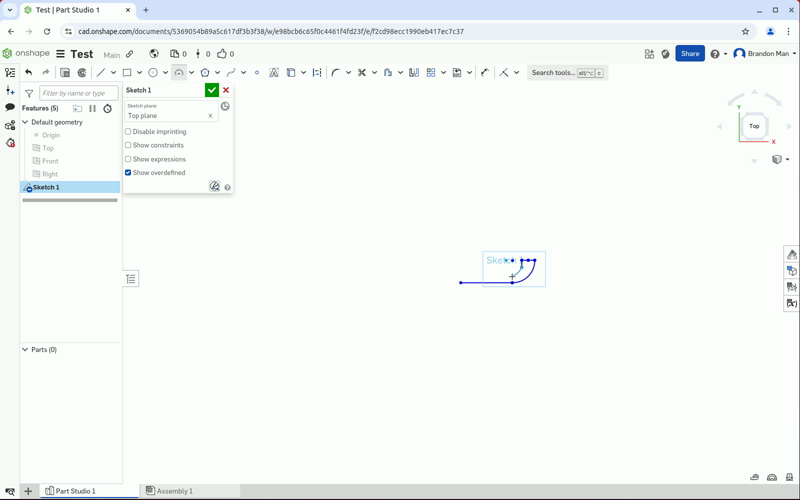
click(512, 276)
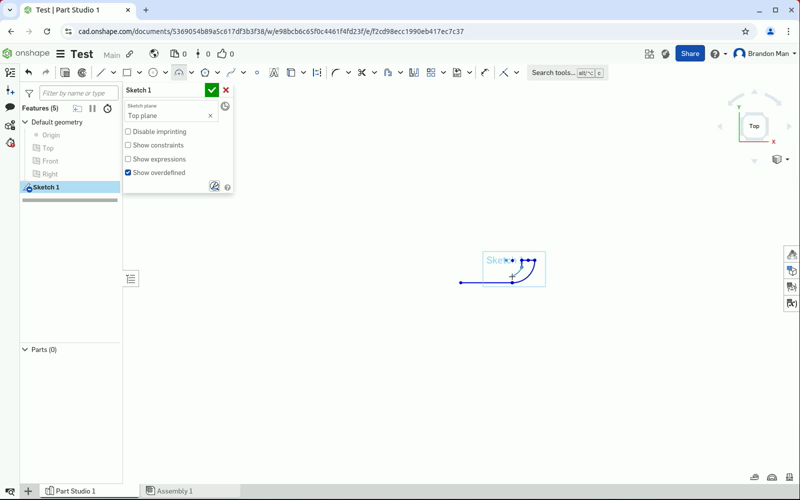
mouse_move(518, 273)
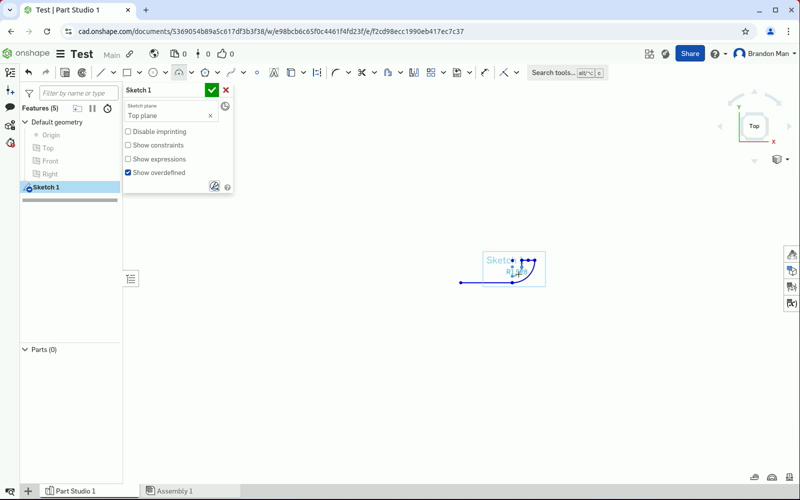
click(518, 273)
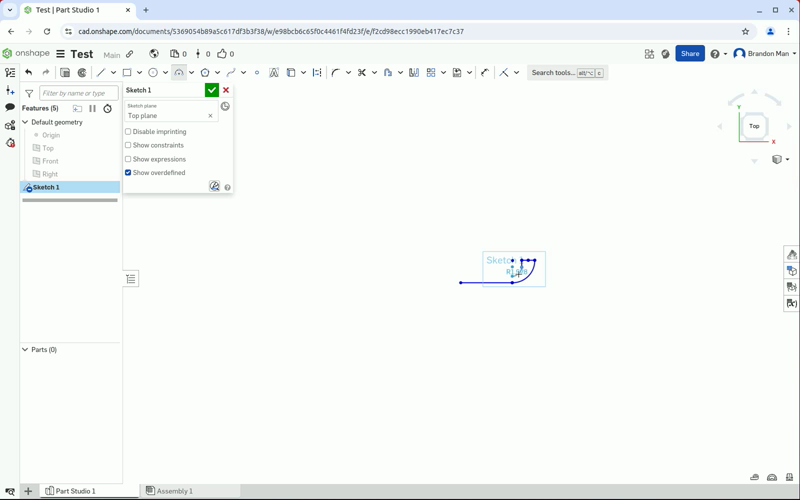
key_up(shift)
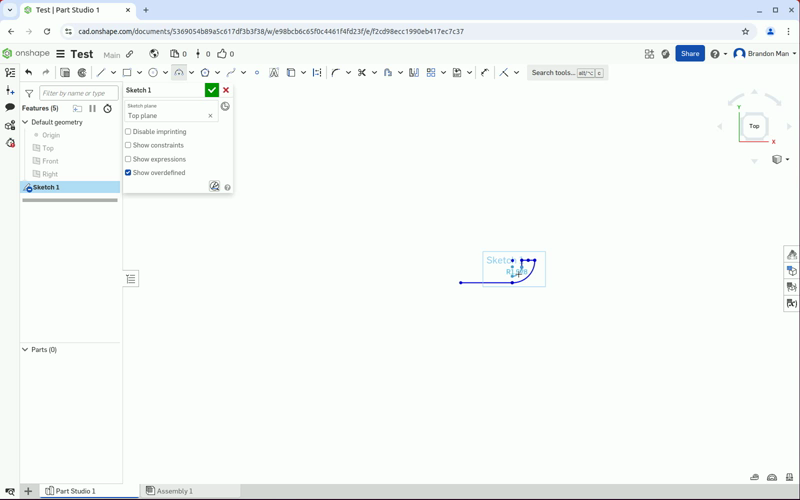
key(esc)
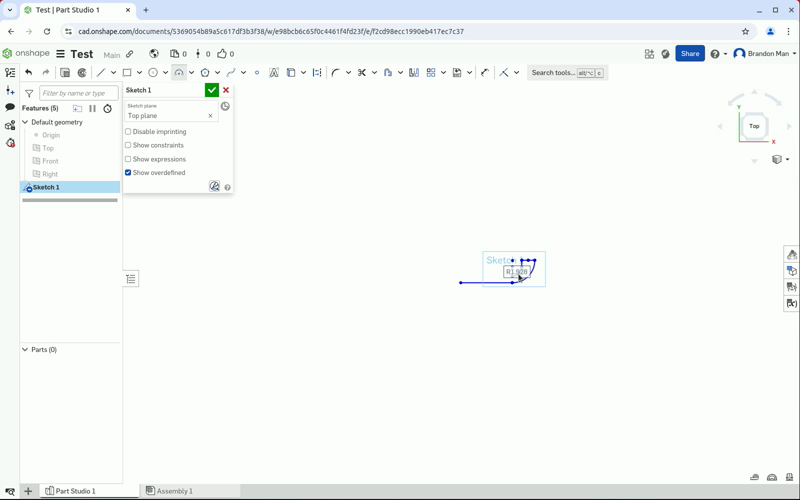
key(l)
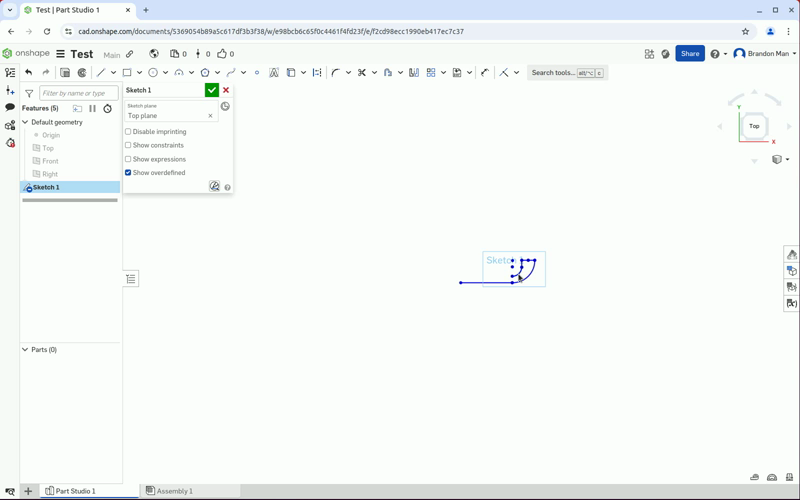
mouse_move(512, 276)
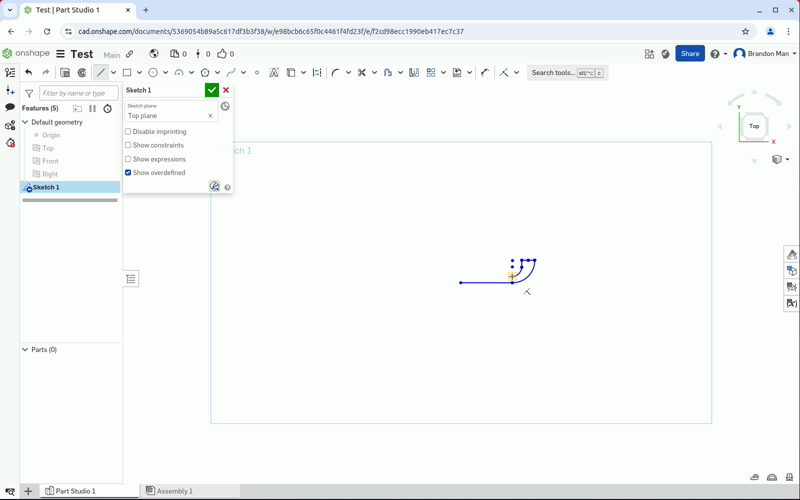
click(512, 276)
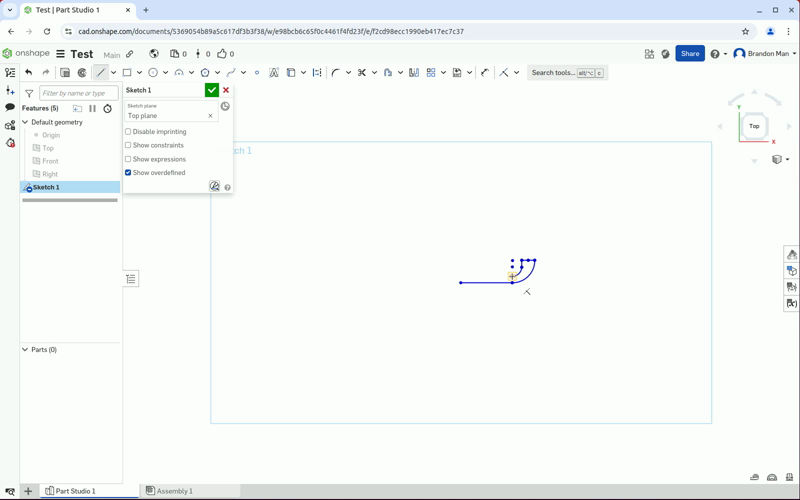
key_down(shift)
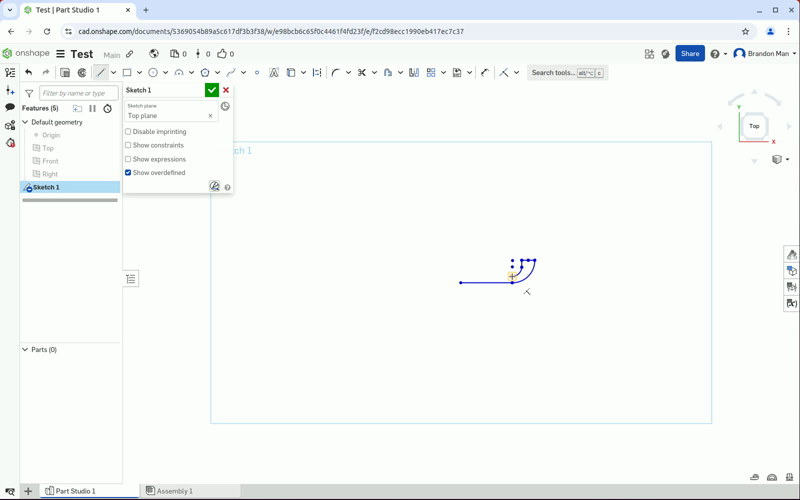
mouse_move(542, 276)
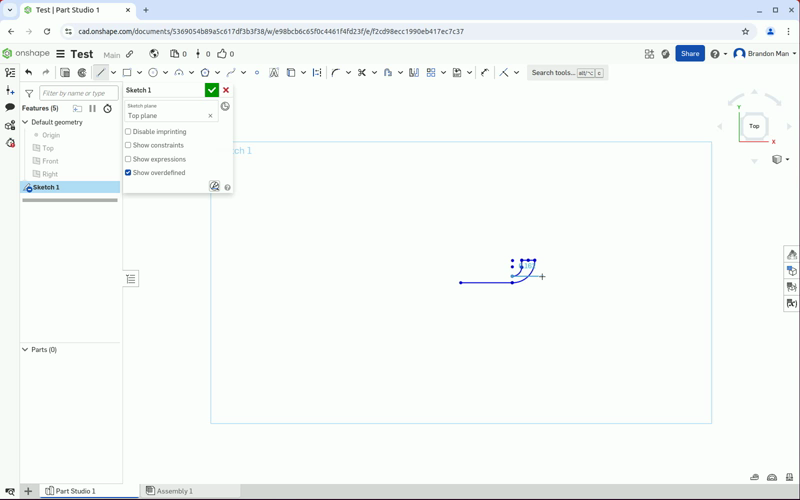
mouse_move(506, 276)
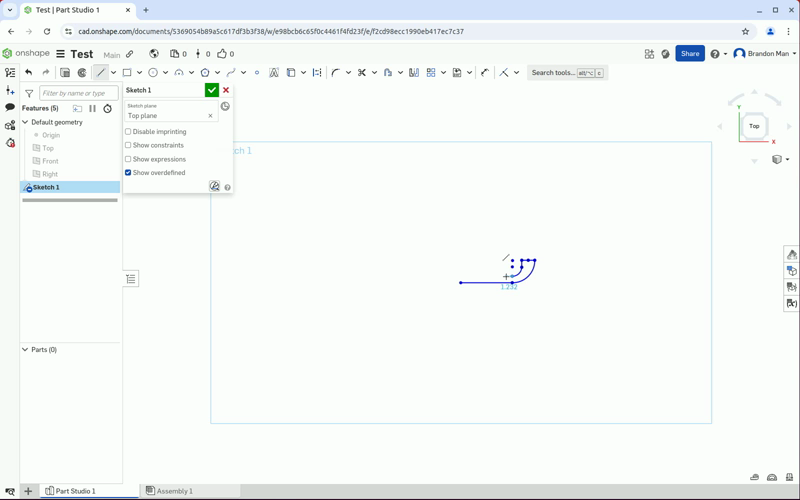
scroll(6)
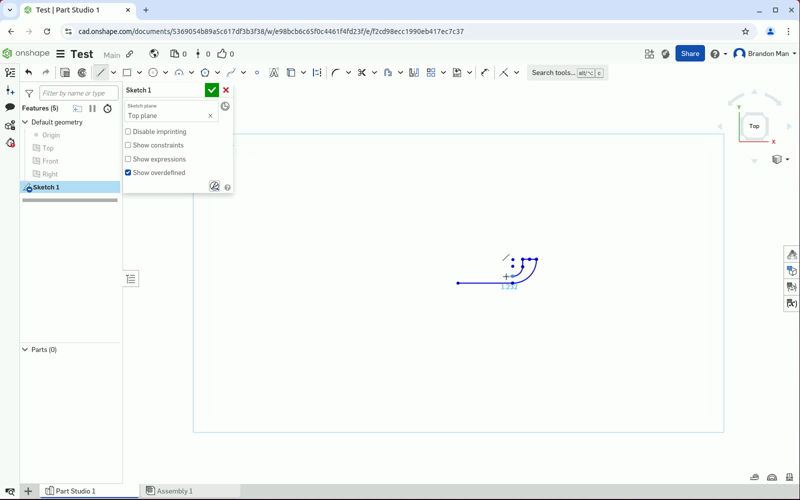
scroll(6)
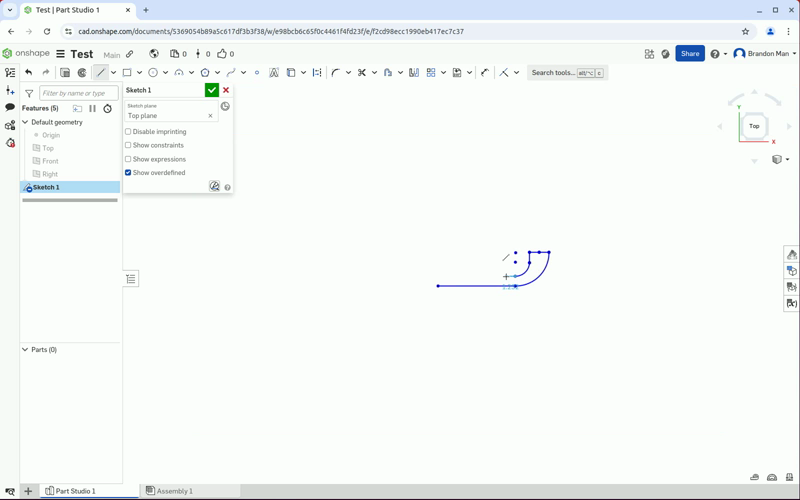
scroll(6)
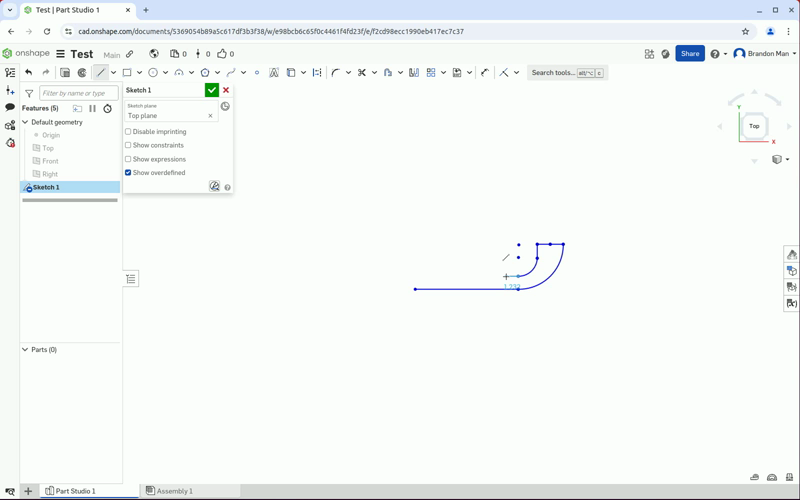
scroll(6)
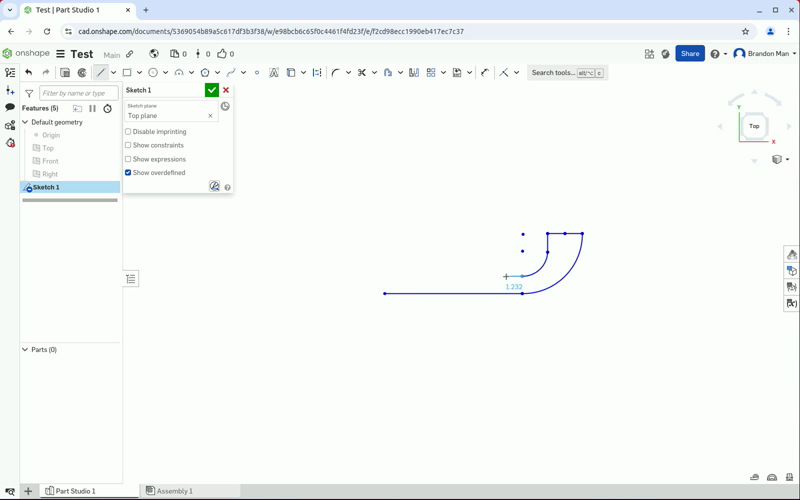
scroll(6)
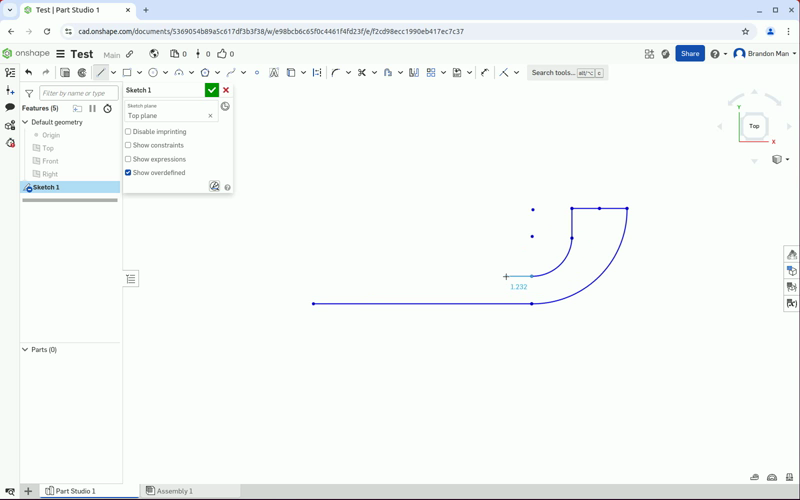
scroll(6)
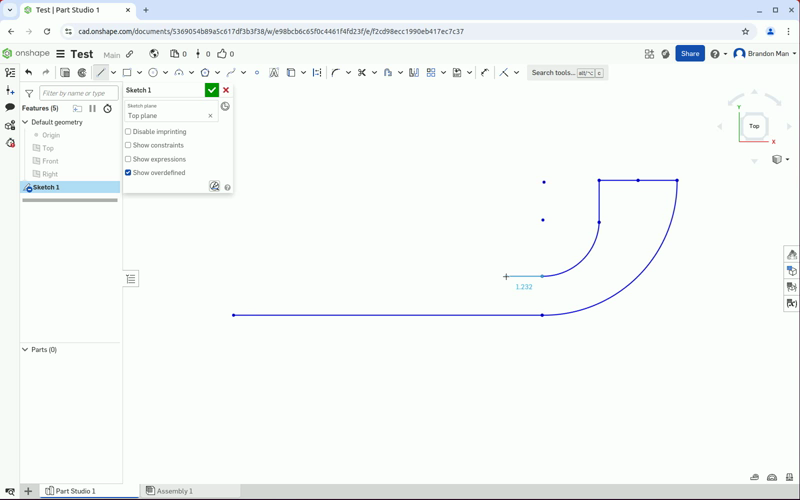
scroll(6)
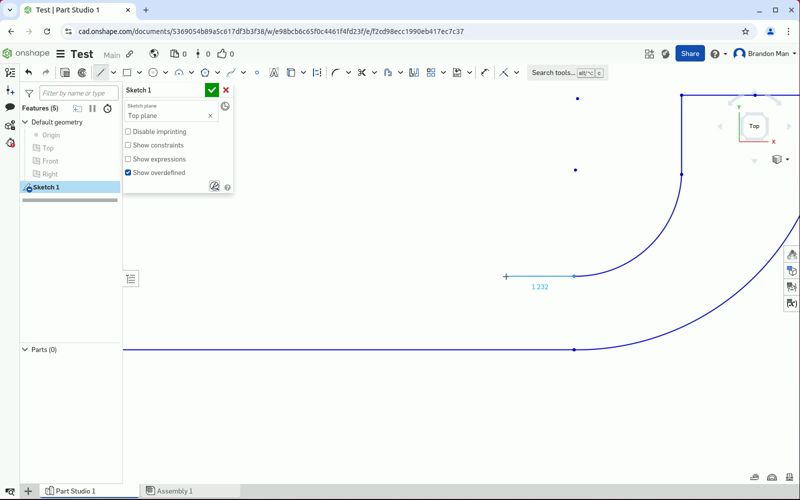
click(506, 276)
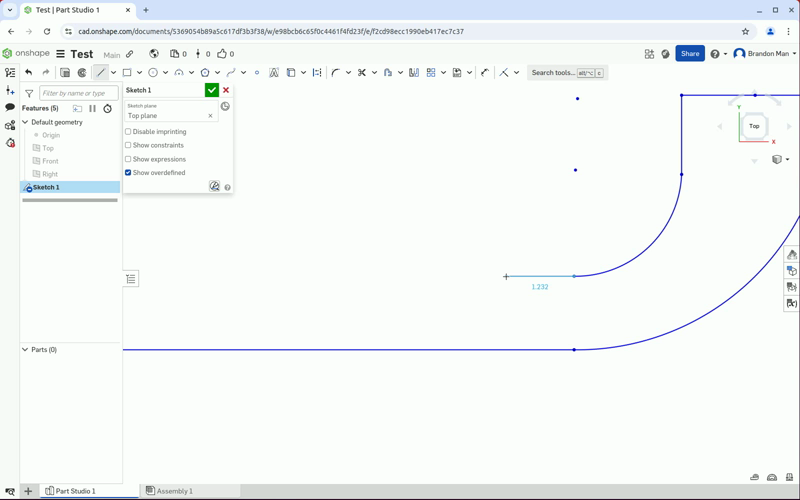
scroll(-6)
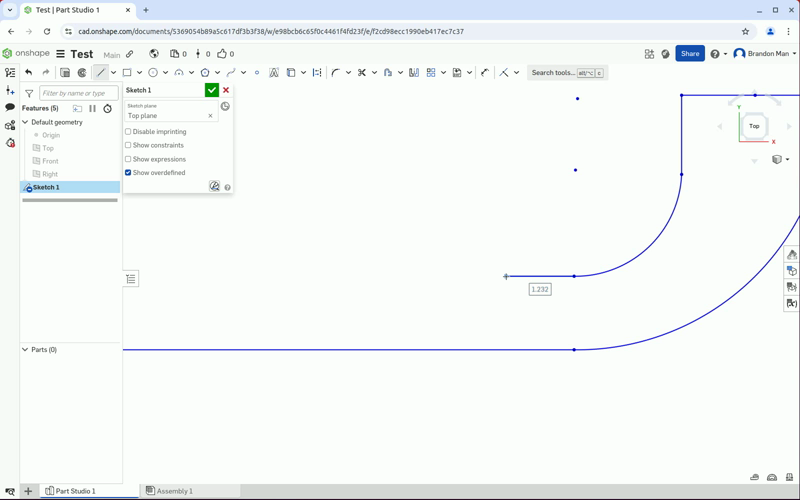
scroll(-6)
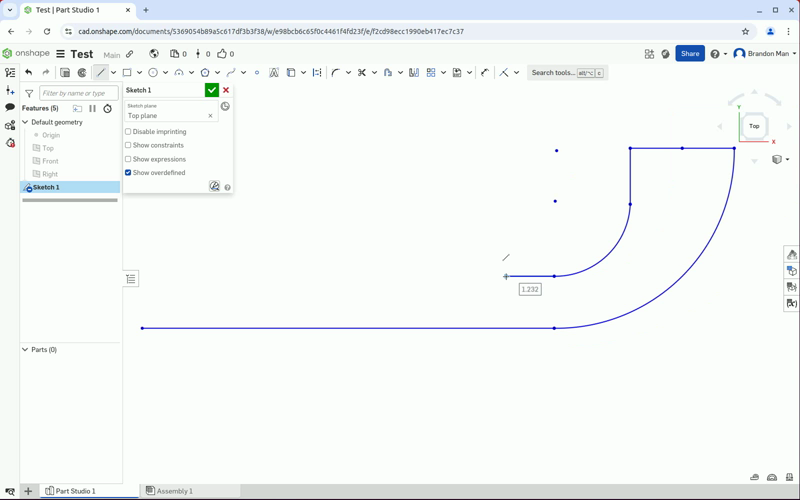
scroll(-6)
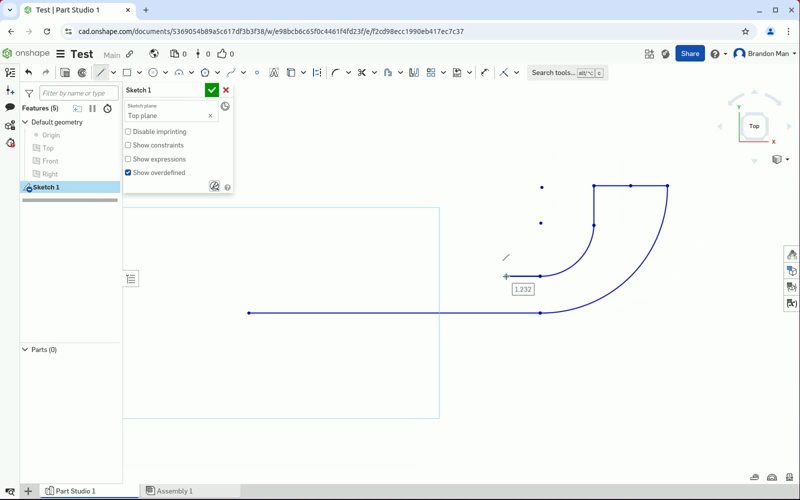
scroll(-6)
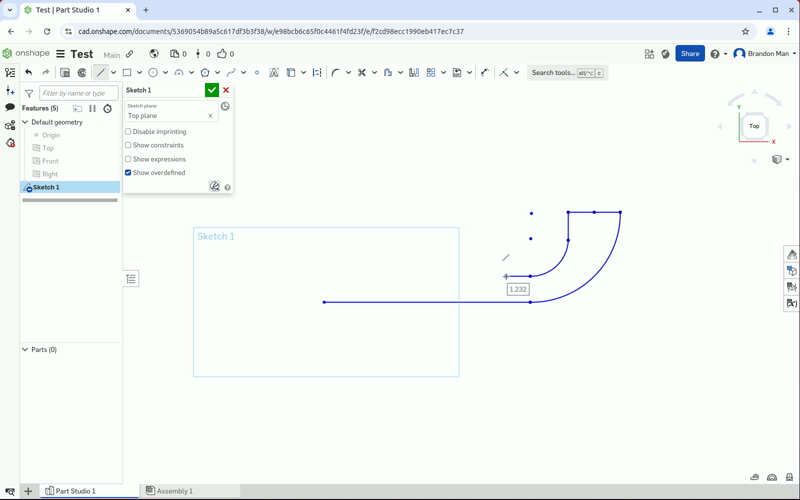
scroll(-6)
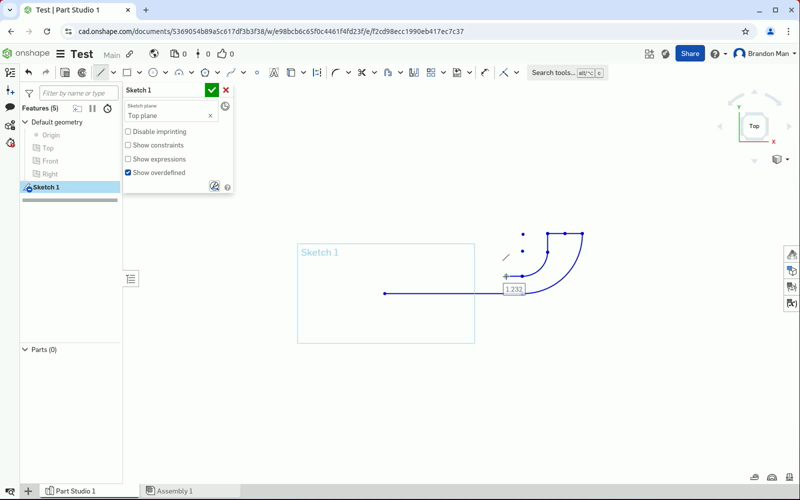
scroll(-6)
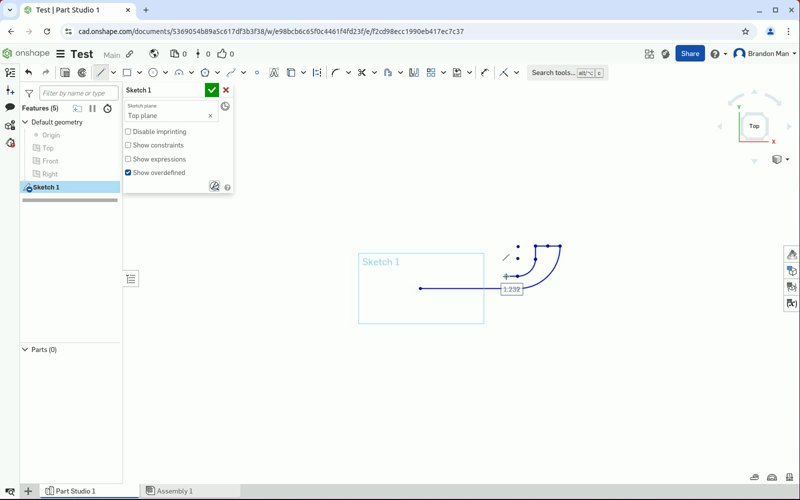
scroll(-6)
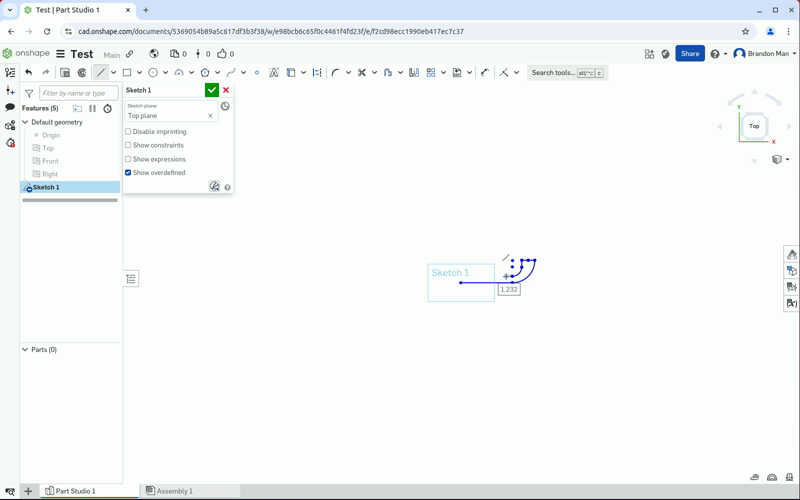
key_up(shift)
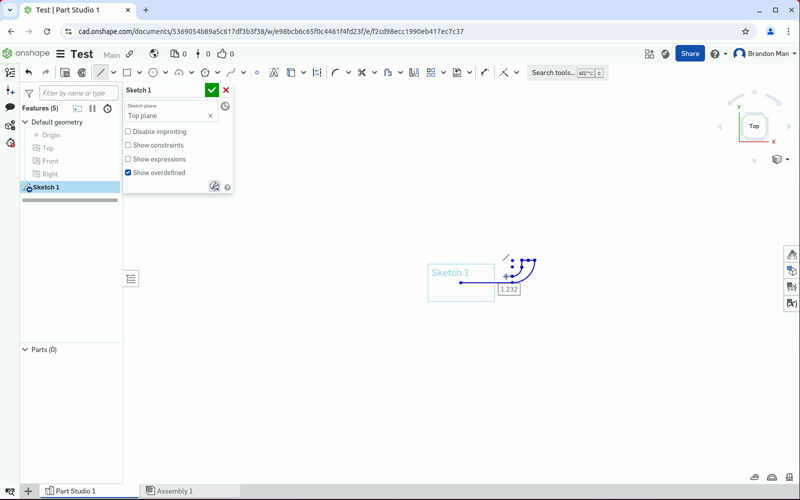
key_down(shift)
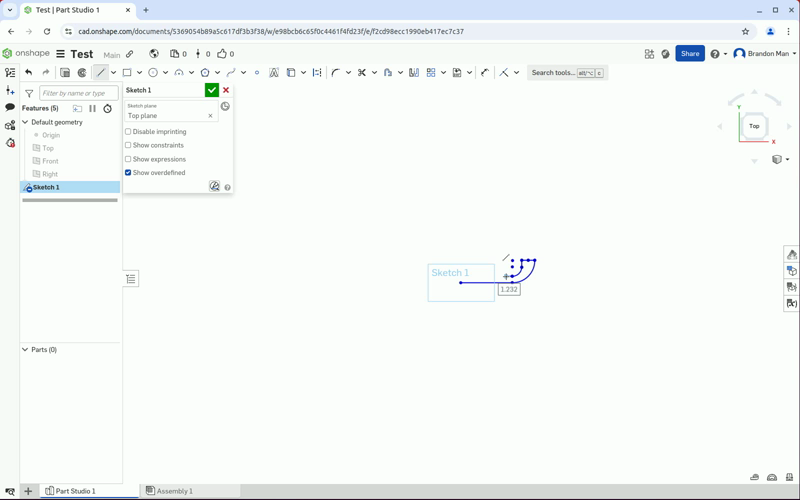
mouse_move(536, 276)
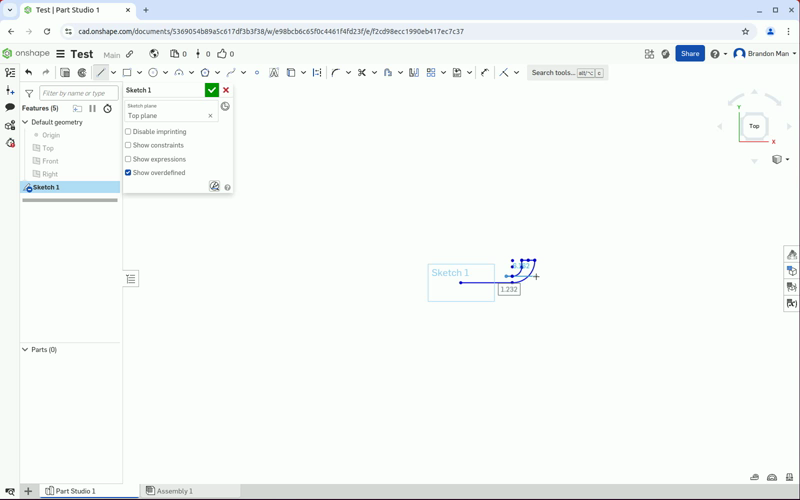
mouse_move(477, 276)
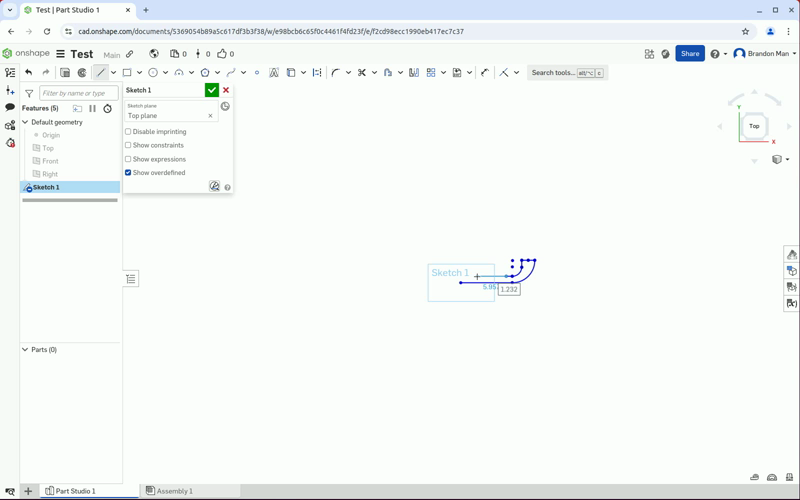
click(477, 276)
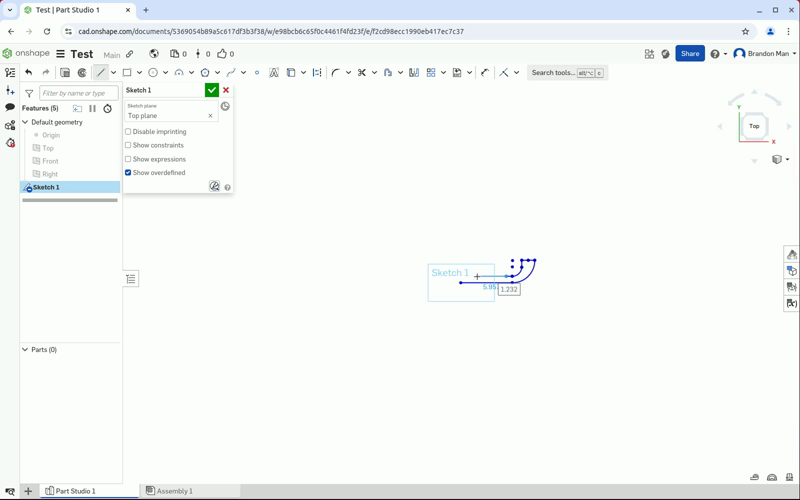
key_up(shift)
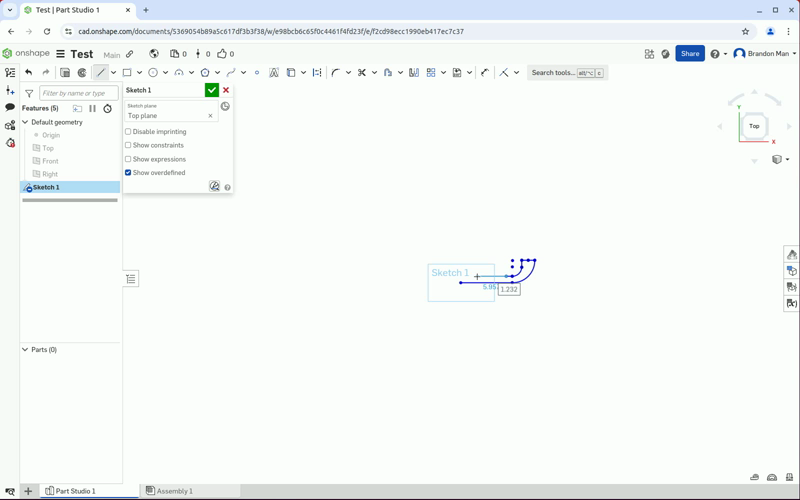
key(esc)
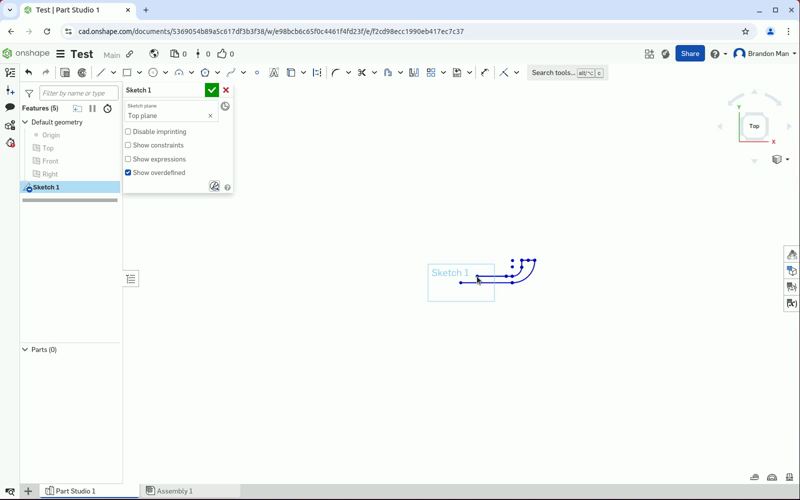
key(a)
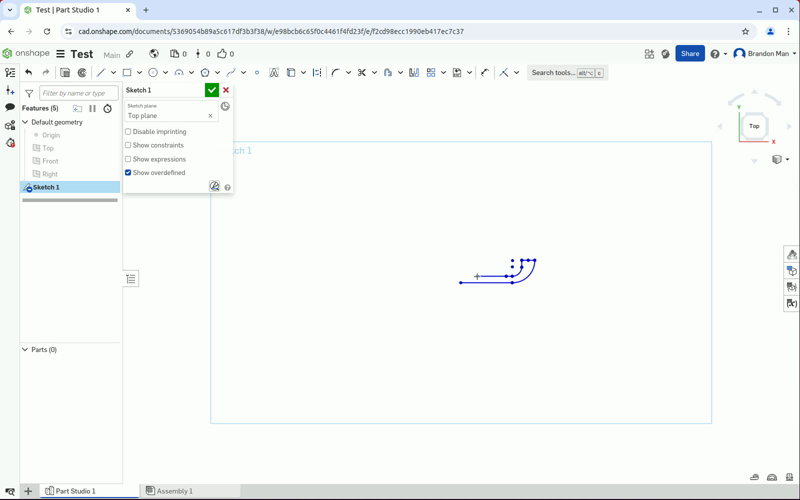
mouse_move(477, 276)
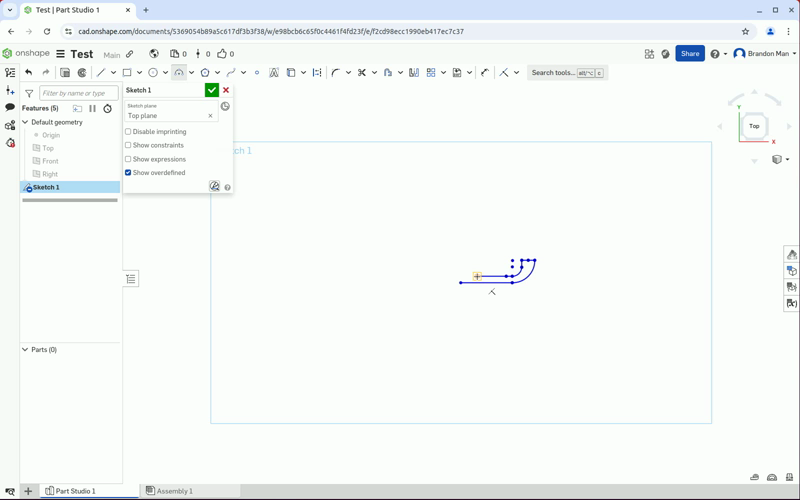
click(477, 276)
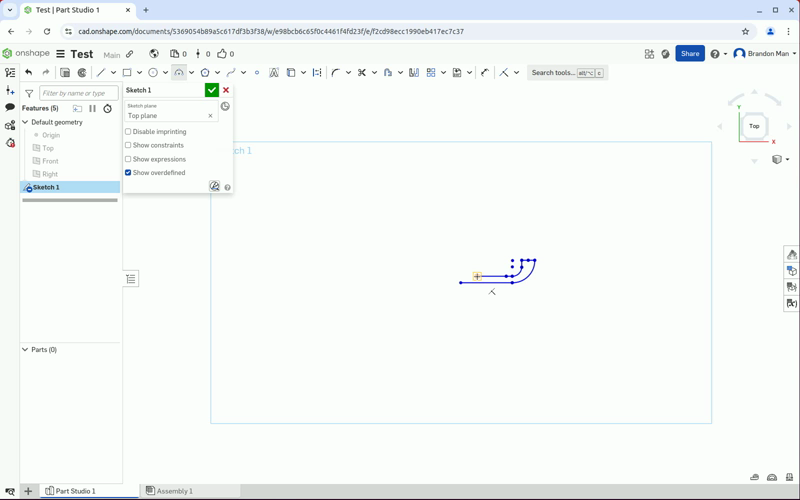
mouse_move(460, 282)
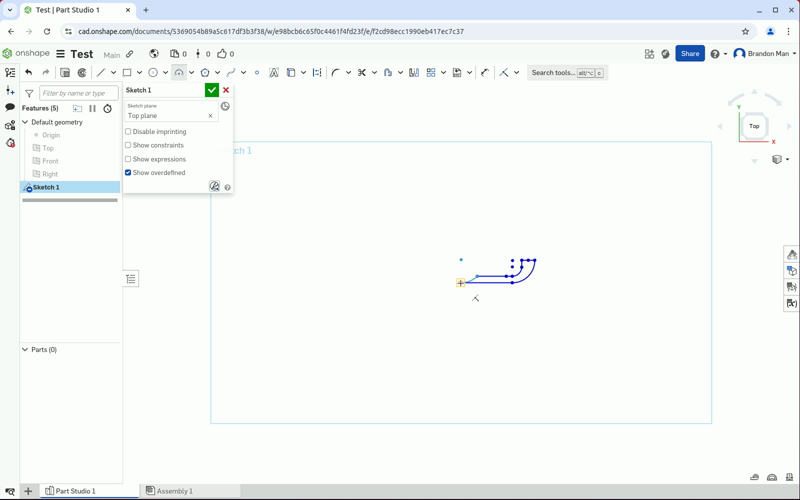
click(460, 282)
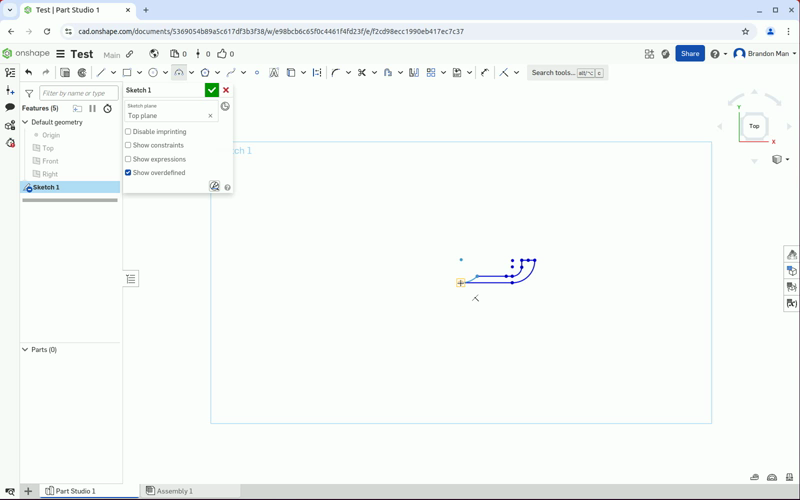
key_down(shift)
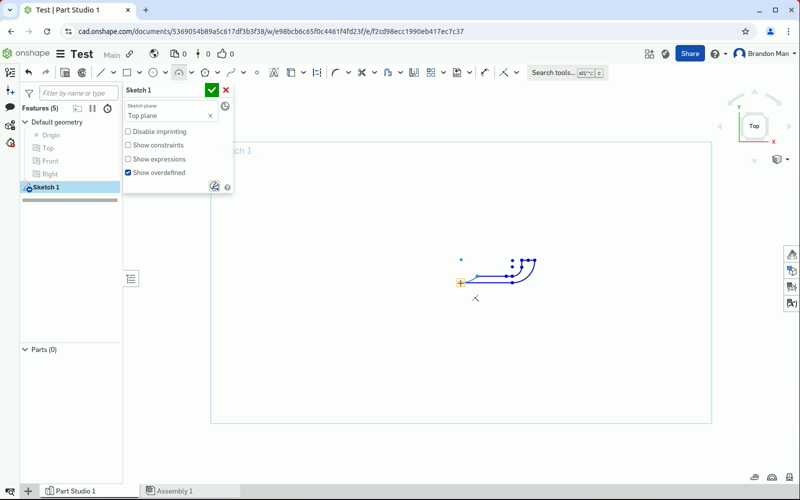
mouse_move(469, 281)
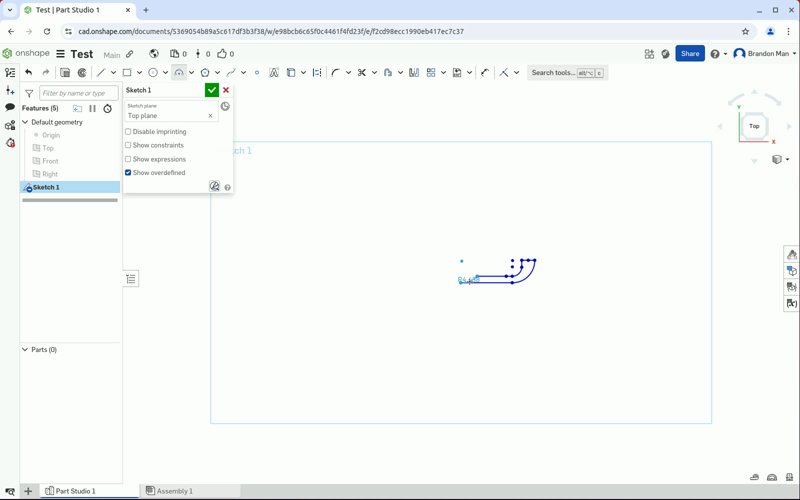
click(469, 281)
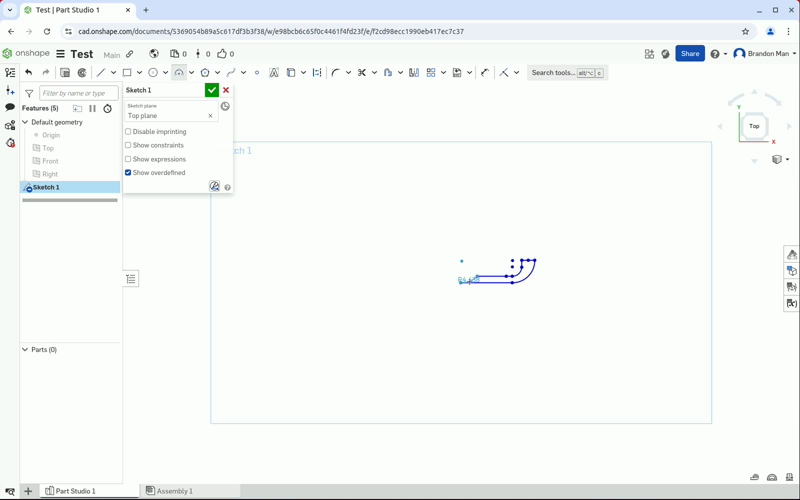
key_up(shift)
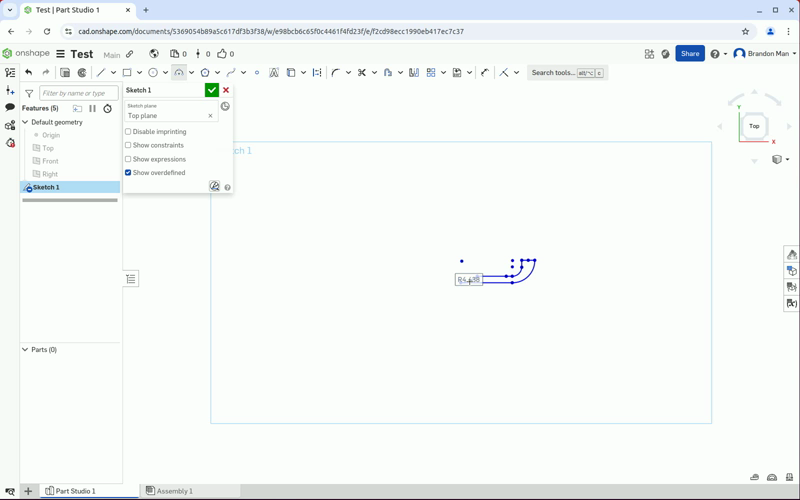
key(esc)
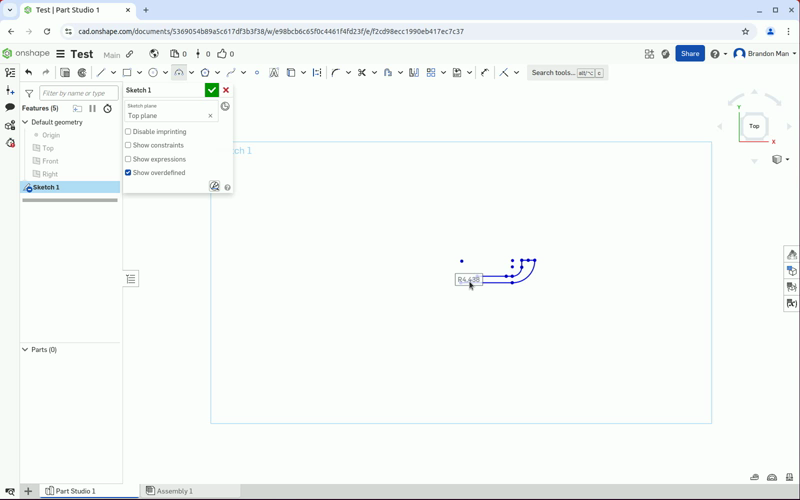
mouse_move(486, 279)
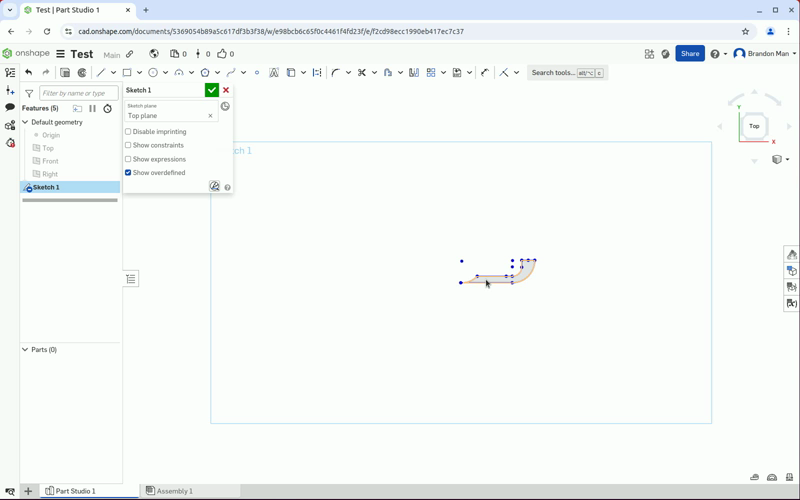
scroll(6)
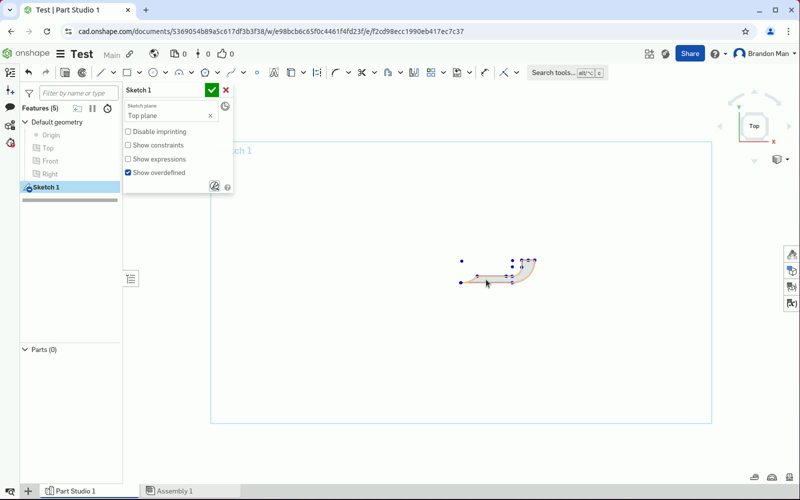
scroll(6)
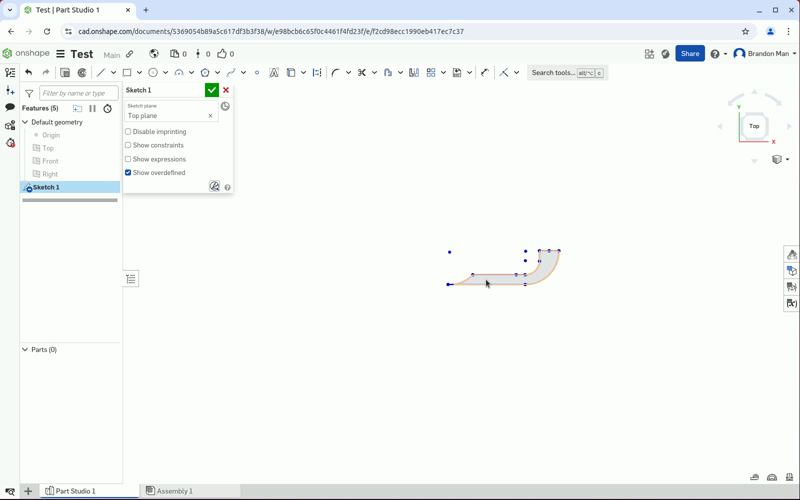
scroll(6)
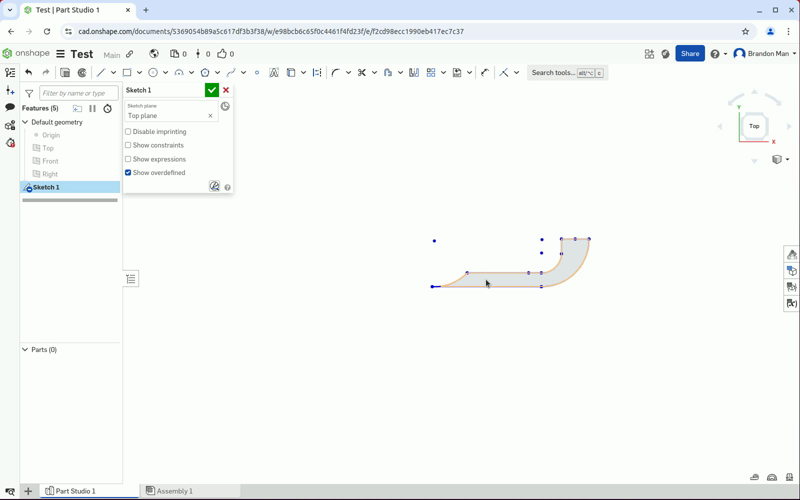
scroll(6)
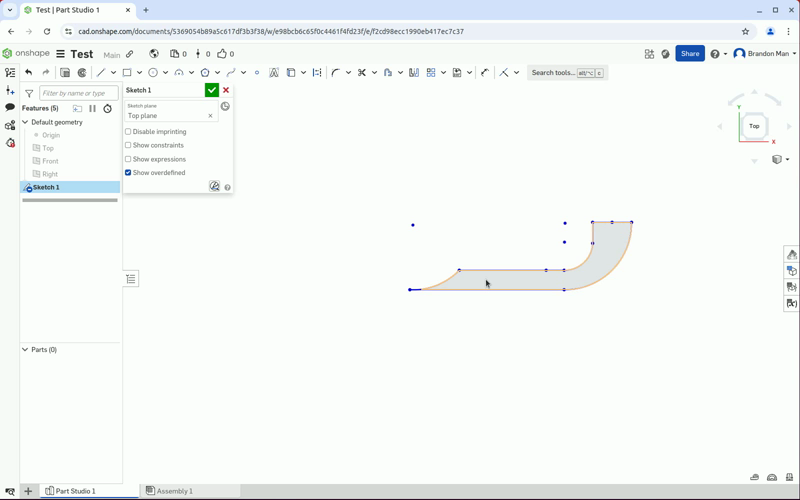
scroll(6)
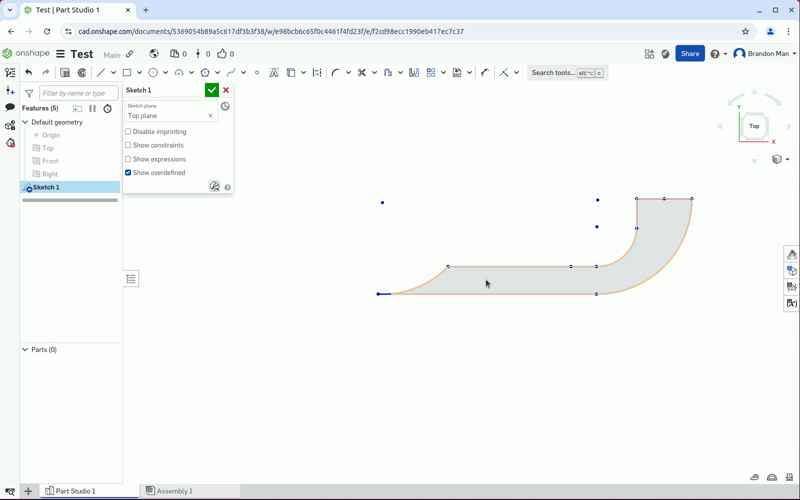
scroll(6)
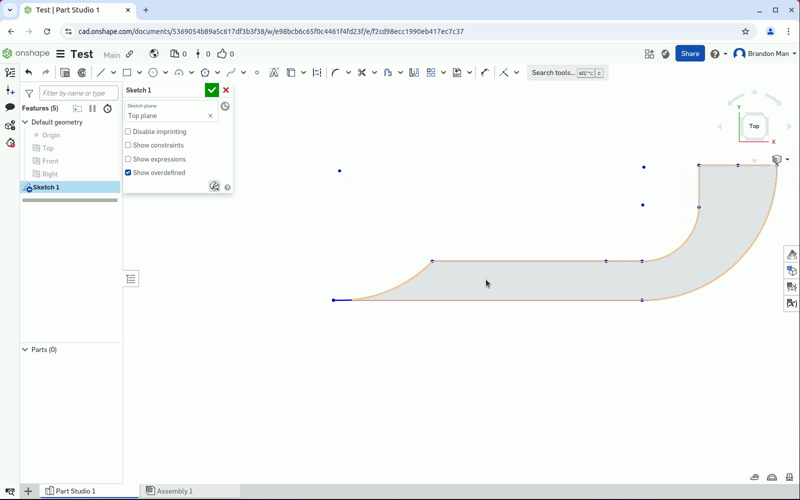
scroll(6)
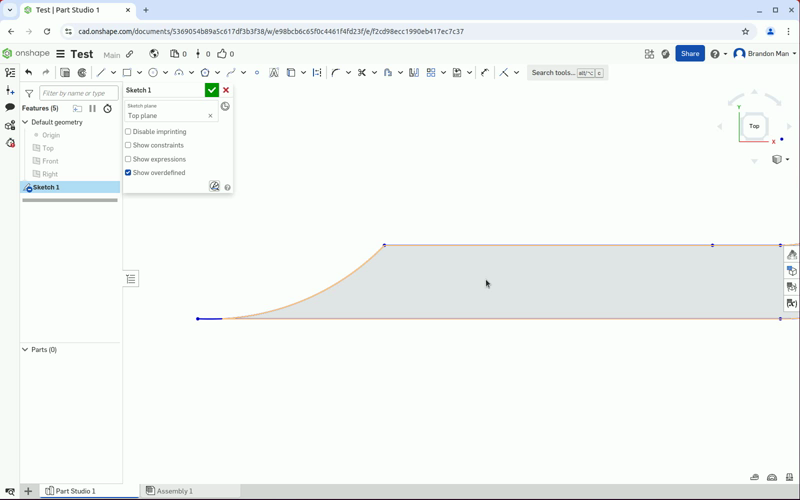
click(486, 279)
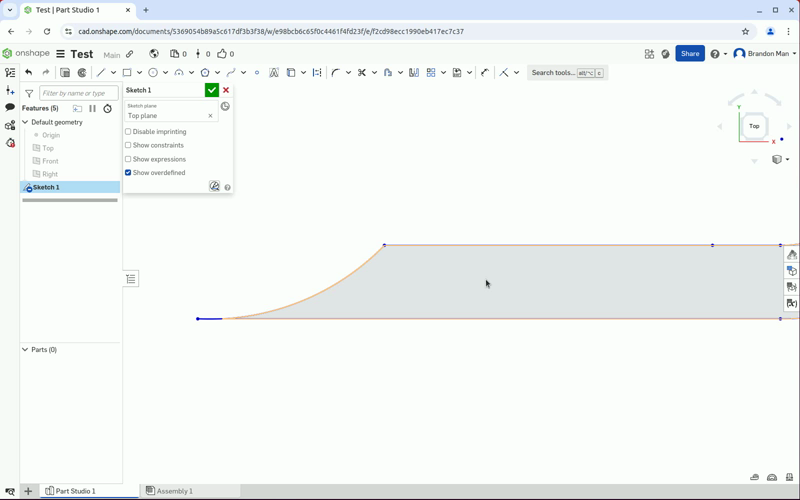
scroll(-6)
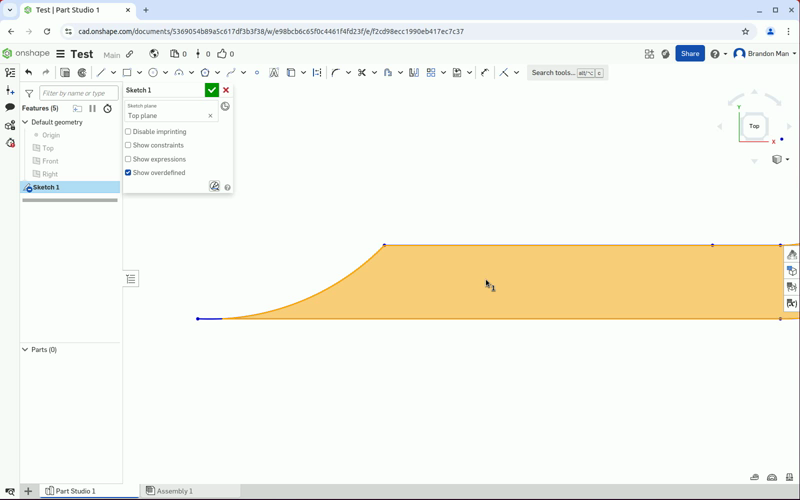
scroll(-6)
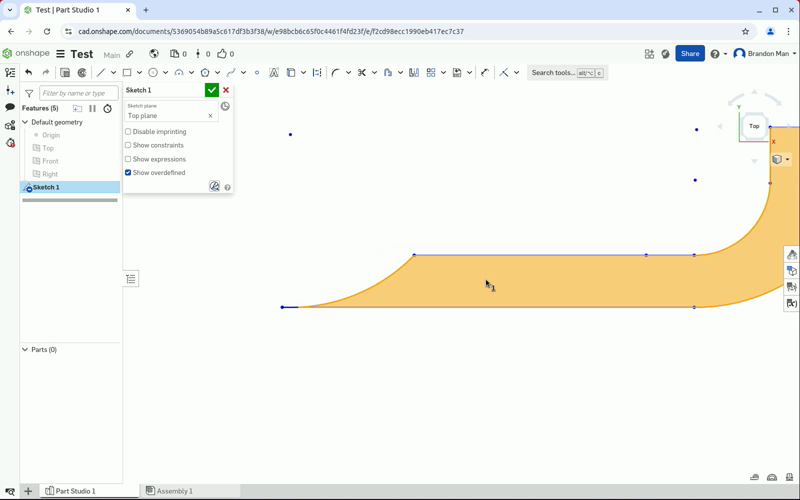
scroll(-6)
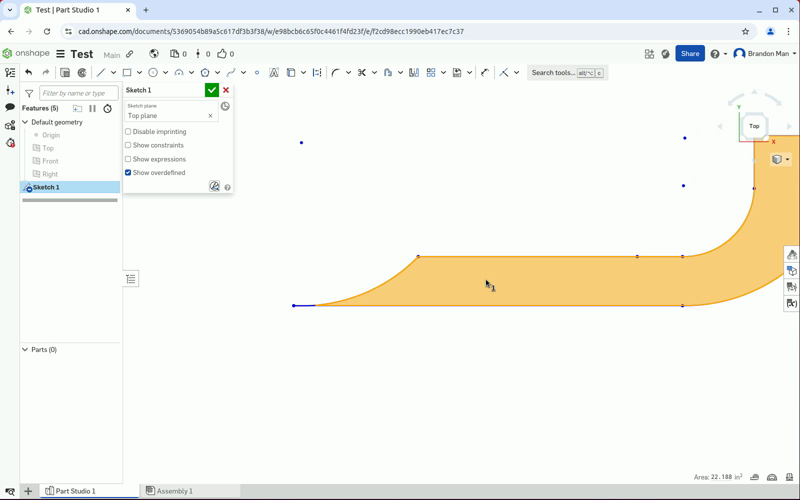
scroll(-6)
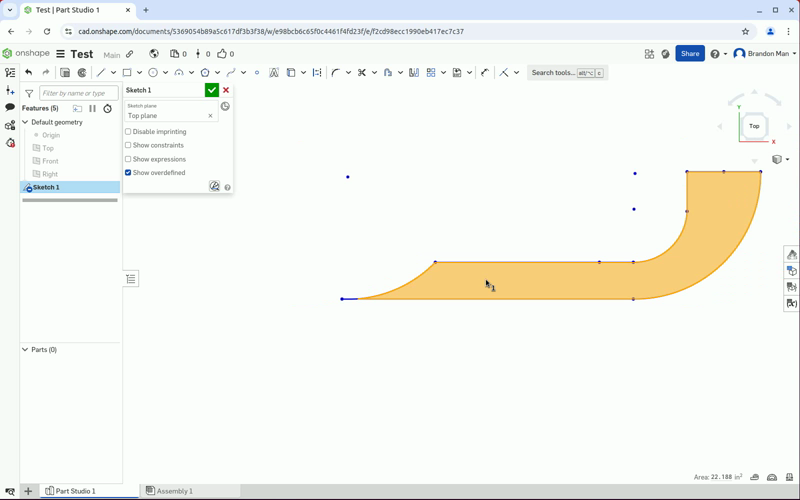
scroll(-6)
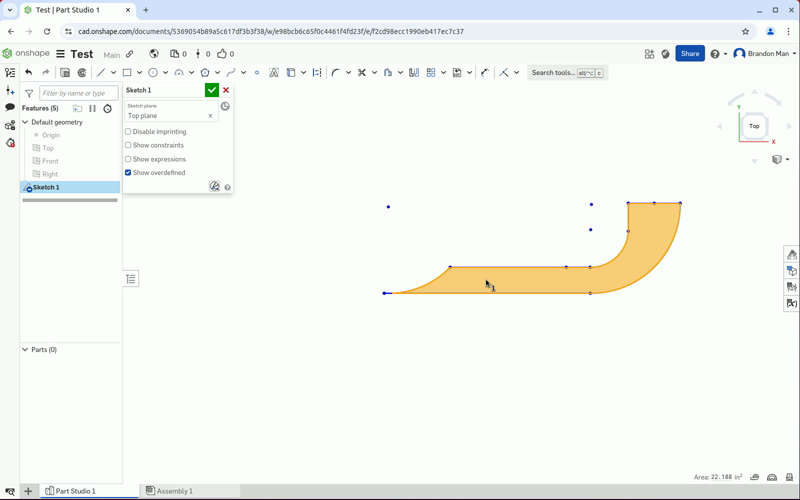
scroll(-6)
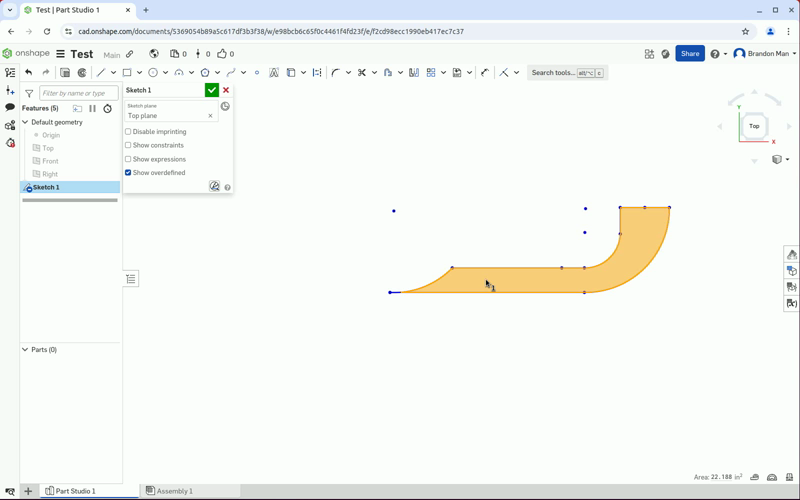
scroll(-6)
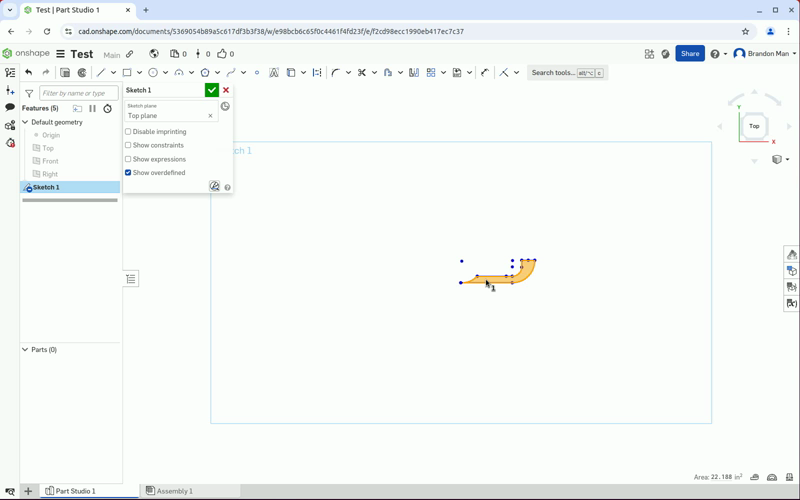
mouse_move(73, 352)
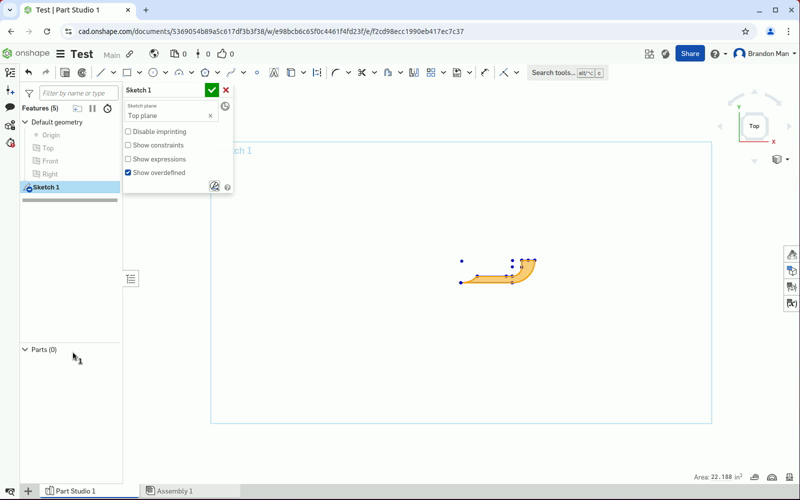
key(shift+y)
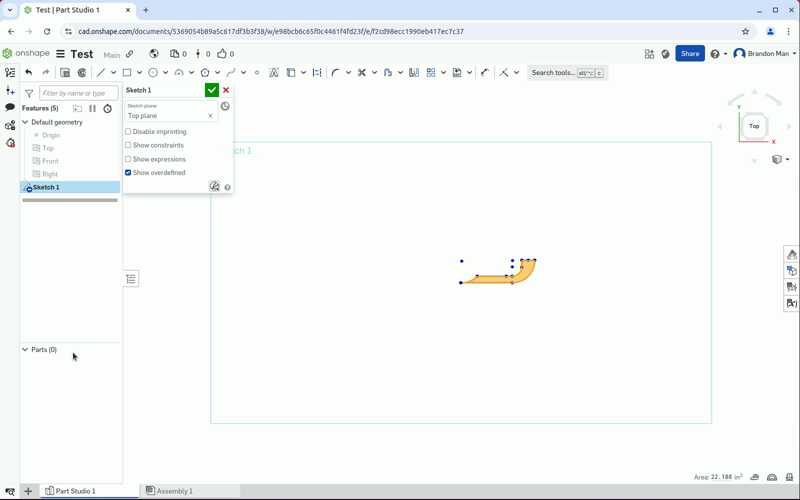
key(shift+e)
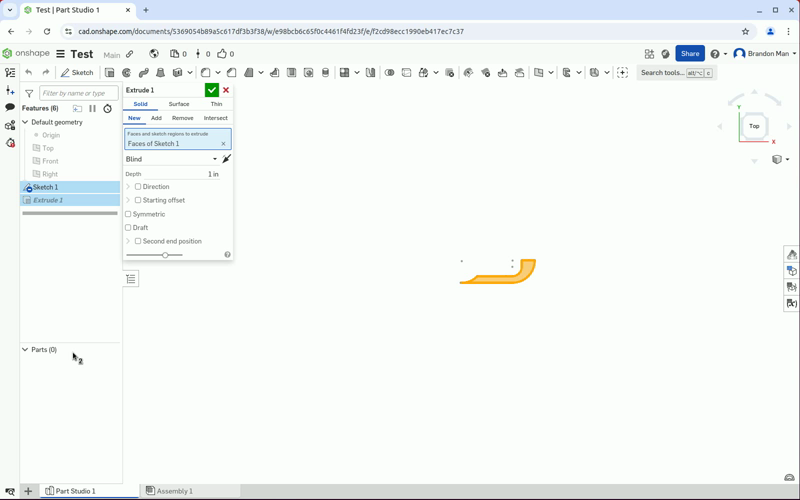
mouse_move(143, 106)
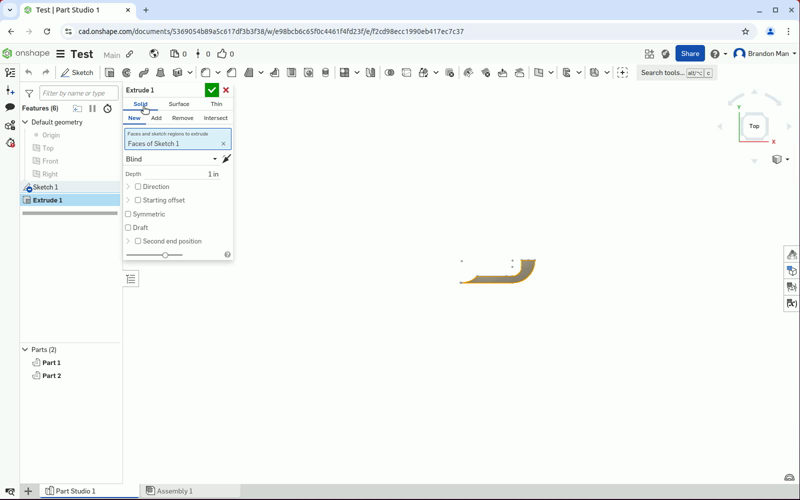
click(143, 106)
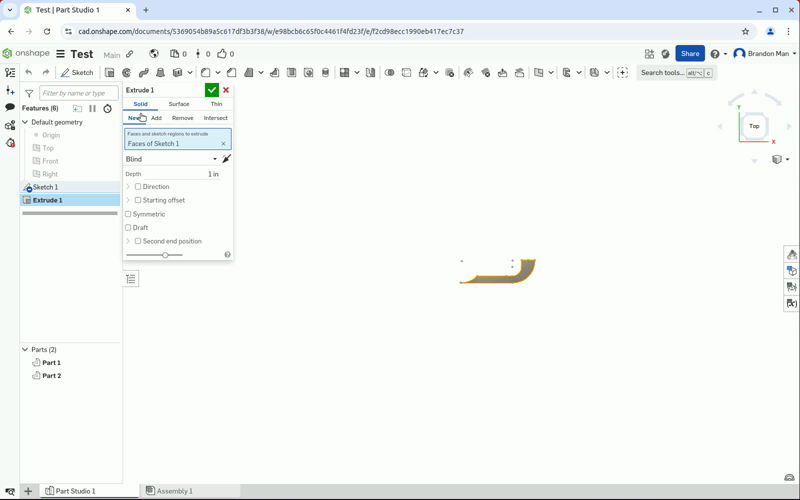
mouse_move(137, 120)
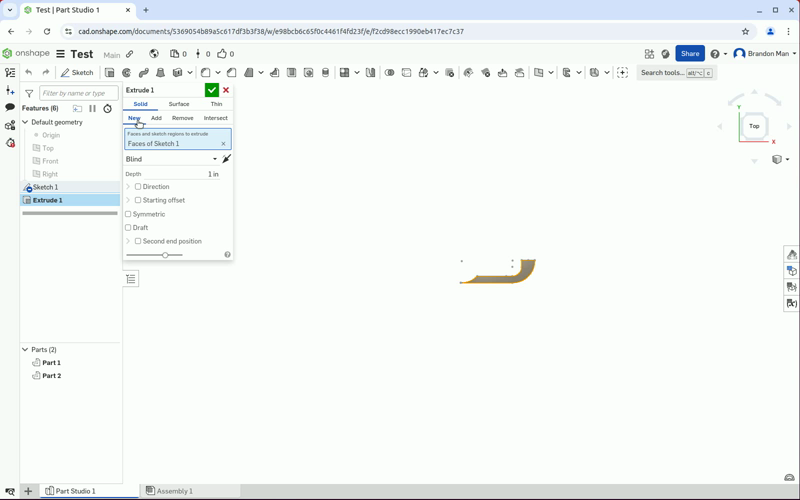
click(137, 120)
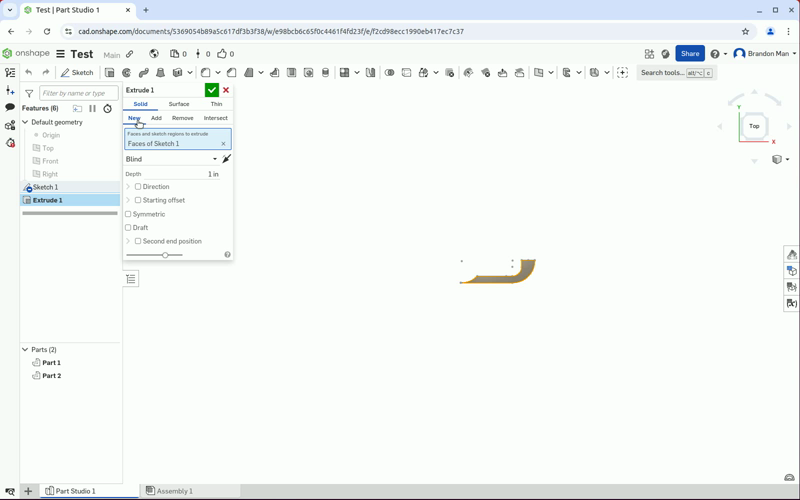
key(tab, 4)
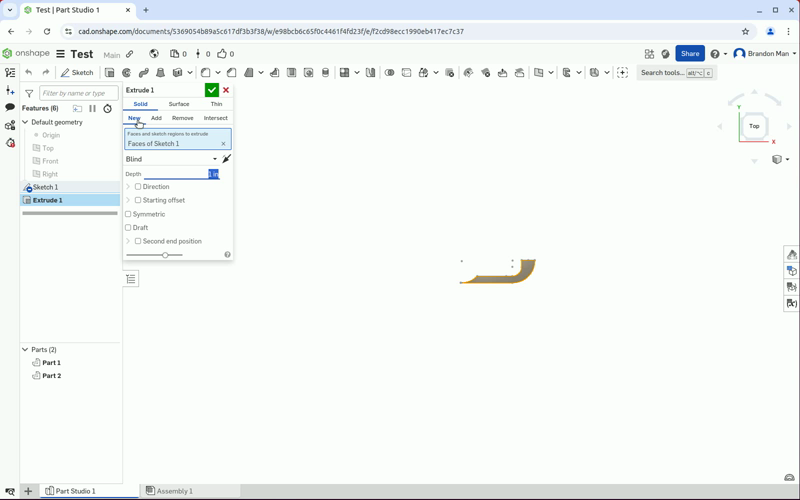
text(23.108)
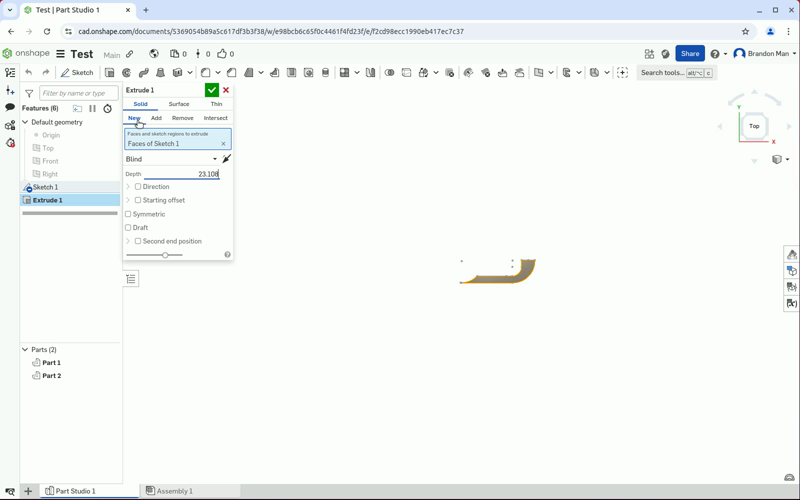
key(enter)
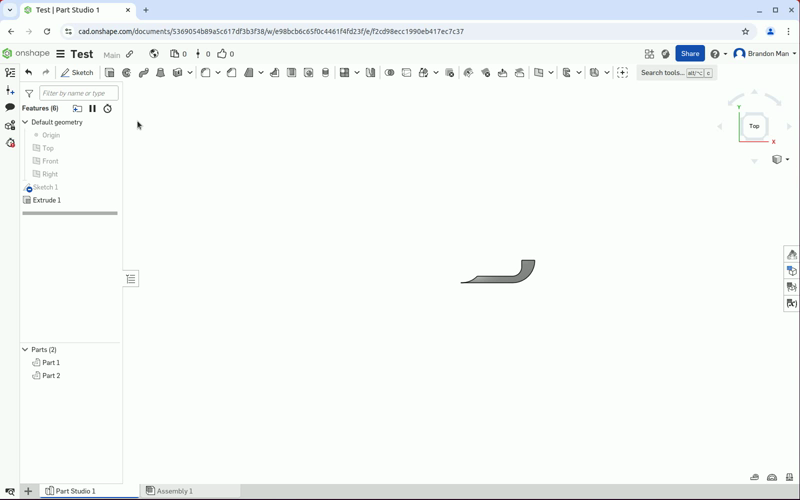
key(shift+h)
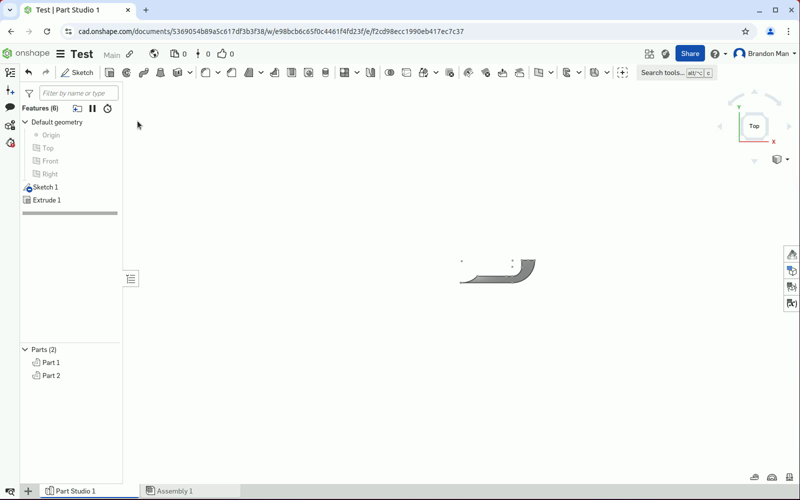
key(shift+h)
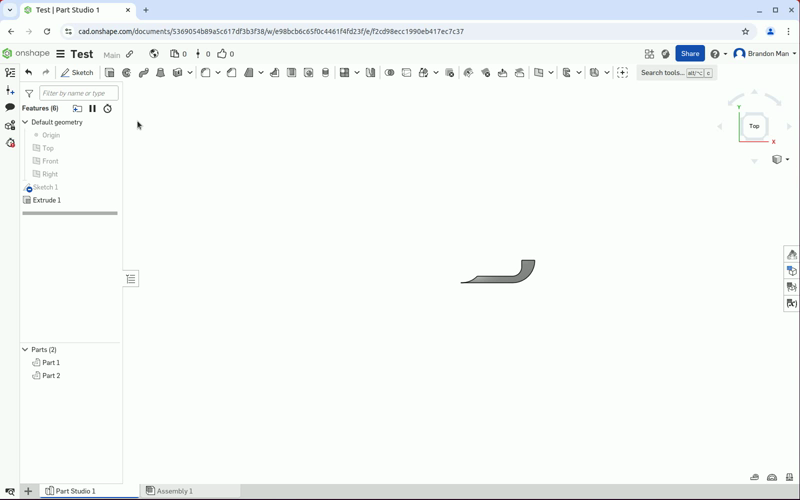
mouse_move(73, 189)
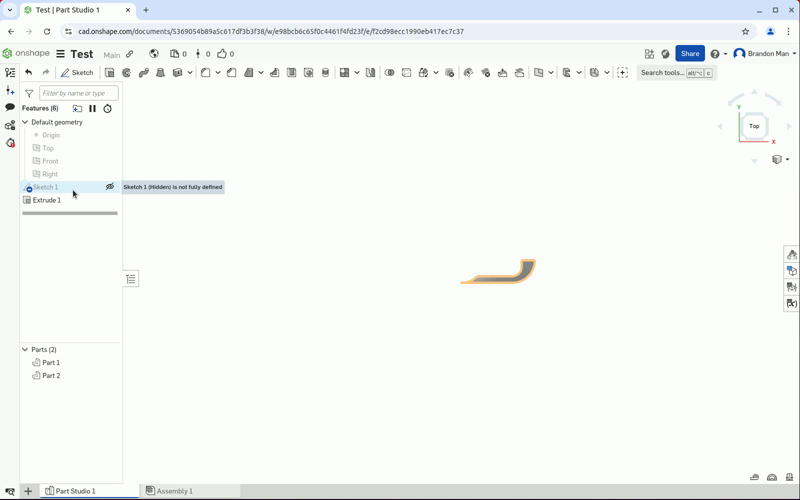
click(73, 189)
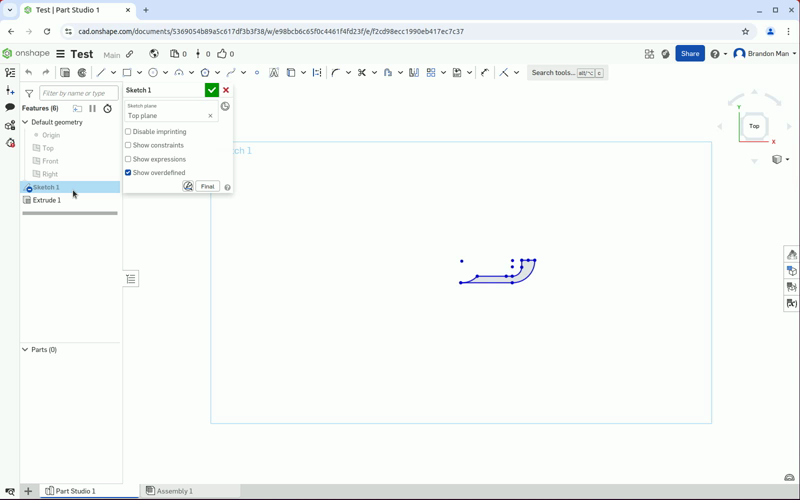
mouse_move(229, 92)
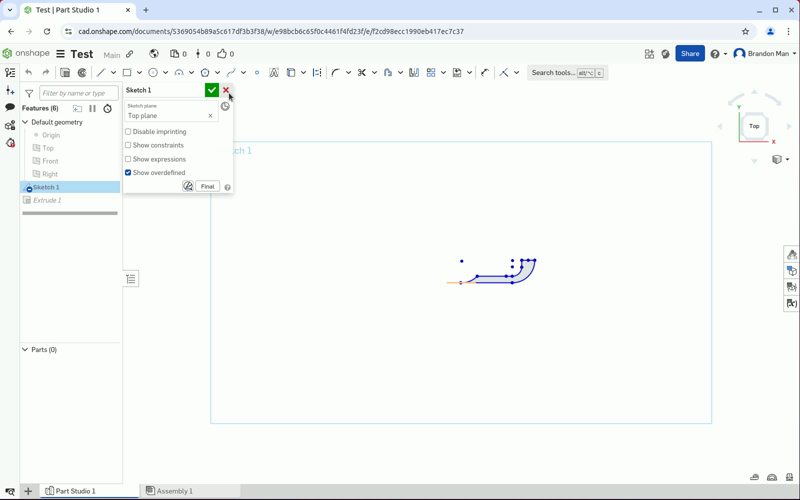
click(229, 92)
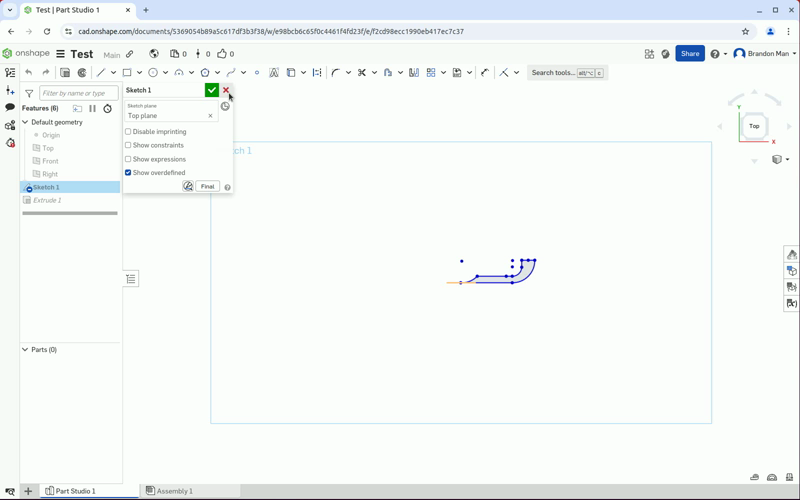
key(shift+s)
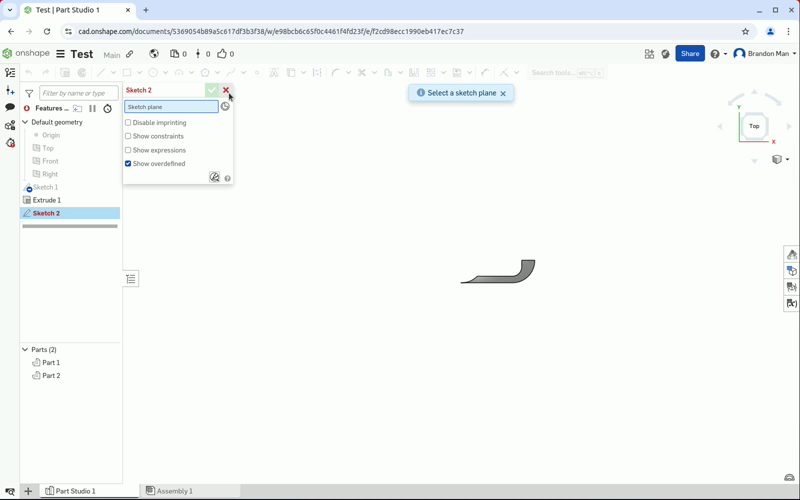
mouse_move(73, 150)
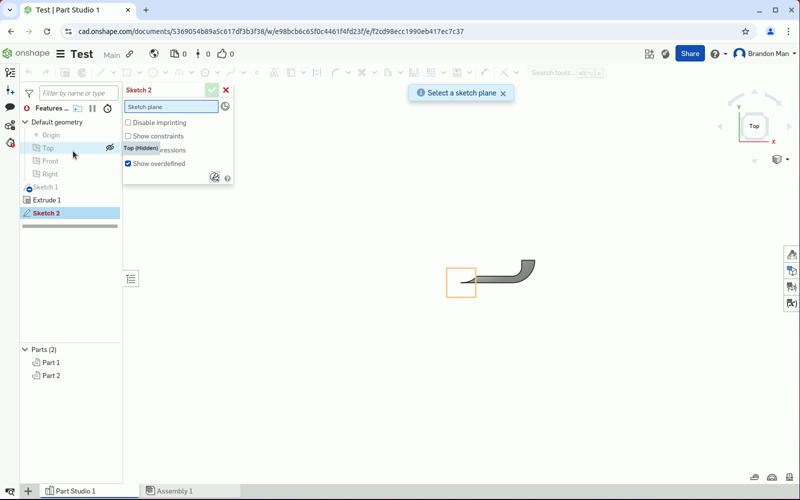
click(73, 150)
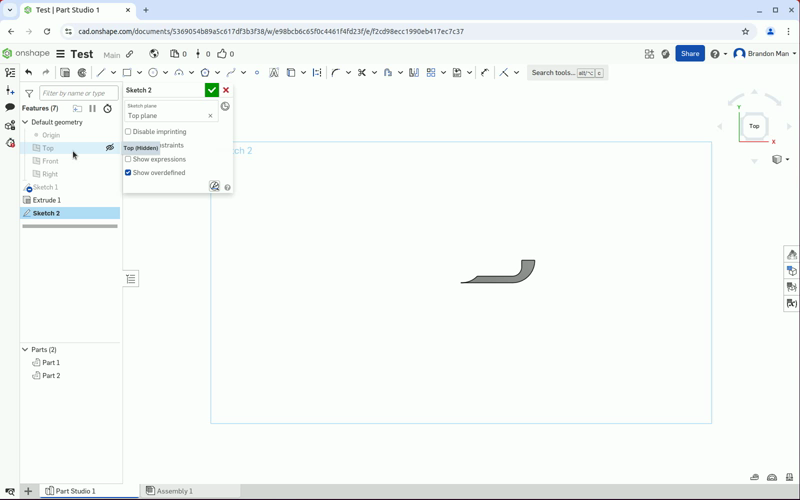
mouse_move(73, 352)
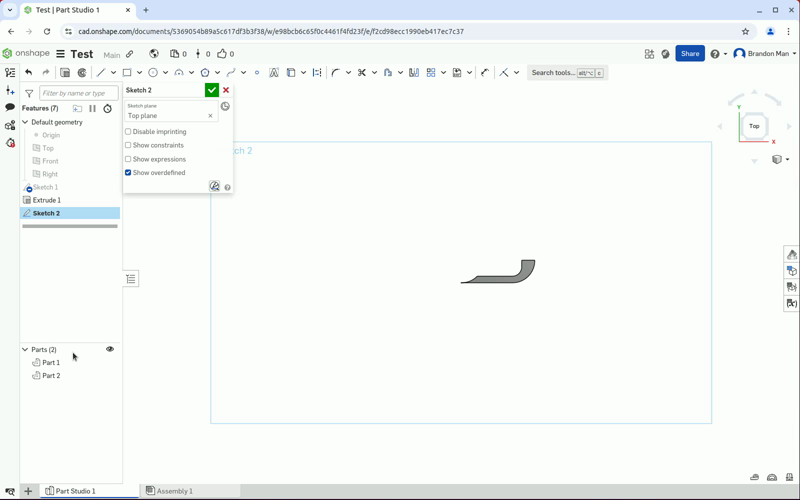
key(y)
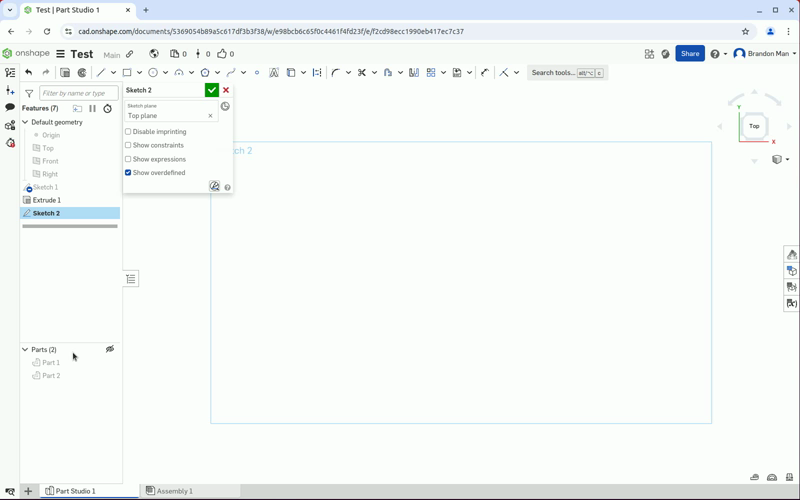
key(l)
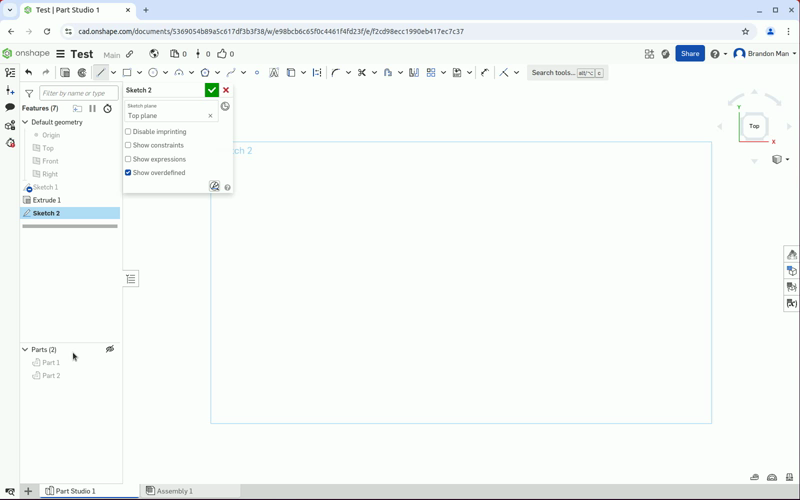
key_down(shift)
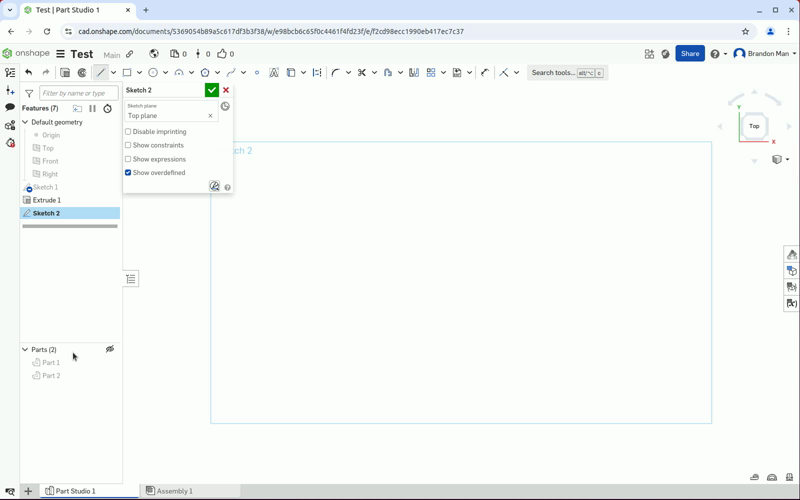
mouse_move(521, 260)
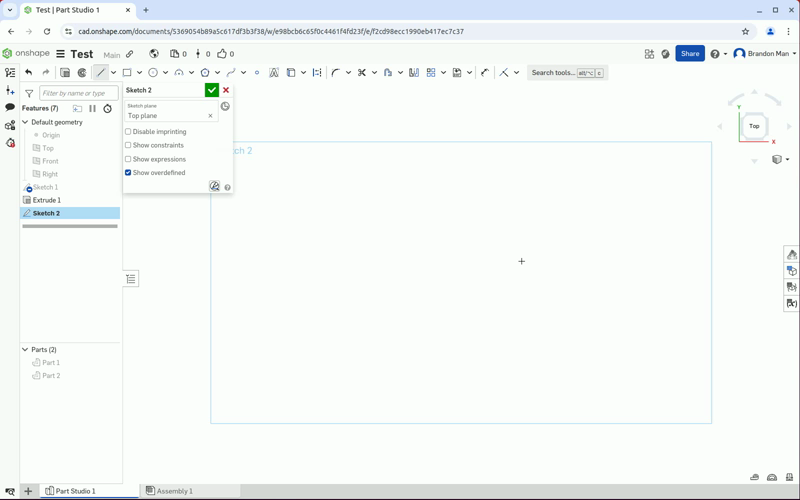
click(521, 260)
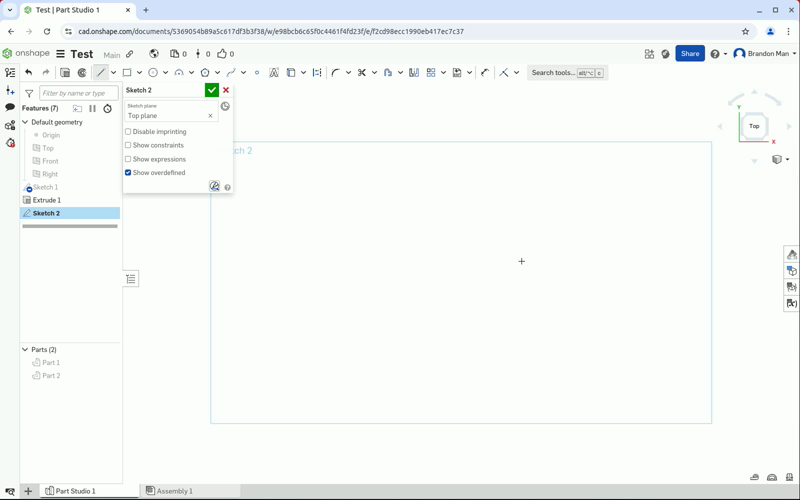
key_up(shift)
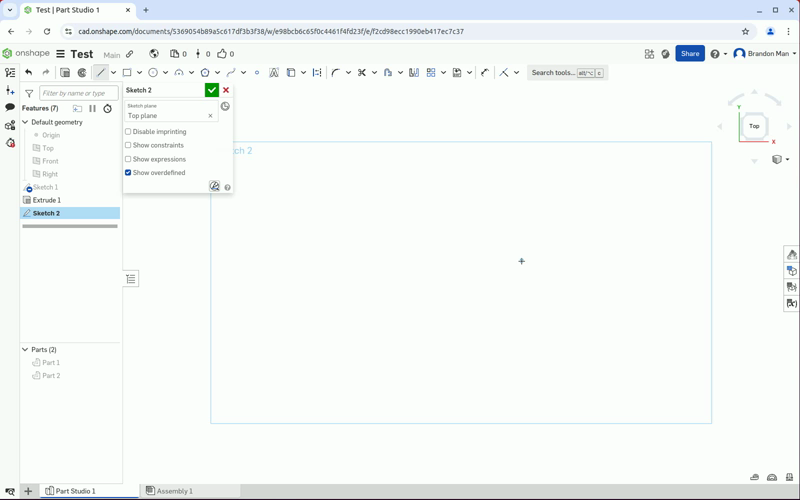
key_down(shift)
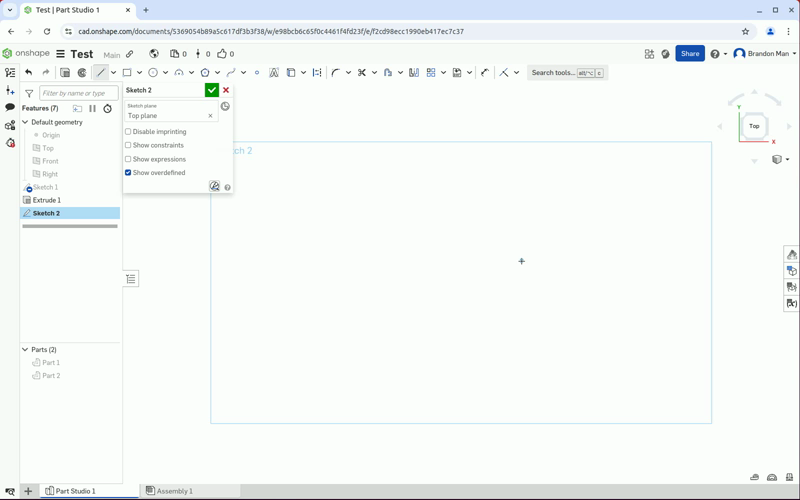
mouse_move(551, 260)
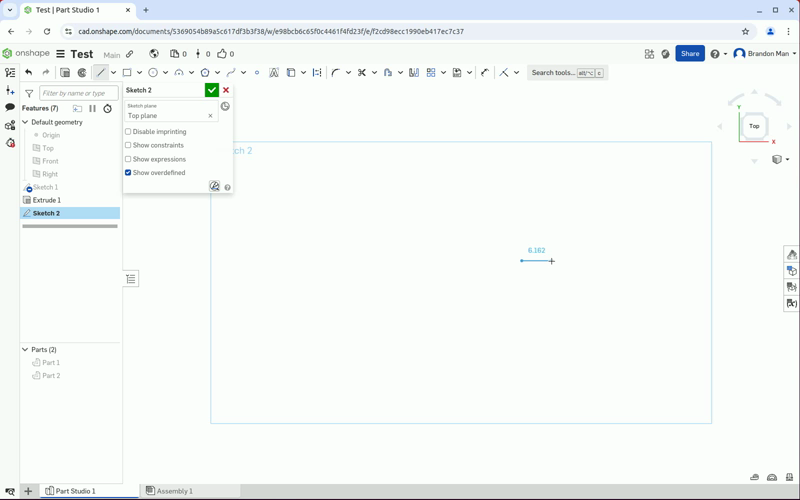
mouse_move(528, 260)
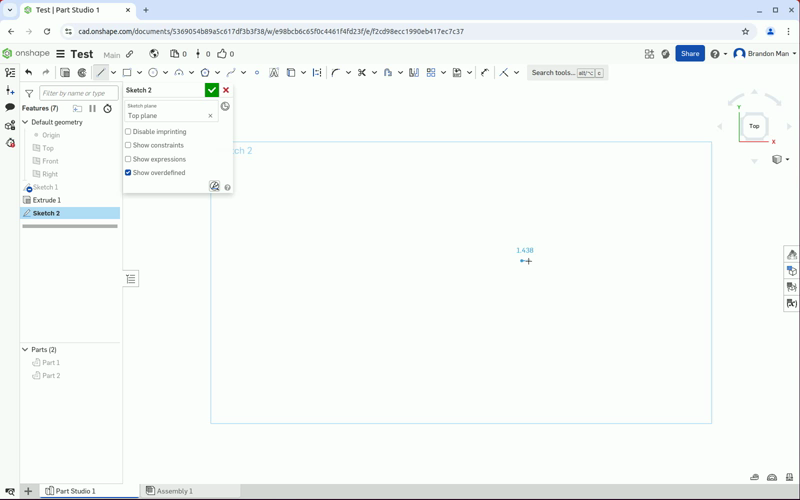
scroll(6)
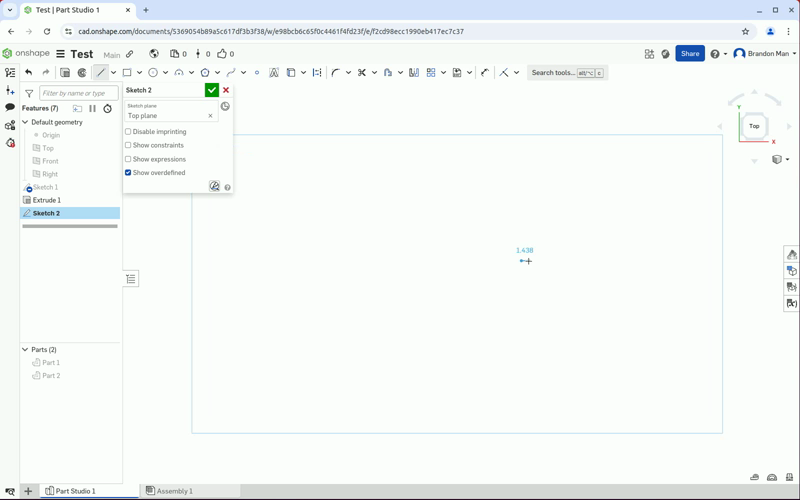
scroll(6)
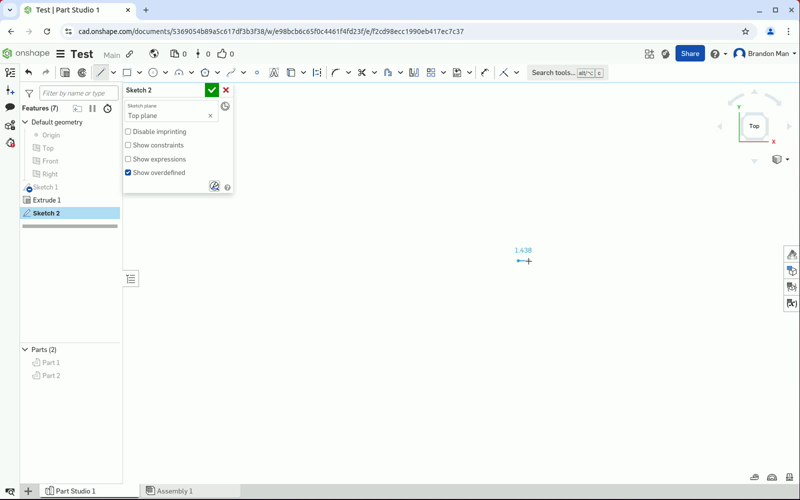
scroll(6)
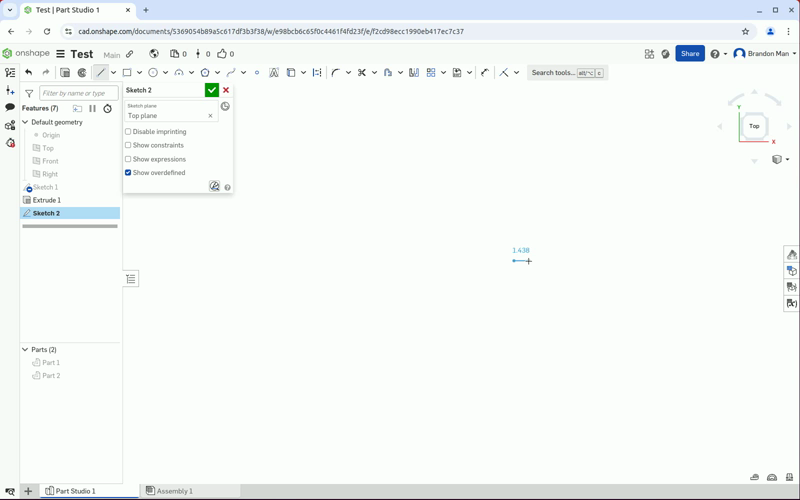
scroll(6)
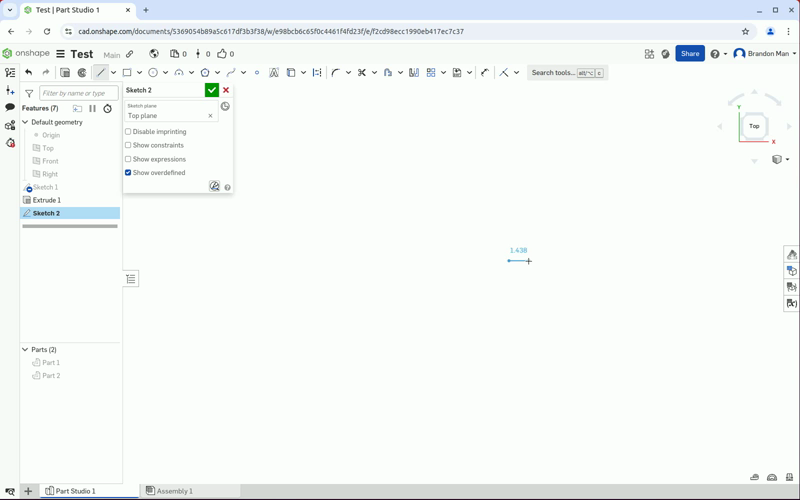
scroll(6)
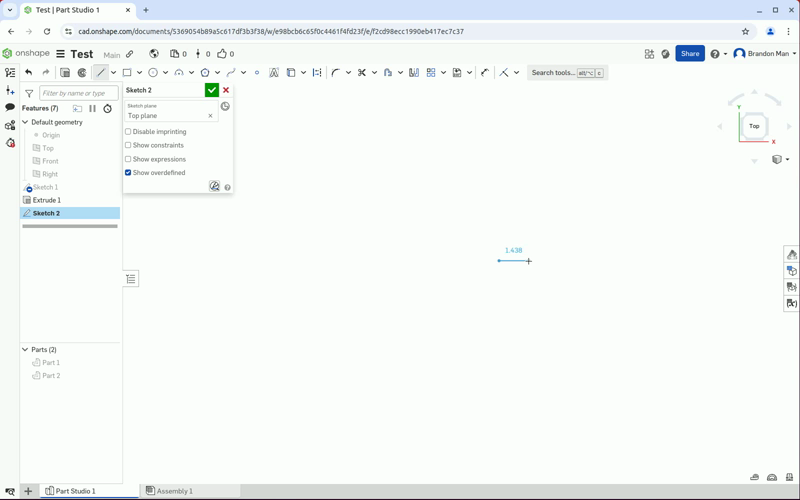
scroll(6)
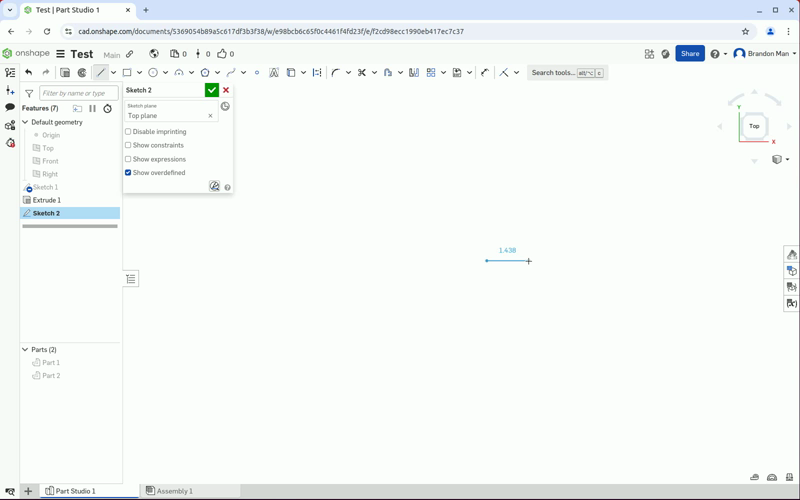
scroll(6)
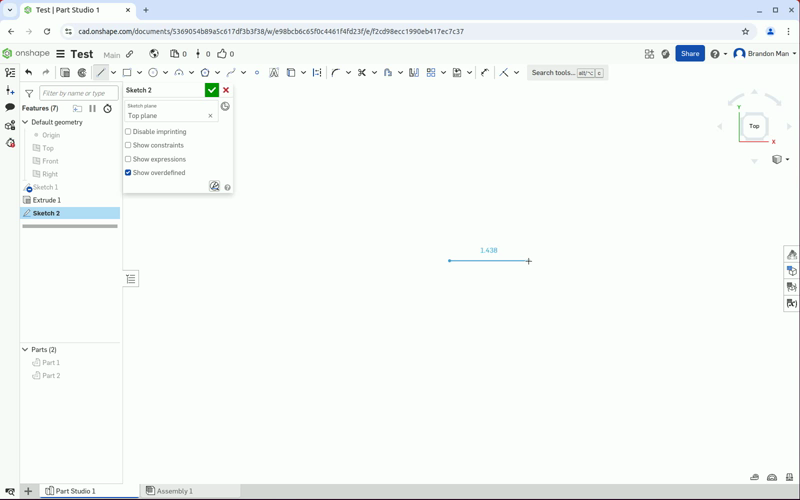
click(528, 260)
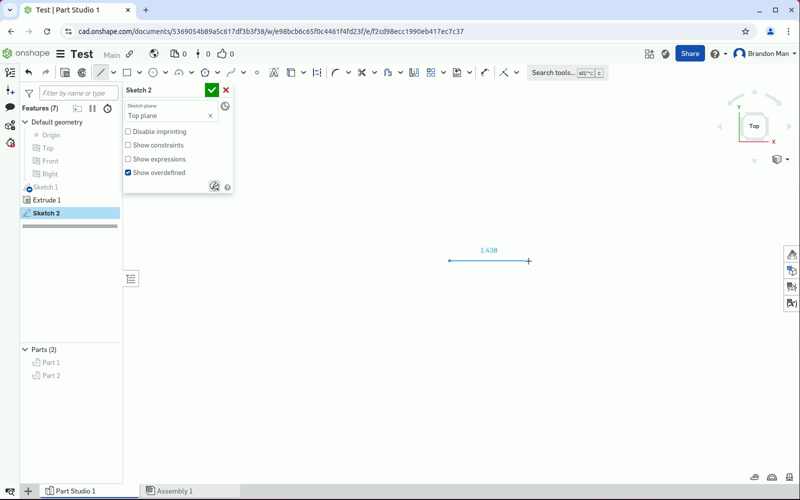
scroll(-6)
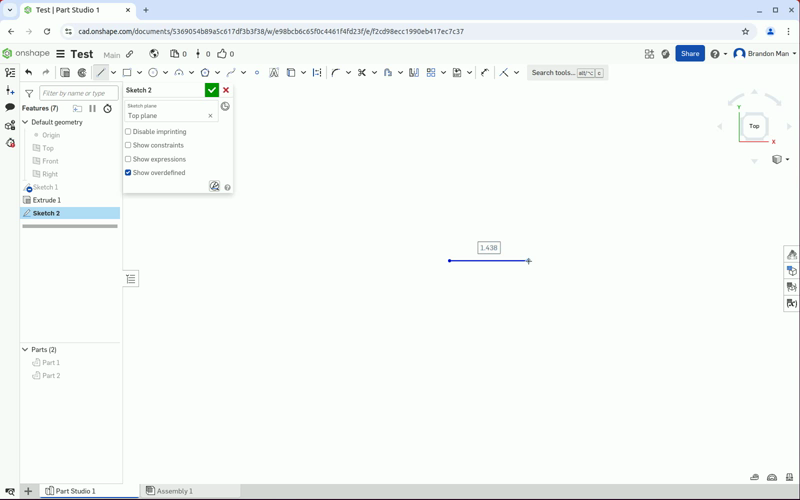
scroll(-6)
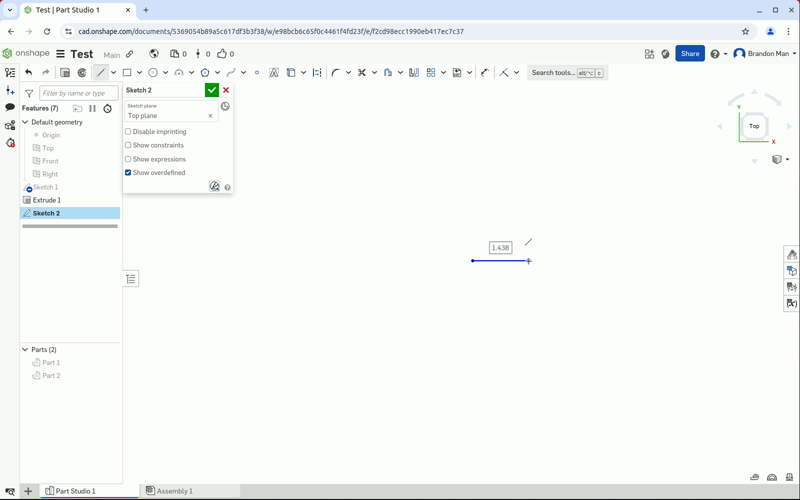
scroll(-6)
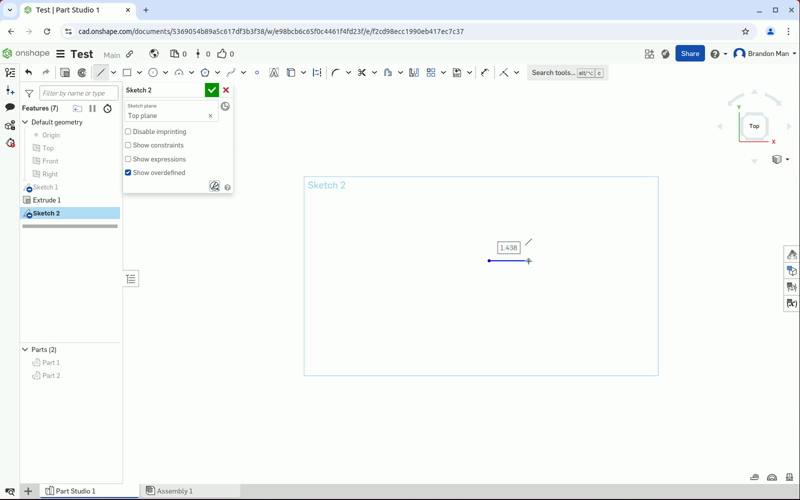
scroll(-6)
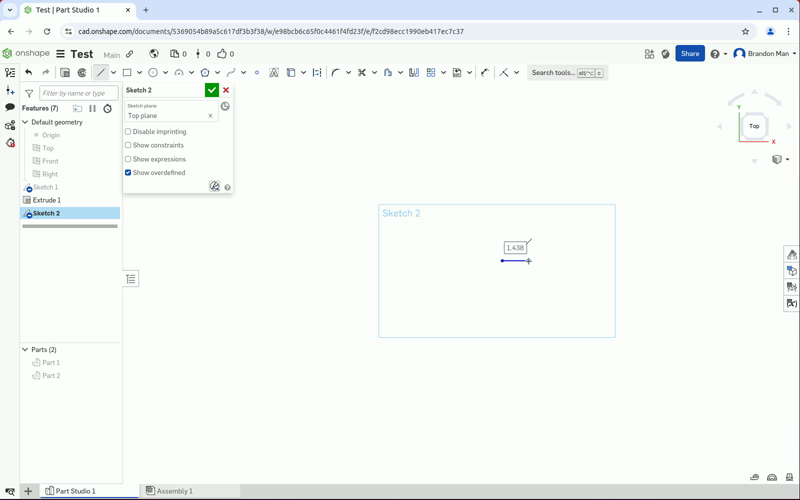
scroll(-6)
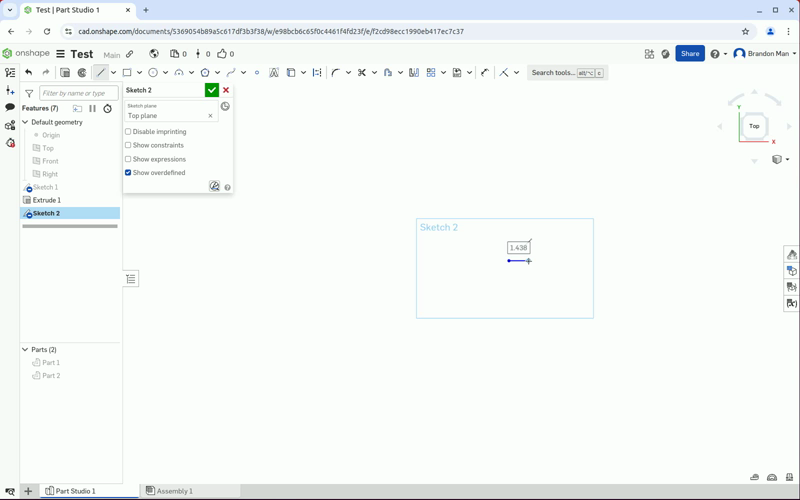
scroll(-6)
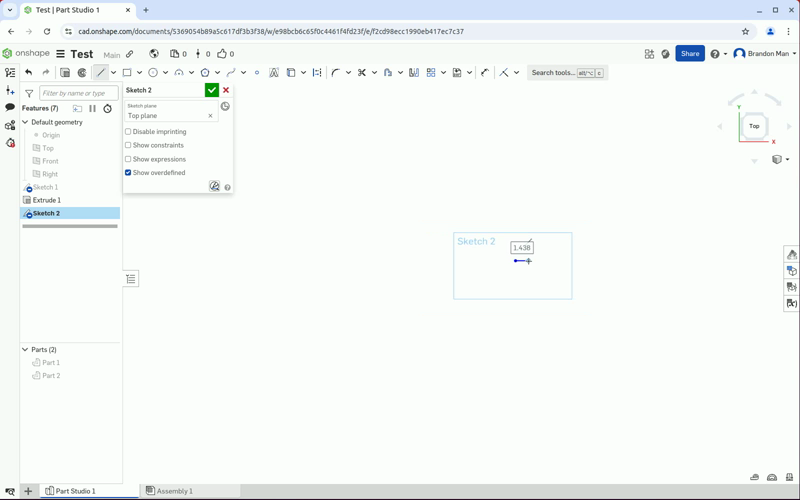
scroll(-6)
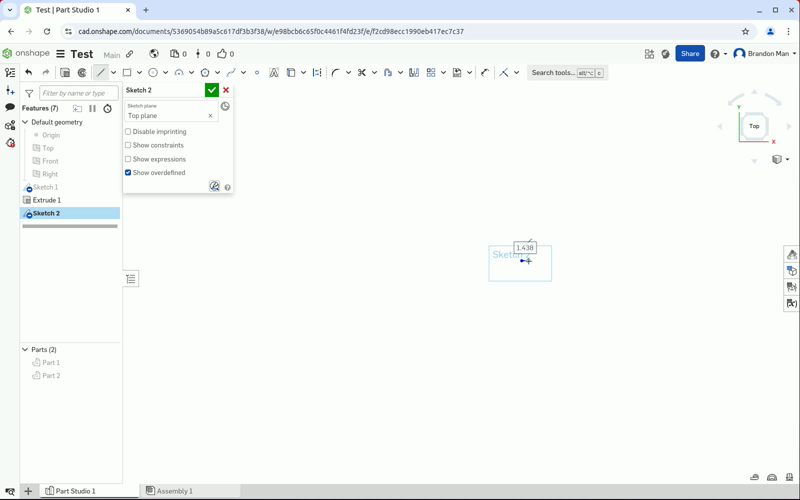
key_up(shift)
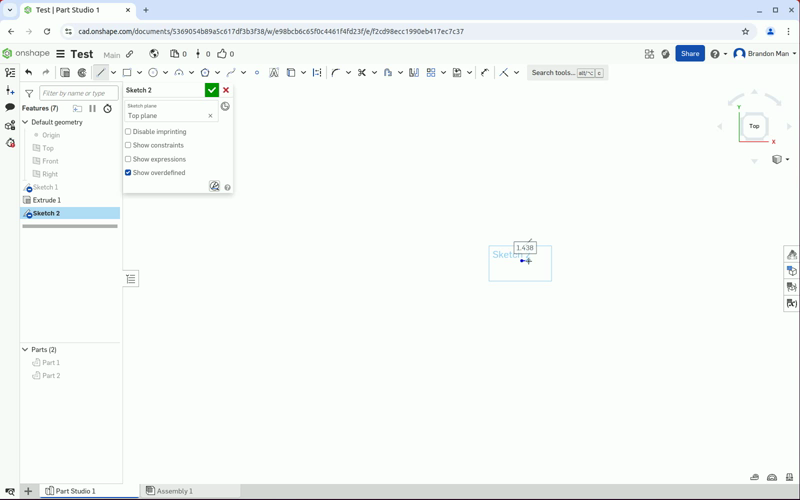
key_down(shift)
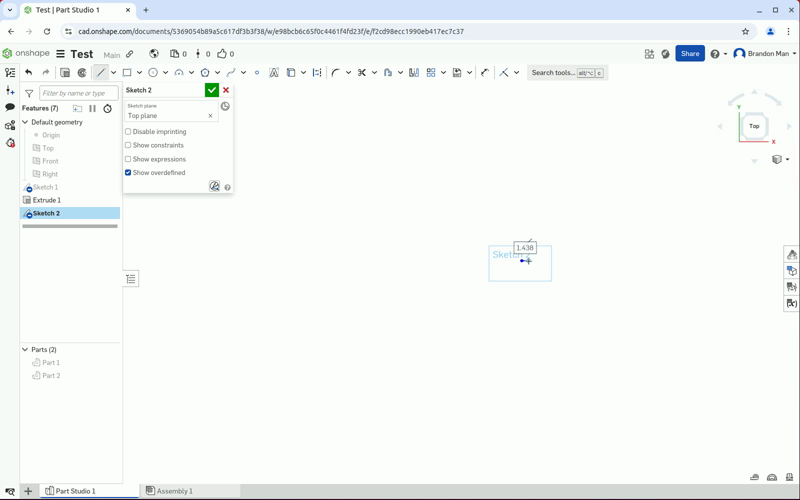
mouse_move(558, 260)
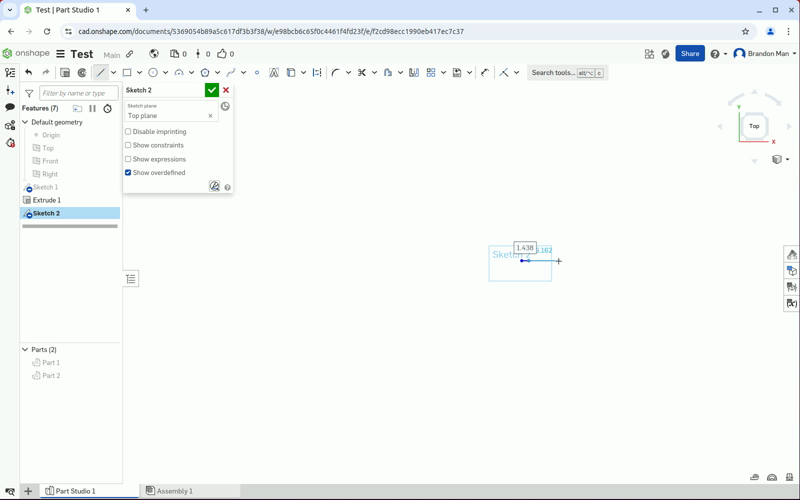
mouse_move(528, 237)
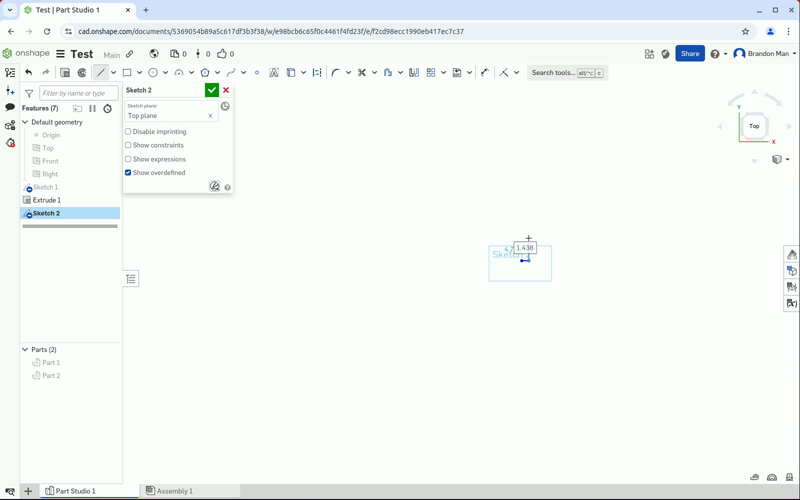
click(528, 237)
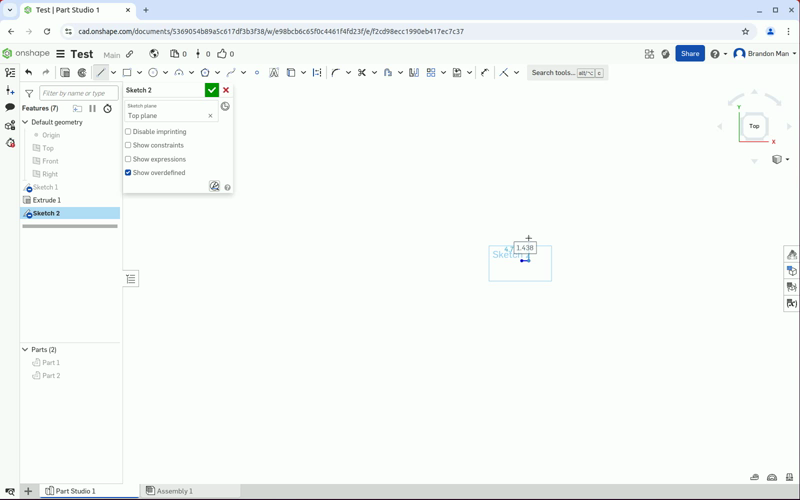
key_up(shift)
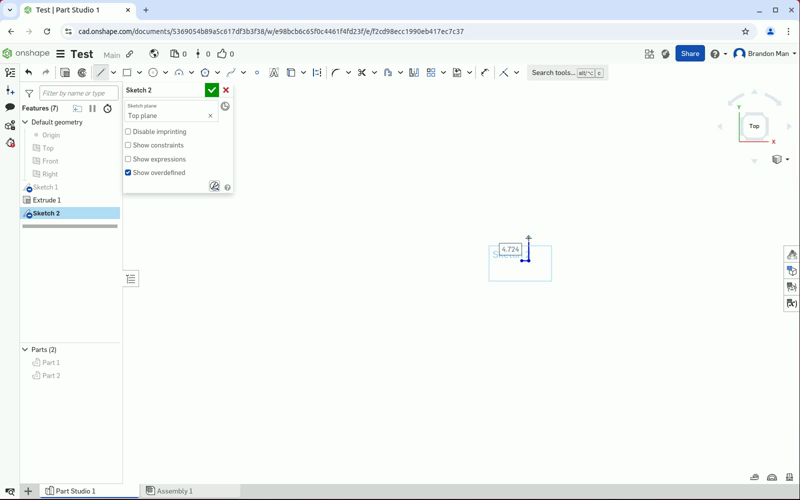
key_down(shift)
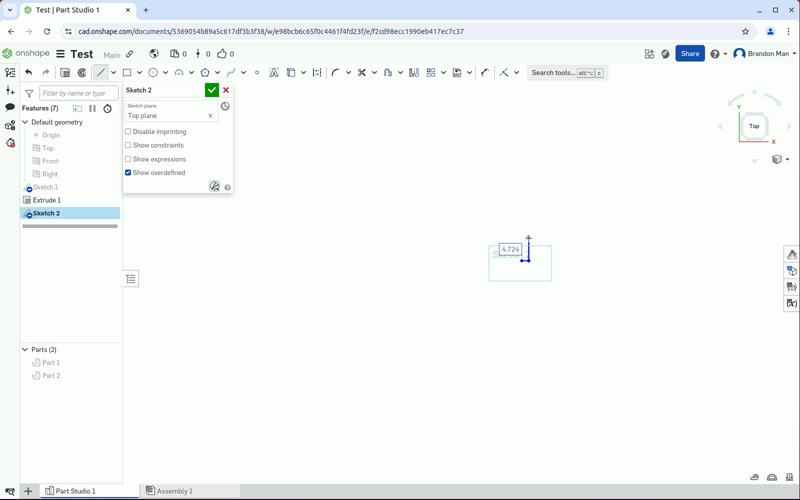
mouse_move(558, 237)
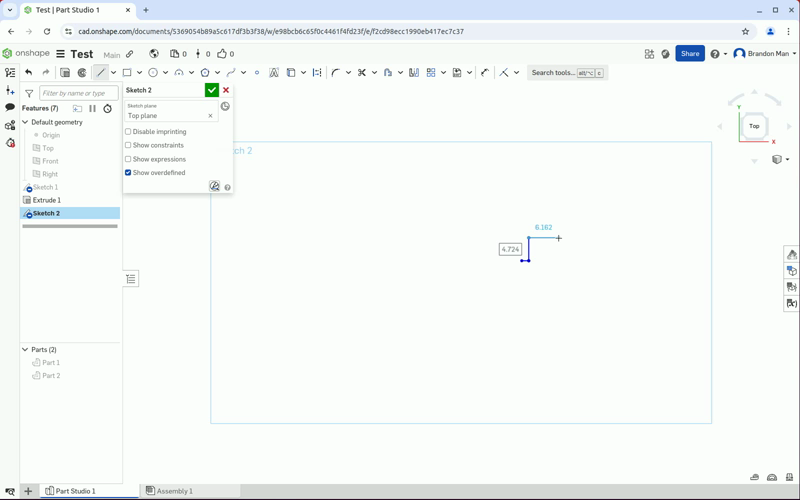
mouse_move(521, 237)
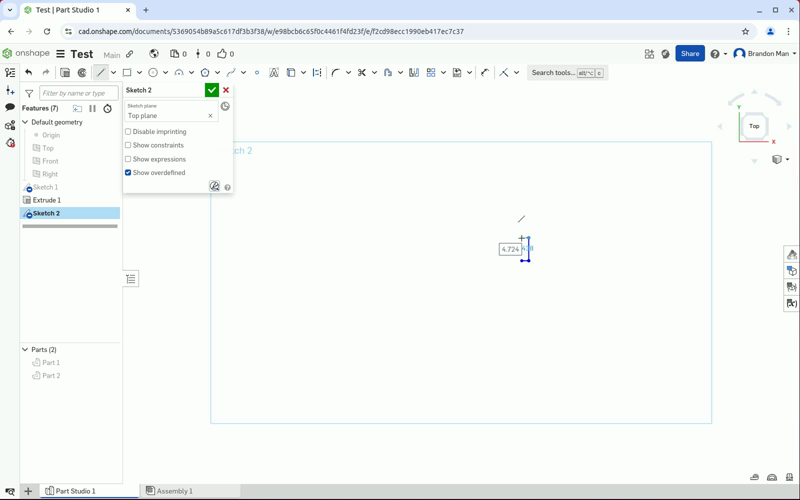
scroll(6)
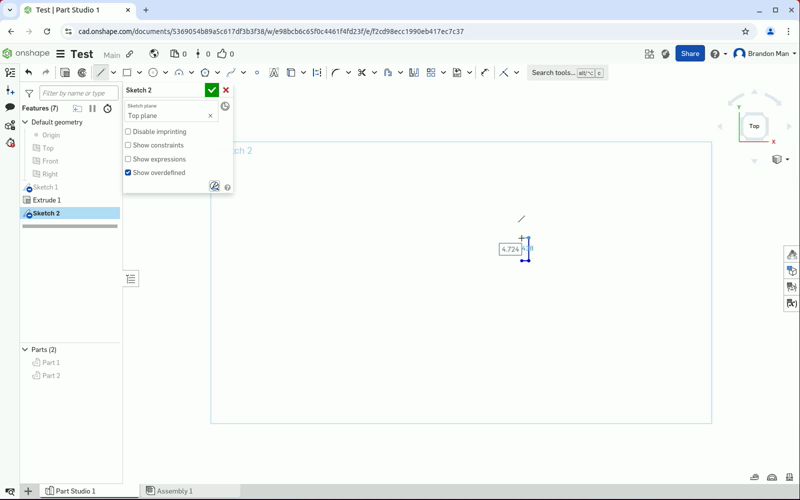
scroll(6)
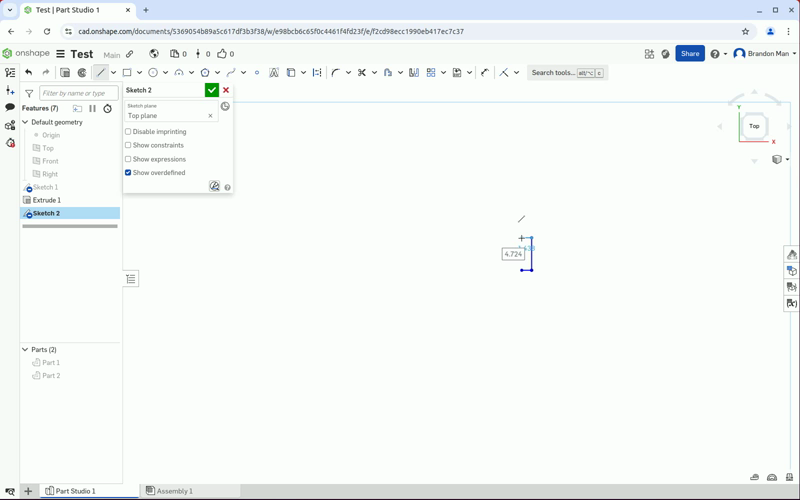
scroll(6)
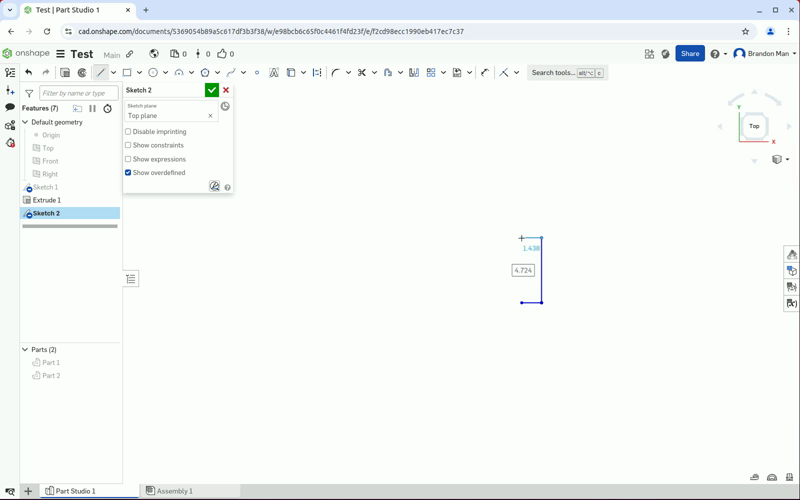
scroll(6)
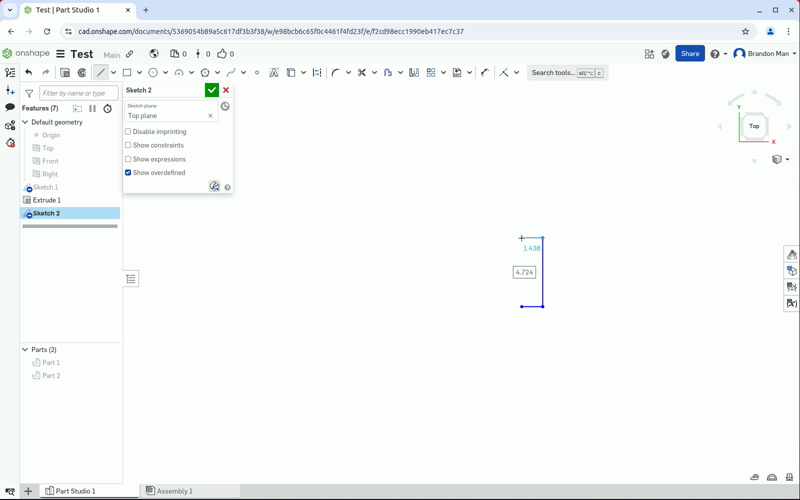
scroll(6)
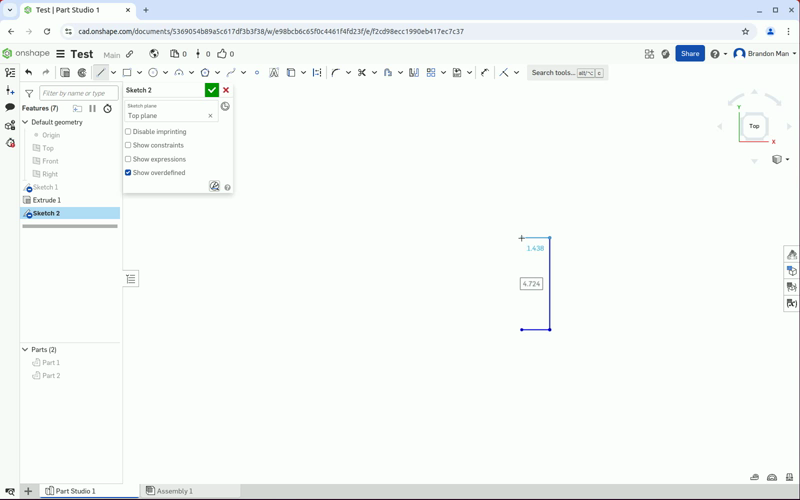
scroll(6)
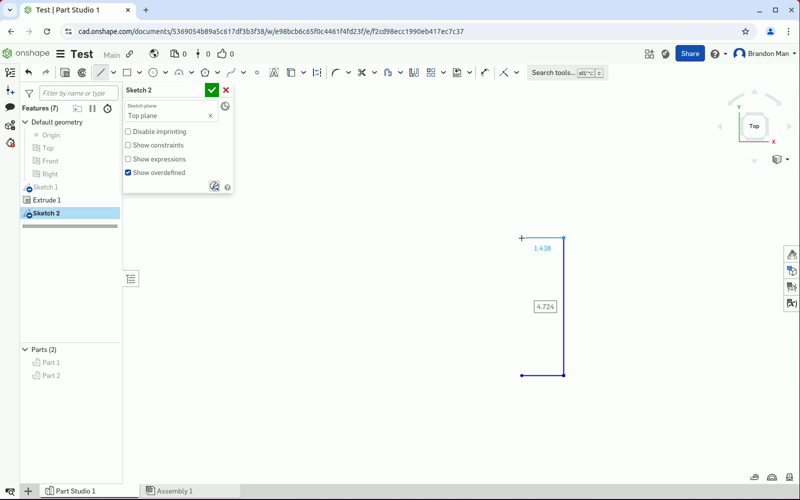
scroll(6)
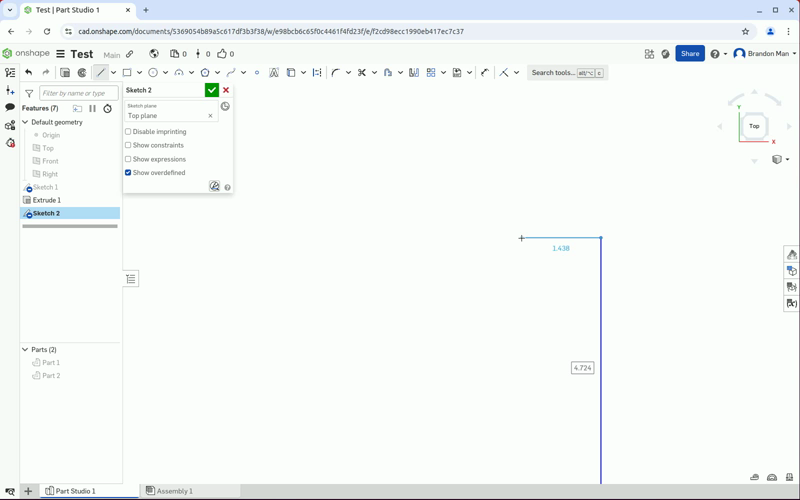
click(521, 237)
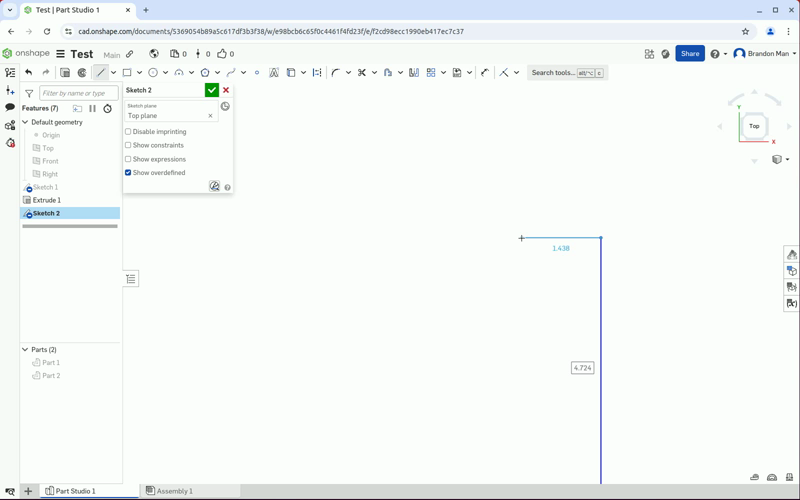
scroll(-6)
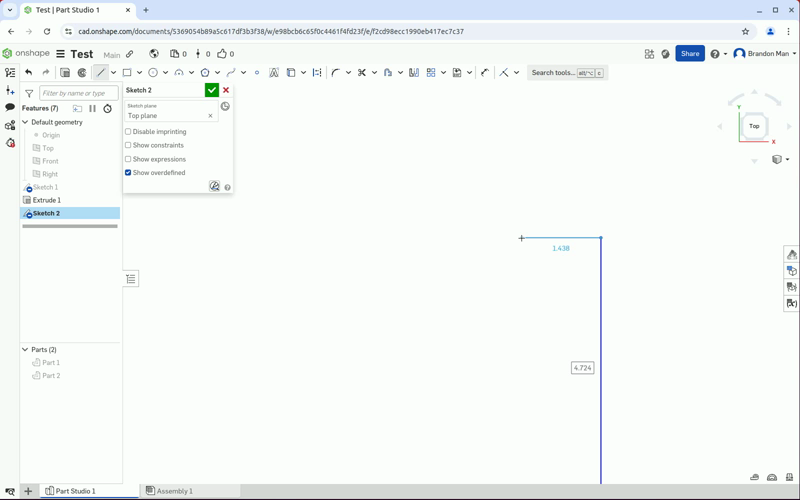
scroll(-6)
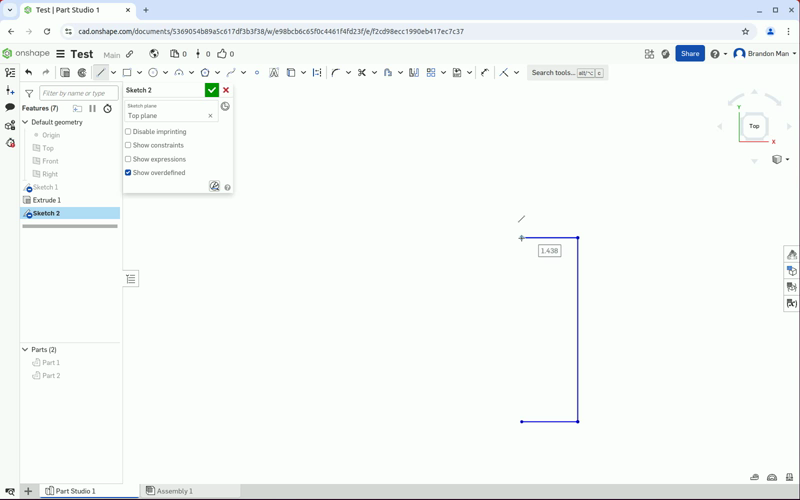
scroll(-6)
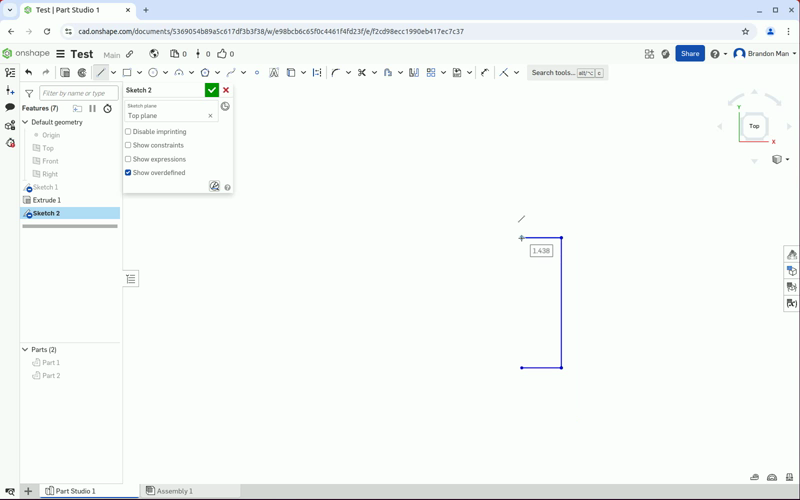
scroll(-6)
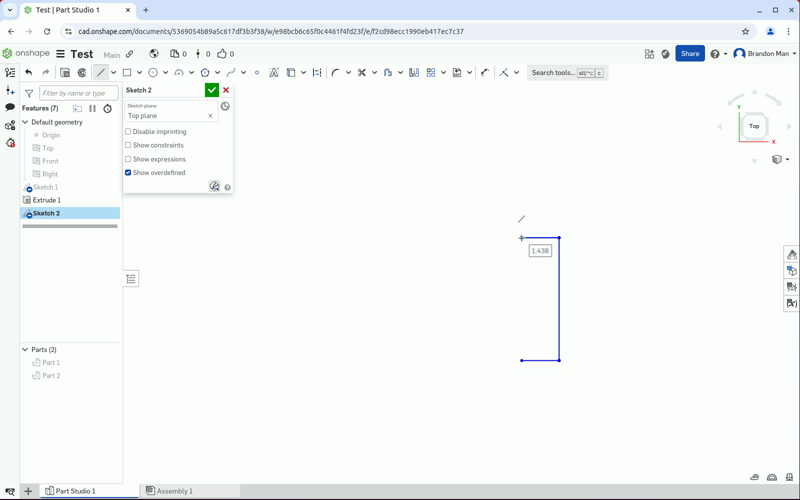
scroll(-6)
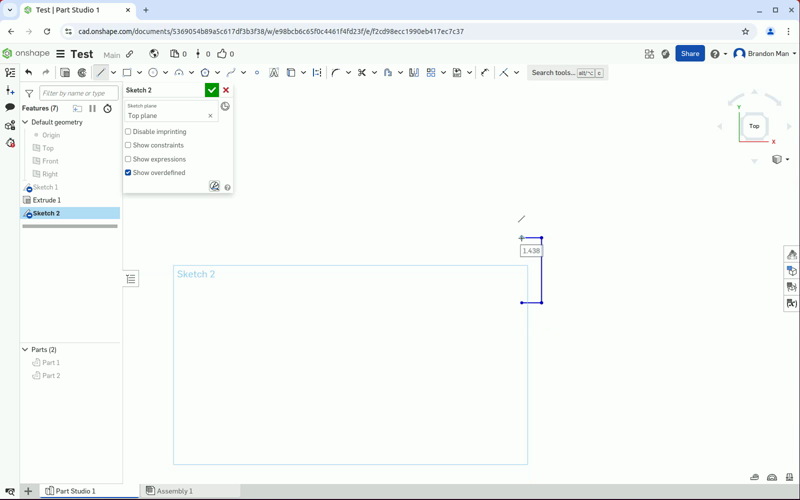
scroll(-6)
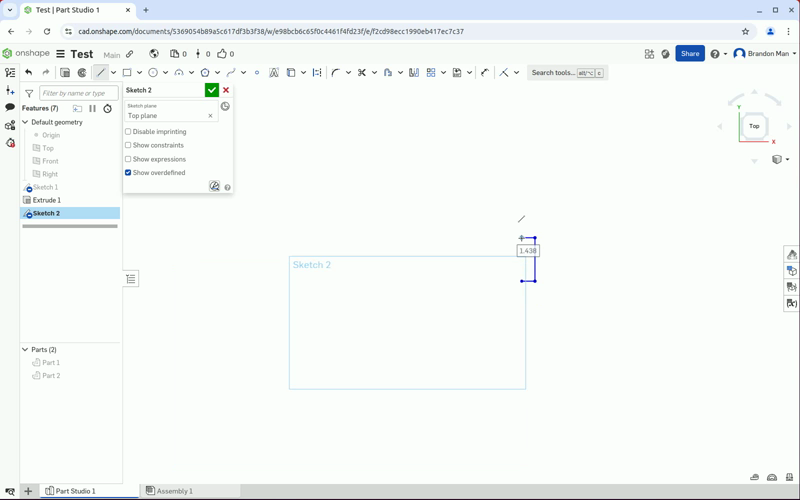
scroll(-6)
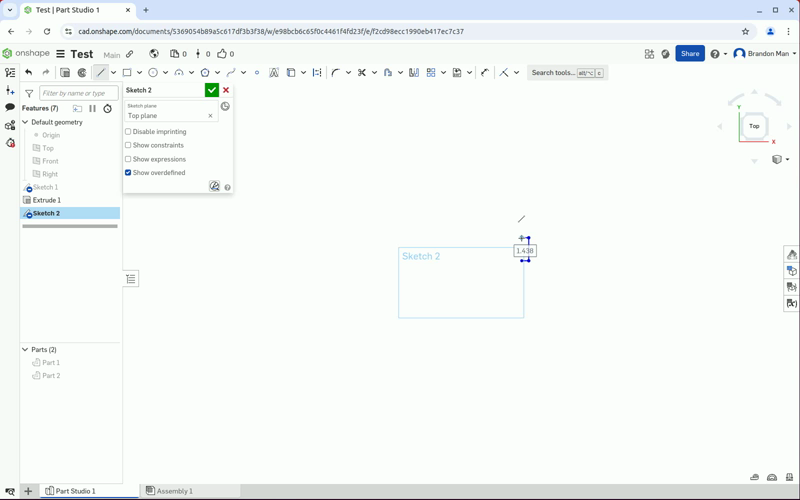
key_up(shift)
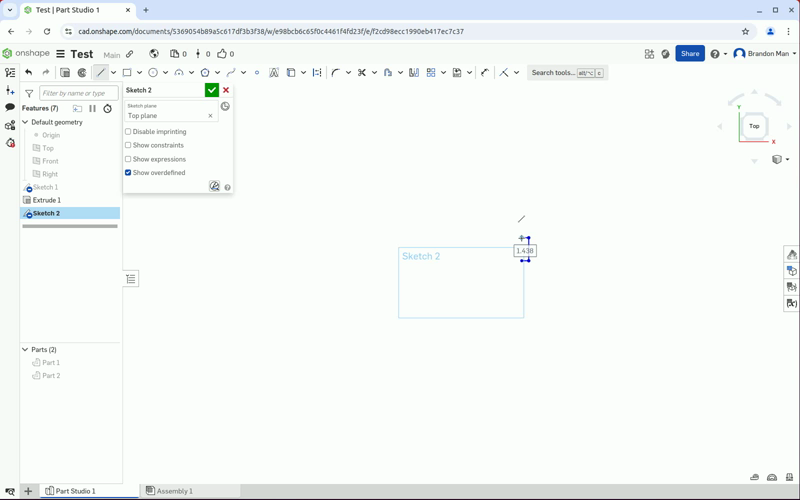
mouse_move(551, 237)
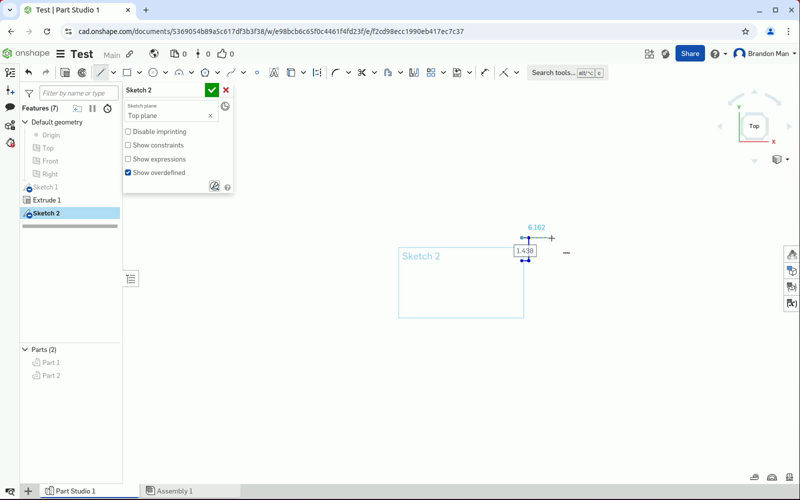
key_down(shift)
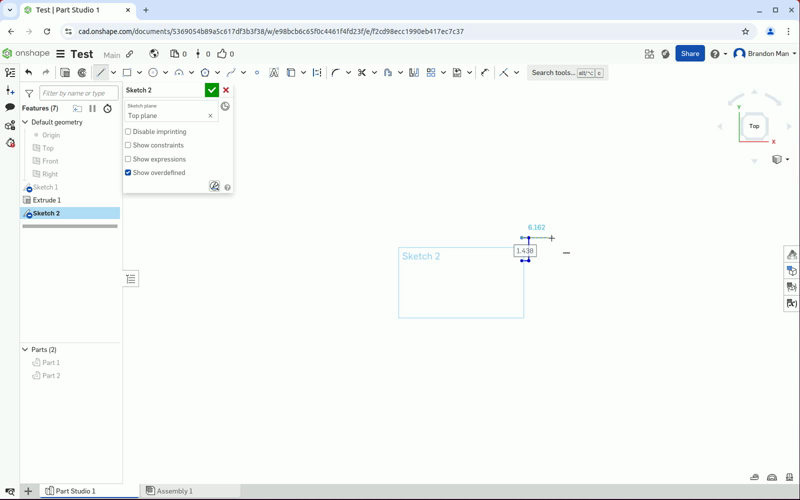
mouse_move(521, 260)
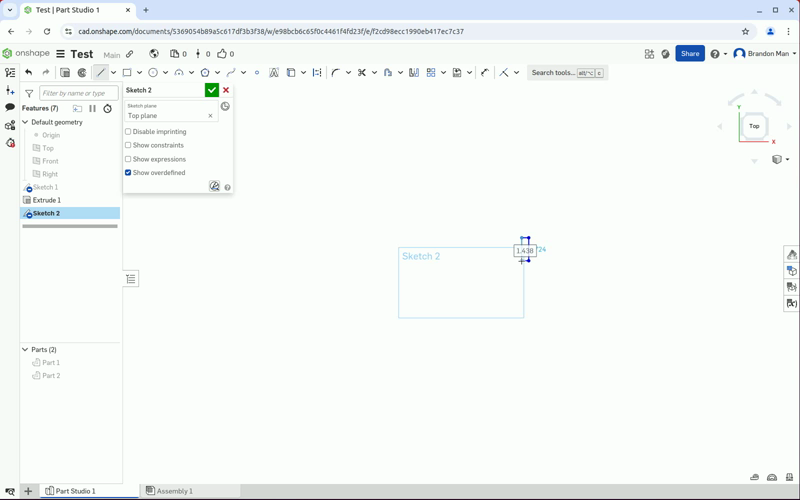
key_up(shift)
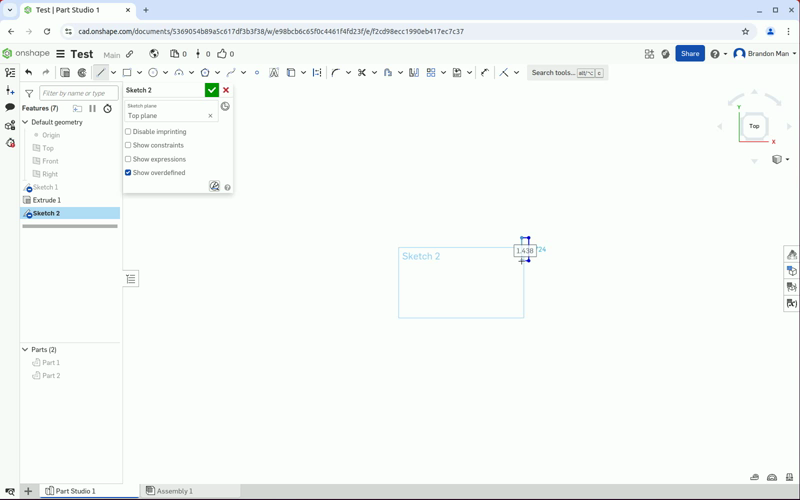
click(521, 260)
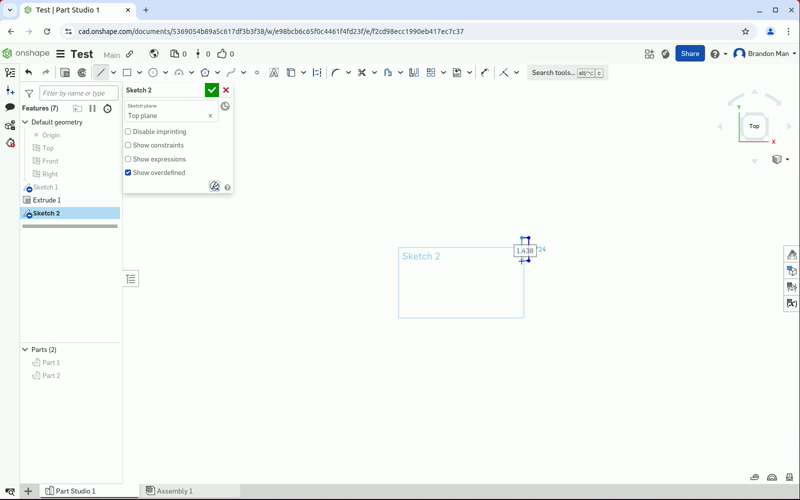
key(esc)
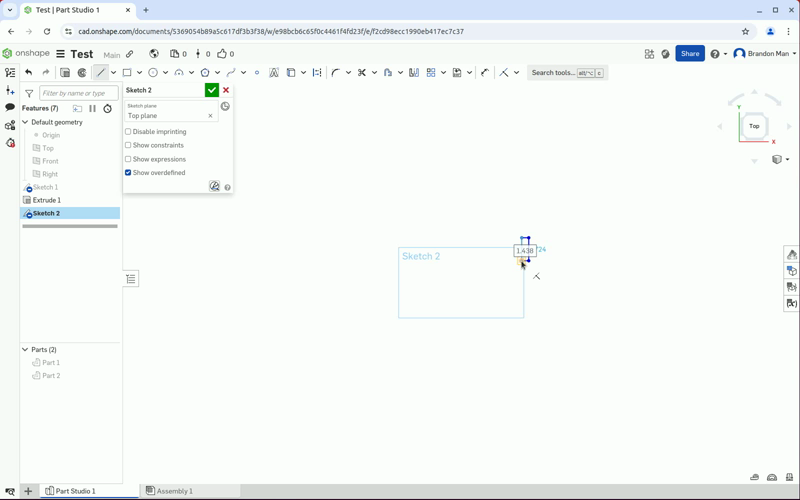
mouse_move(528, 250)
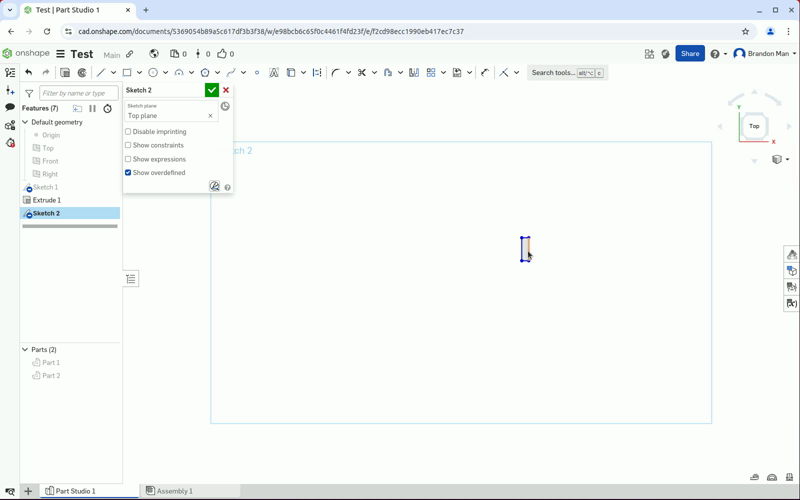
scroll(6)
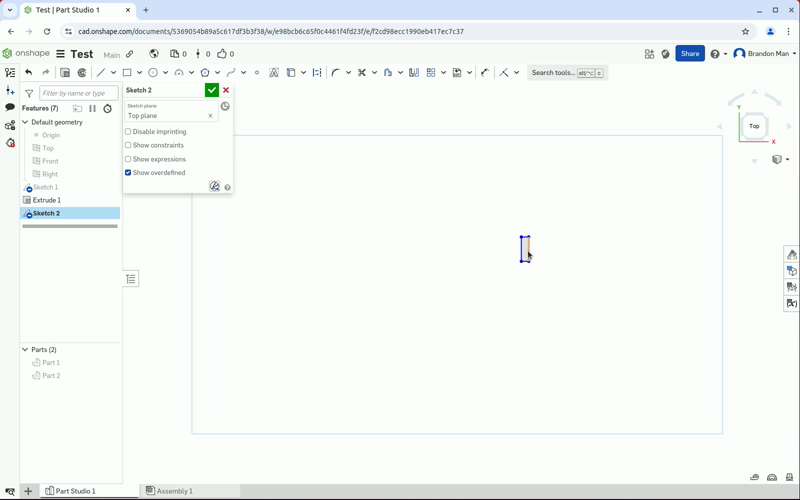
scroll(6)
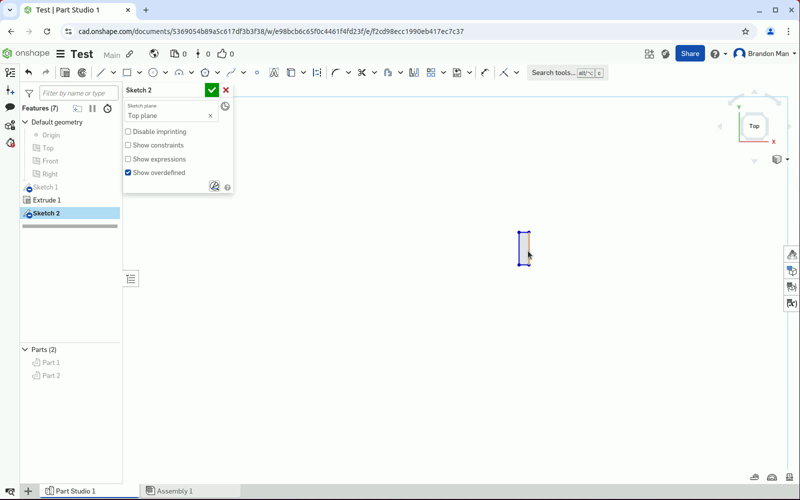
scroll(6)
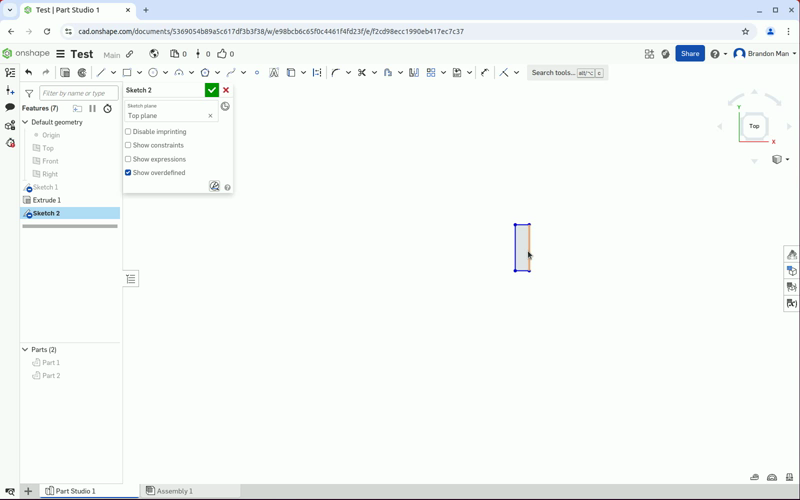
scroll(6)
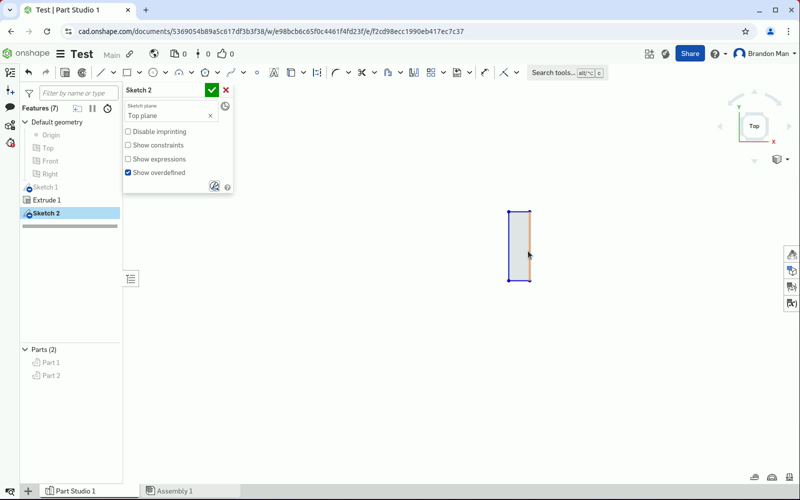
scroll(6)
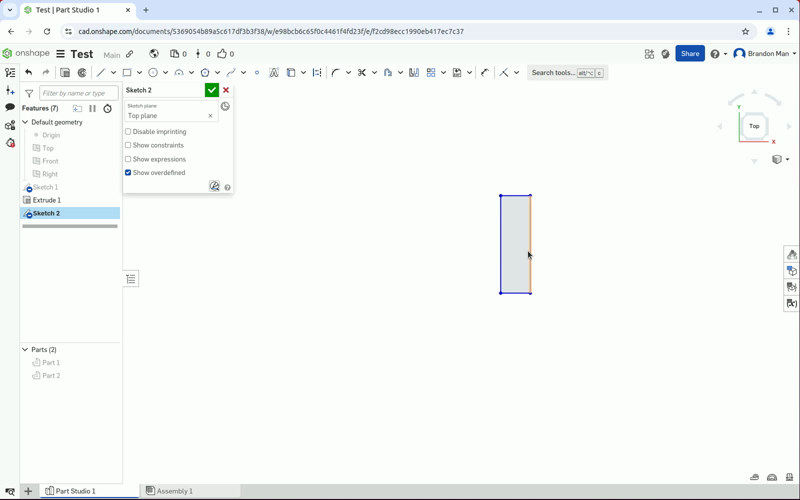
scroll(6)
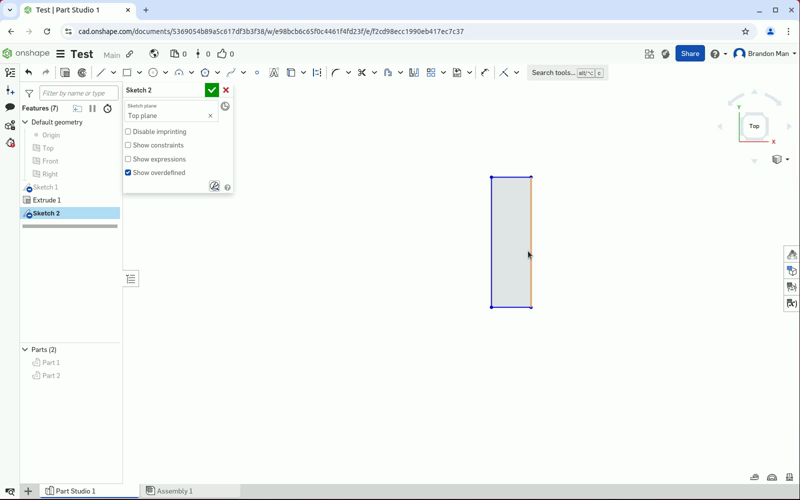
scroll(6)
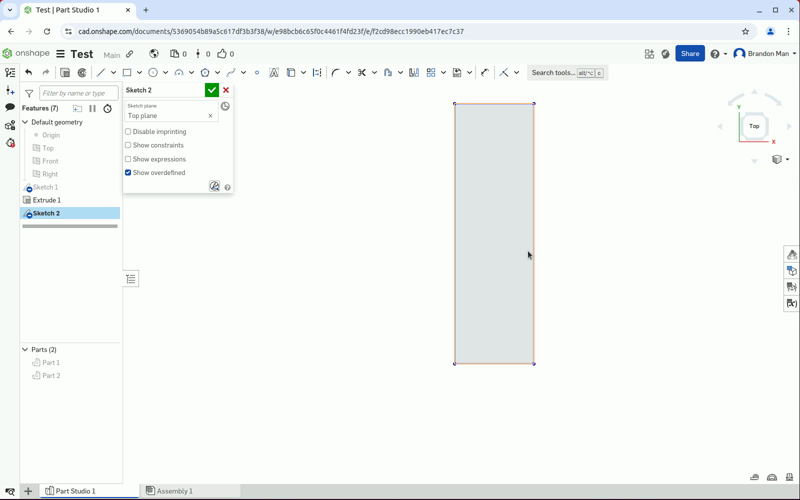
click(528, 250)
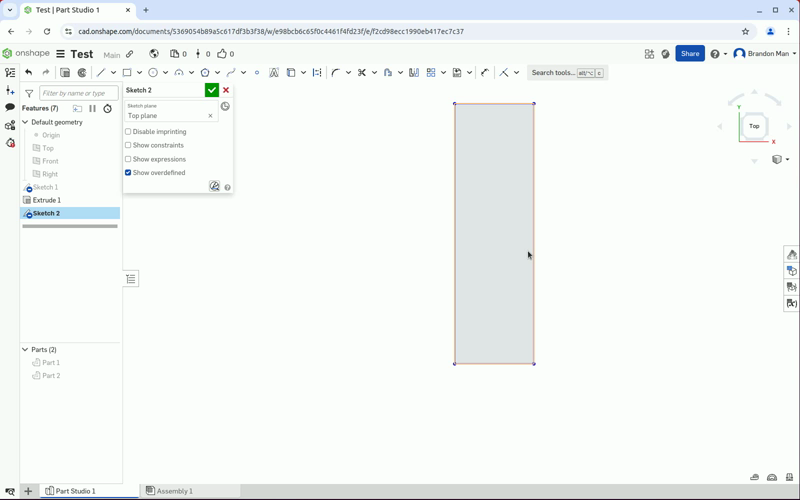
scroll(-6)
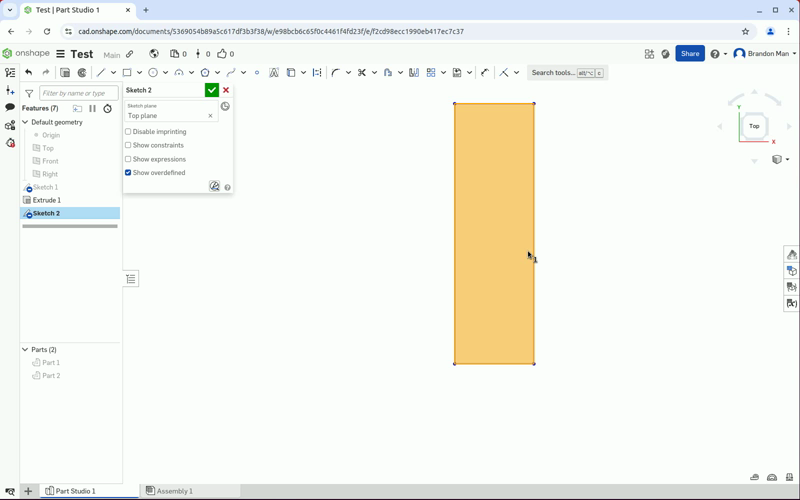
scroll(-6)
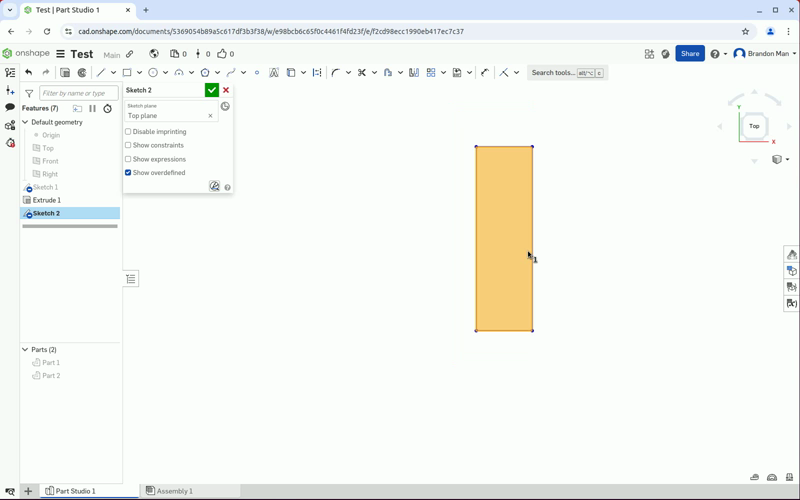
scroll(-6)
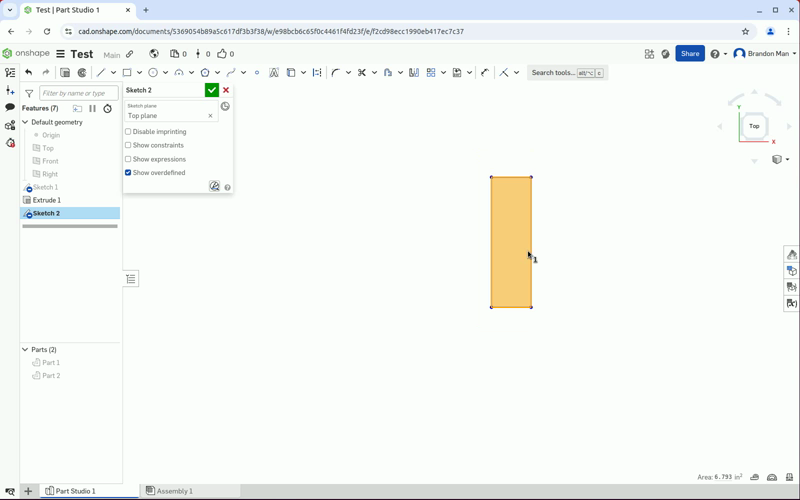
scroll(-6)
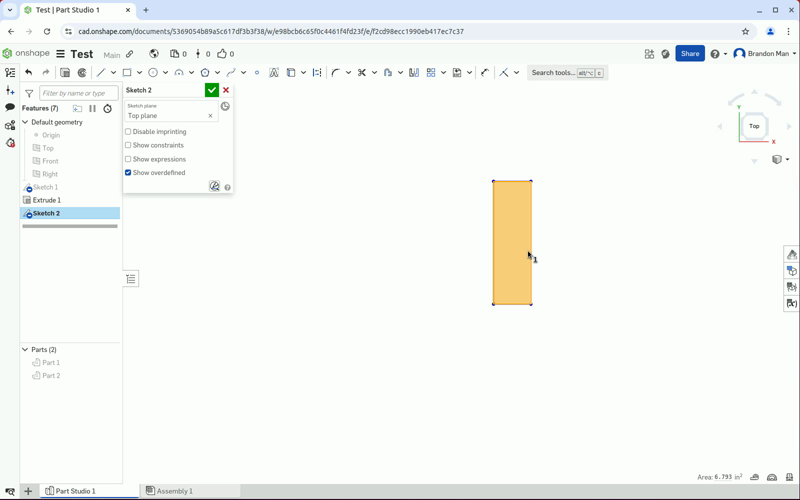
scroll(-6)
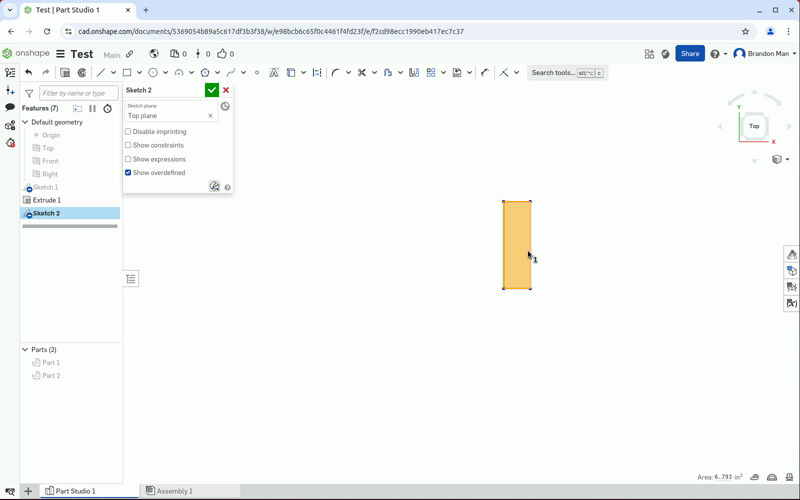
scroll(-6)
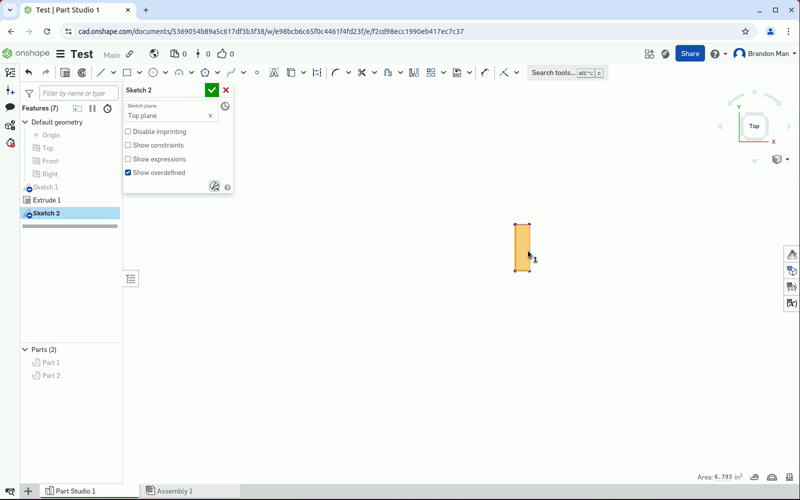
scroll(-6)
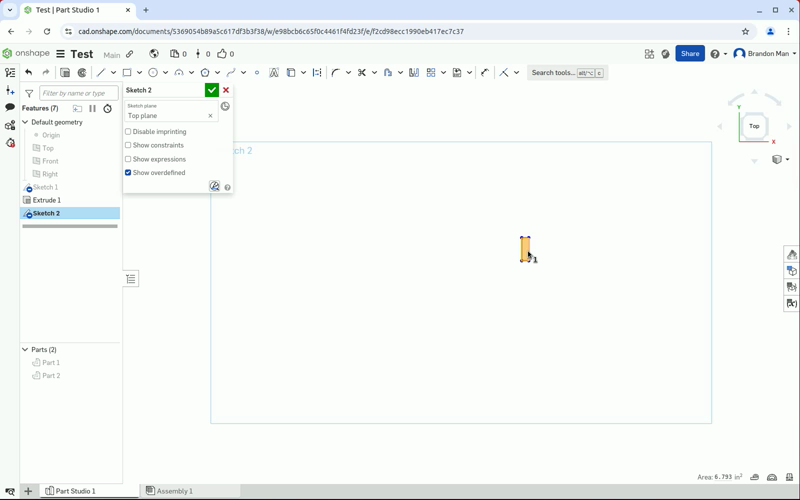
mouse_move(73, 352)
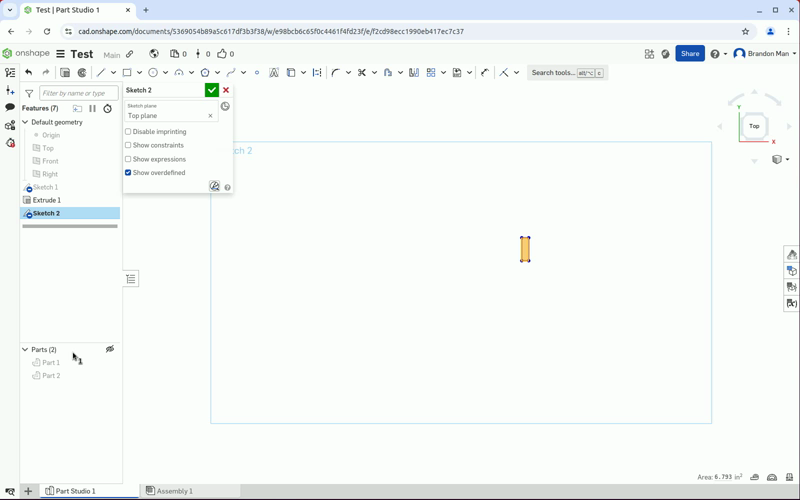
key(shift+y)
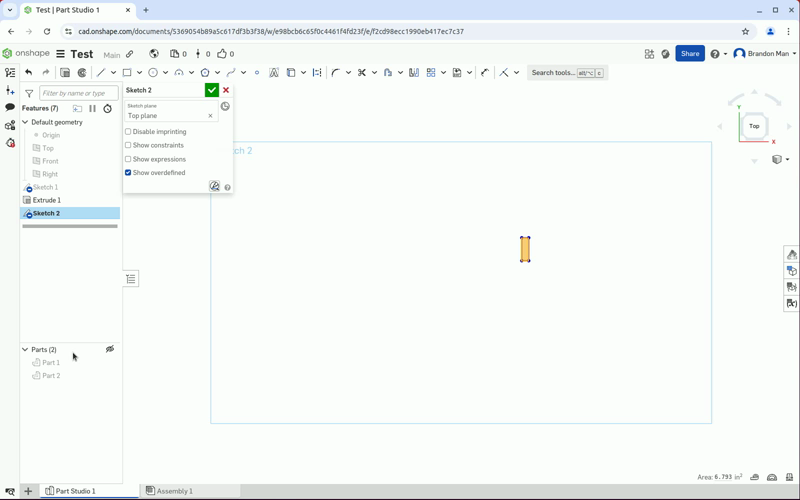
key(shift+e)
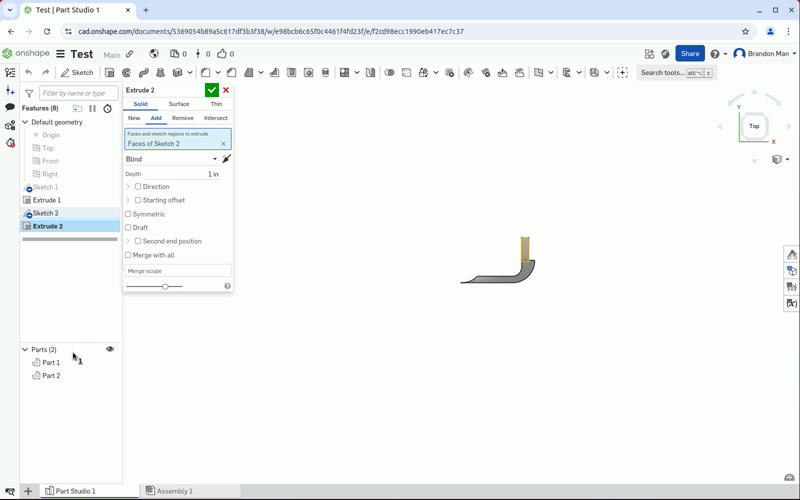
mouse_move(143, 106)
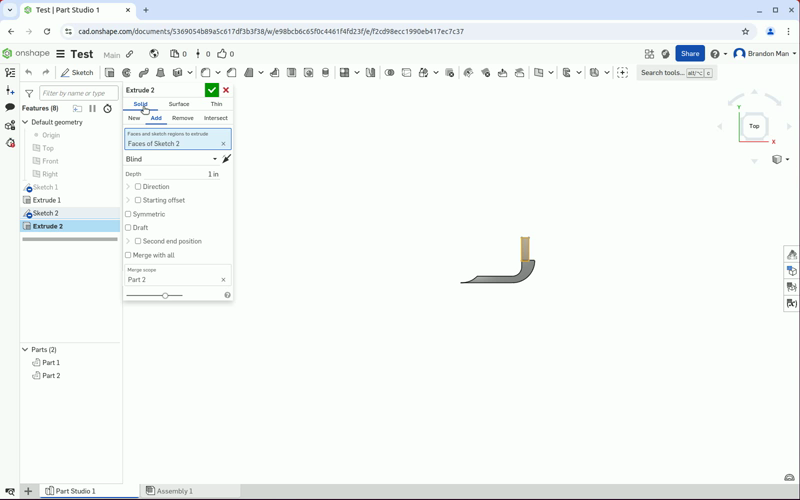
click(143, 106)
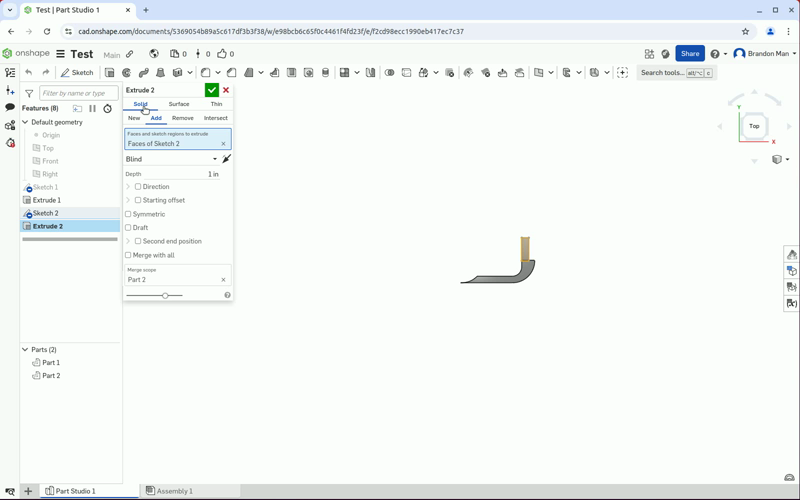
mouse_move(137, 120)
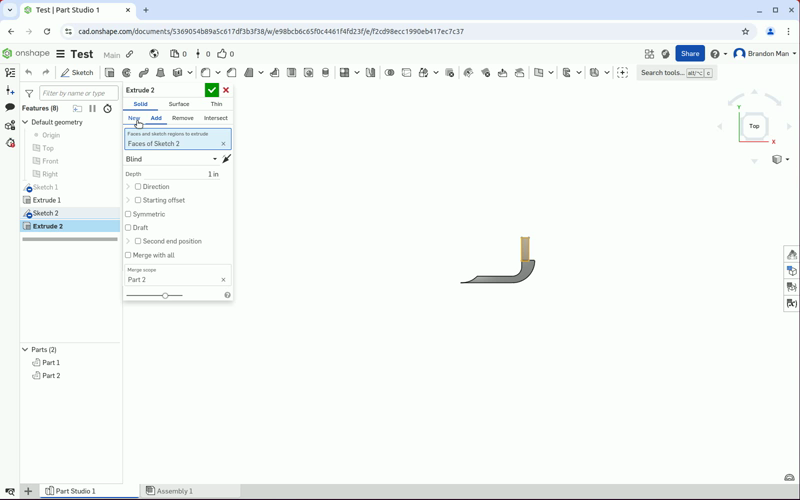
click(137, 120)
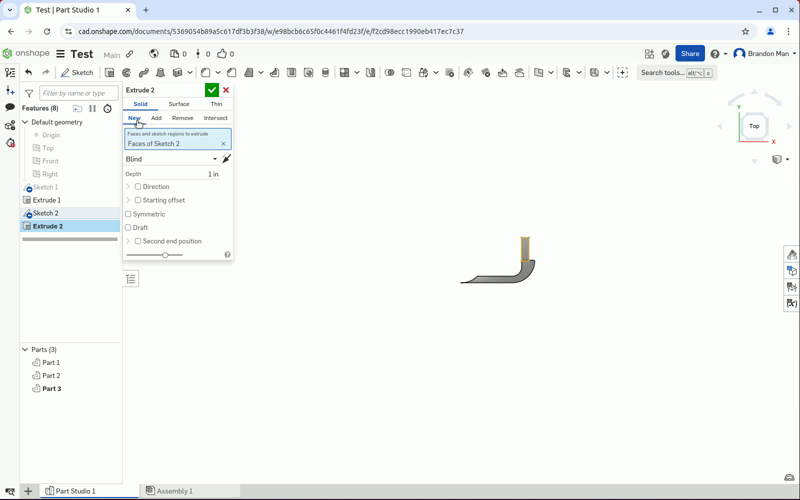
key(tab, 4)
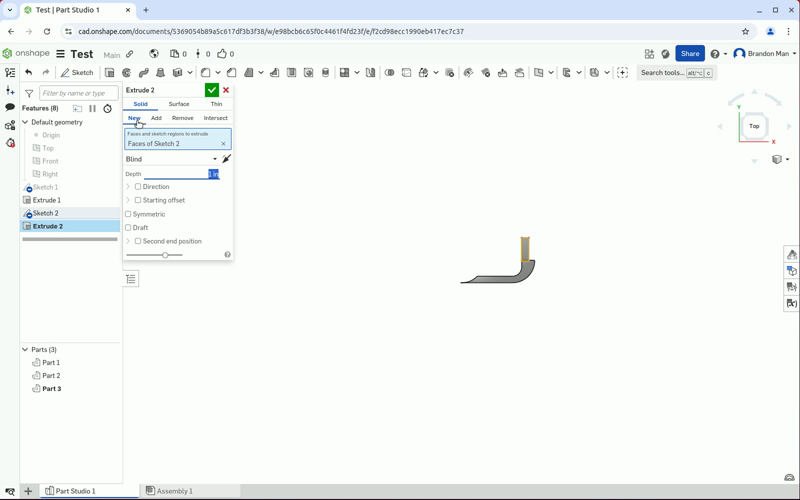
text(23.108)
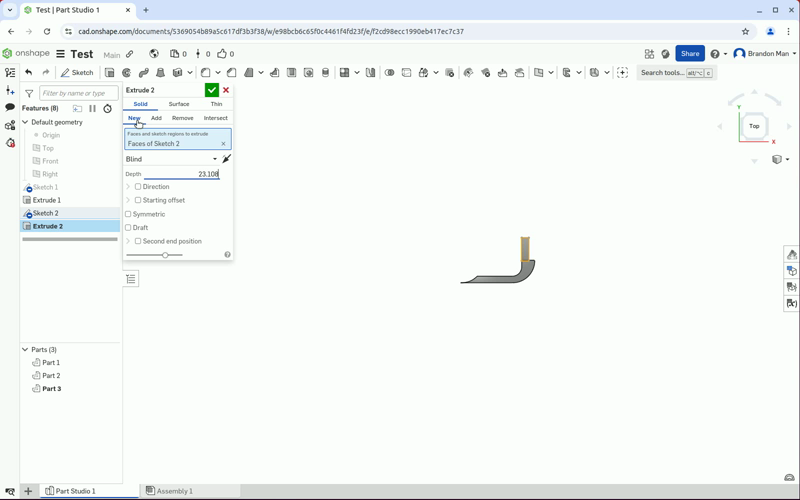
key(enter)
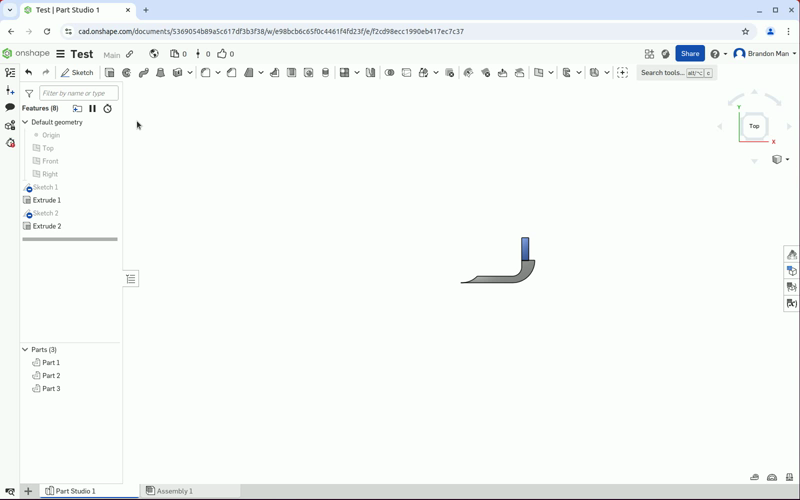
key(shift+h)
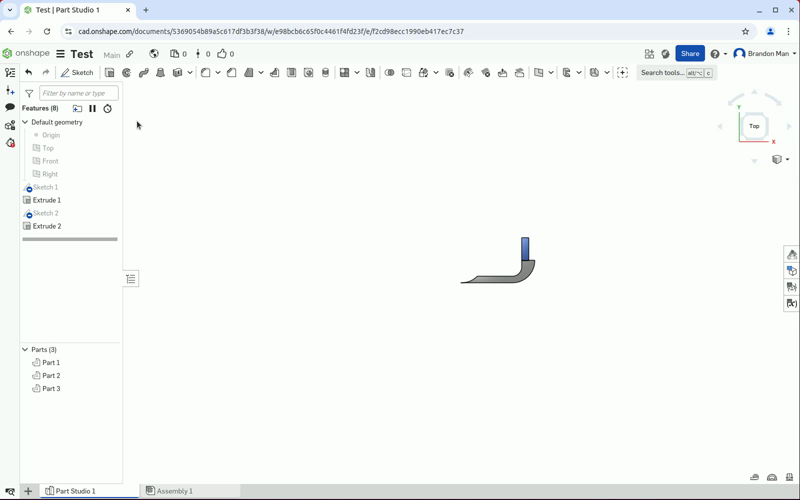
key(shift+h)
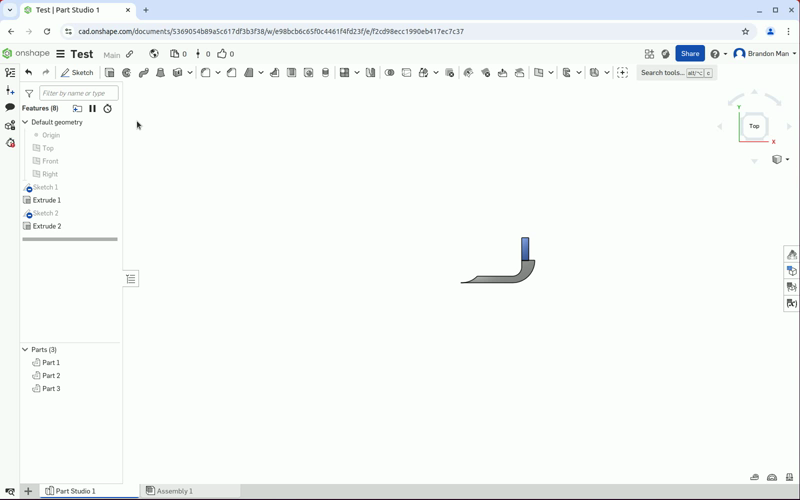
mouse_move(73, 189)
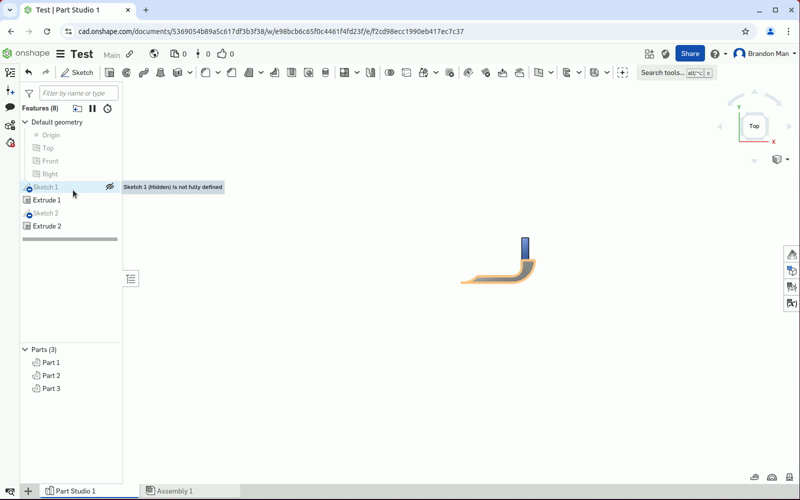
click(73, 189)
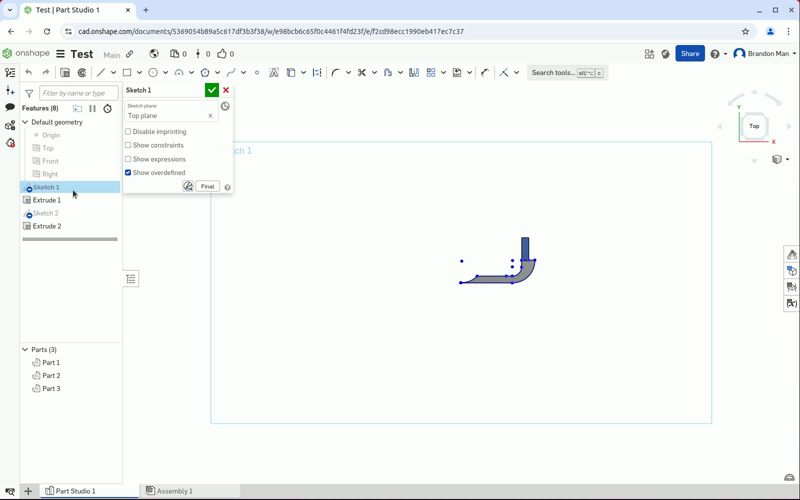
mouse_move(229, 92)
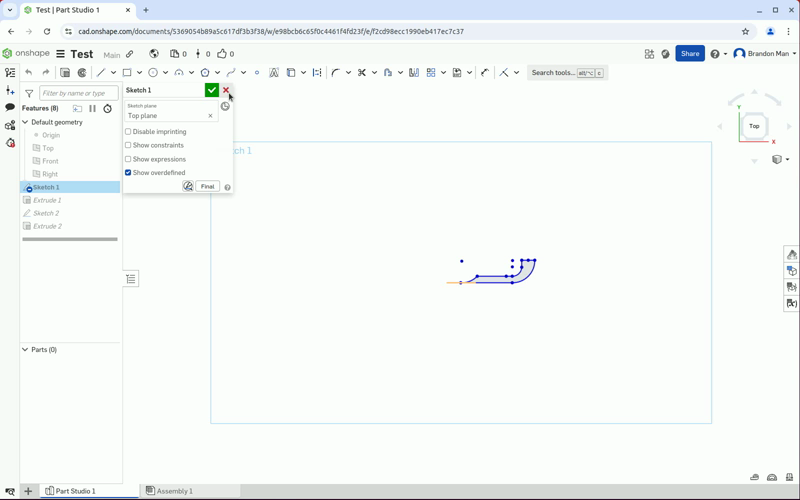
click(229, 92)
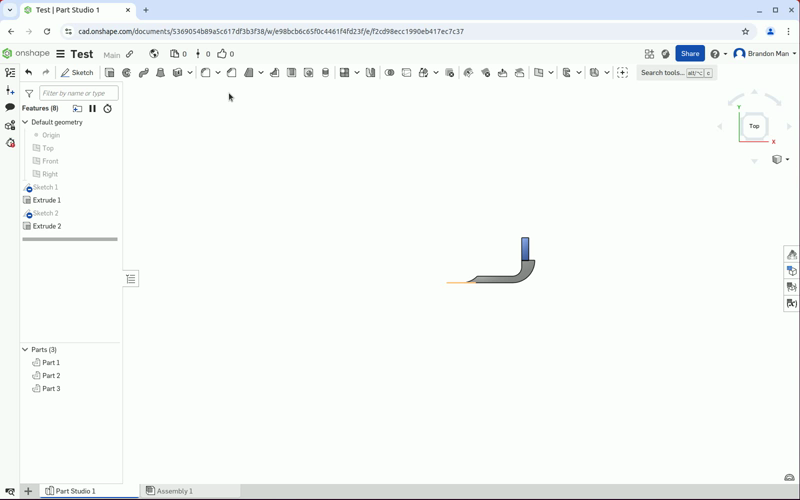
mouse_move(73, 352)
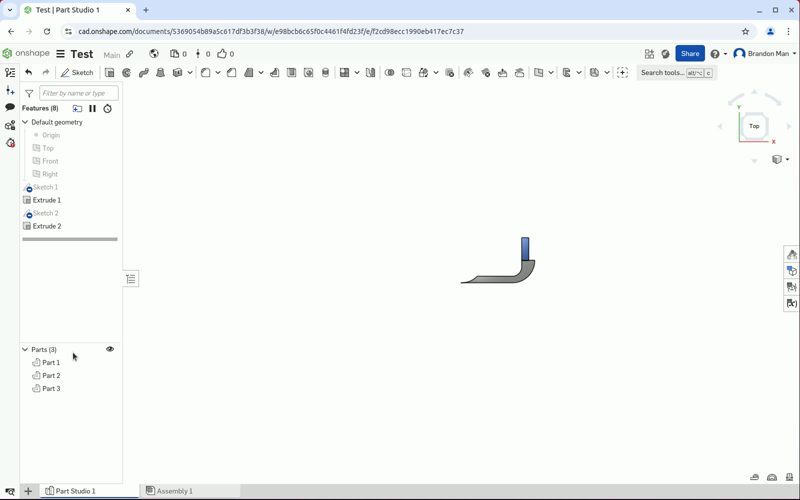
key(y)
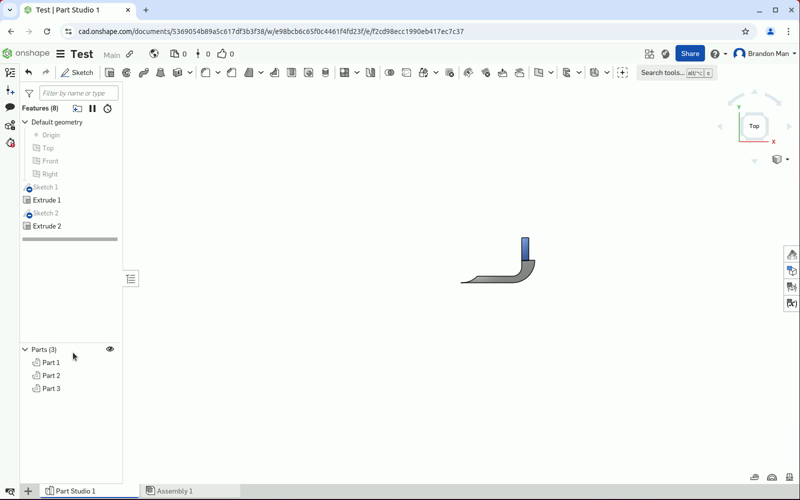
key(shift+p)
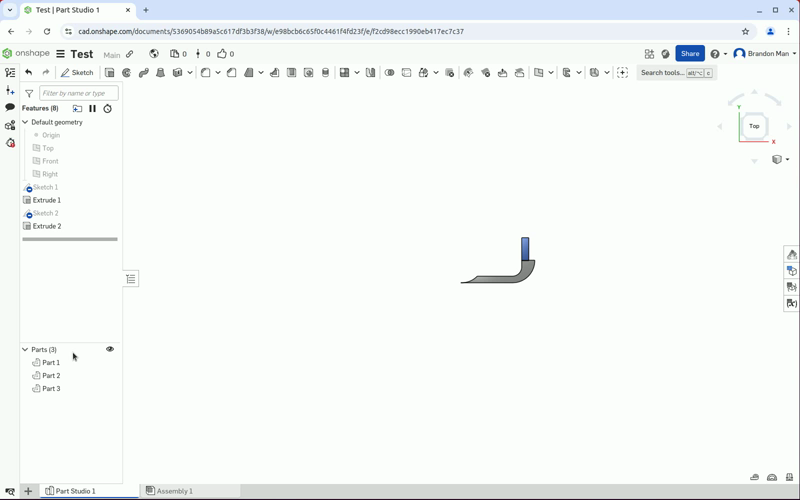
key(space)
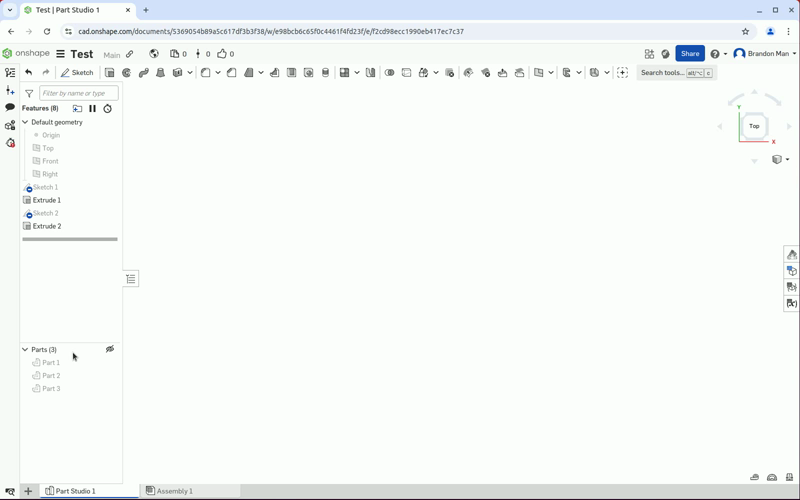
key_down(shift)
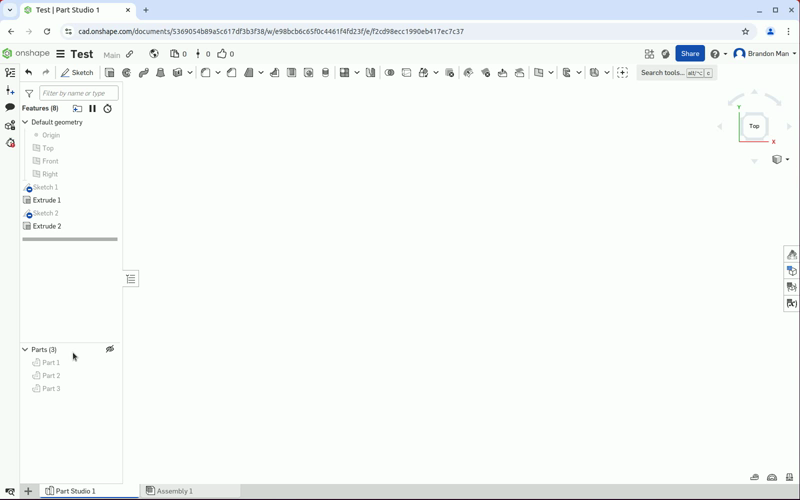
key(up)
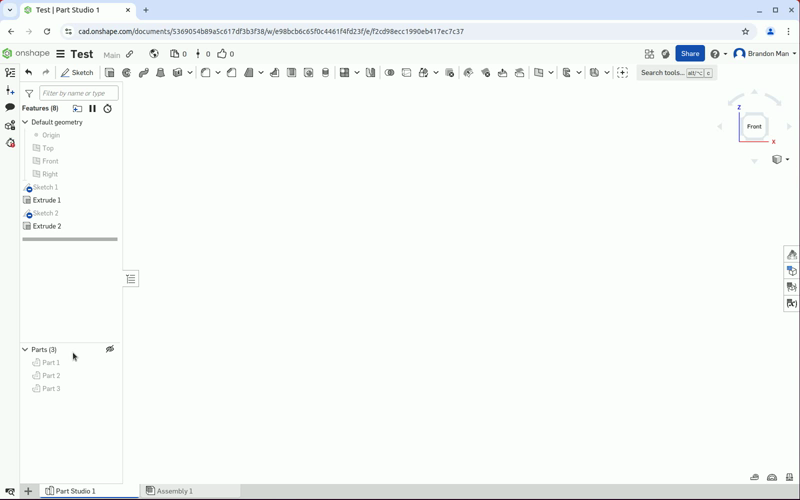
key_up(shift)
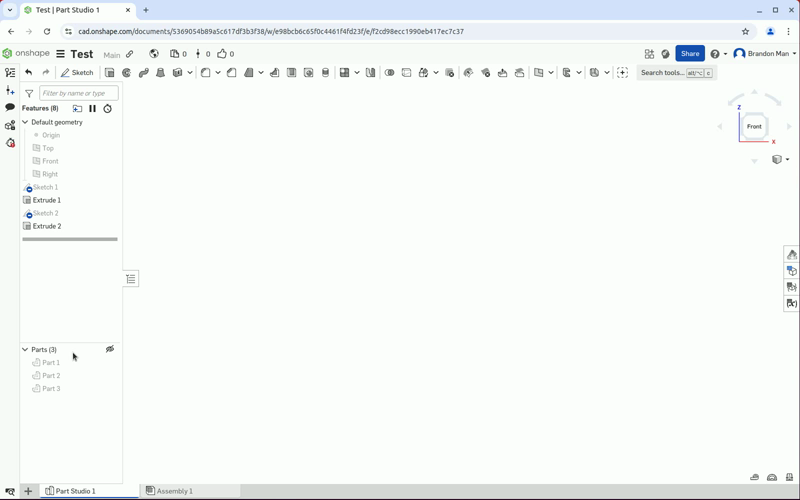
key(space)
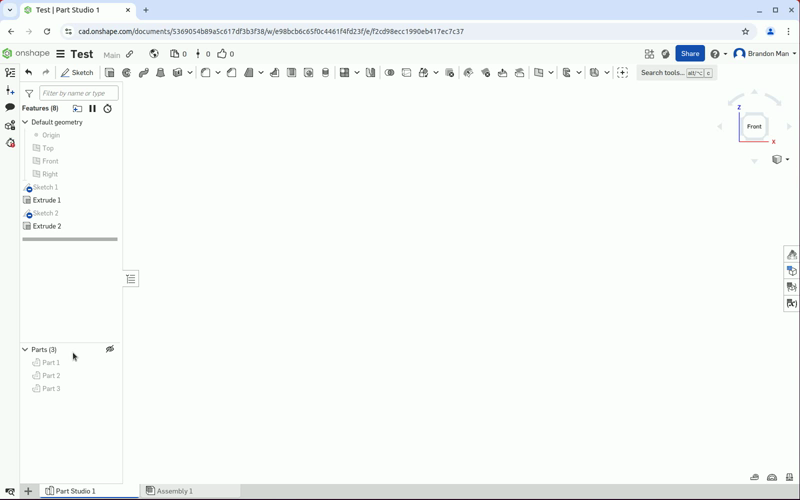
key_down(shift)
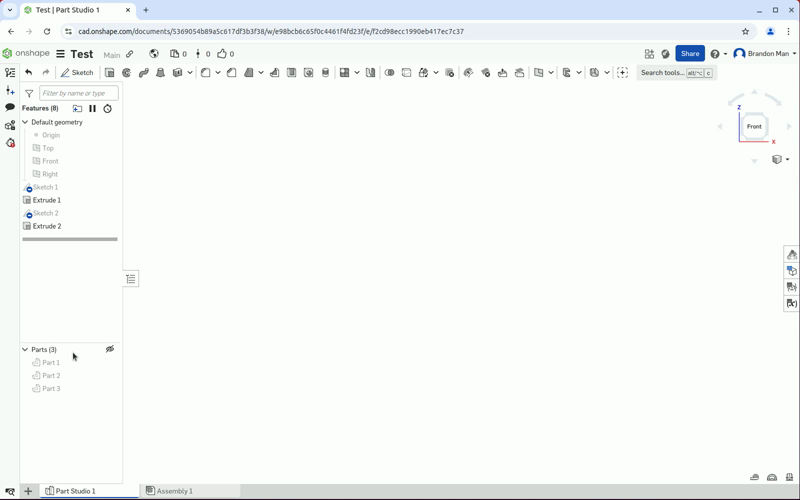
key(left)
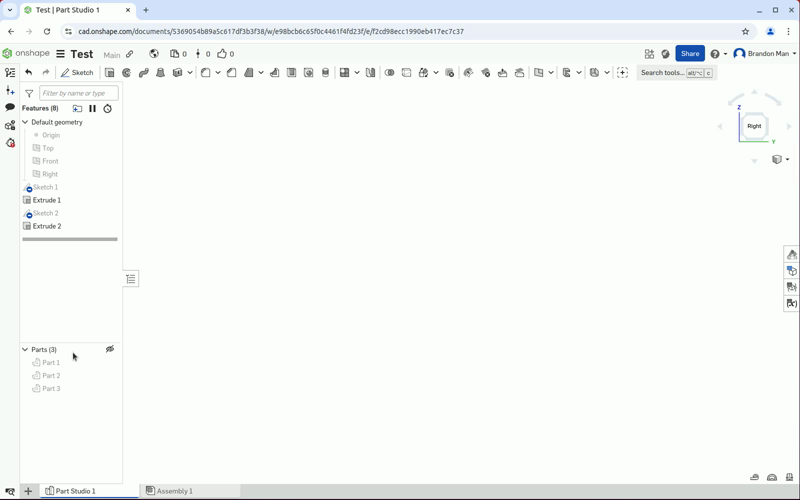
key_up(shift)
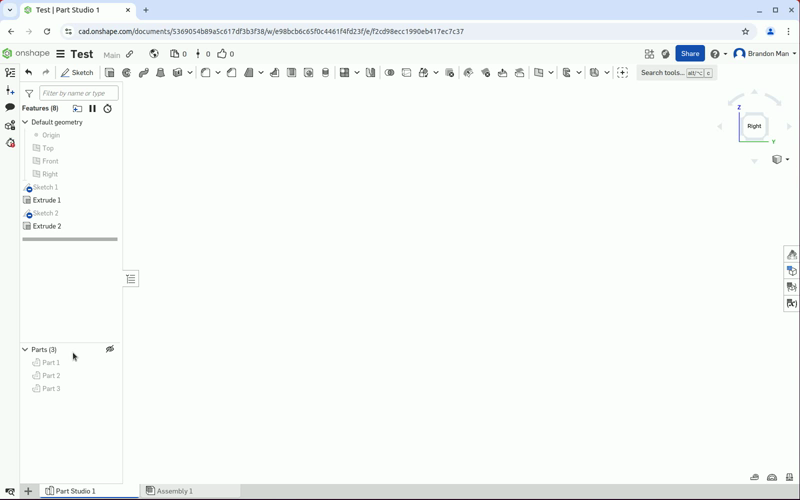
mouse_move(73, 352)
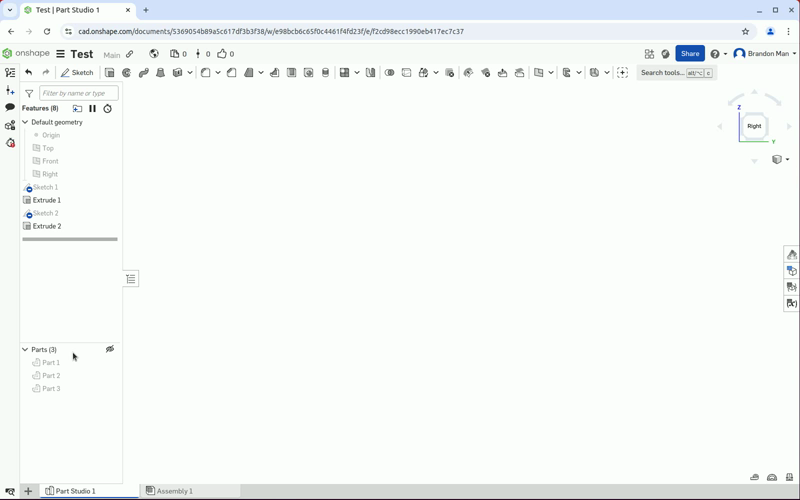
key(shift+y)
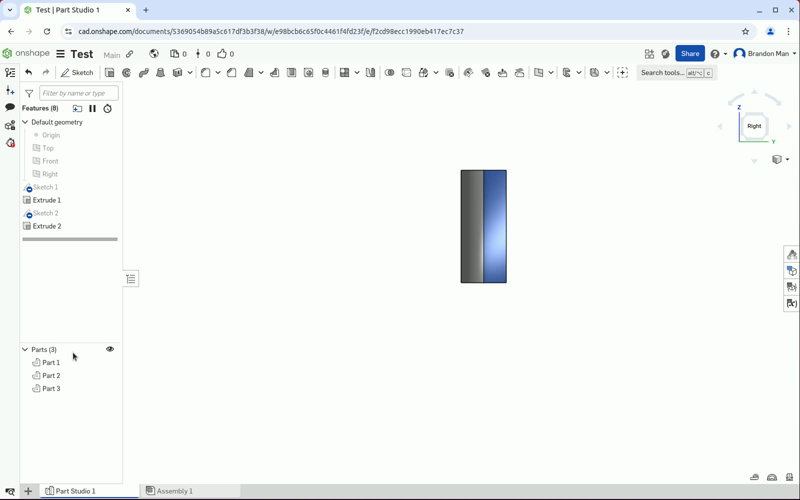
mouse_move(541, 75)
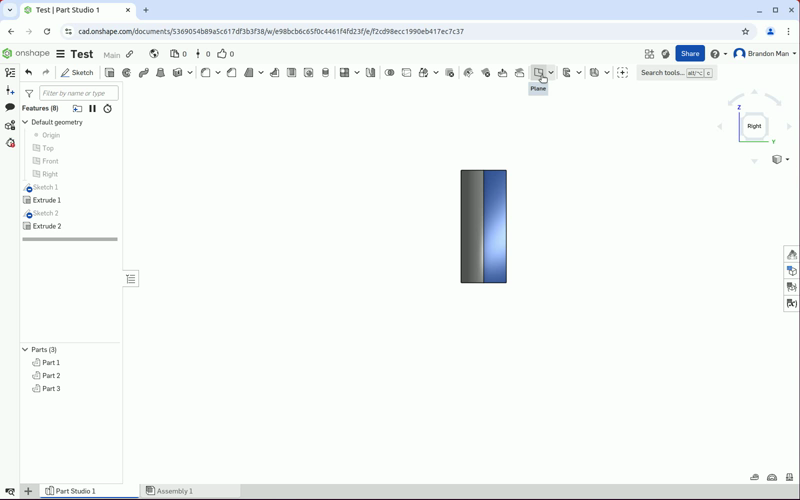
click(541, 75)
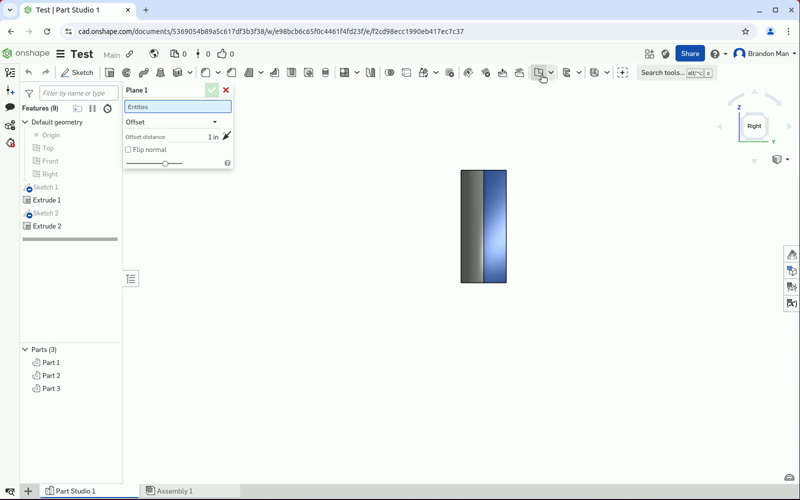
mouse_move(73, 176)
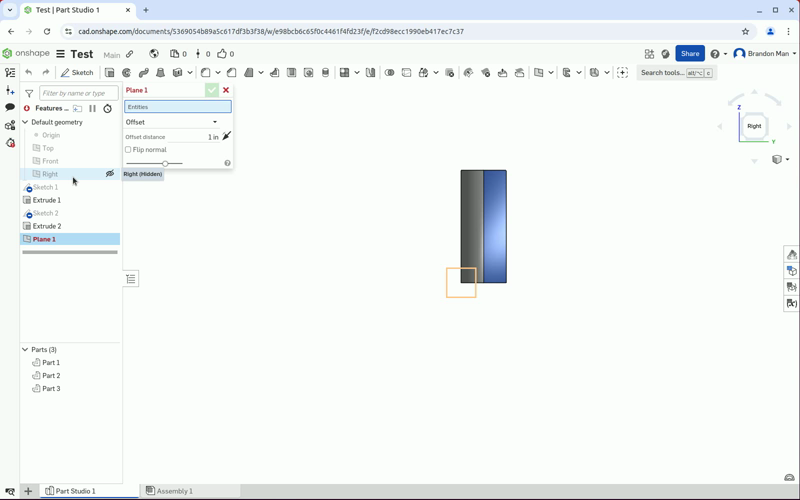
click(73, 176)
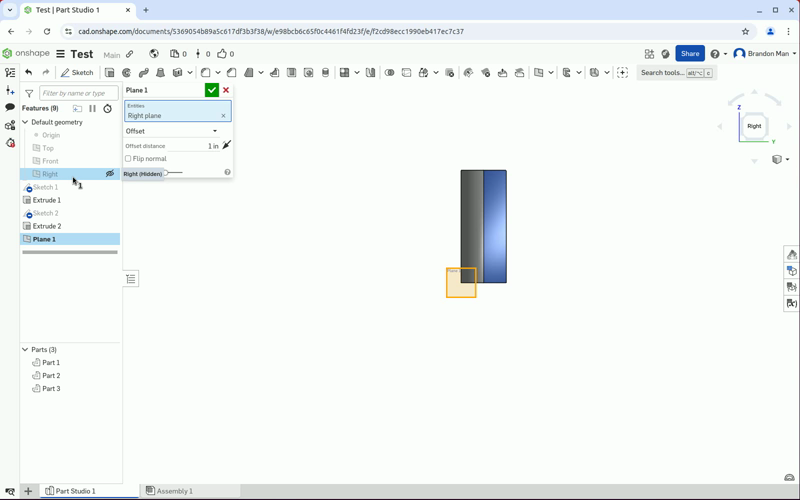
key(tab, 2)
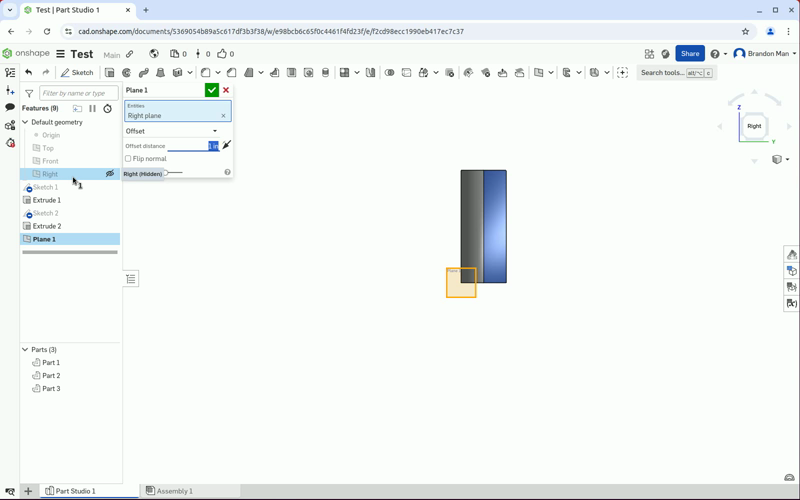
text(13.957)
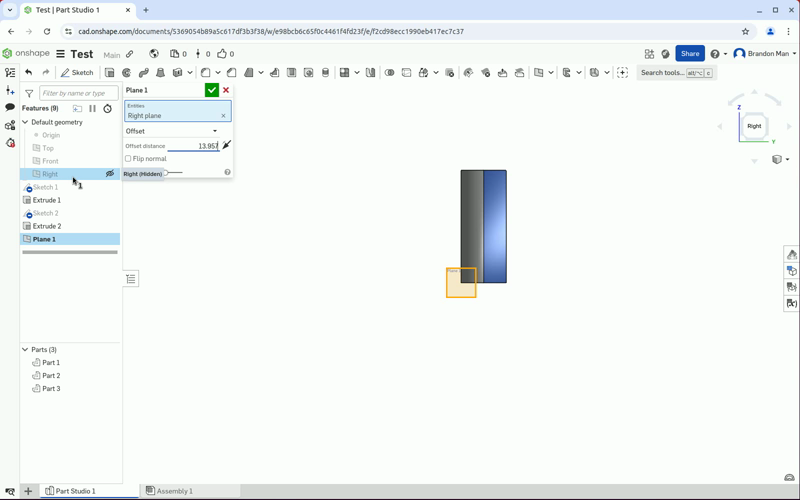
key(enter, 2)
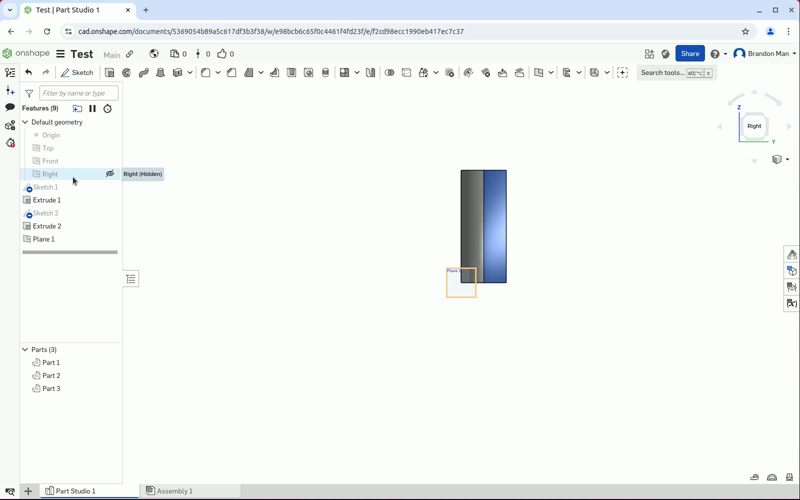
key(shift+s)
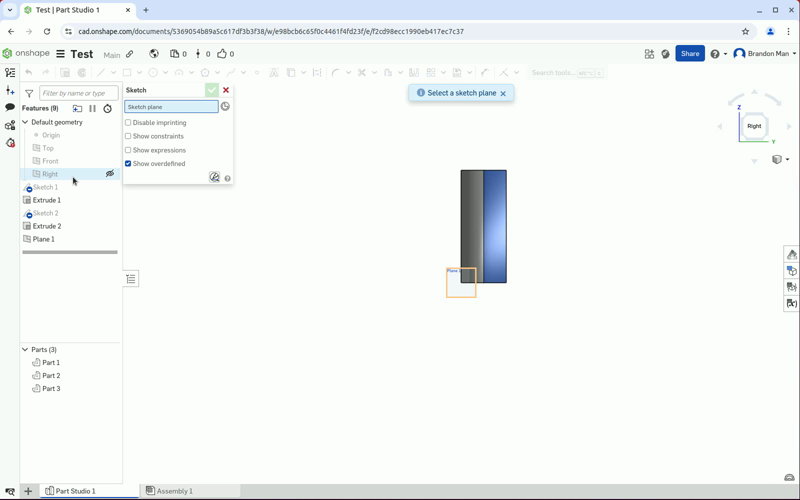
mouse_move(73, 241)
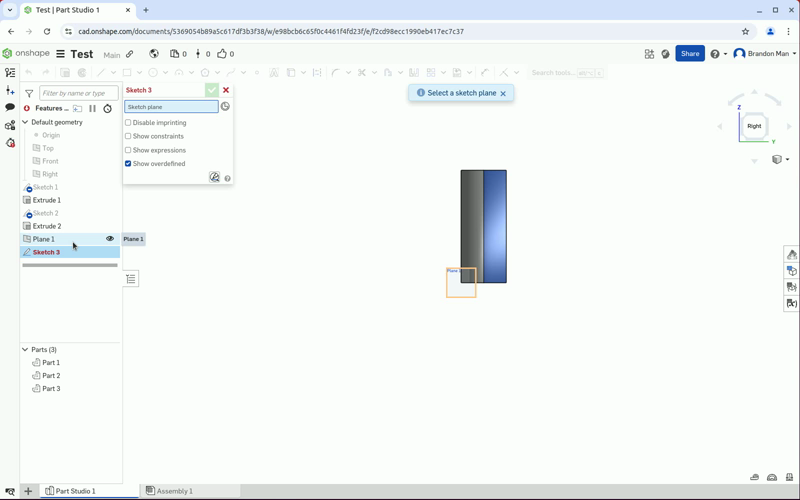
click(73, 241)
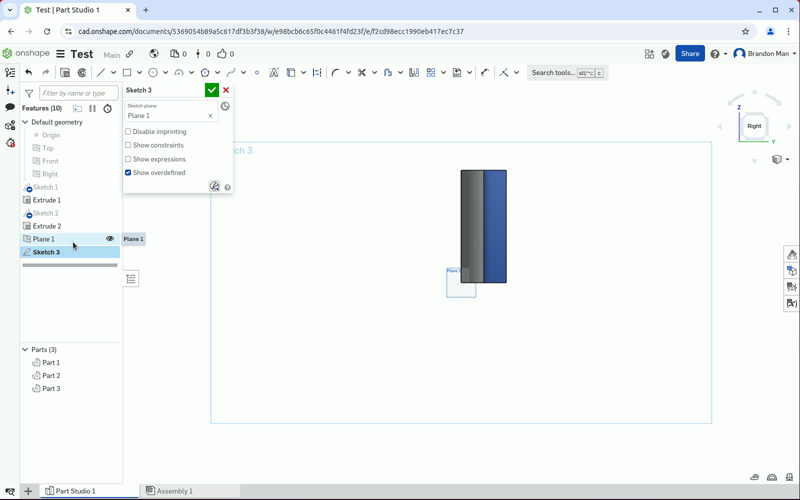
mouse_move(73, 352)
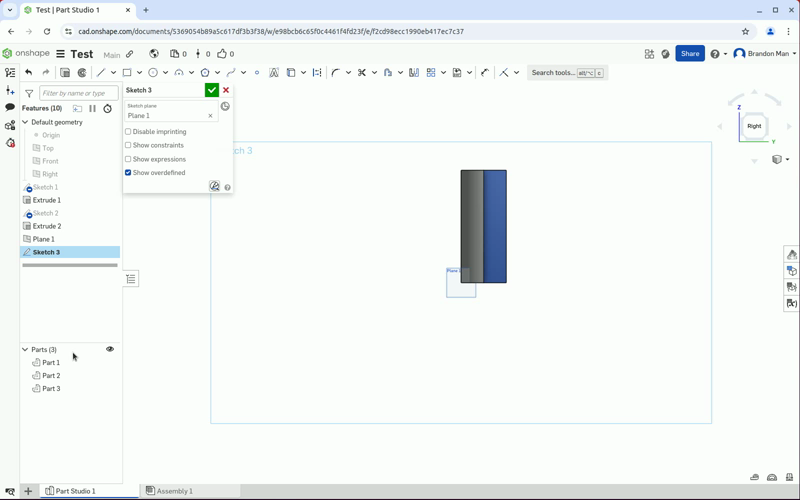
key(y)
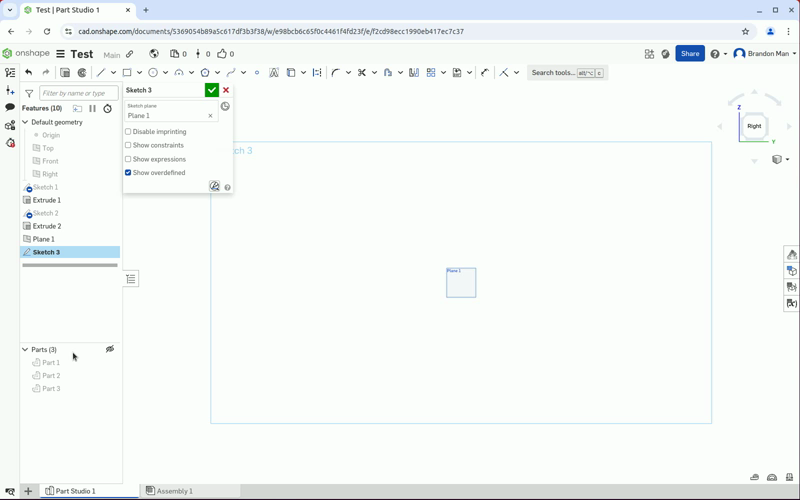
key(c)
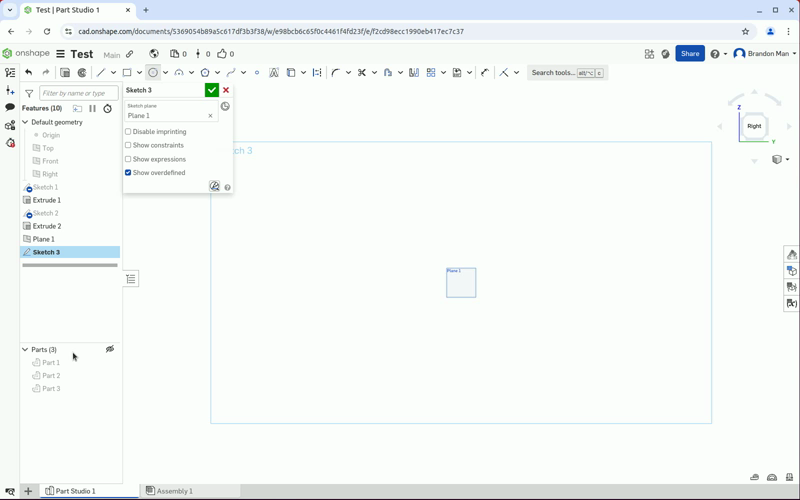
key_down(shift)
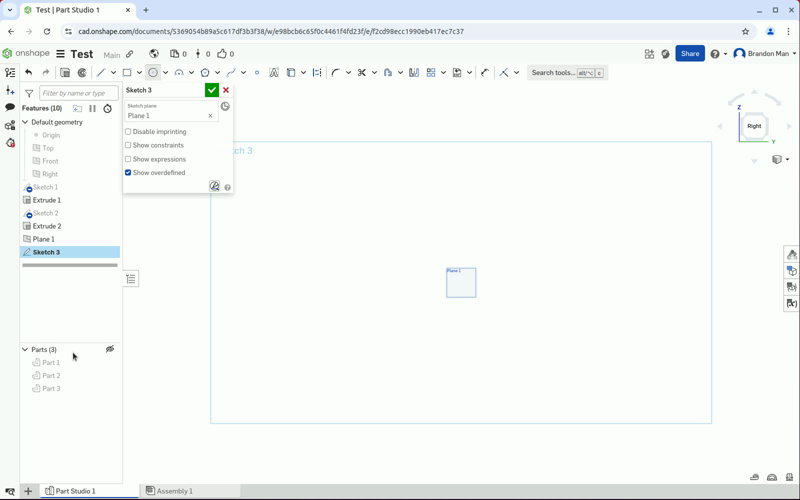
mouse_move(495, 226)
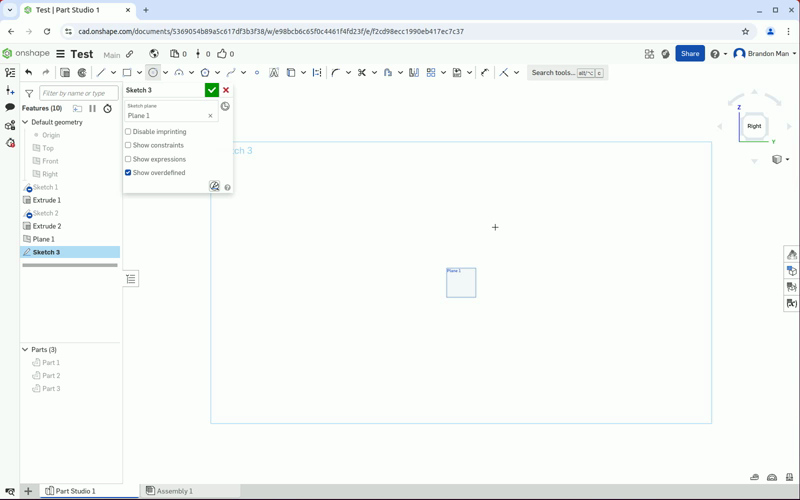
click(495, 226)
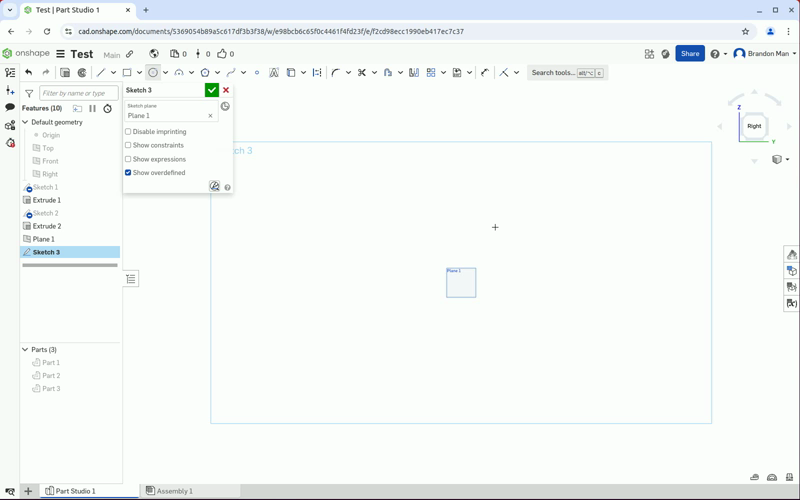
key_up(shift)
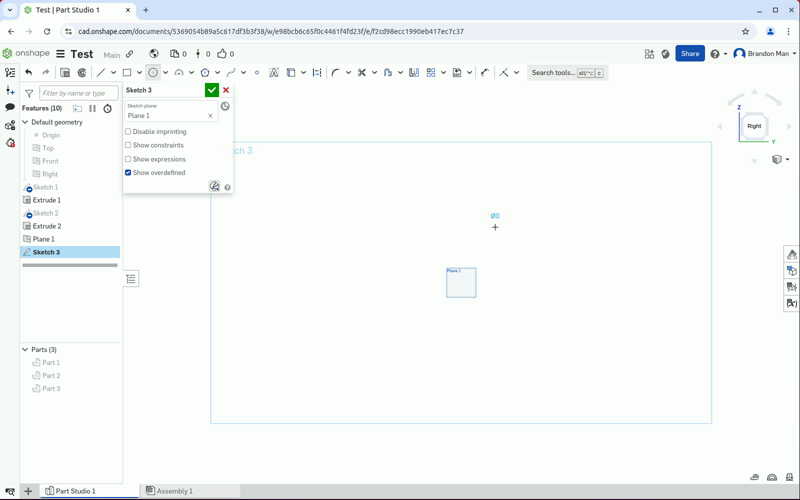
mouse_move(502, 226)
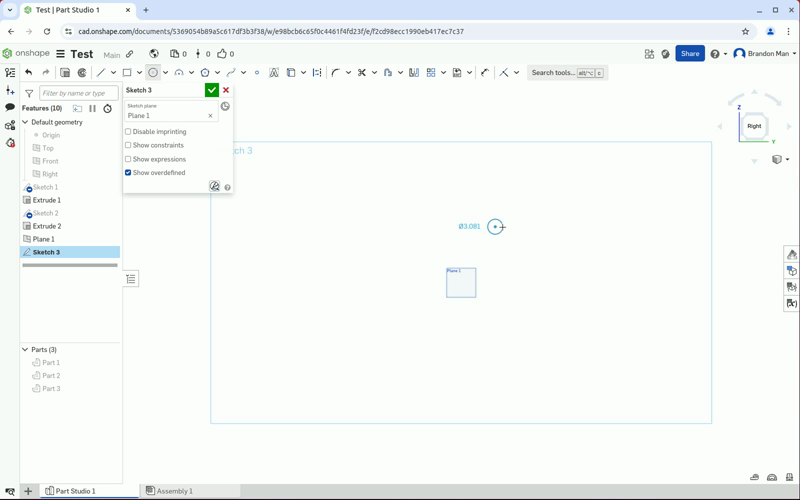
click(502, 226)
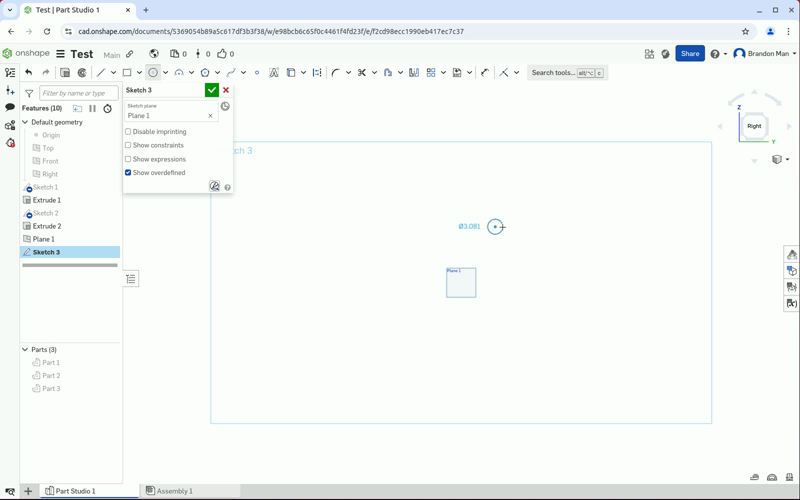
key(esc)
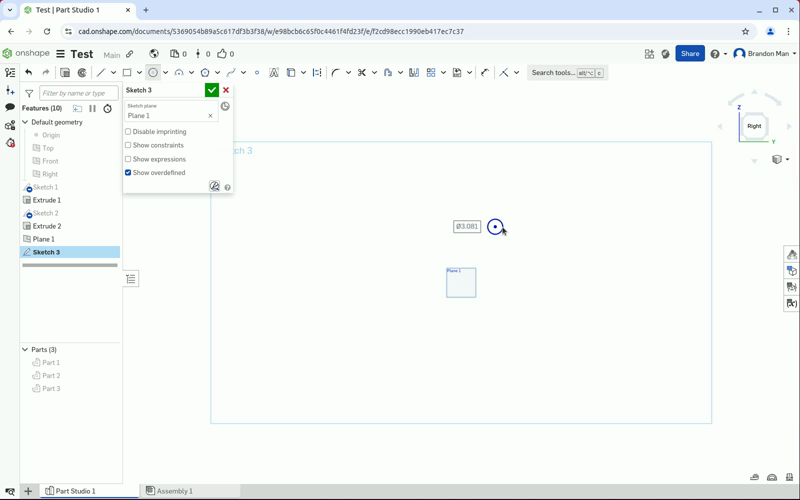
mouse_move(495, 225)
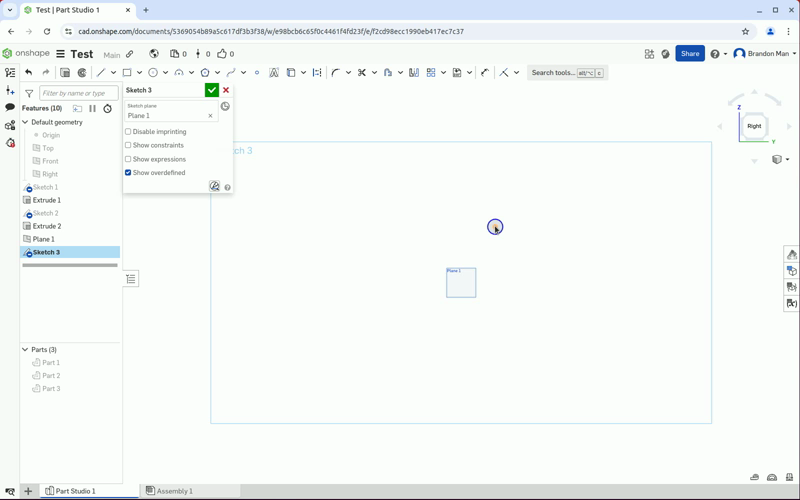
scroll(6)
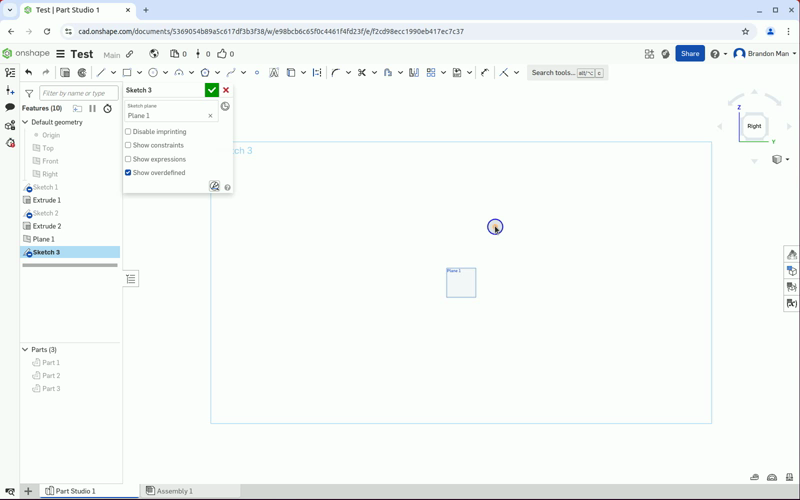
scroll(6)
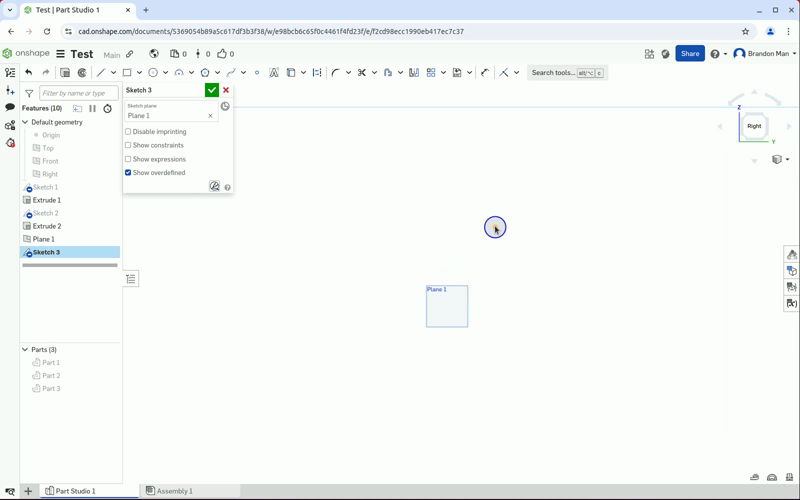
scroll(6)
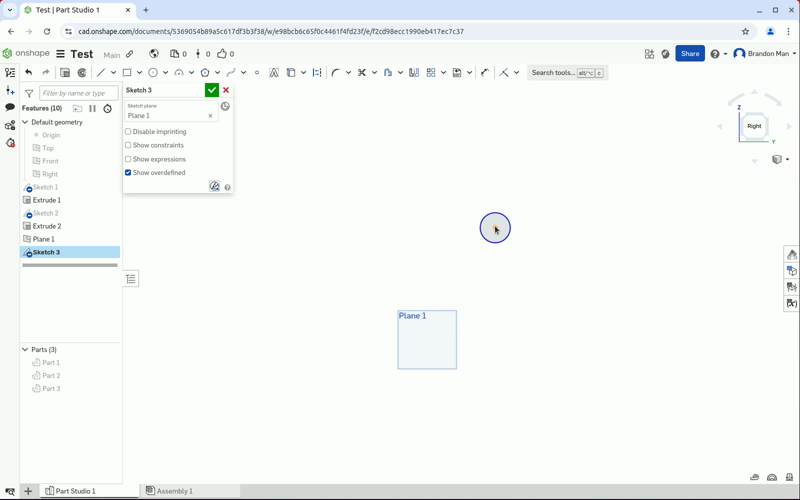
scroll(6)
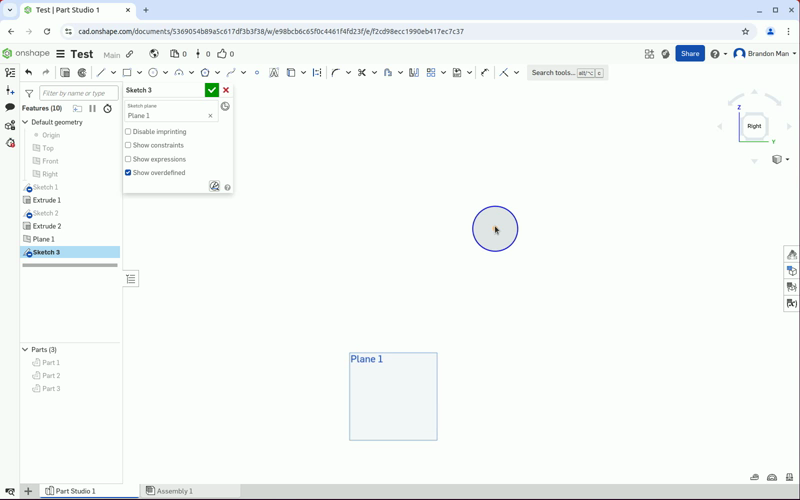
scroll(6)
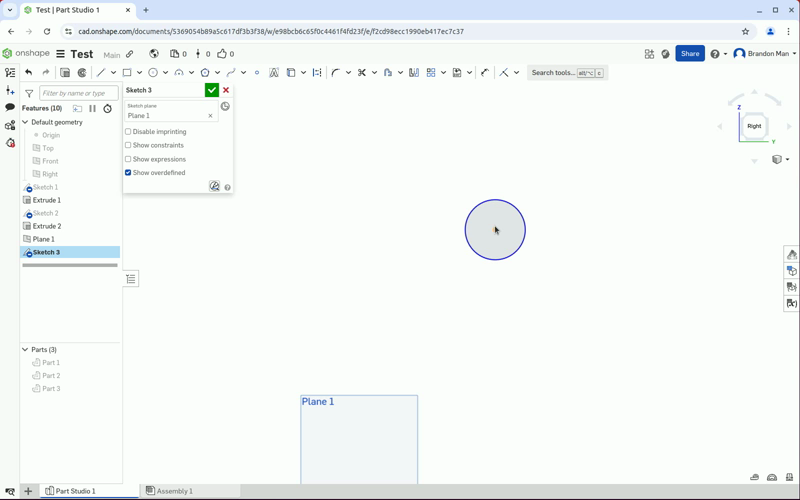
scroll(6)
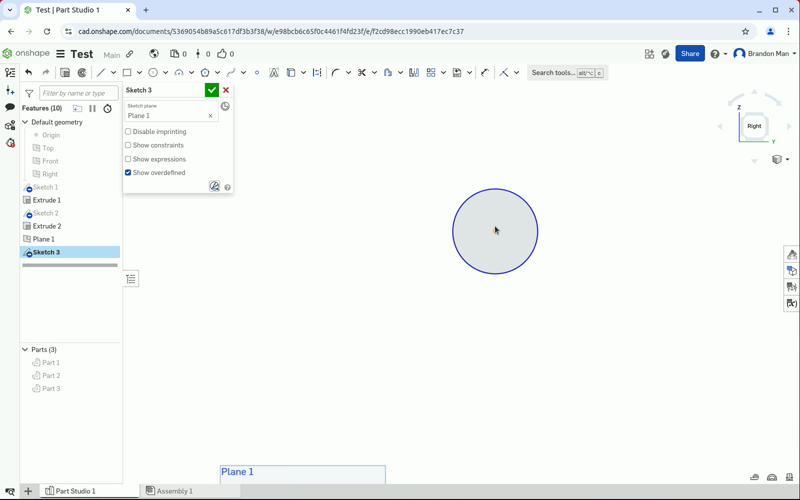
scroll(6)
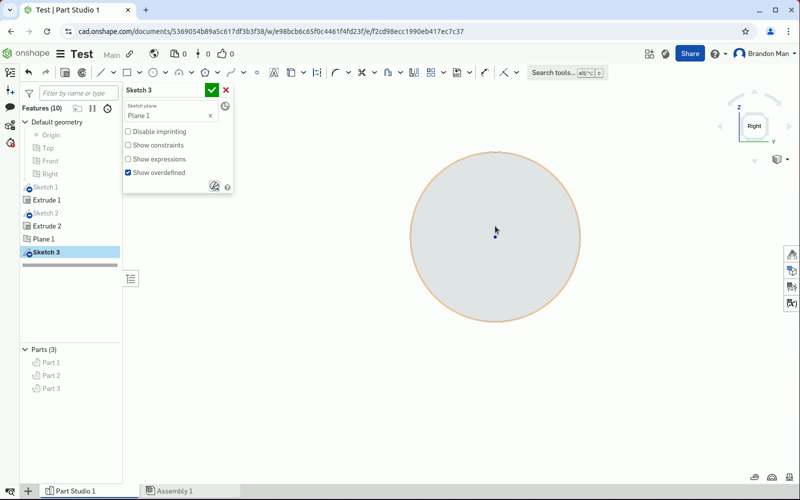
click(495, 225)
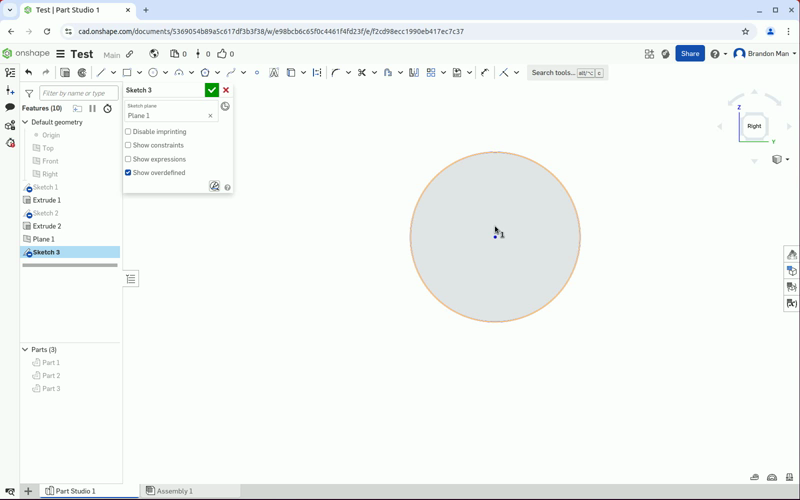
scroll(-6)
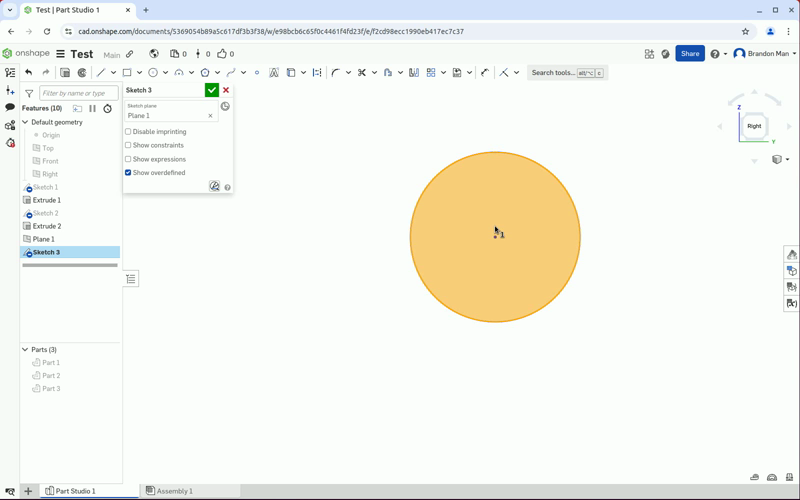
scroll(-6)
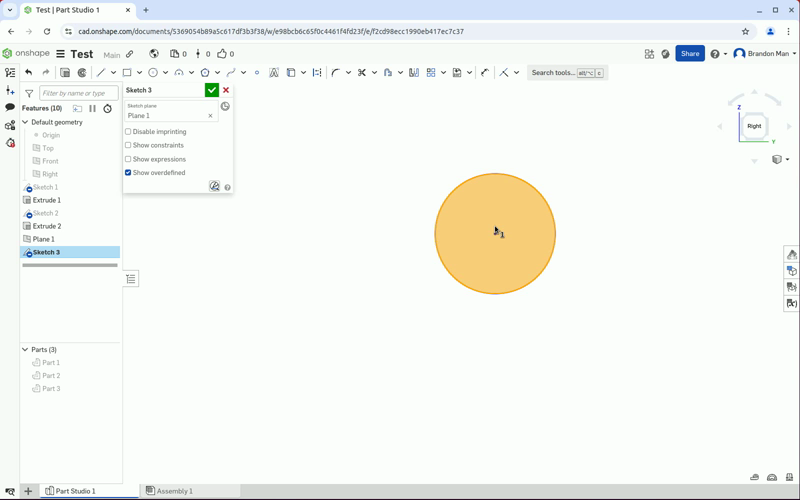
scroll(-6)
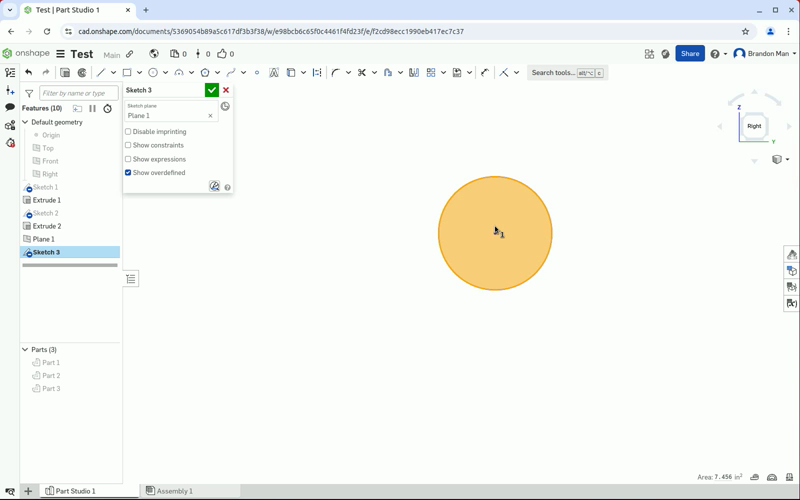
scroll(-6)
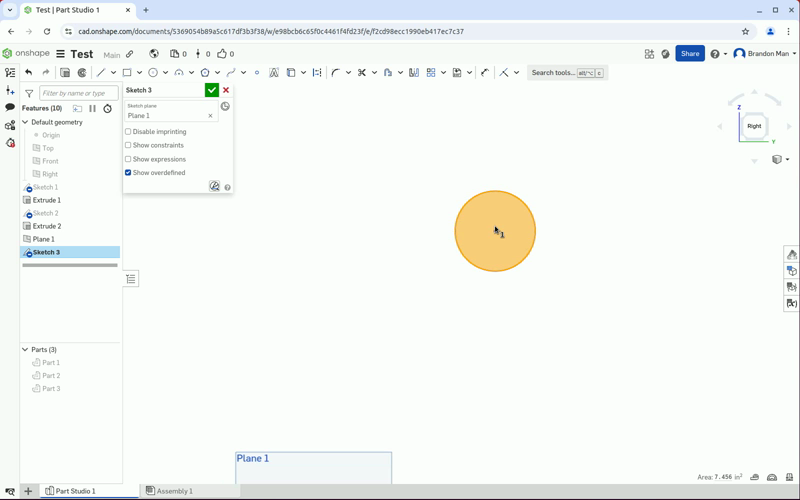
scroll(-6)
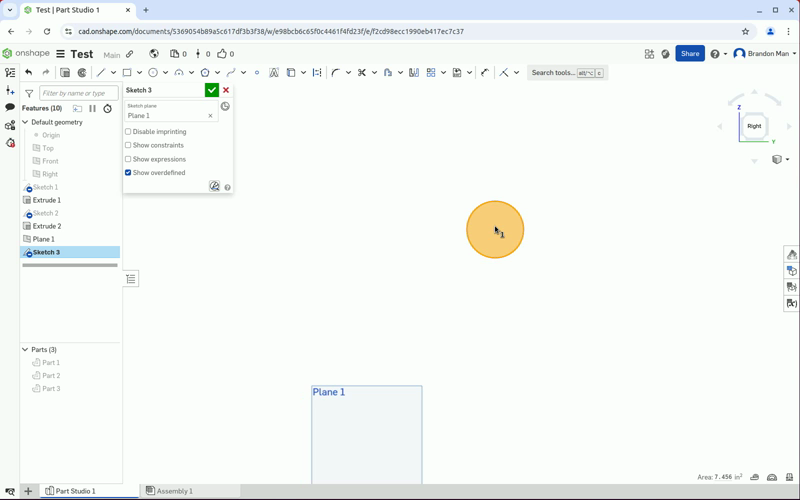
scroll(-6)
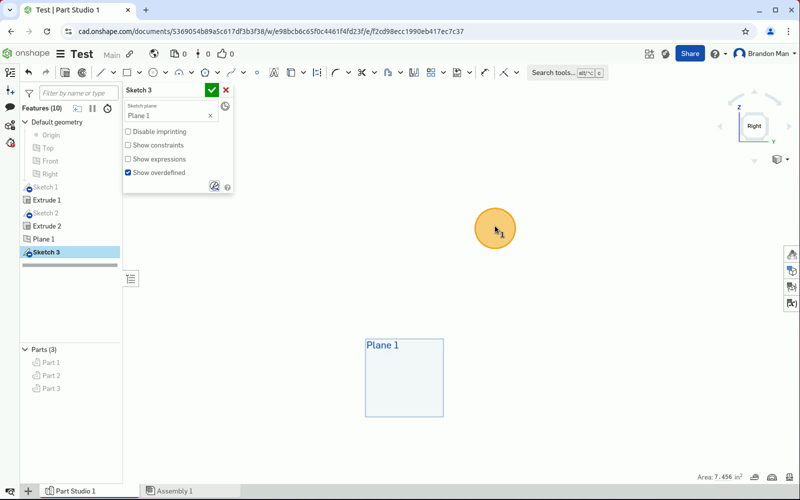
scroll(-6)
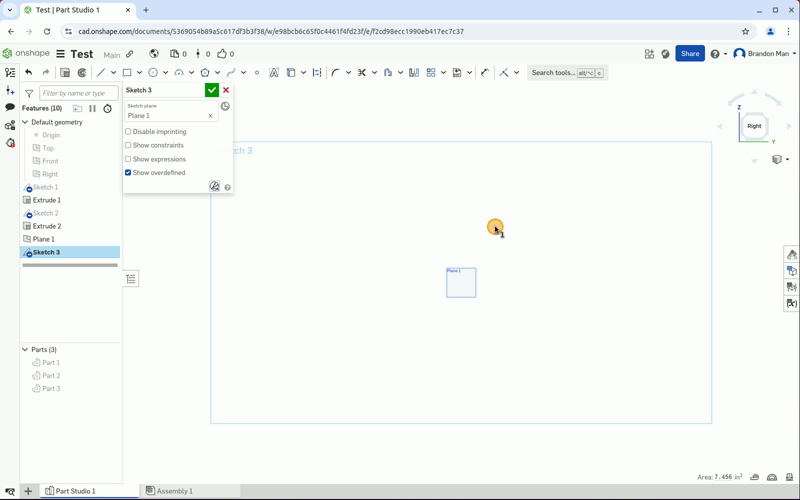
mouse_move(73, 352)
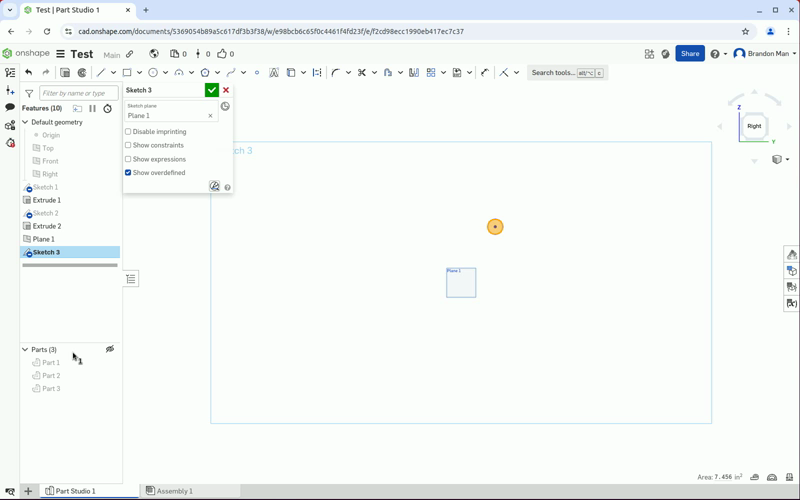
key(shift+y)
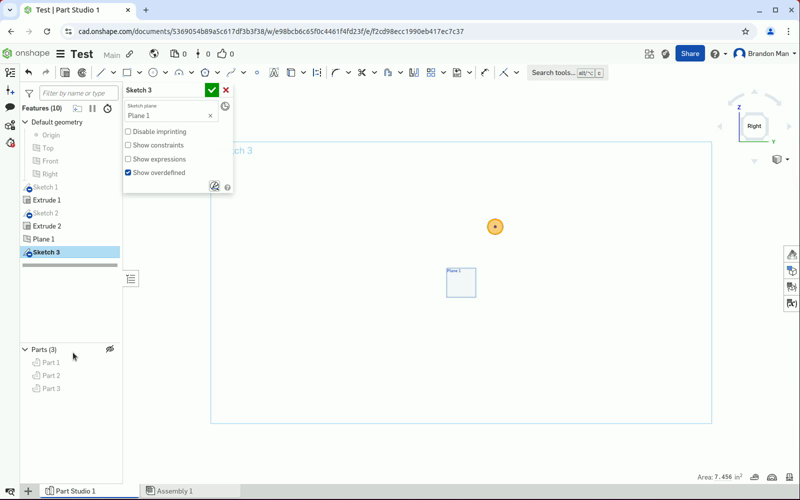
key(shift+e)
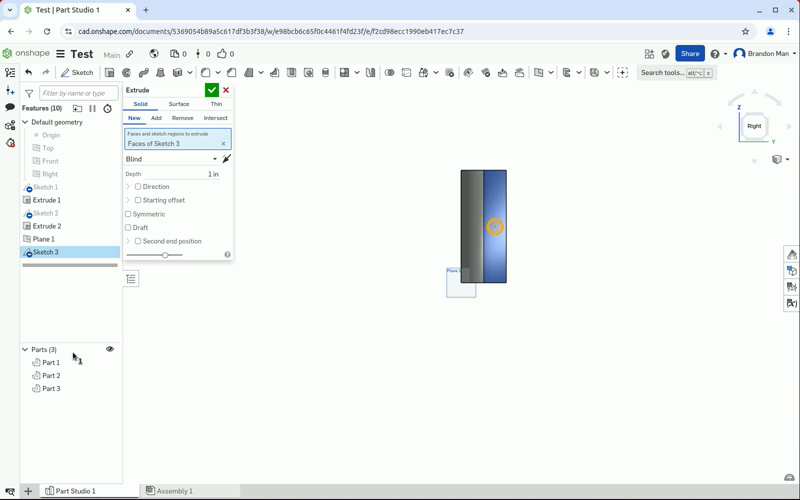
mouse_move(143, 106)
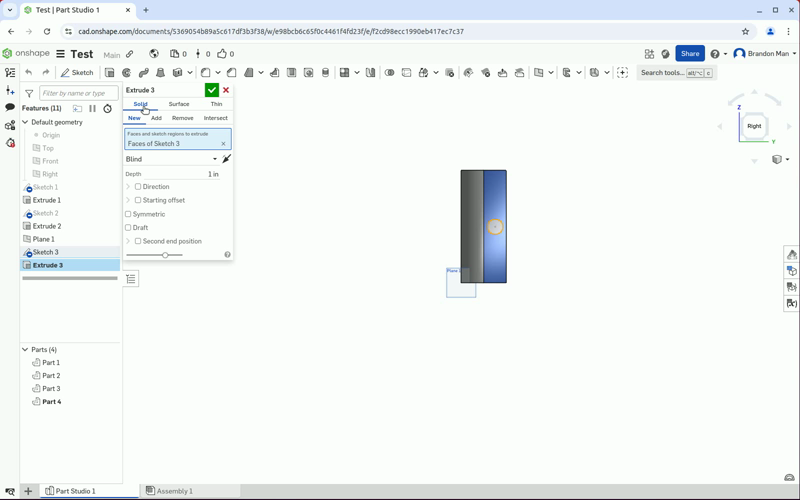
click(143, 106)
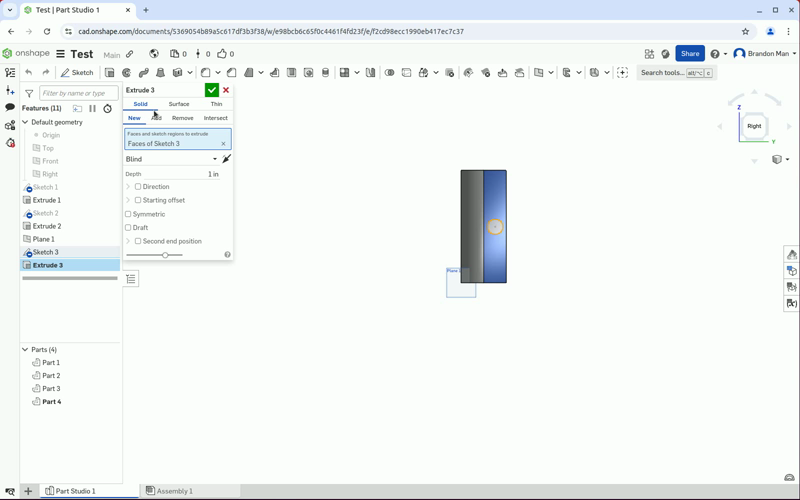
mouse_move(186, 120)
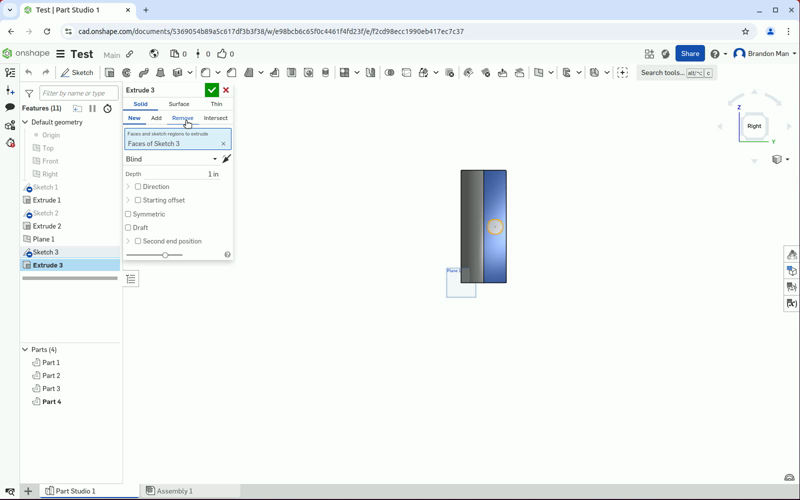
click(186, 120)
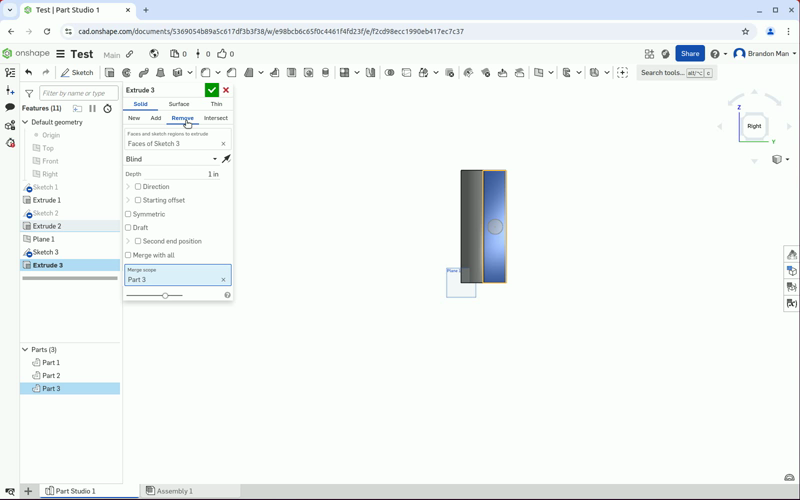
key(tab, 4)
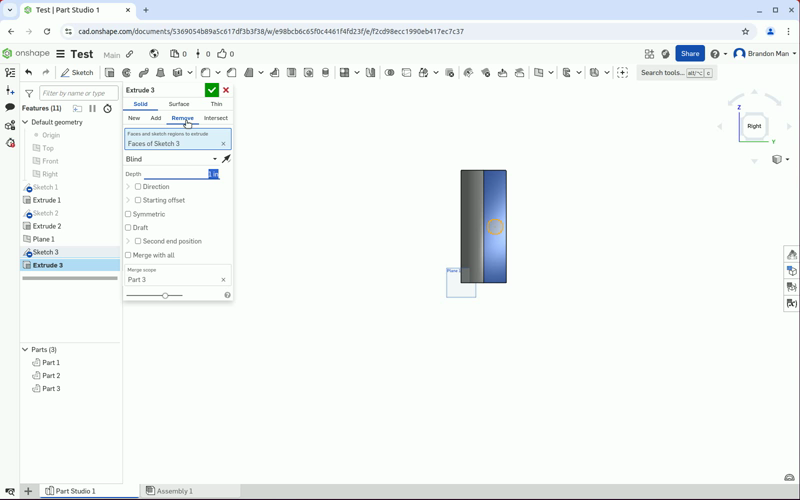
text(23.108)
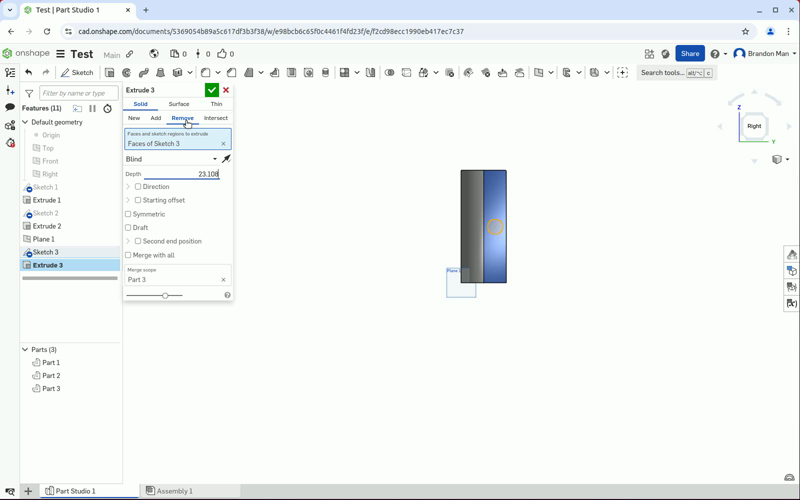
key(tab, 6)
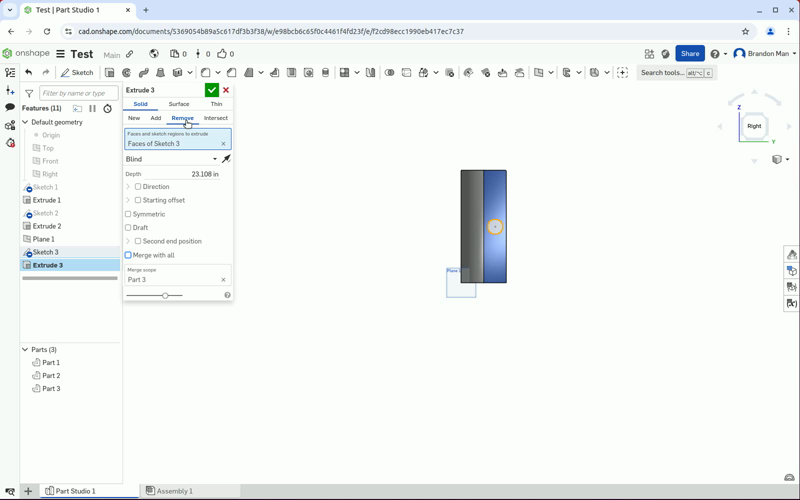
key(space)
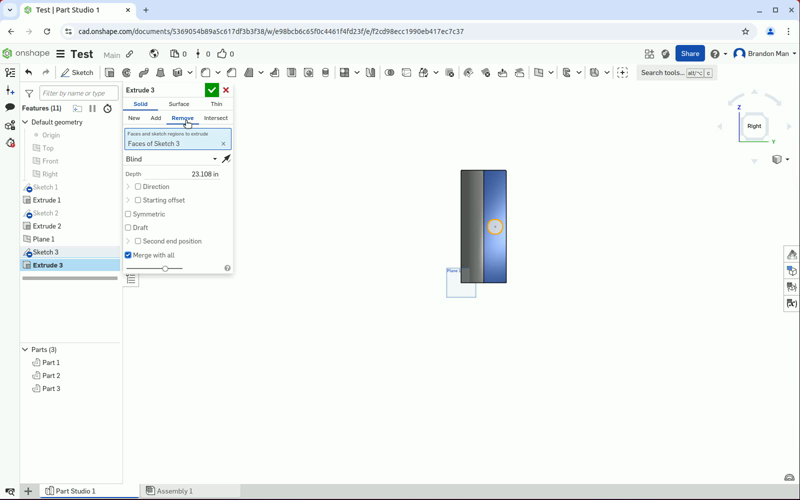
key(enter)
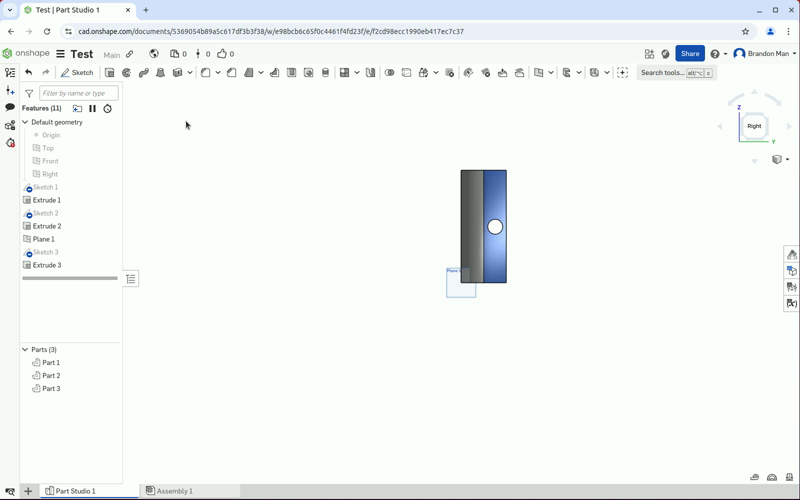
key(shift+h)
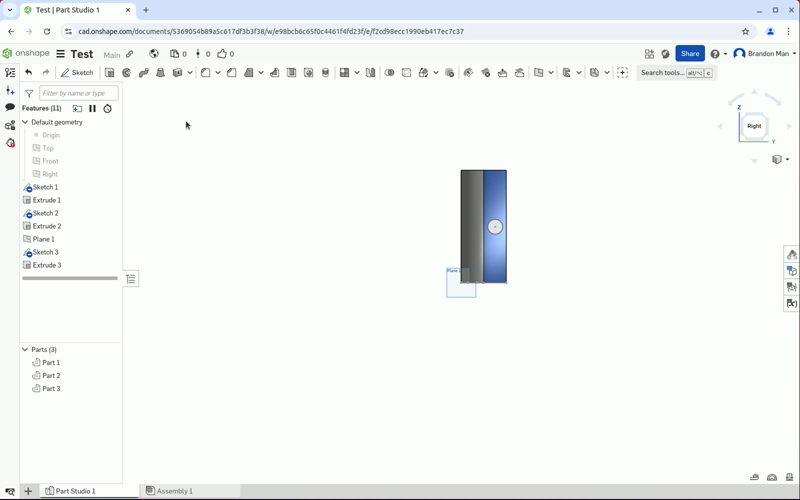
key(shift+h)
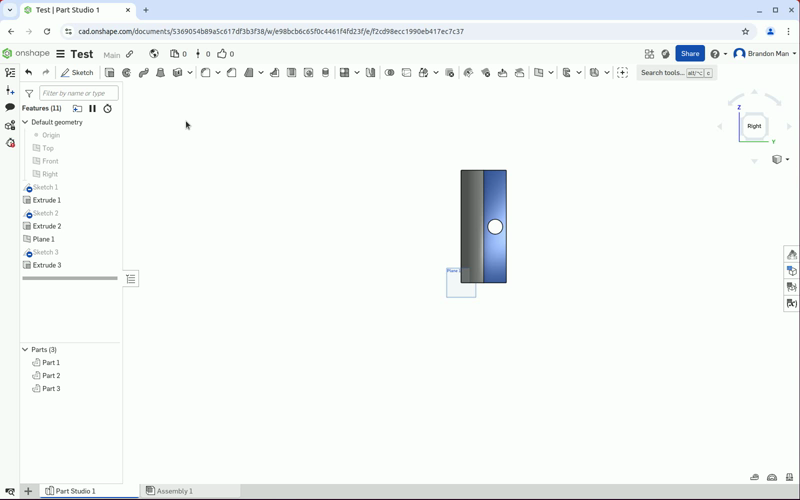
mouse_move(73, 189)
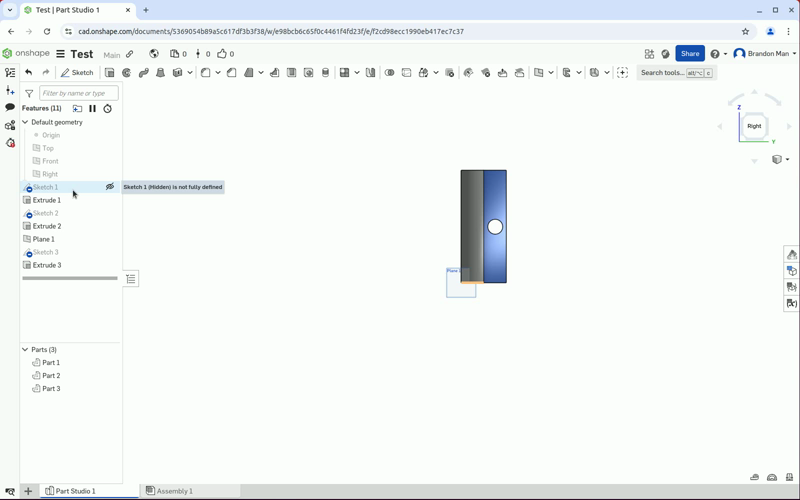
click(73, 189)
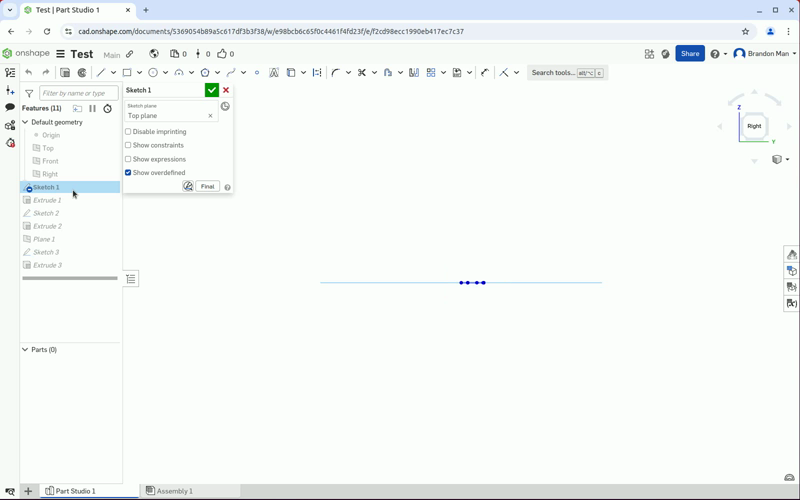
mouse_move(229, 92)
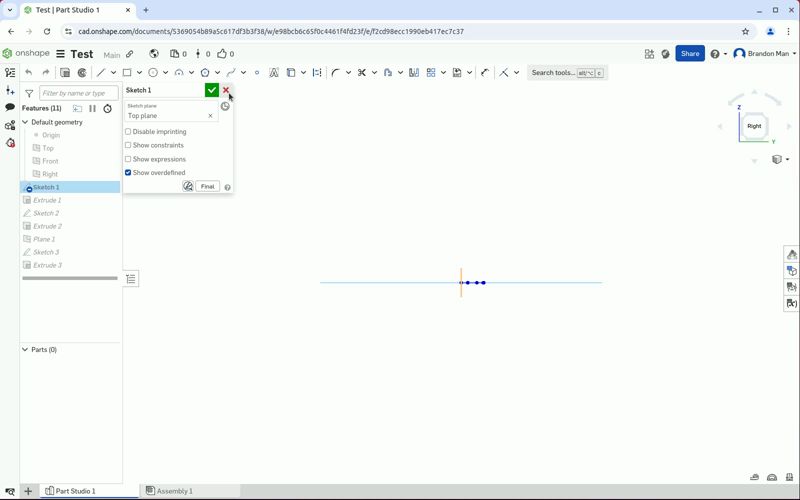
click(229, 92)
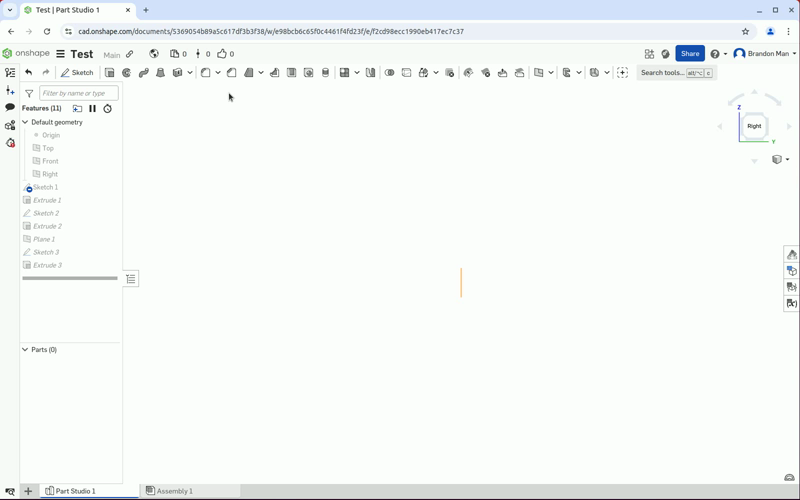
mouse_move(73, 352)
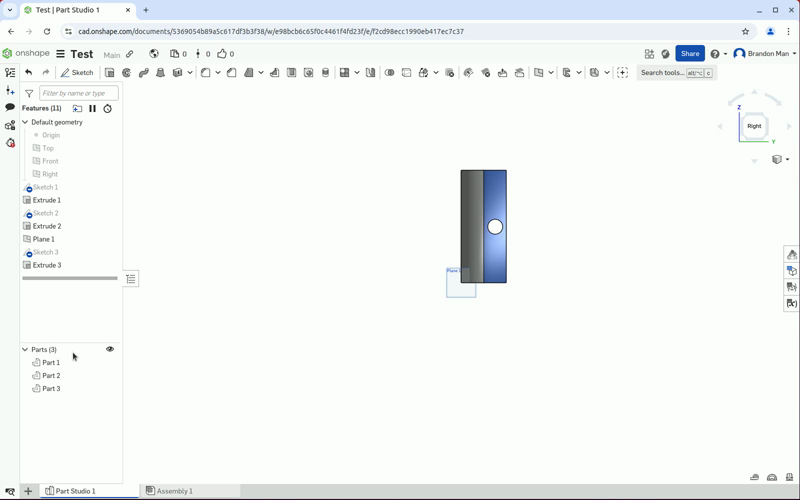
key(y)
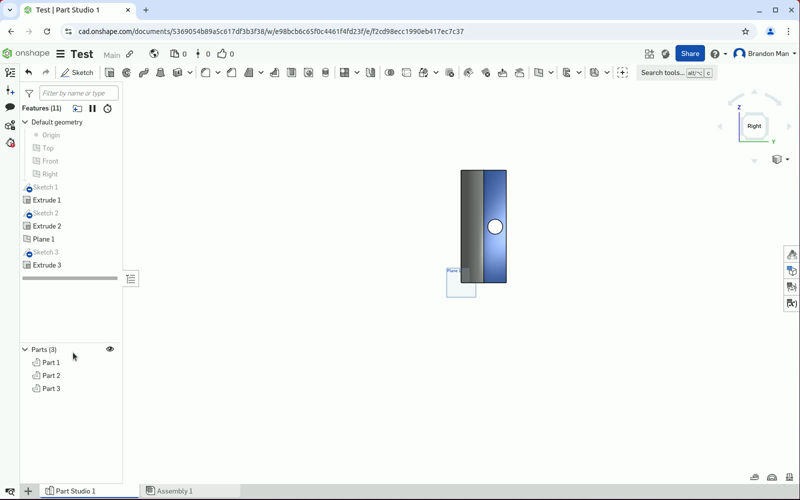
key(shift+p)
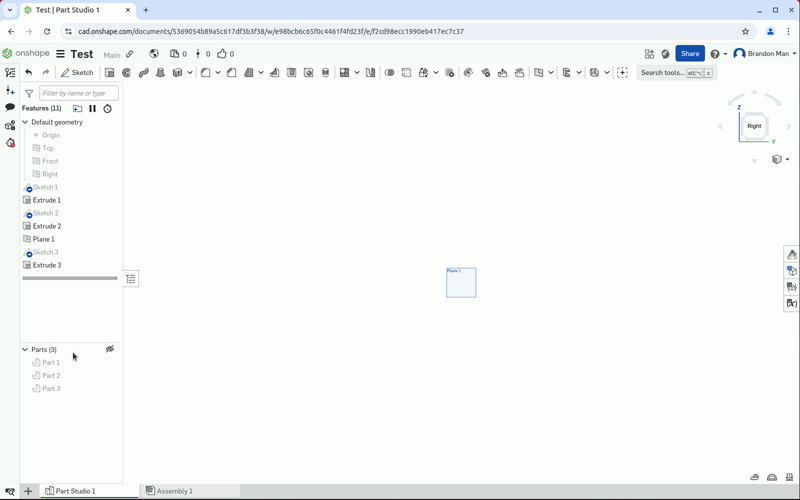
key(space)
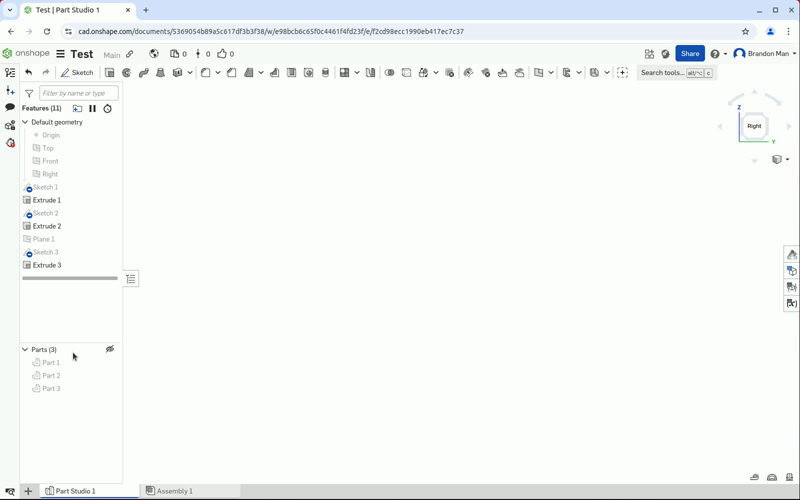
key_down(shift)
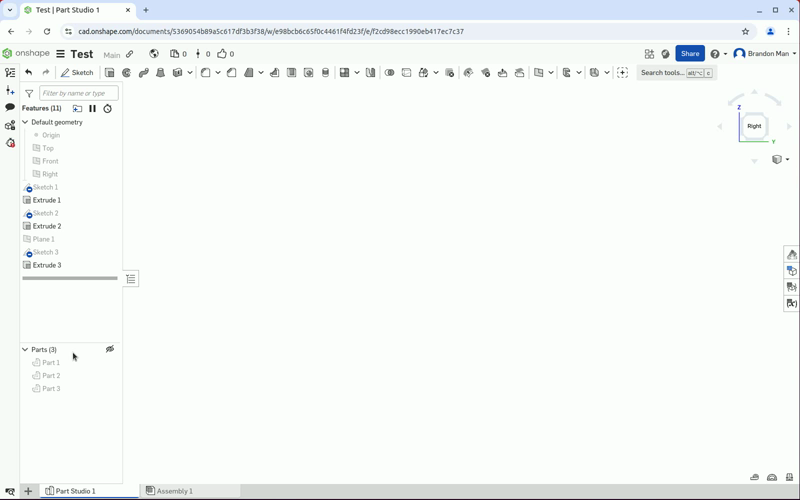
key(right)
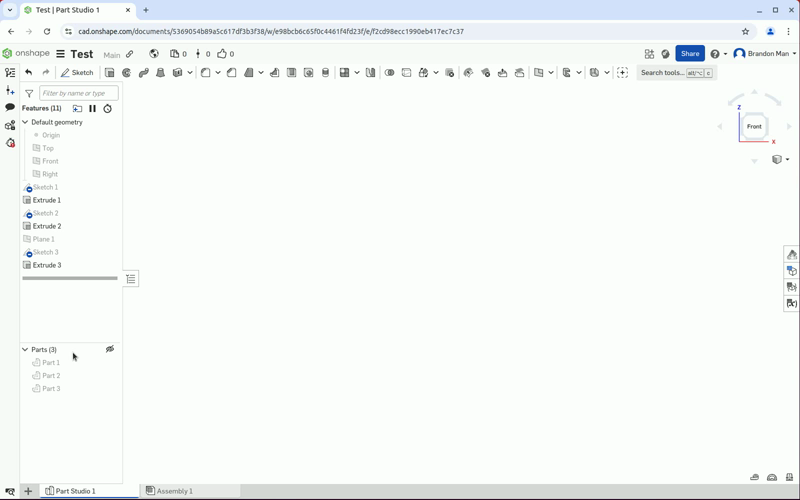
key_up(shift)
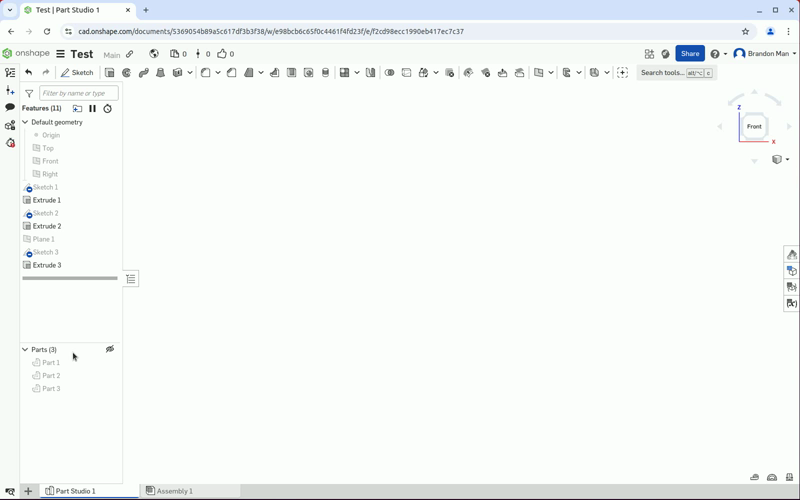
mouse_move(73, 352)
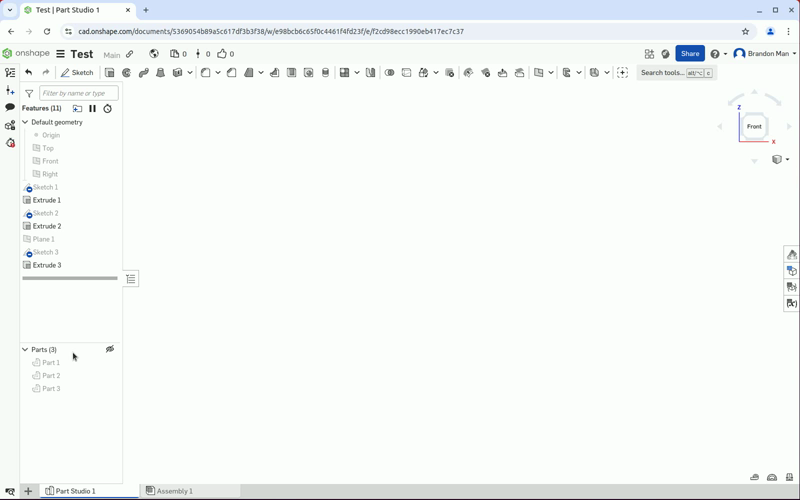
key(shift+y)
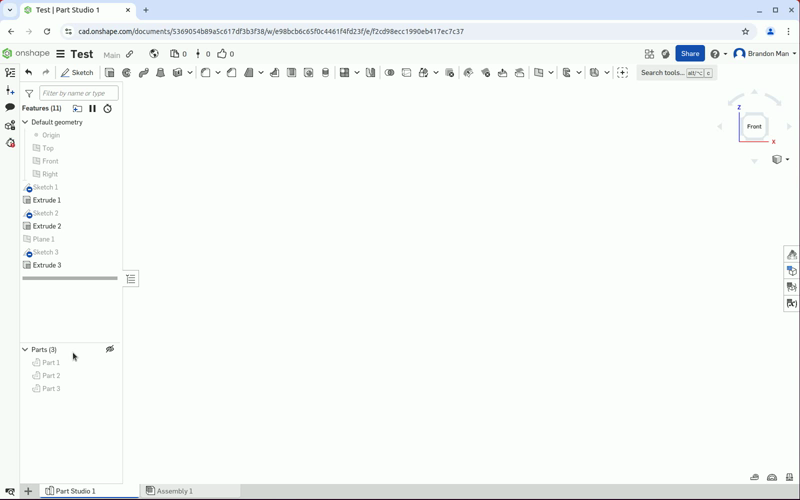
key(shift+s)
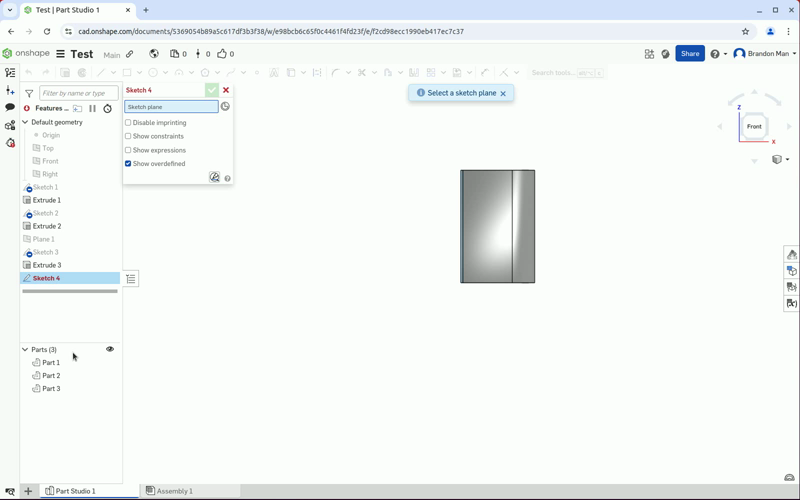
mouse_move(73, 163)
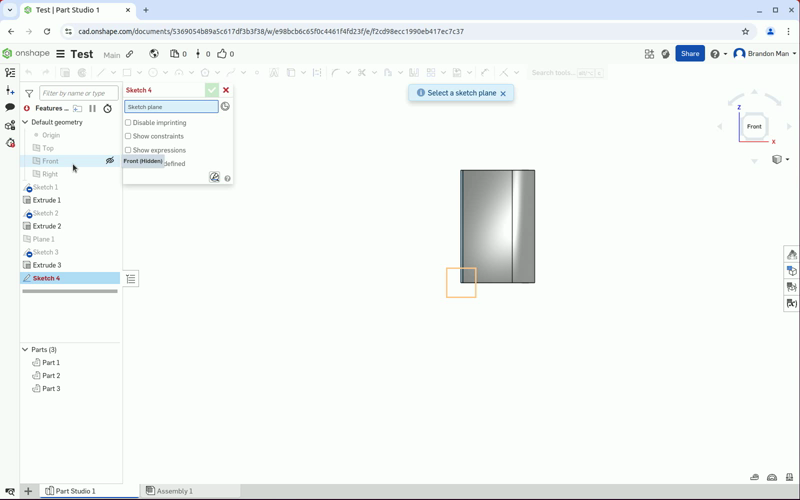
click(73, 163)
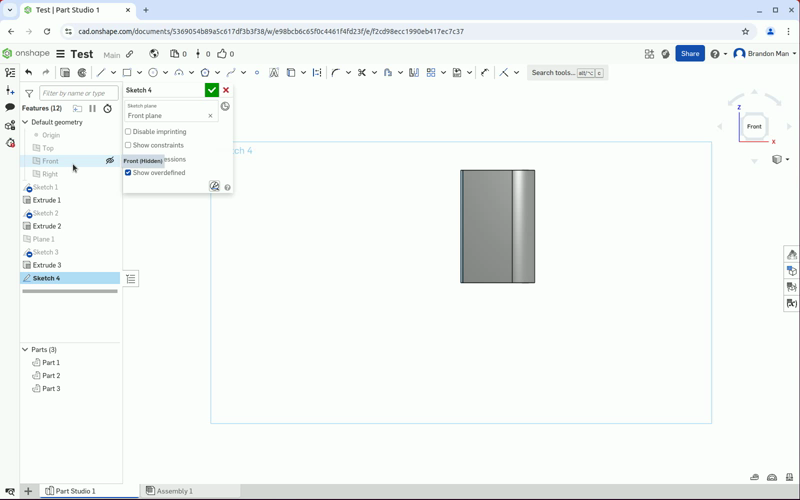
mouse_move(73, 352)
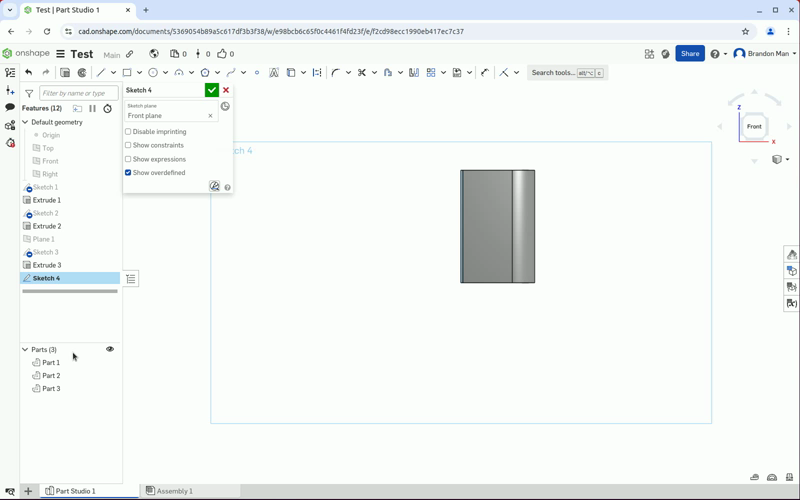
key(y)
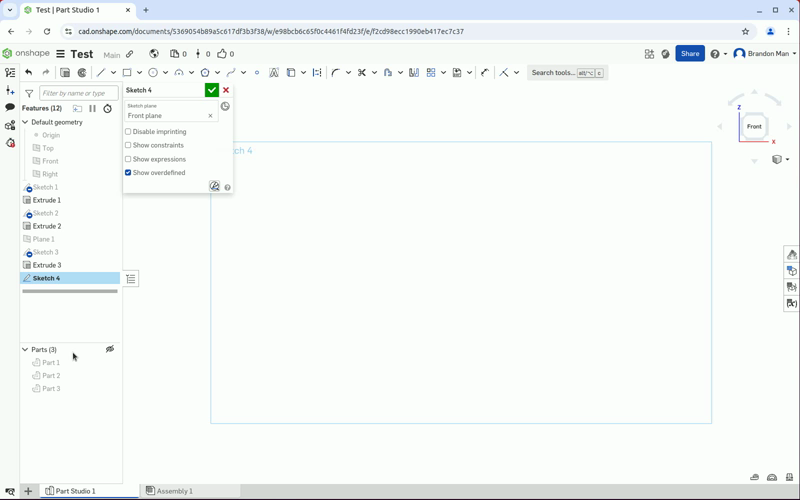
key(l)
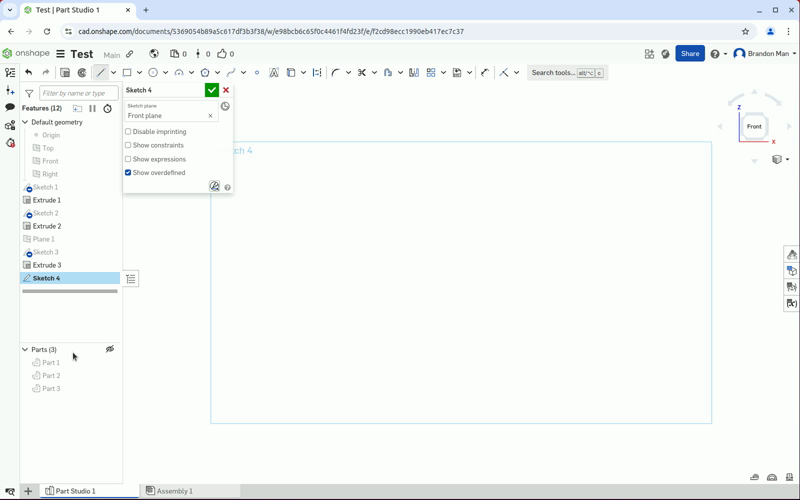
key_down(shift)
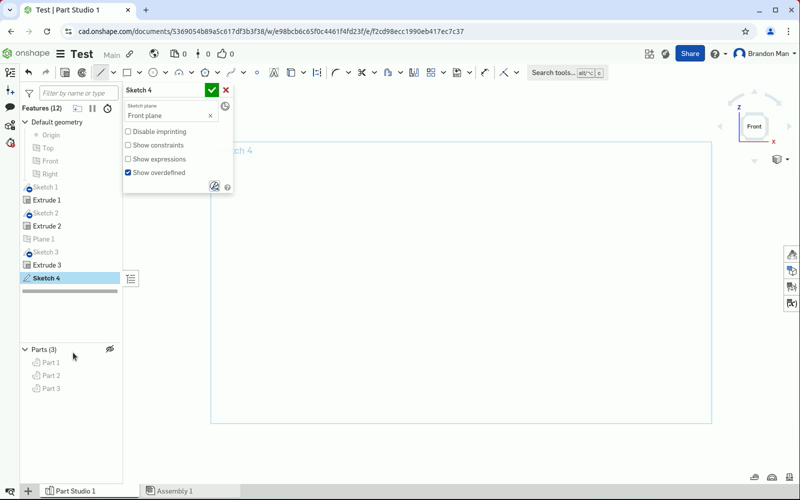
mouse_move(474, 246)
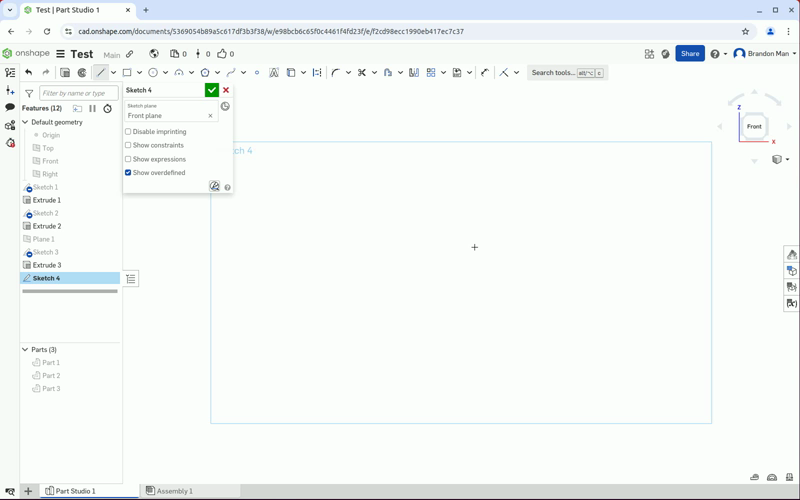
click(474, 246)
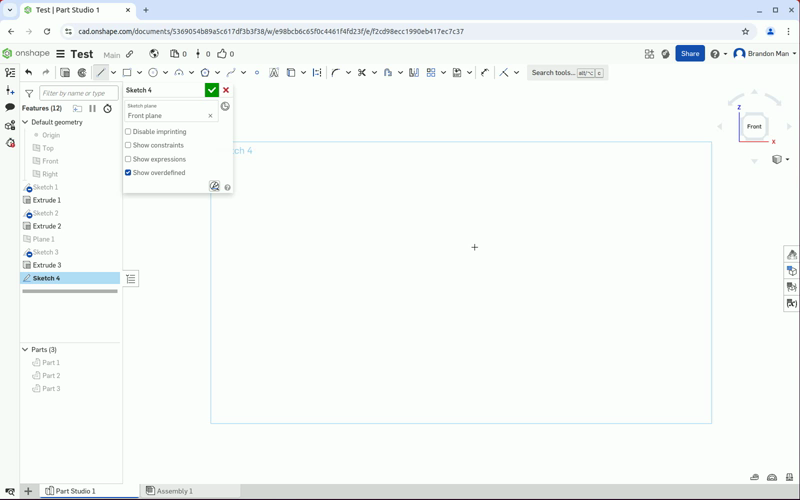
key_up(shift)
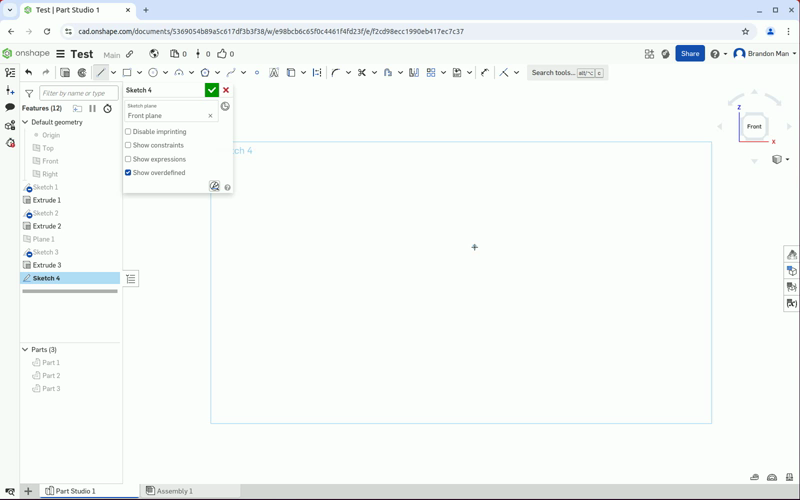
key_down(shift)
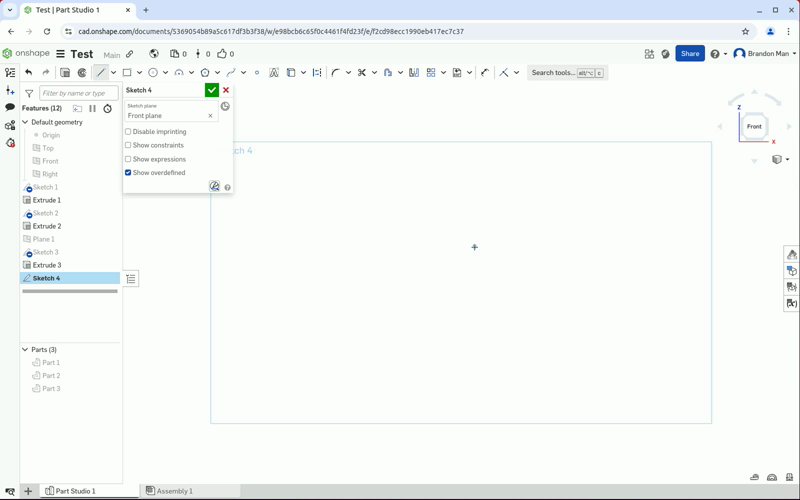
mouse_move(504, 246)
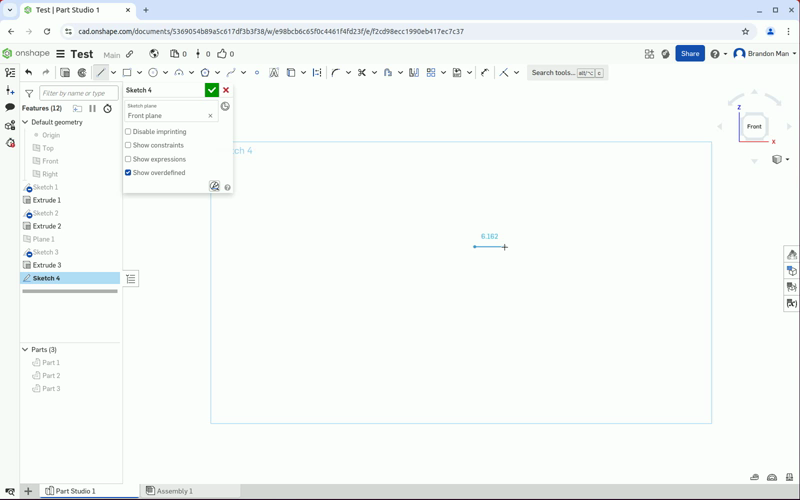
mouse_move(492, 246)
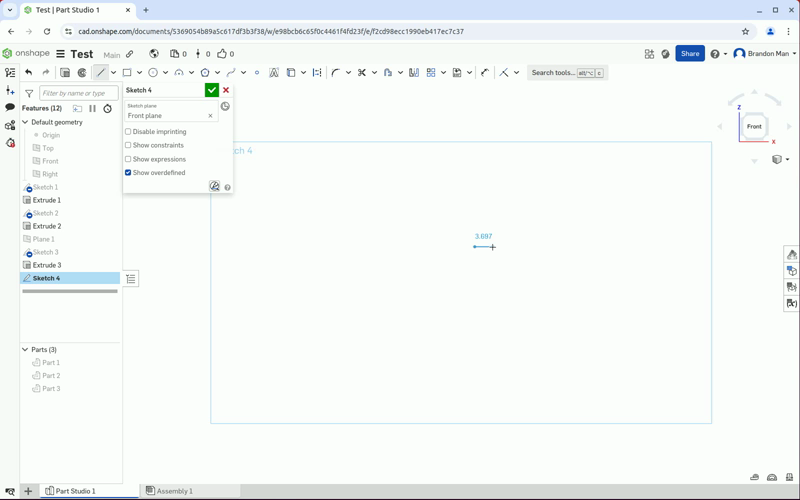
click(492, 246)
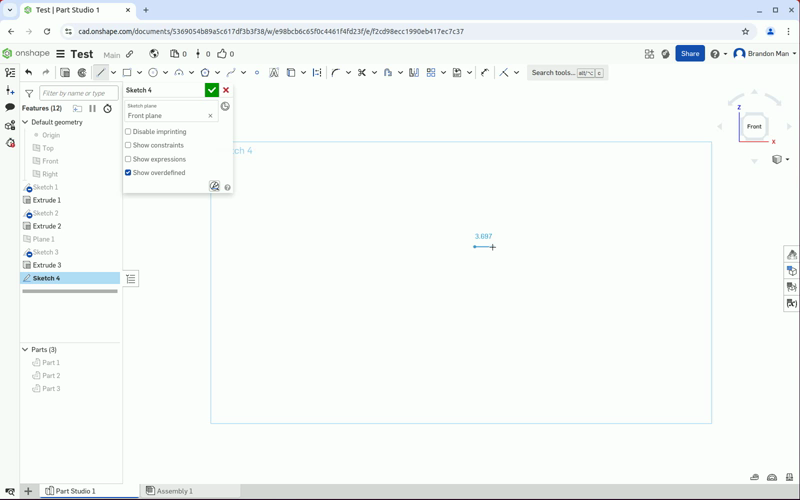
key_up(shift)
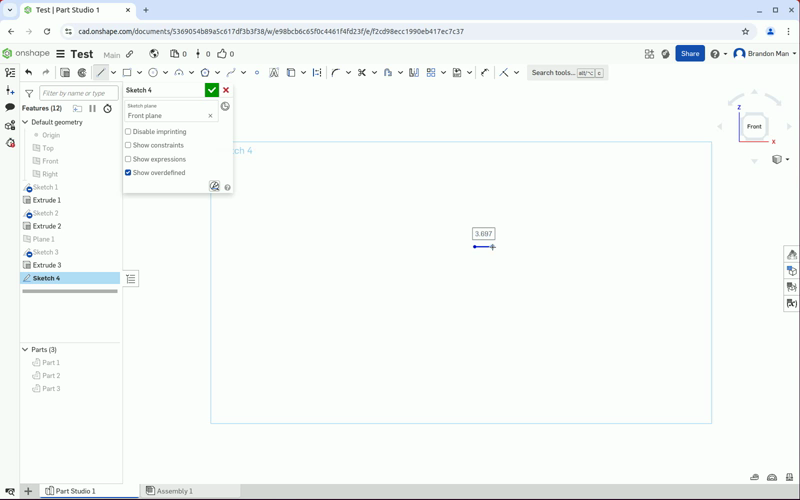
key_down(shift)
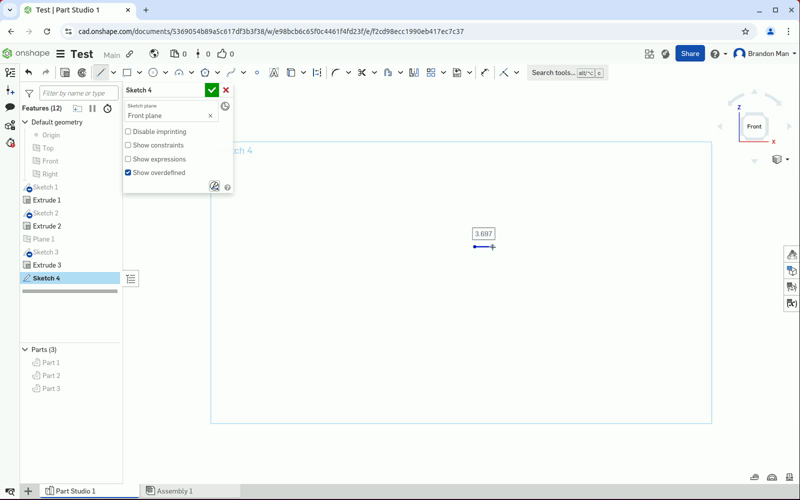
mouse_move(522, 246)
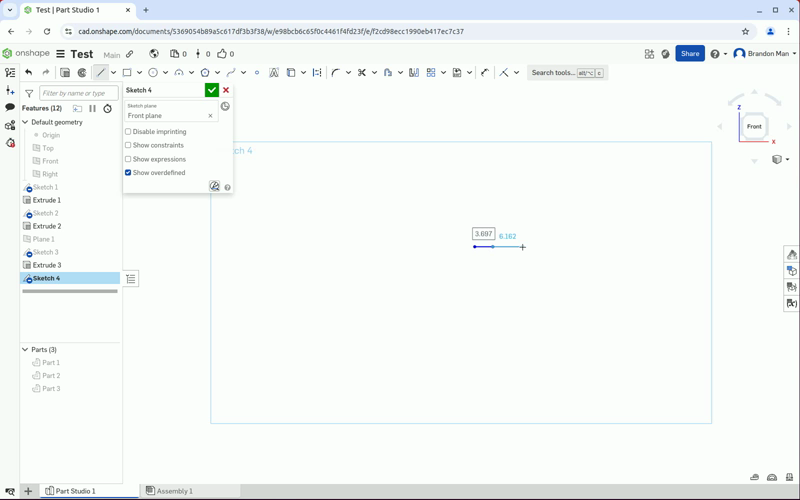
mouse_move(492, 201)
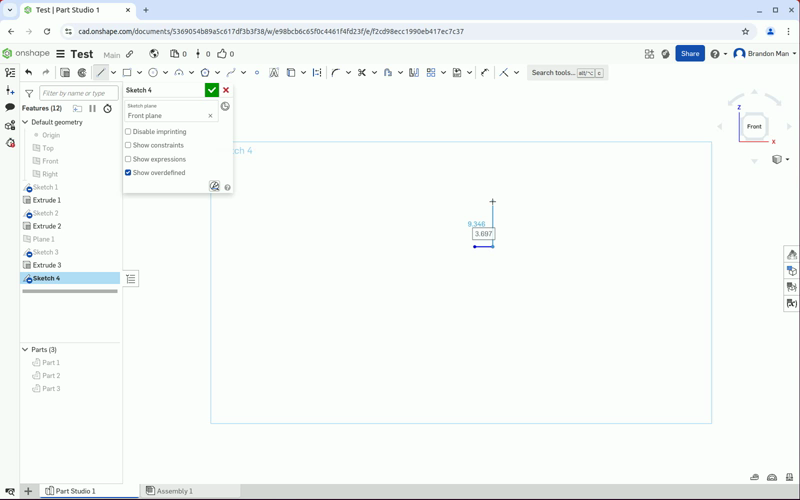
click(492, 201)
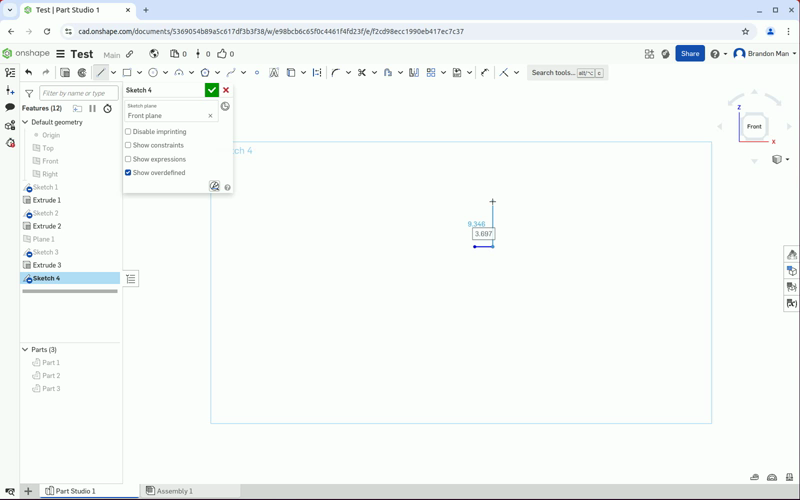
key_up(shift)
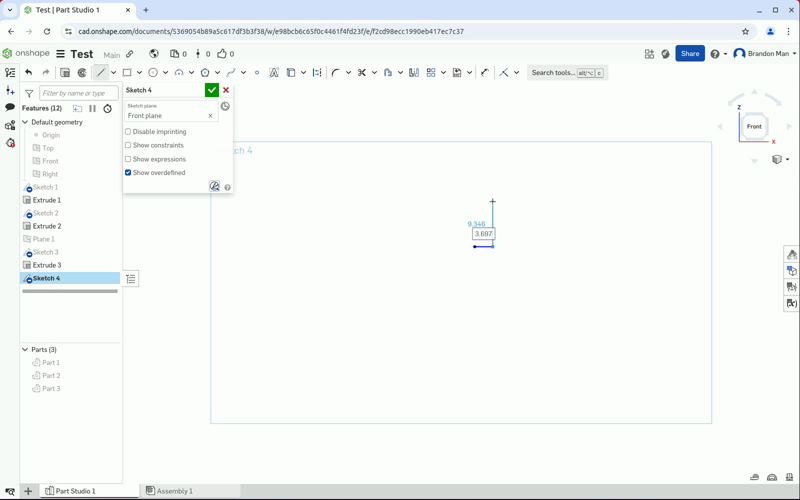
key_down(shift)
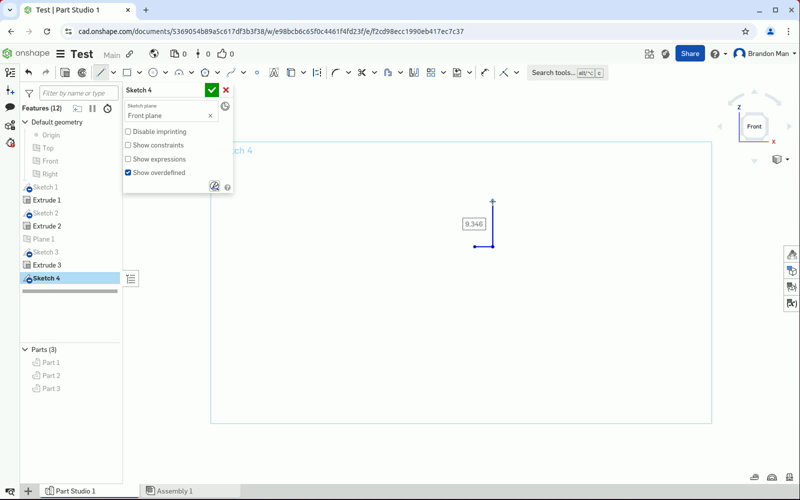
mouse_move(522, 201)
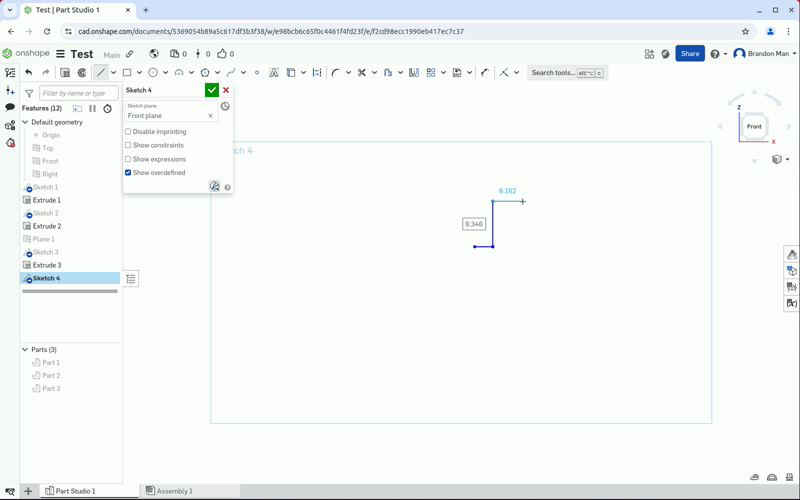
mouse_move(474, 201)
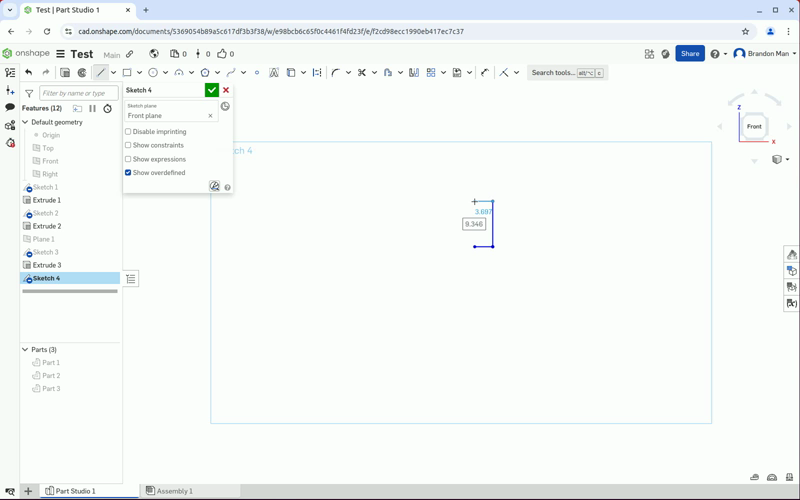
click(474, 201)
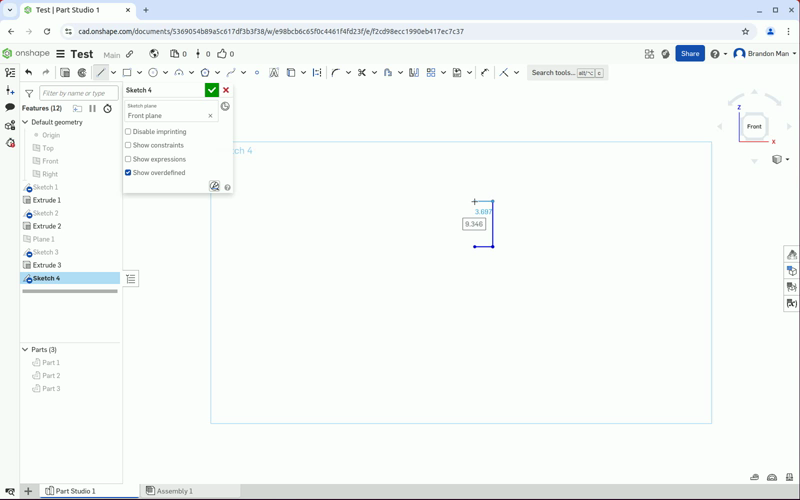
key_up(shift)
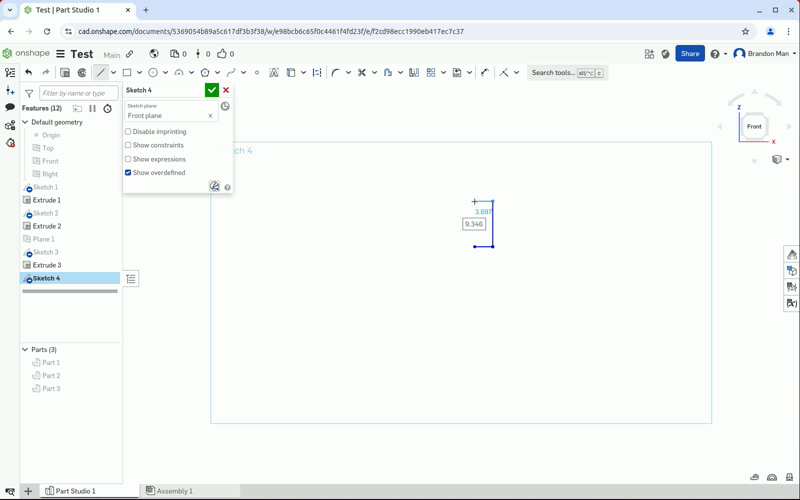
mouse_move(504, 201)
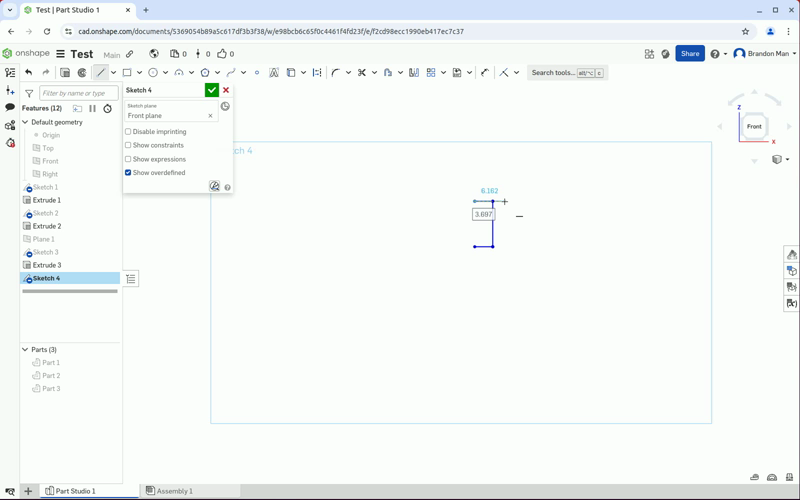
key_down(shift)
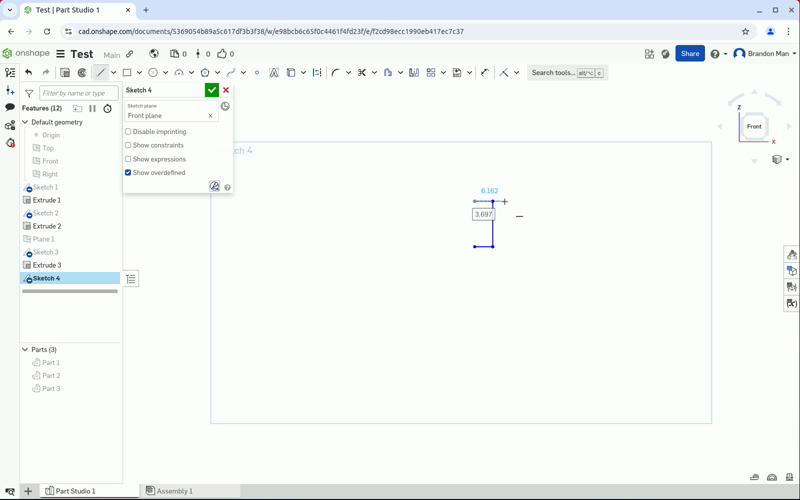
mouse_move(474, 246)
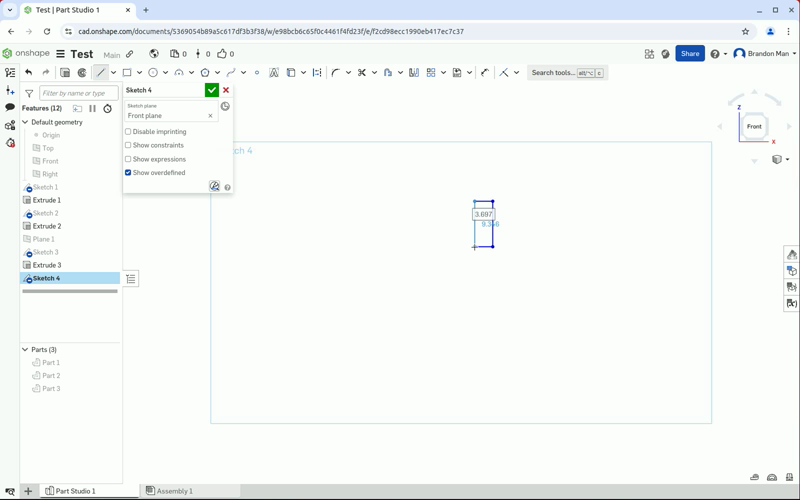
key_up(shift)
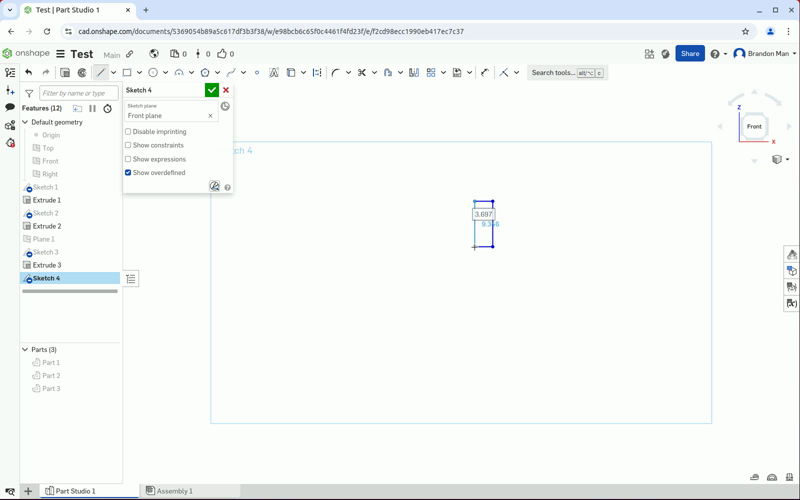
click(474, 246)
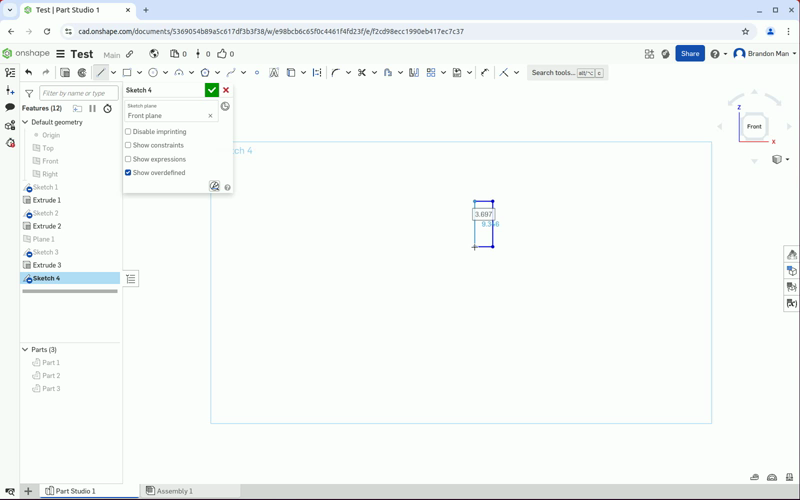
key(esc)
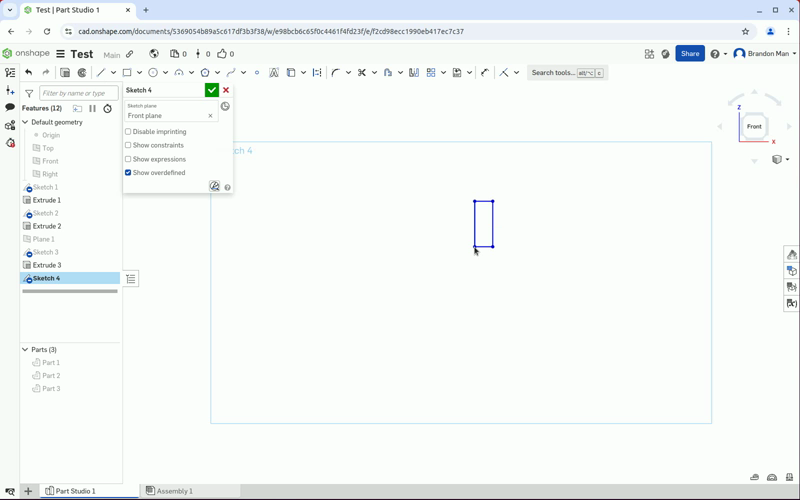
mouse_move(478, 208)
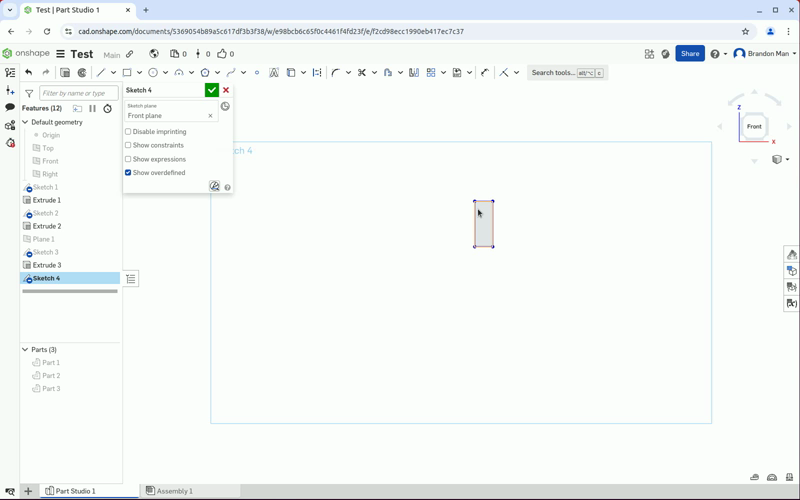
scroll(6)
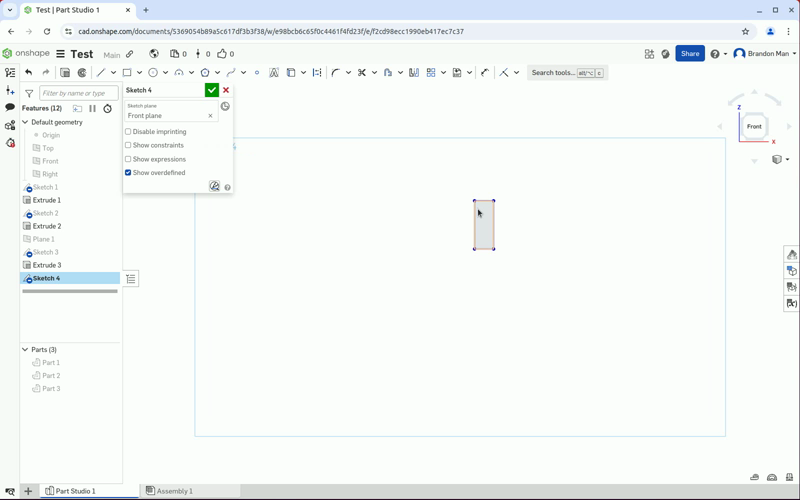
scroll(6)
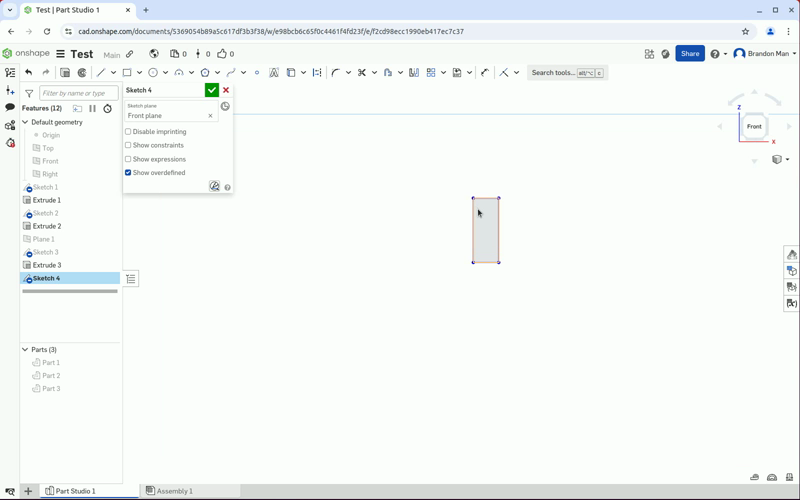
scroll(6)
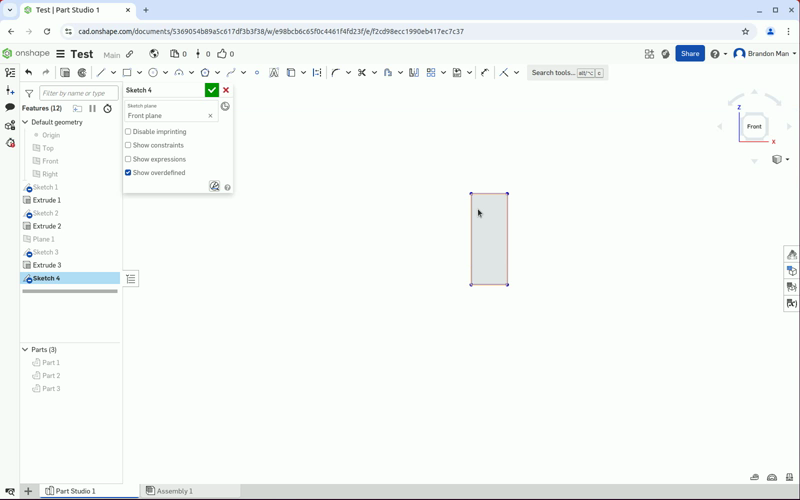
scroll(6)
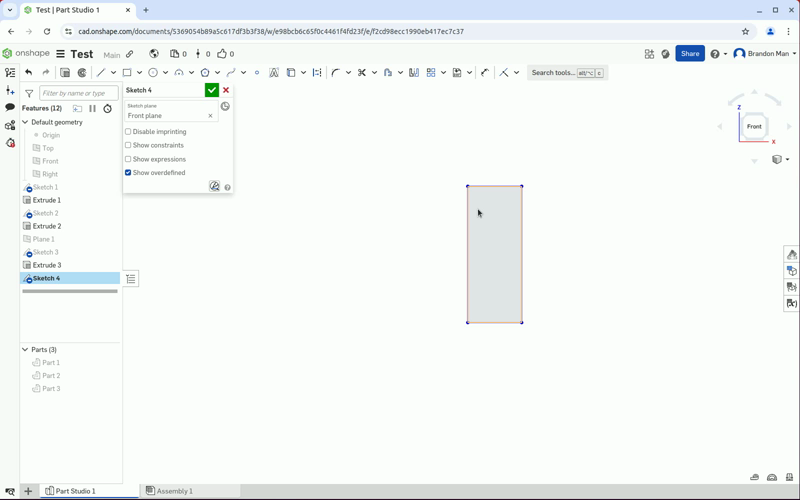
scroll(6)
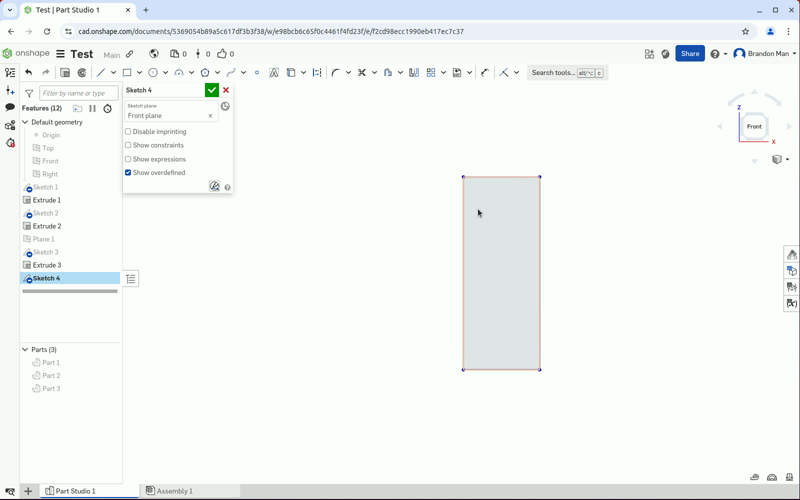
scroll(6)
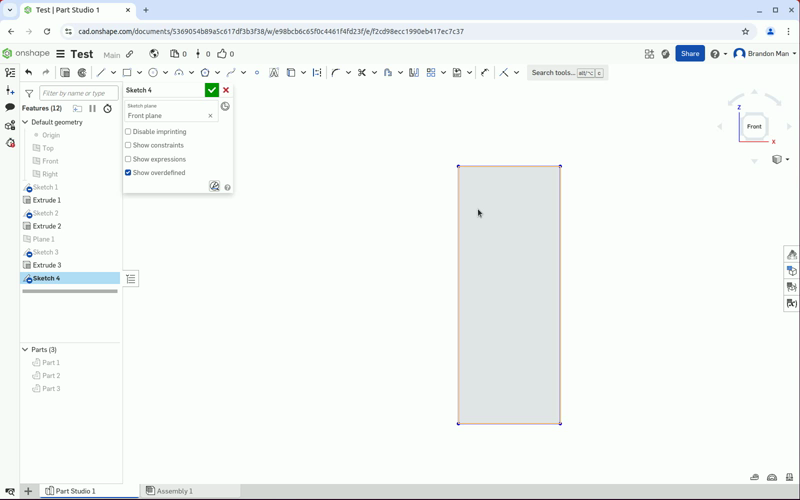
scroll(6)
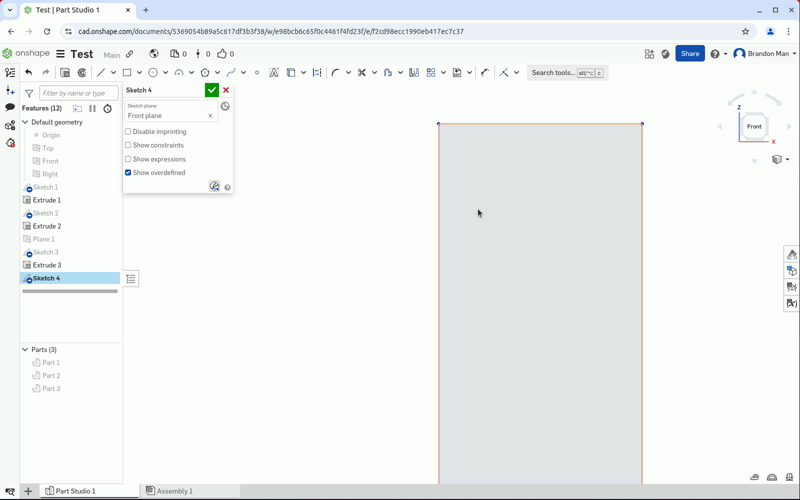
click(478, 208)
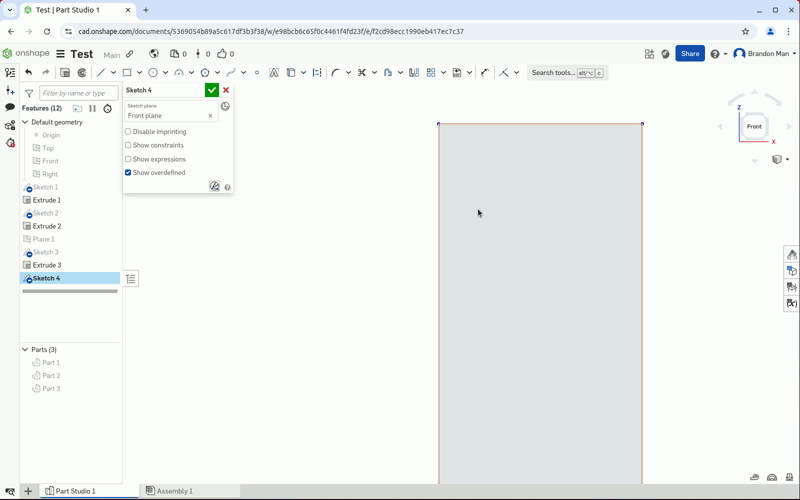
scroll(-6)
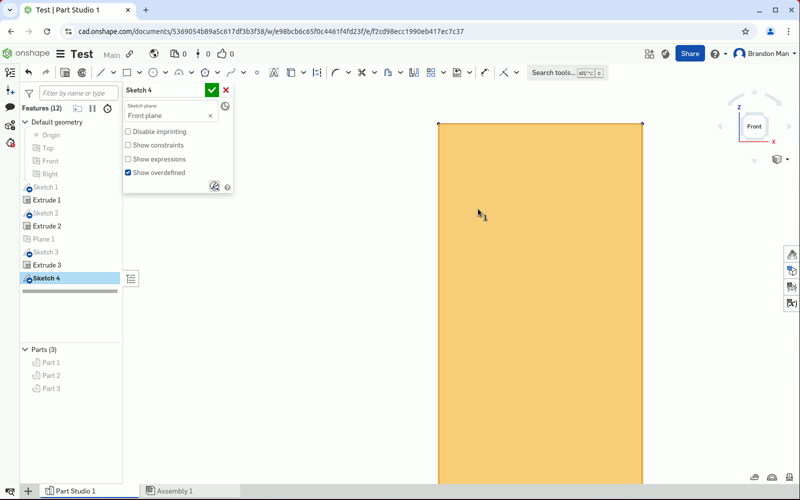
scroll(-6)
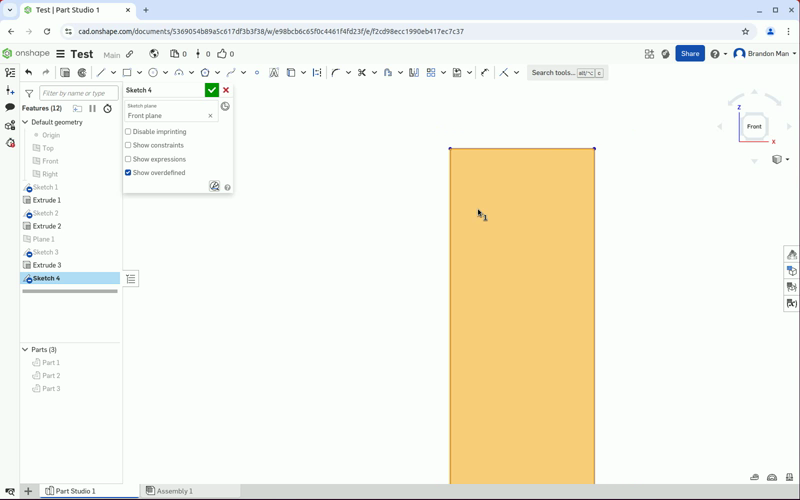
scroll(-6)
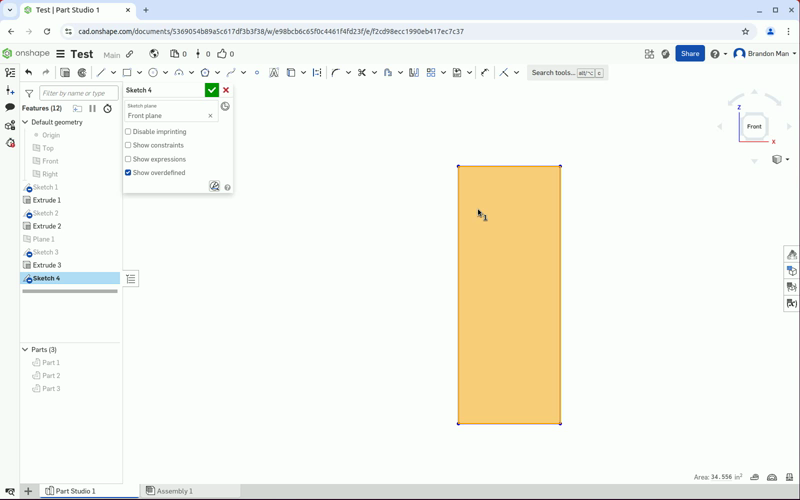
scroll(-6)
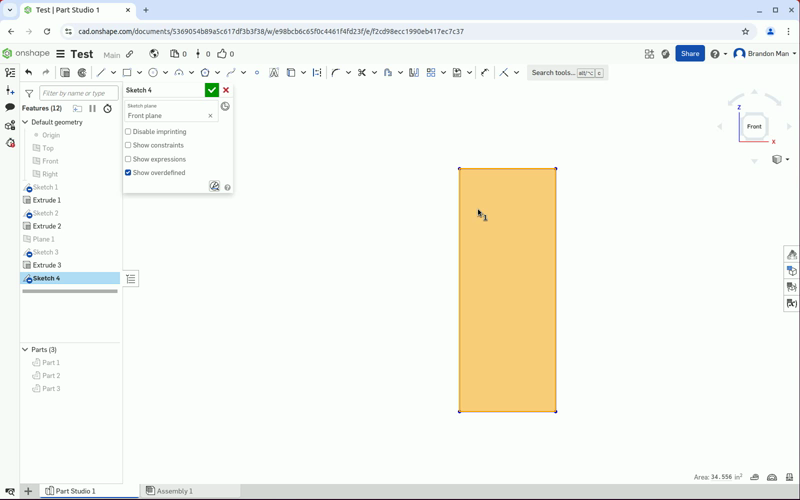
scroll(-6)
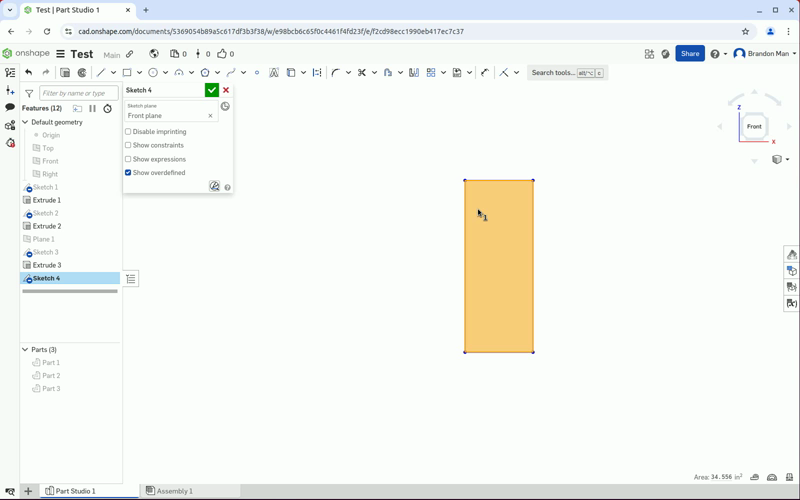
scroll(-6)
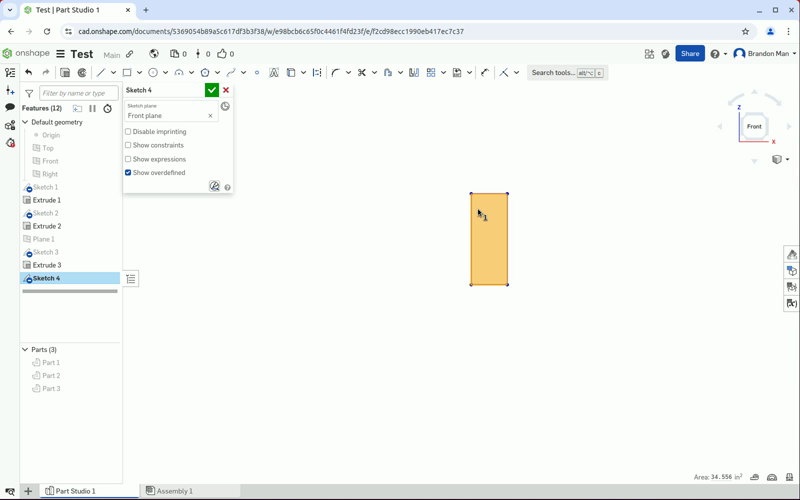
scroll(-6)
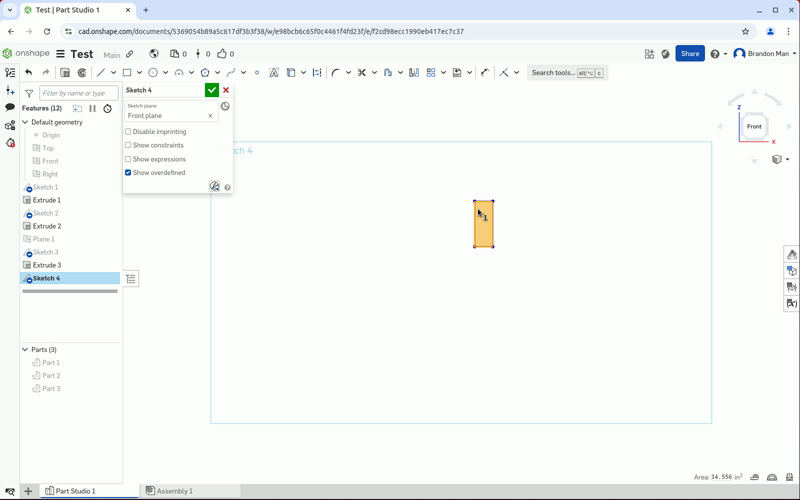
mouse_move(73, 352)
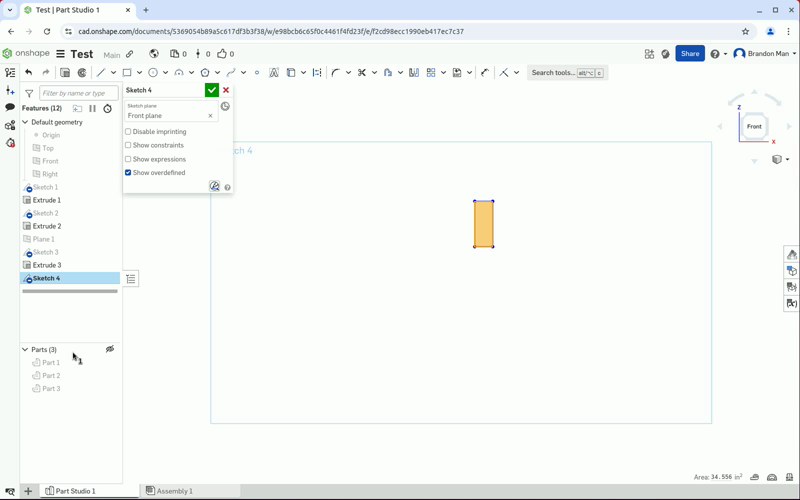
key(shift+y)
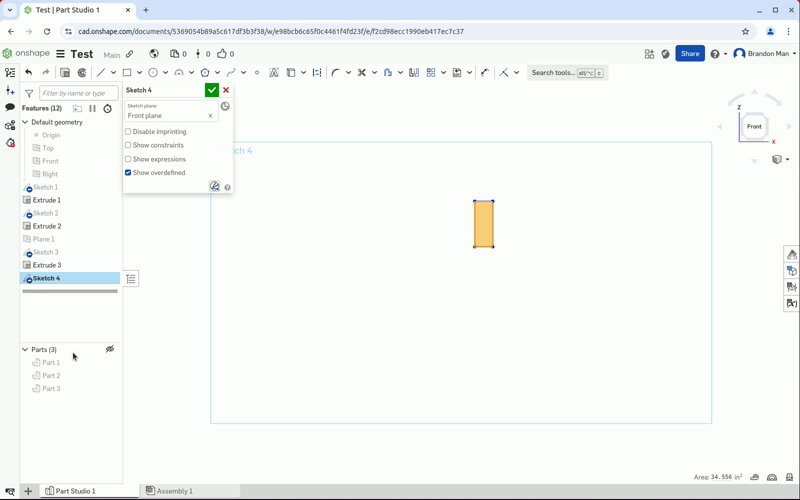
key(shift+e)
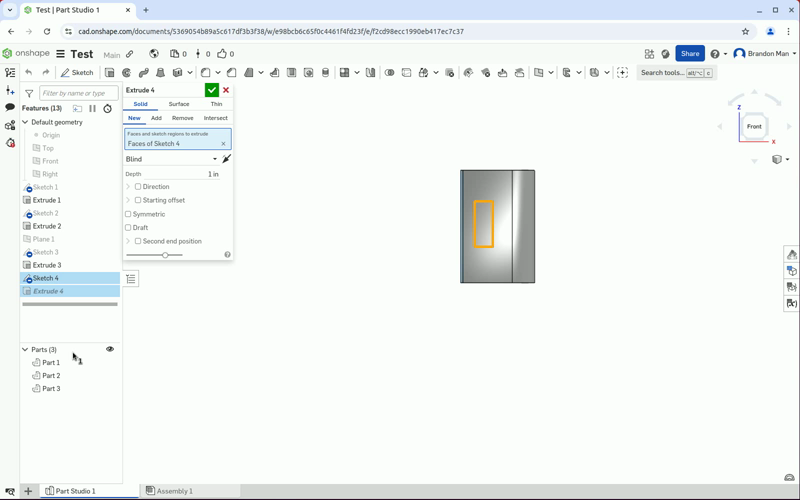
mouse_move(143, 106)
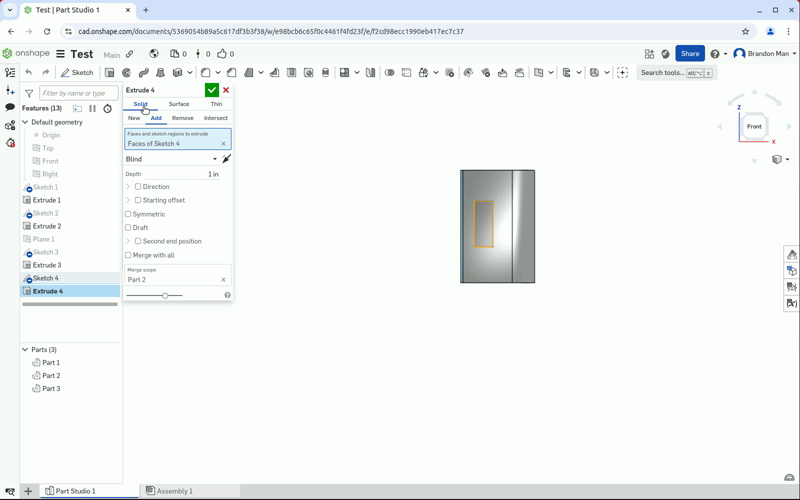
click(143, 106)
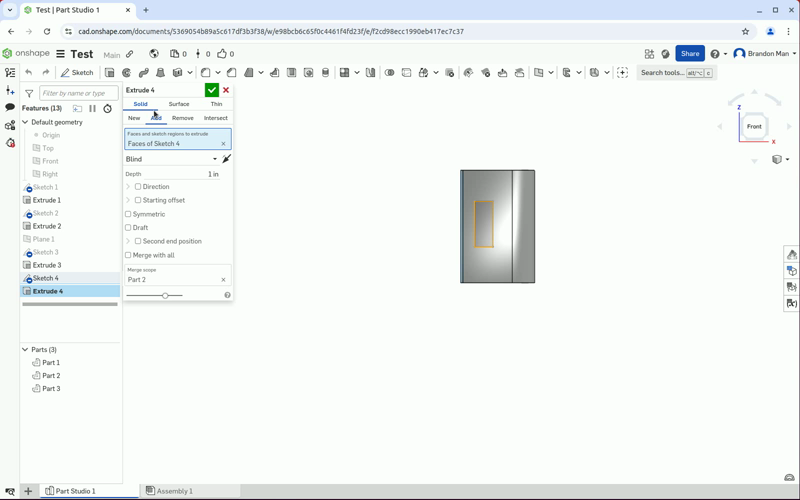
mouse_move(186, 120)
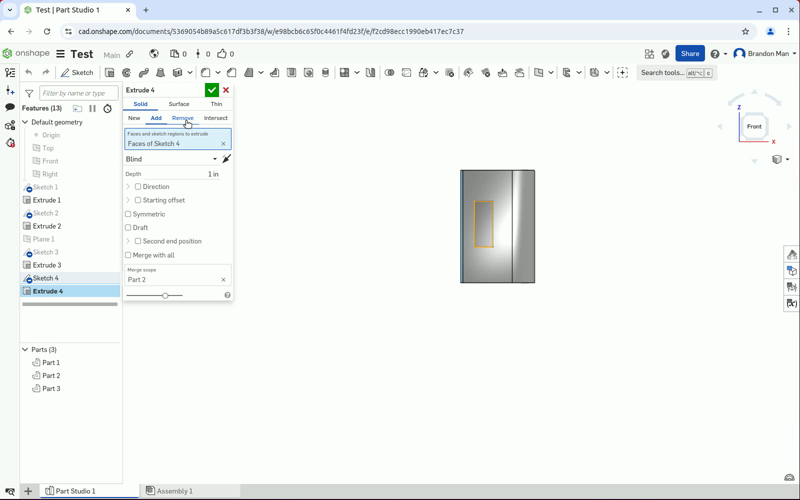
click(186, 120)
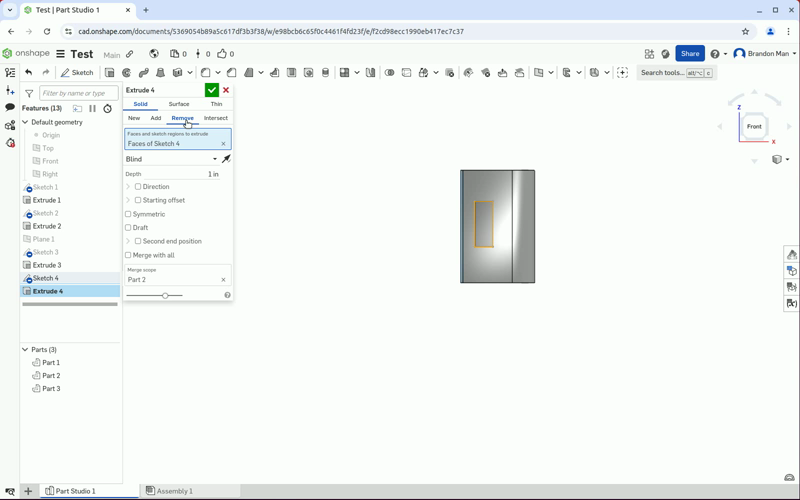
key(tab, 4)
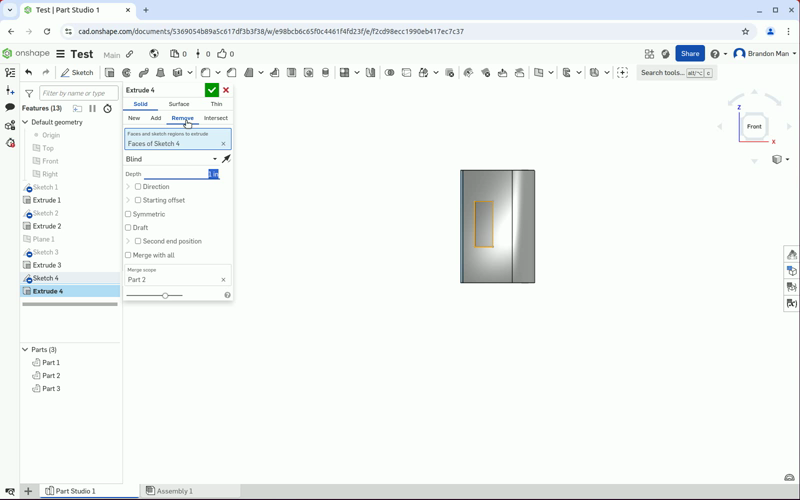
text(23.108)
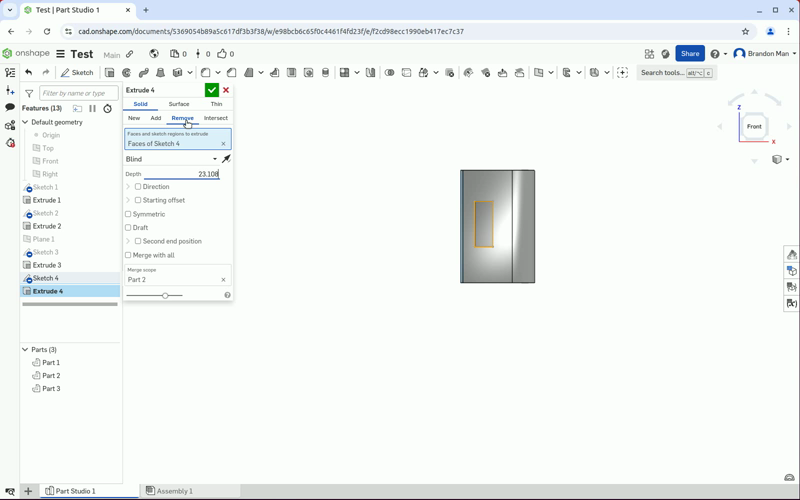
key(tab, 6)
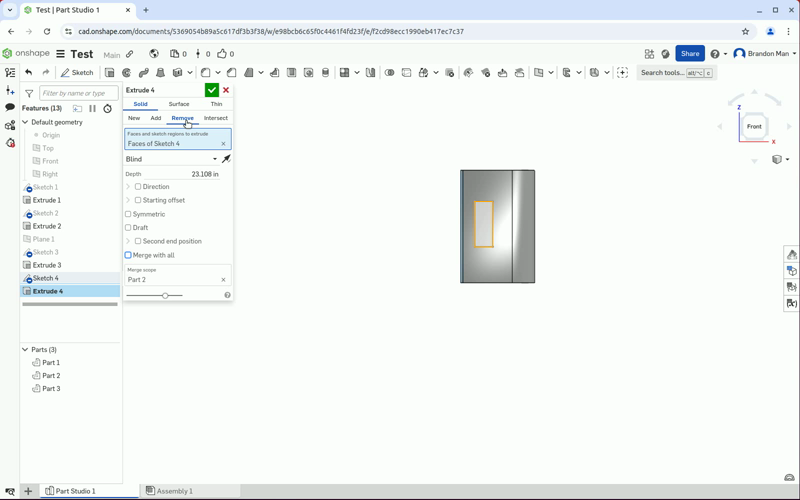
key(space)
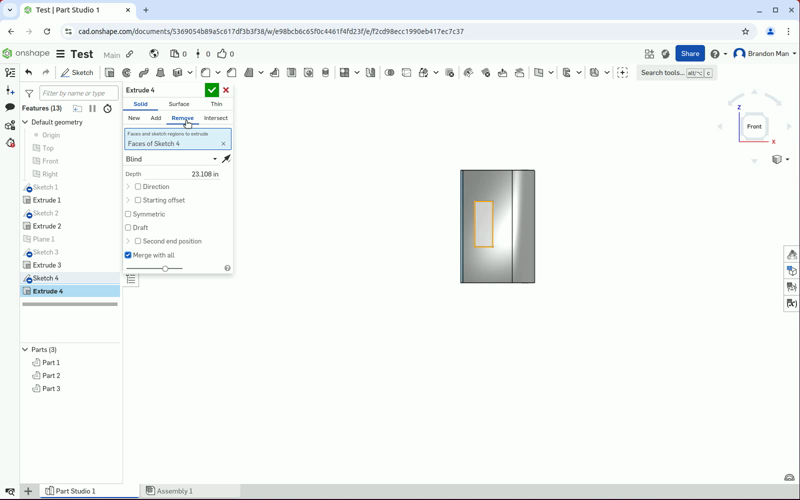
key(enter)
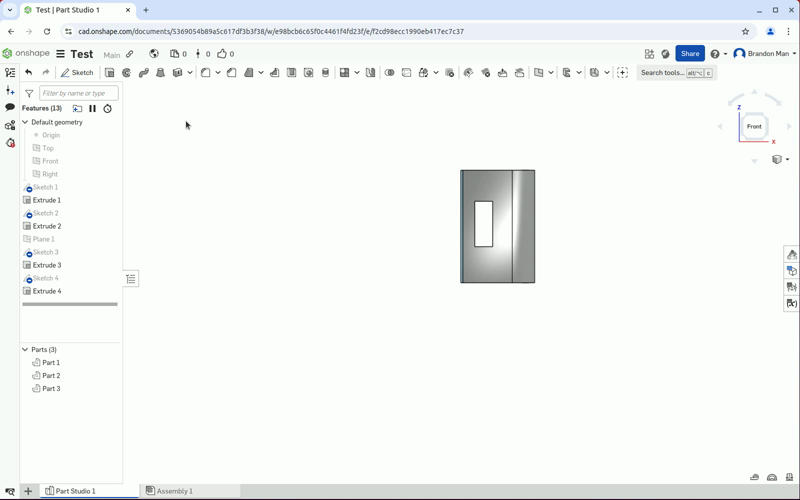
key(shift+h)
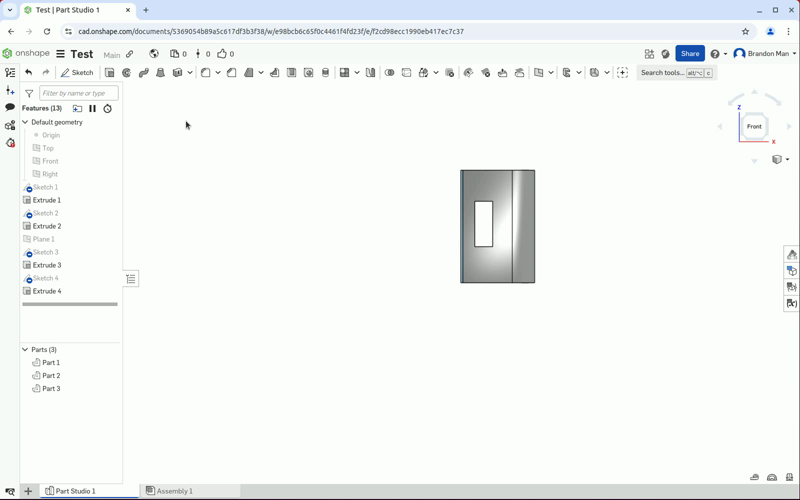
key(shift+h)
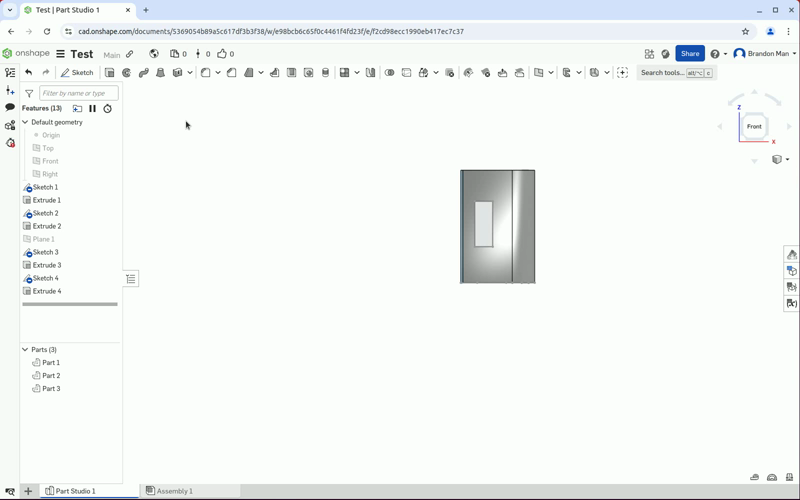
key(shift+7)
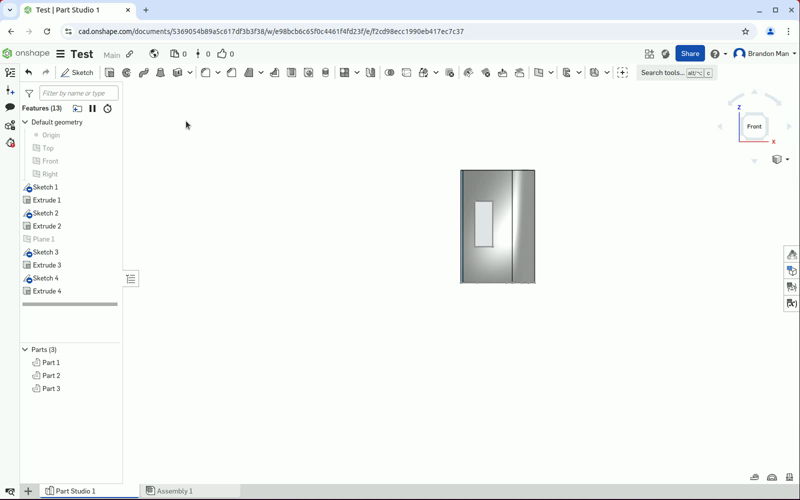
key(left, 2)
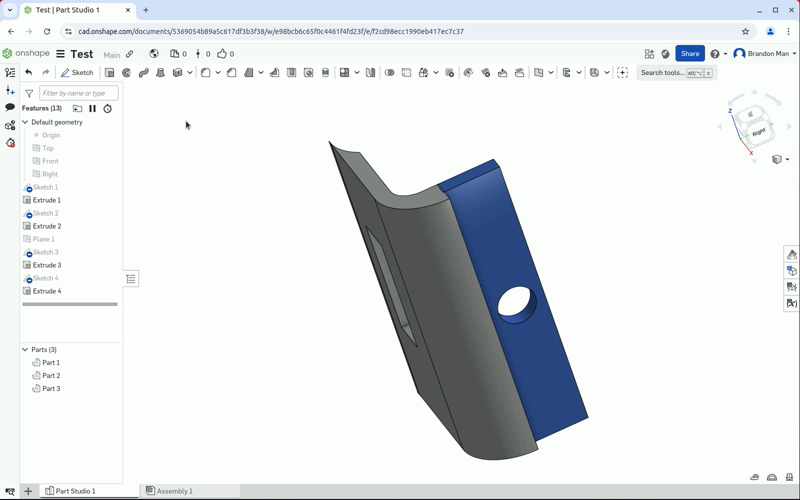
key(down, 2)
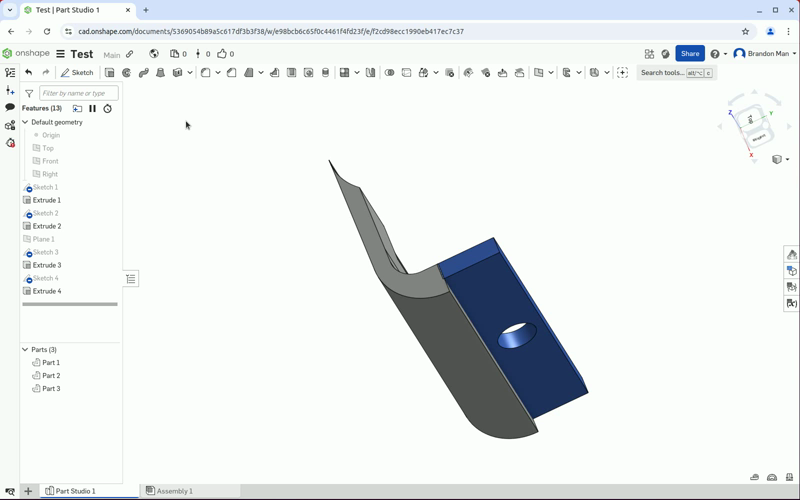
key(up, 2)
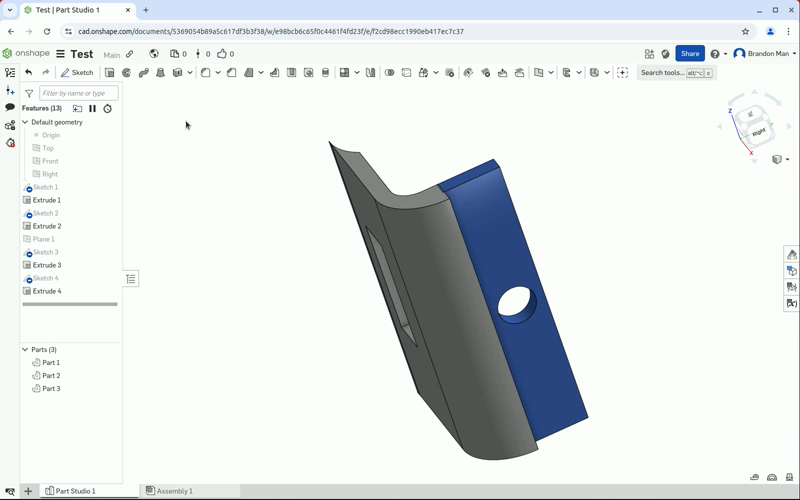
key(right, 2)
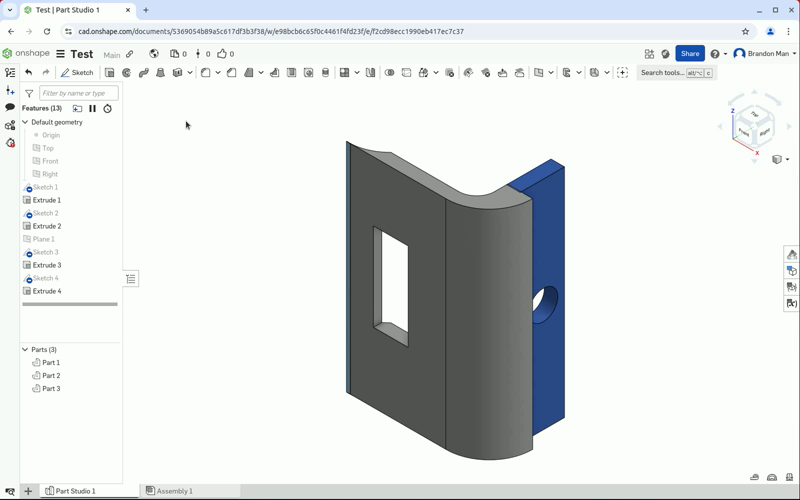
mouse_move(73, 189)
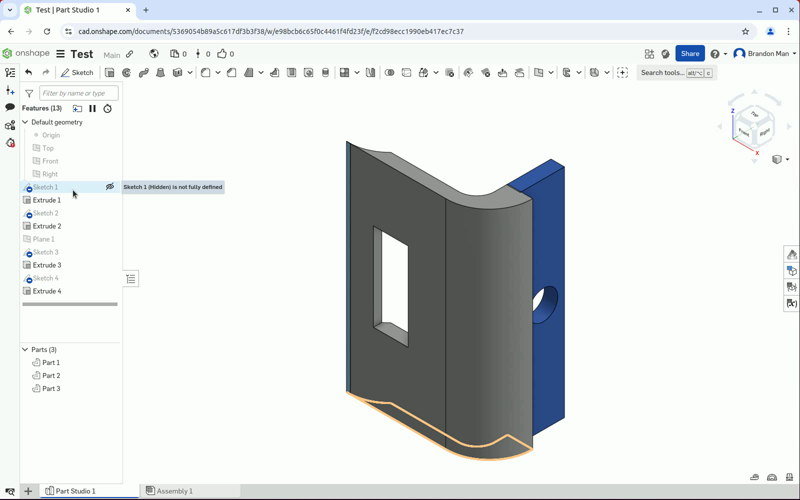
click(73, 189)